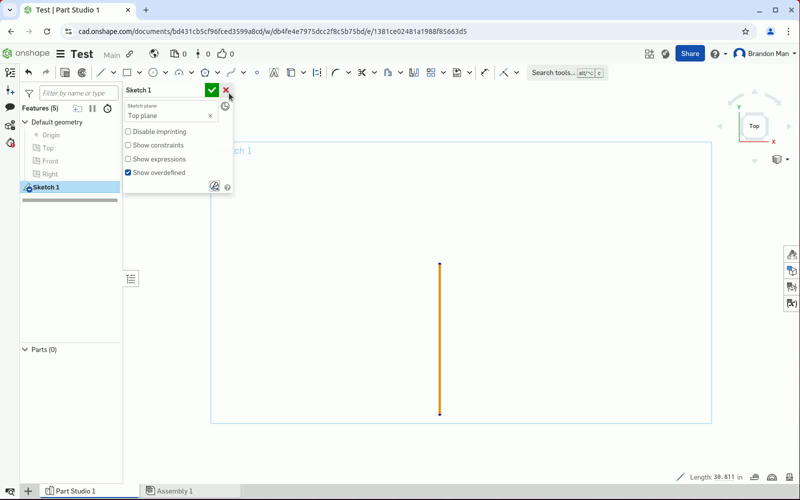
key(shift+h)
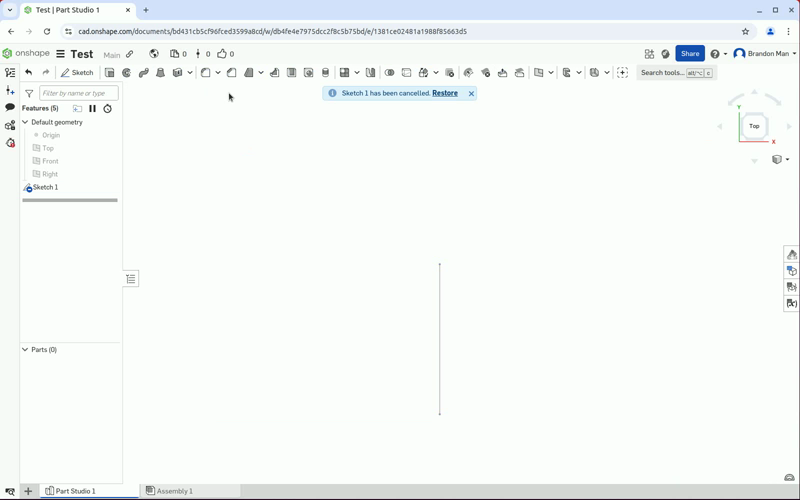
key(shift+s)
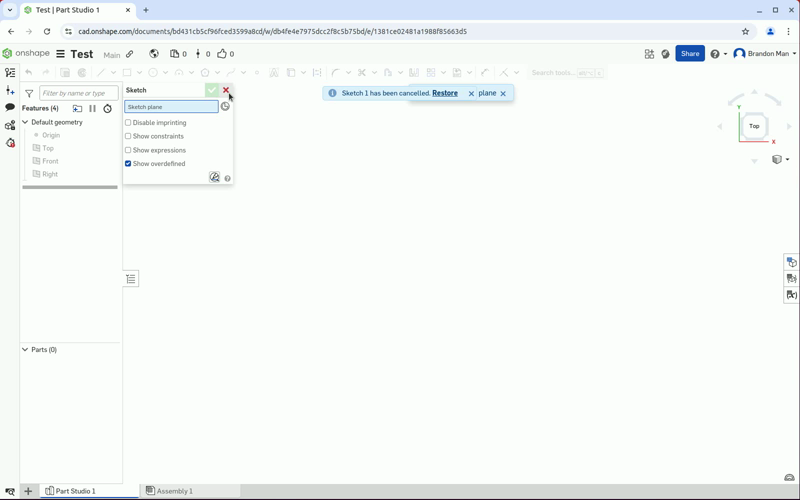
mouse_move(73, 150)
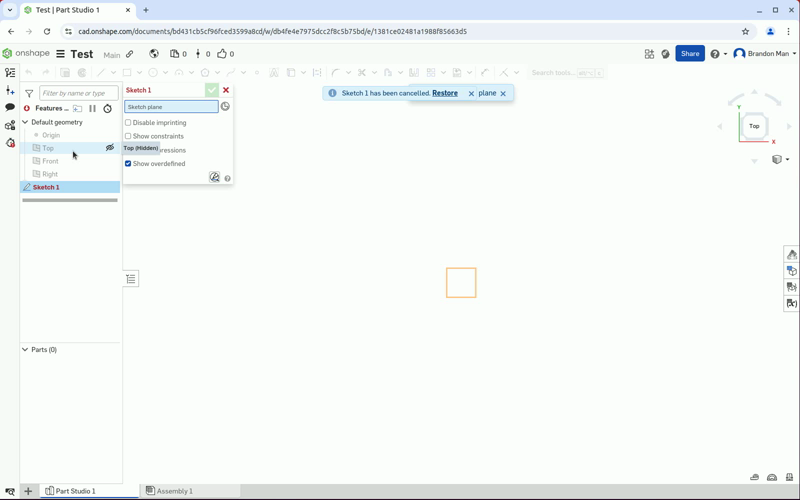
click(73, 150)
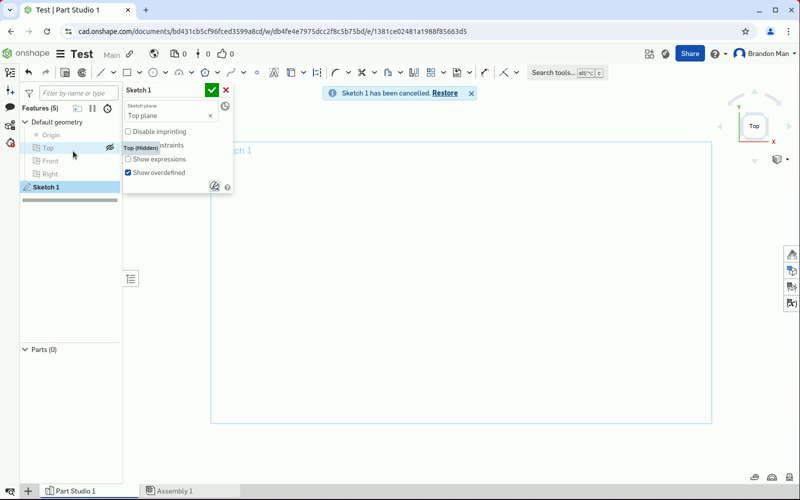
mouse_move(73, 352)
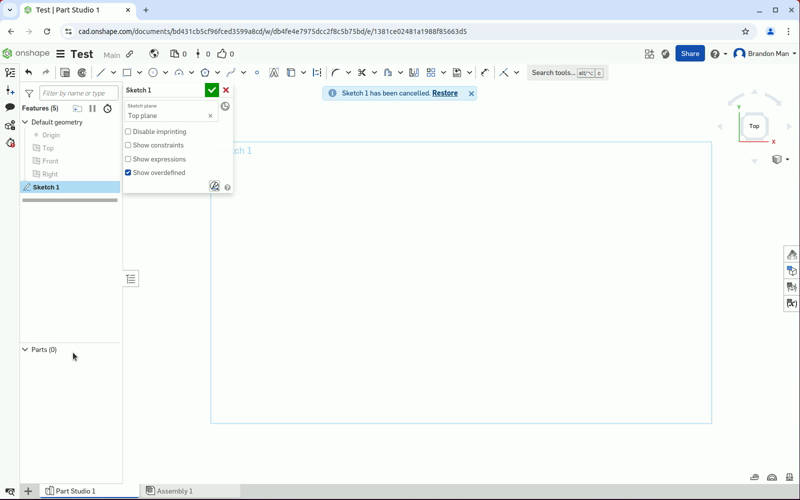
key(y)
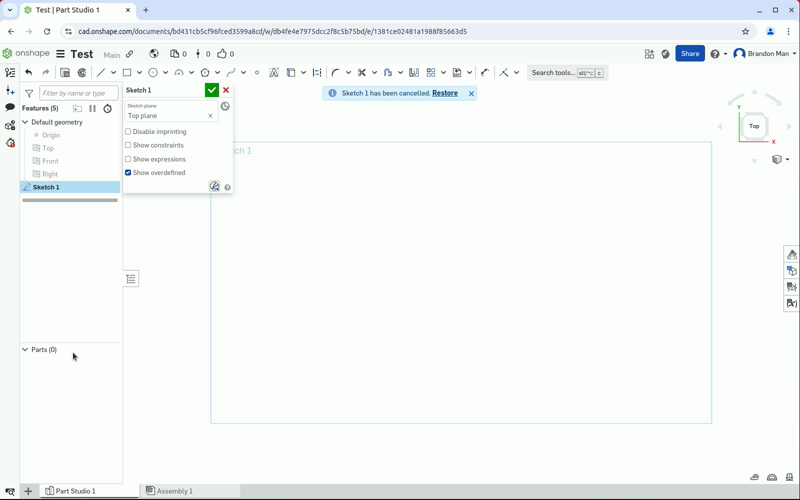
key(l)
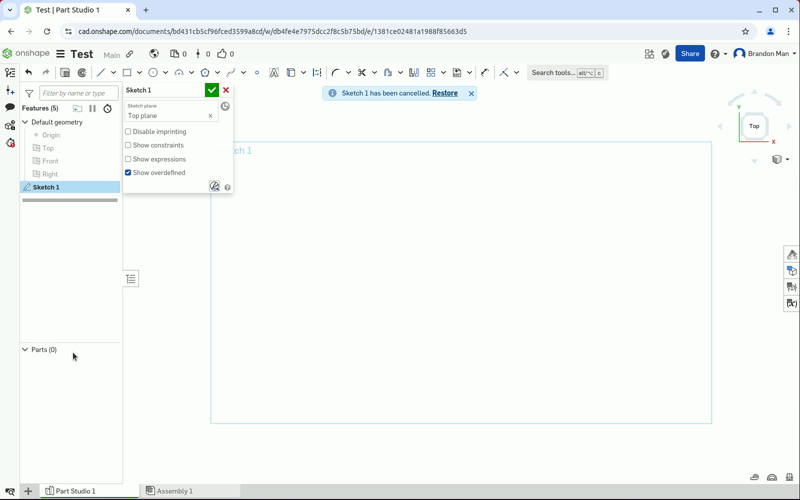
key_down(shift)
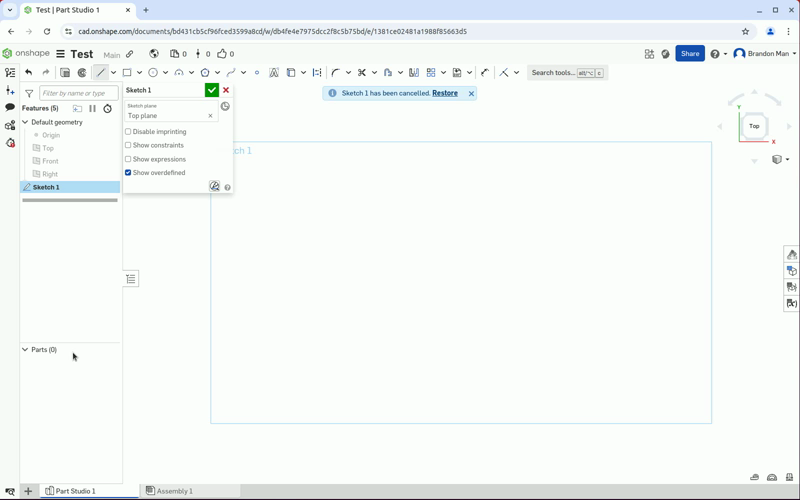
mouse_move(460, 239)
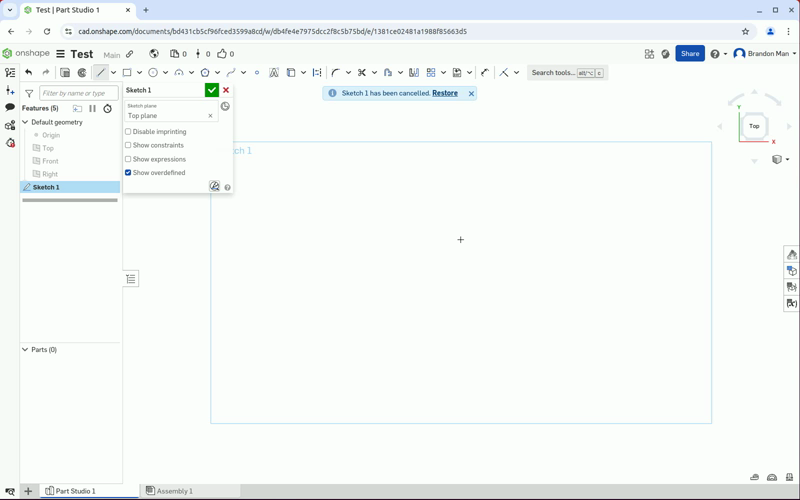
click(460, 239)
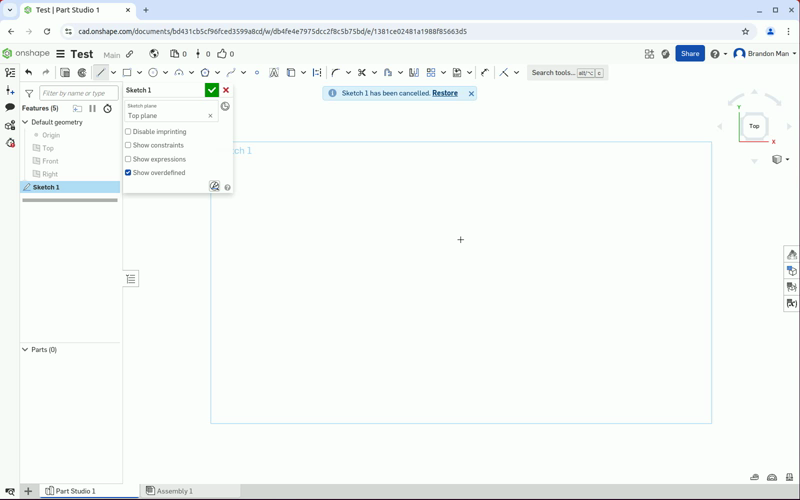
key_up(shift)
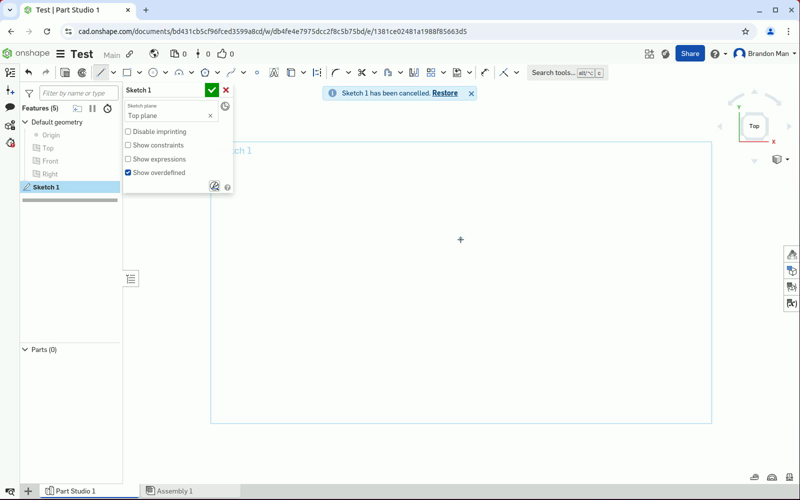
key_down(shift)
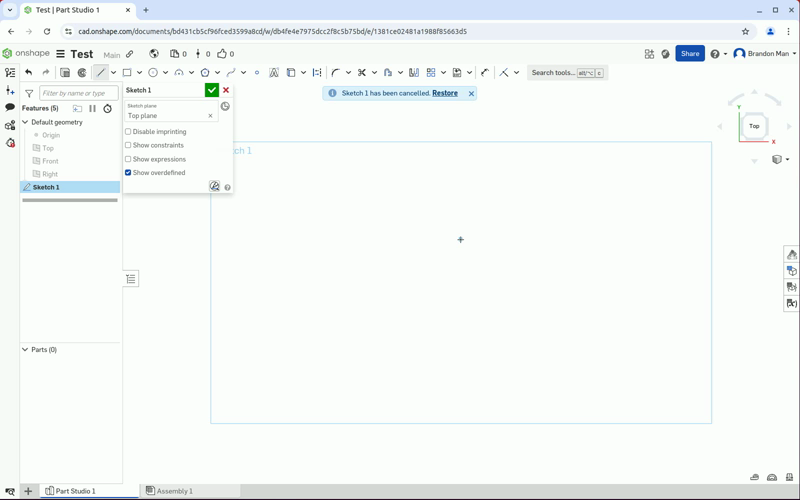
mouse_move(490, 239)
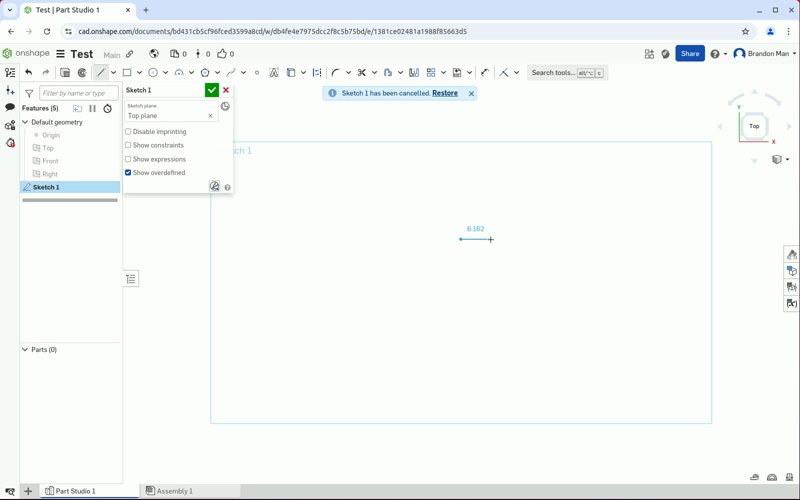
mouse_move(506, 239)
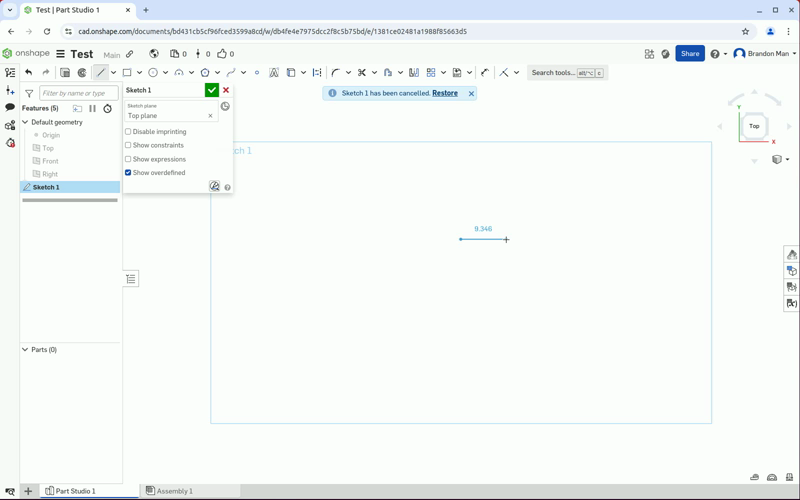
click(506, 239)
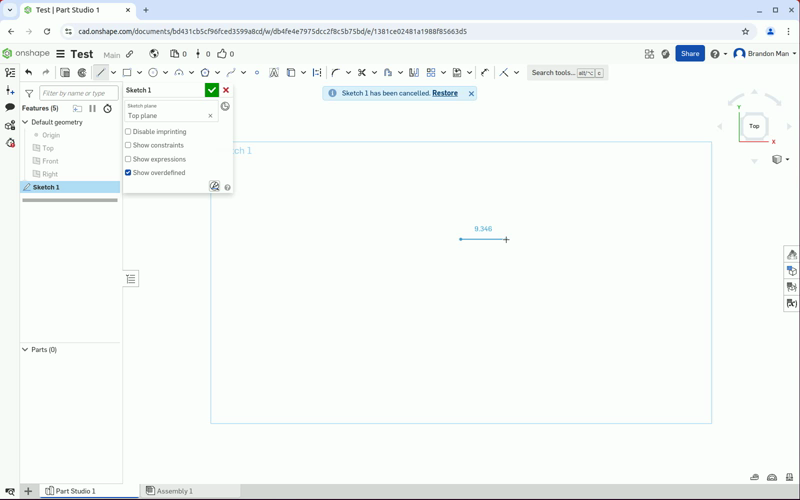
key_up(shift)
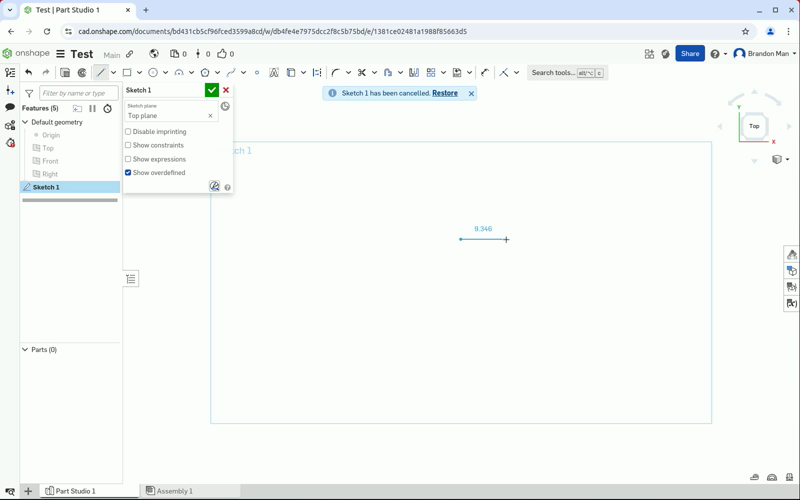
key_down(shift)
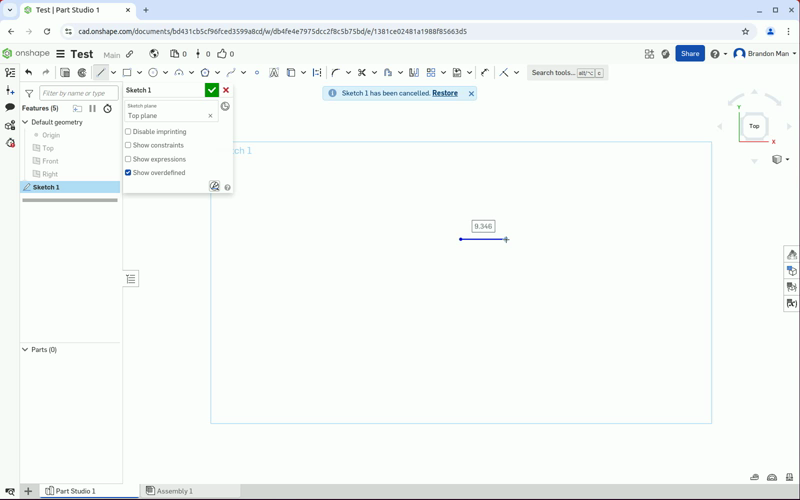
mouse_move(536, 239)
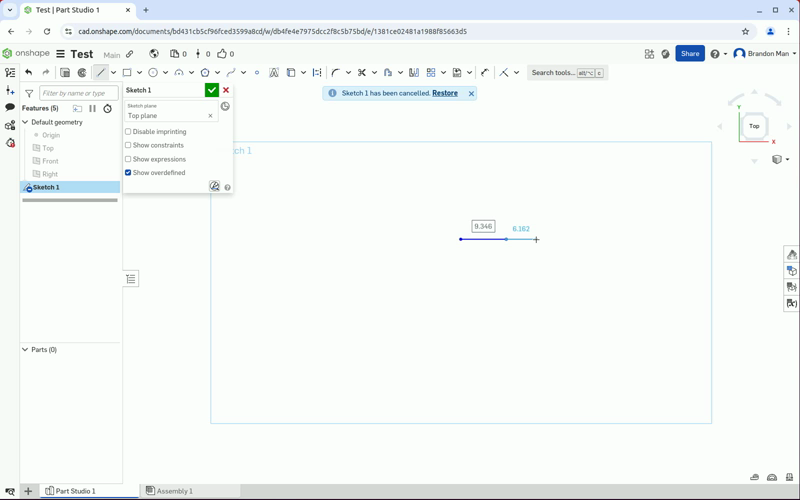
mouse_move(506, 219)
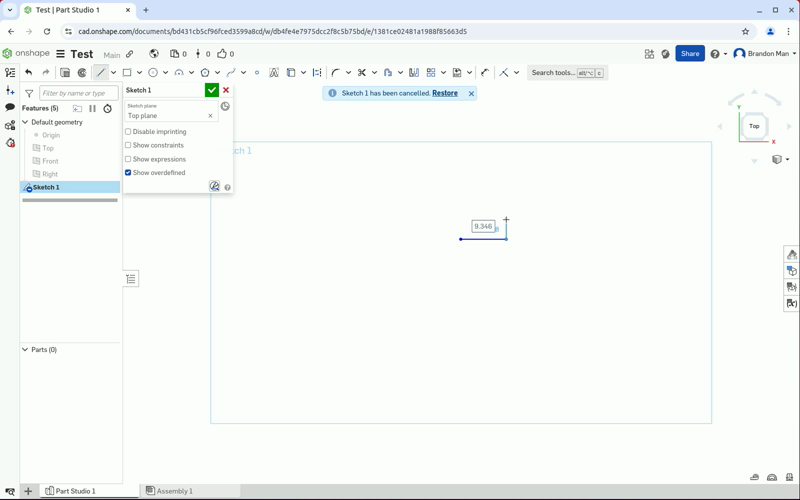
click(506, 219)
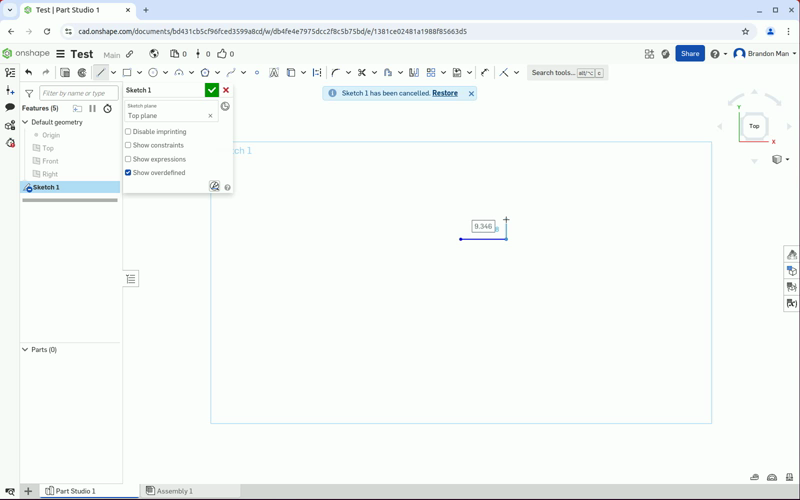
key_up(shift)
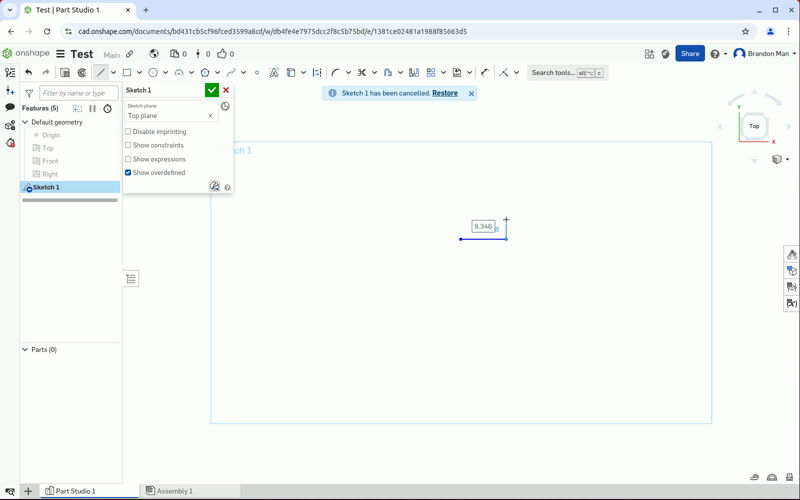
key_down(shift)
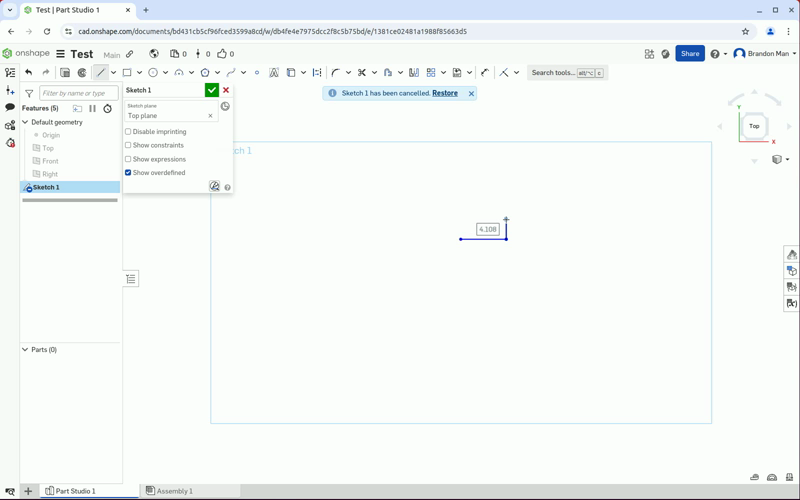
mouse_move(536, 219)
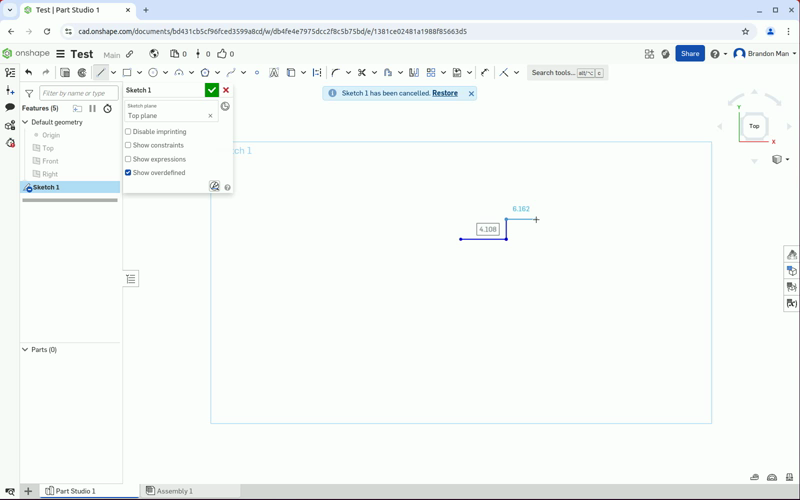
mouse_move(460, 219)
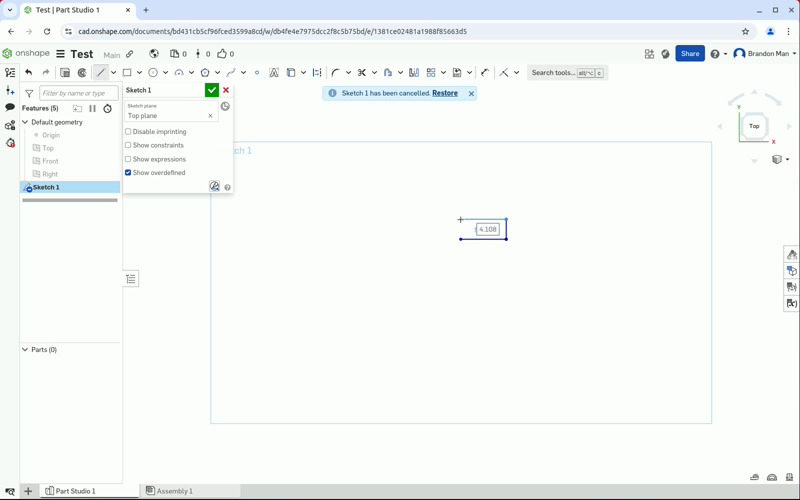
click(460, 219)
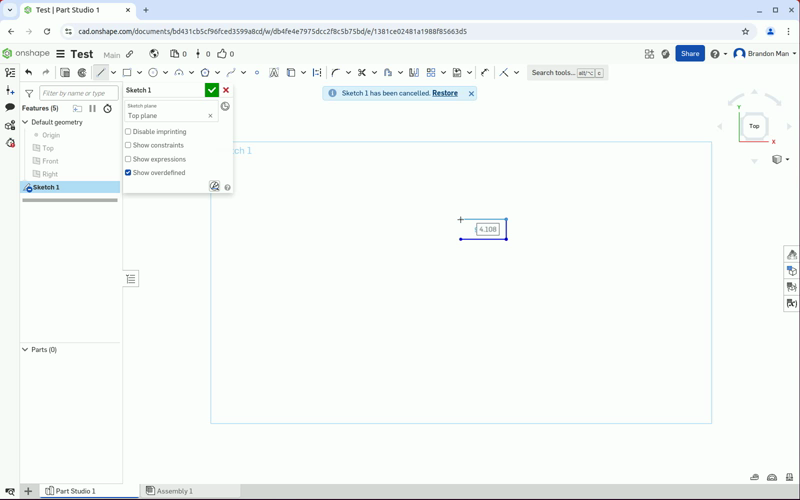
key_up(shift)
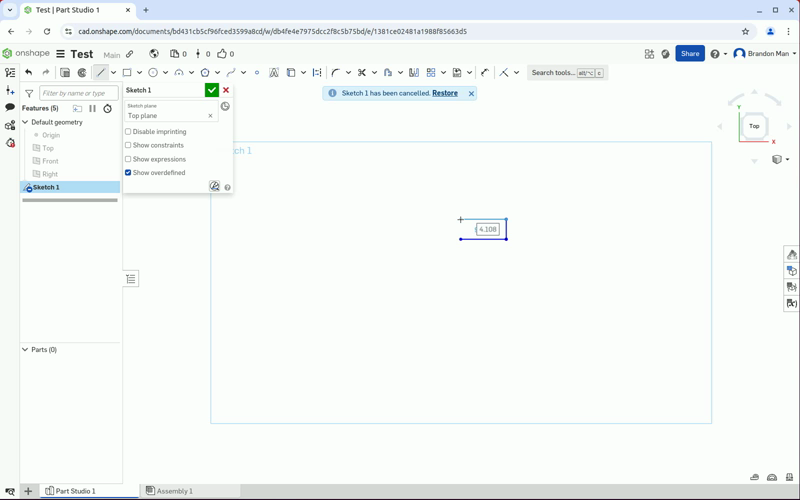
mouse_move(490, 219)
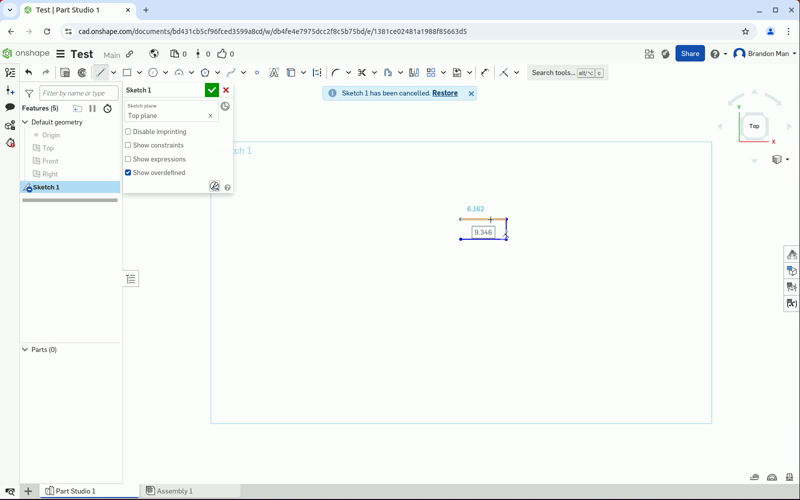
key_down(shift)
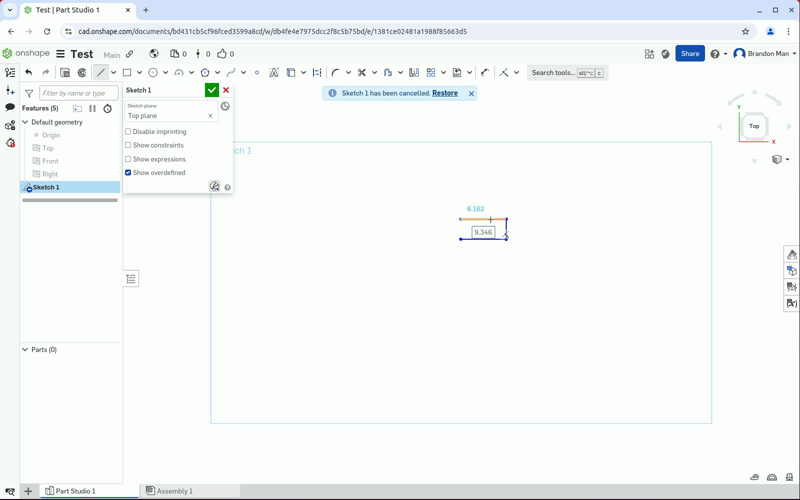
mouse_move(460, 239)
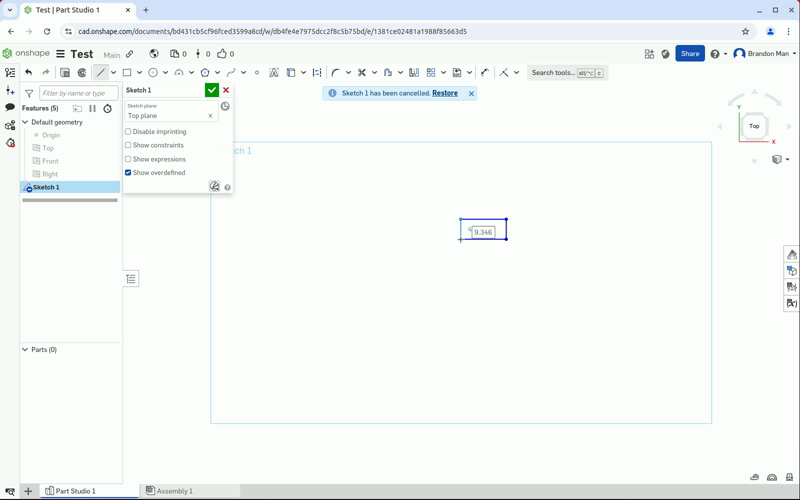
key_up(shift)
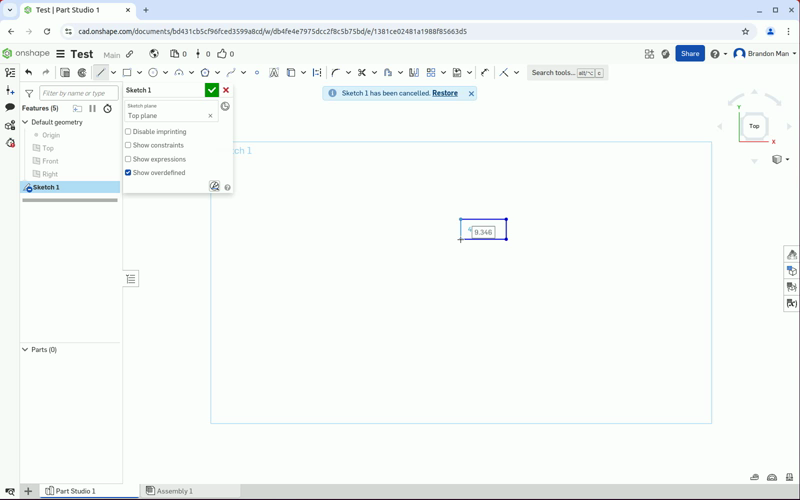
click(460, 239)
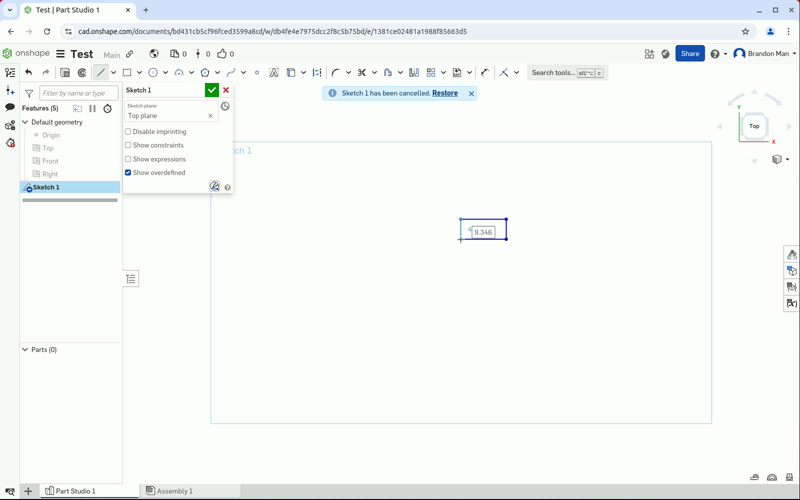
key(esc)
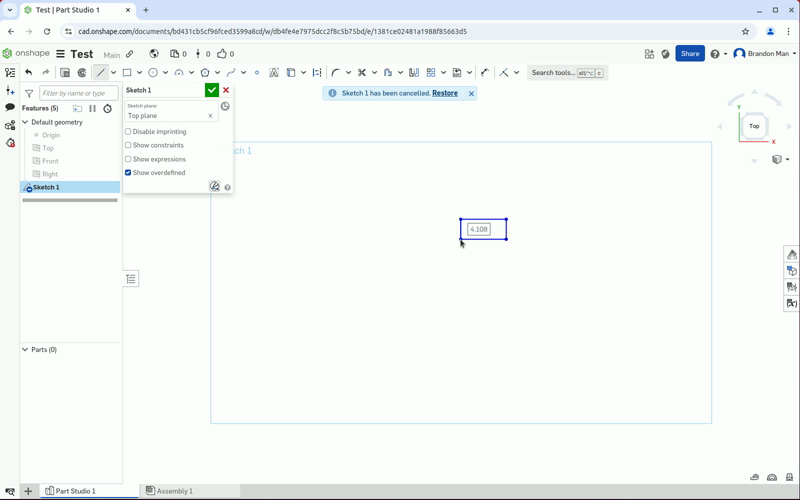
mouse_move(492, 220)
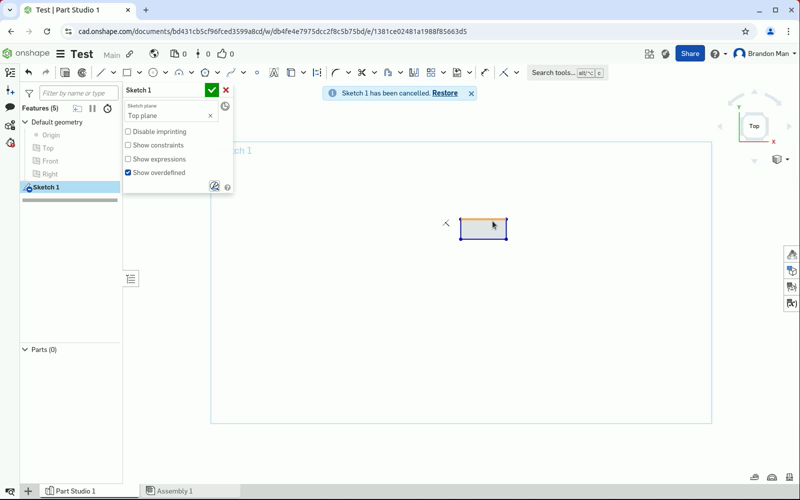
scroll(6)
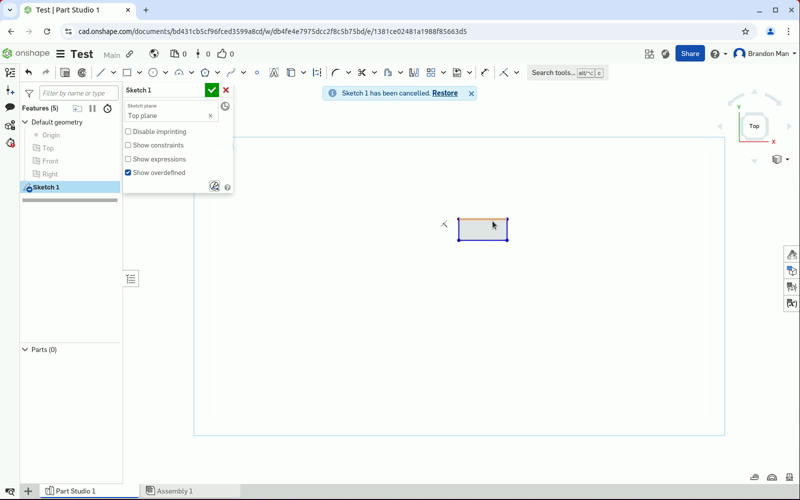
scroll(6)
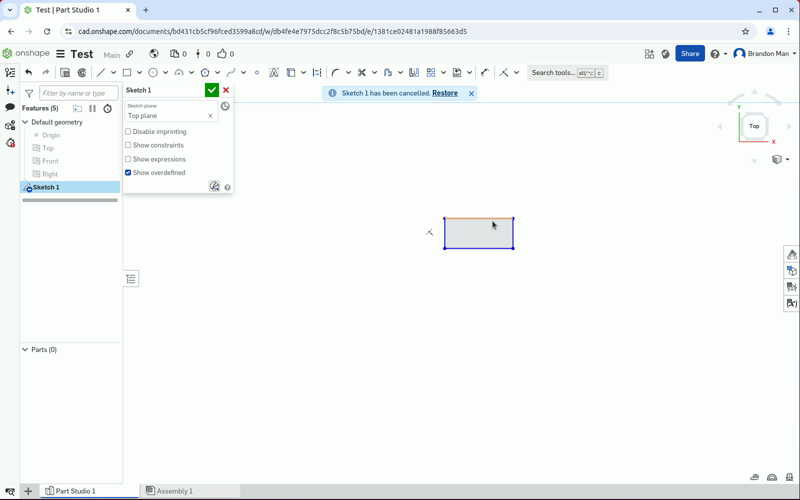
scroll(6)
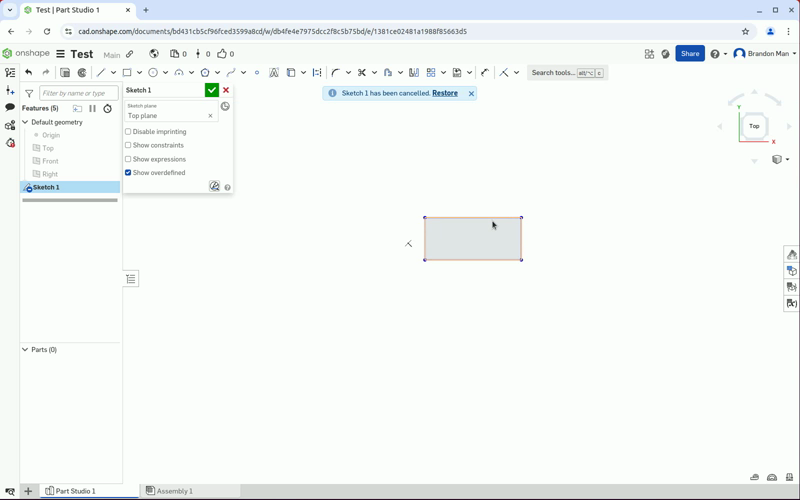
scroll(6)
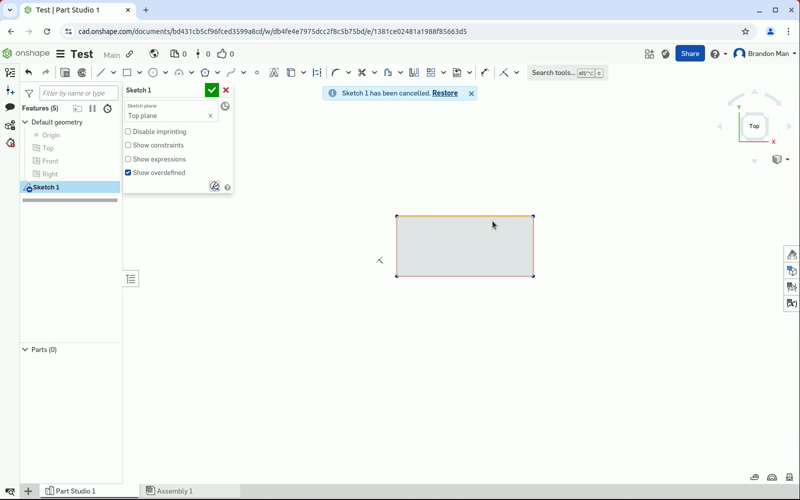
scroll(6)
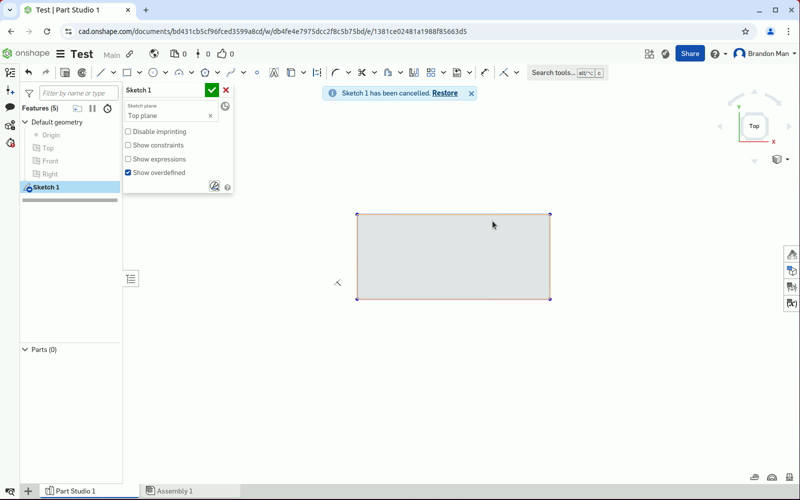
scroll(6)
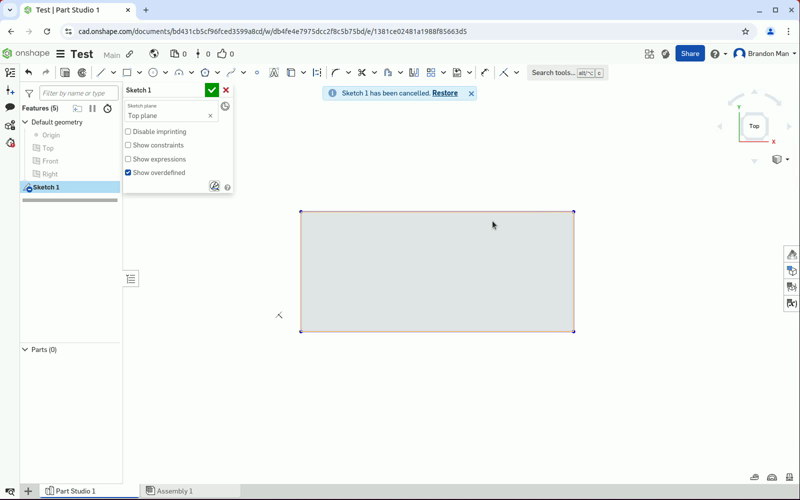
scroll(6)
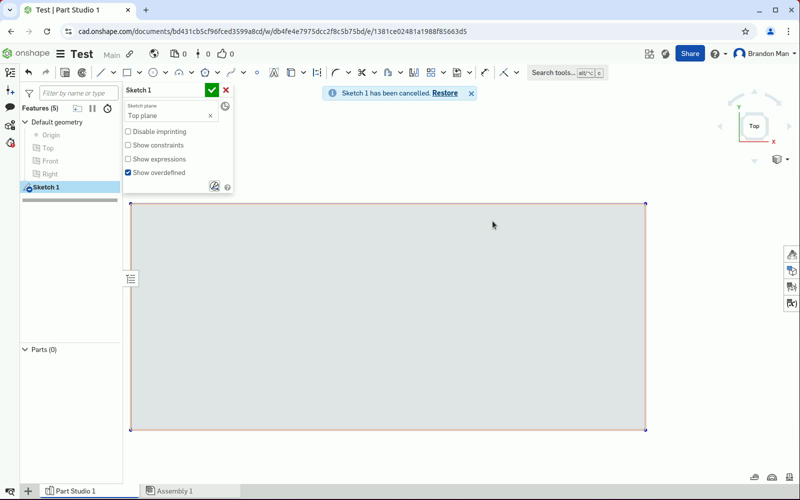
click(492, 220)
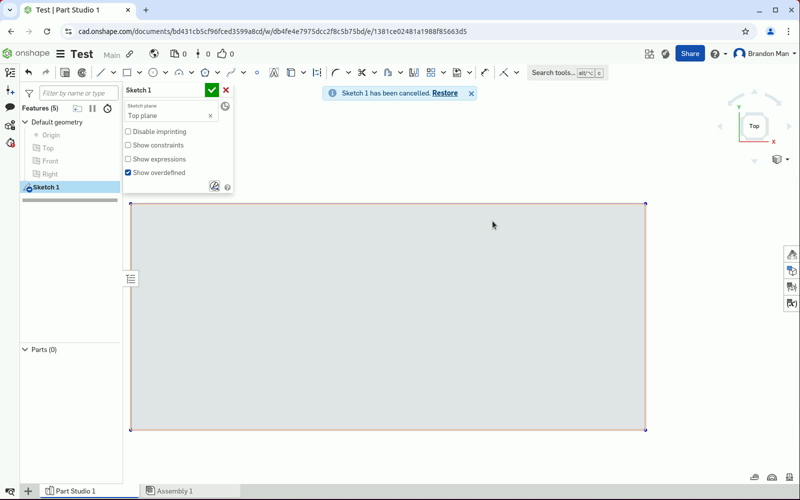
scroll(-6)
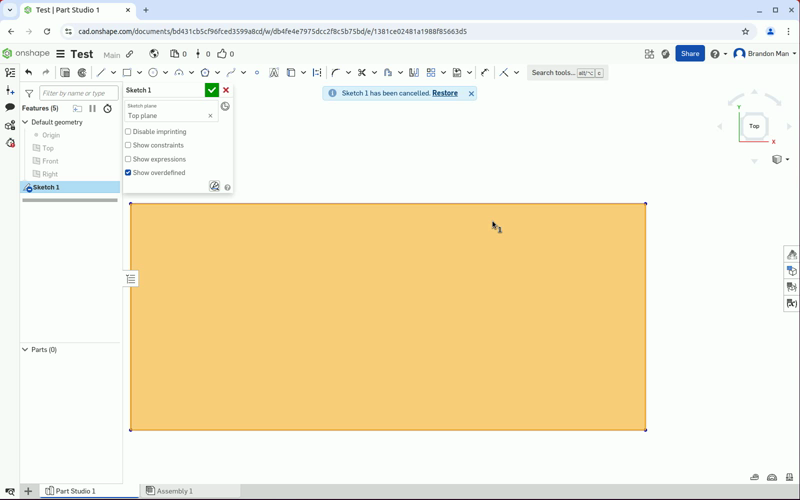
scroll(-6)
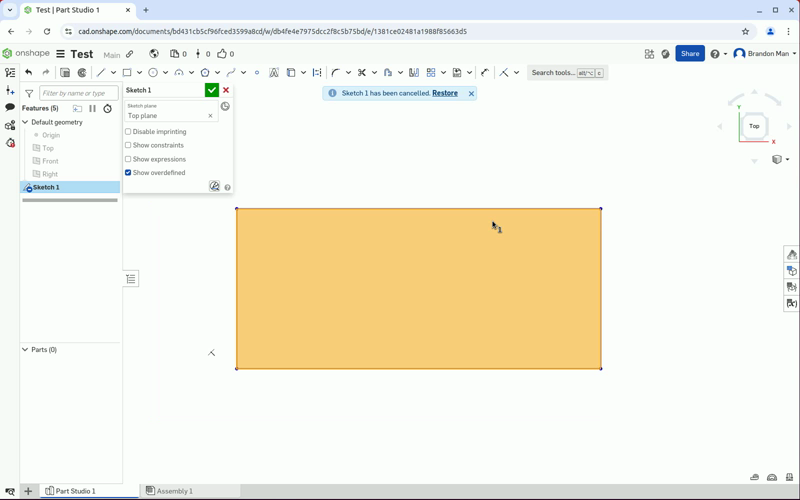
scroll(-6)
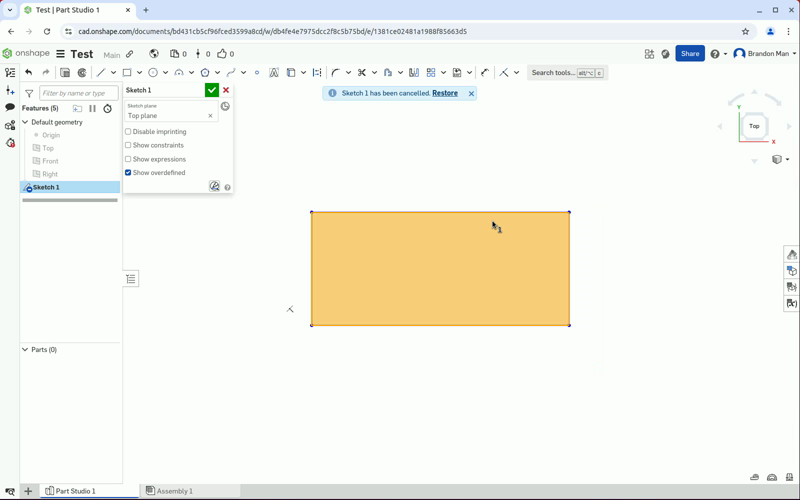
scroll(-6)
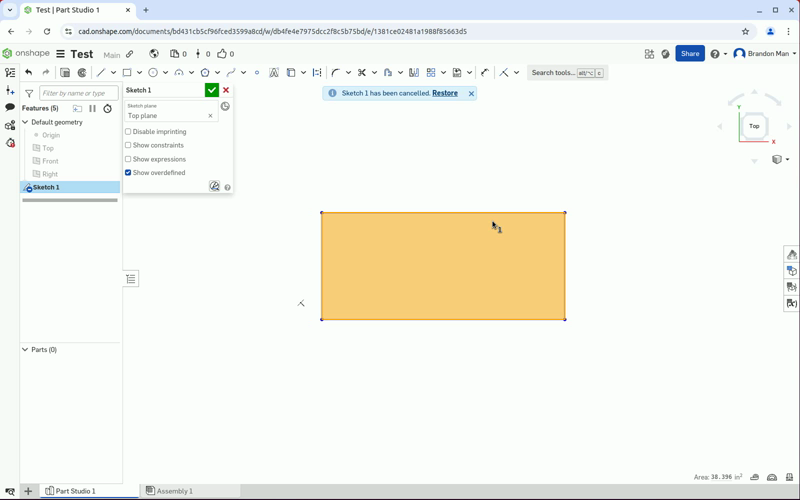
scroll(-6)
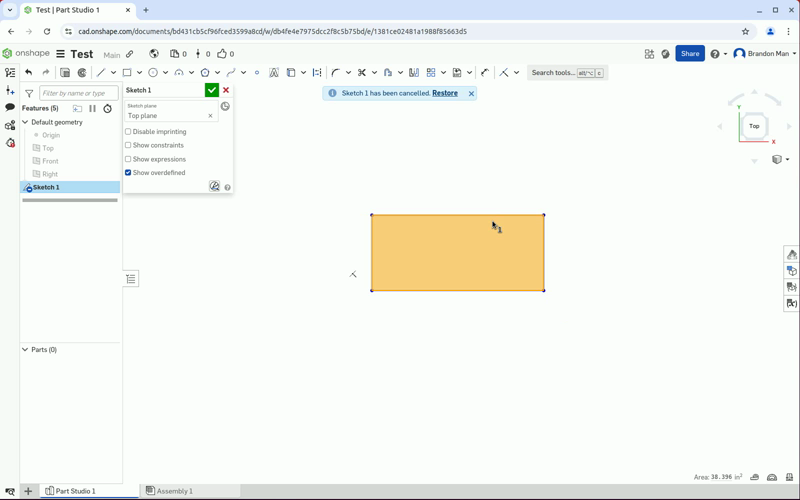
scroll(-6)
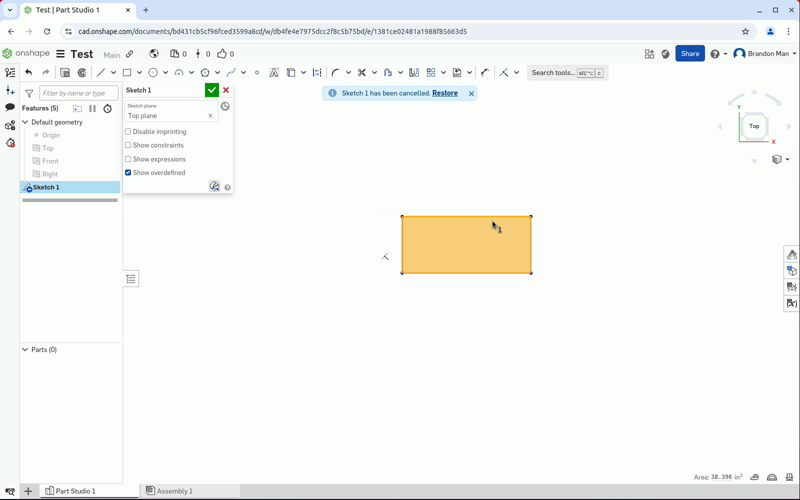
scroll(-6)
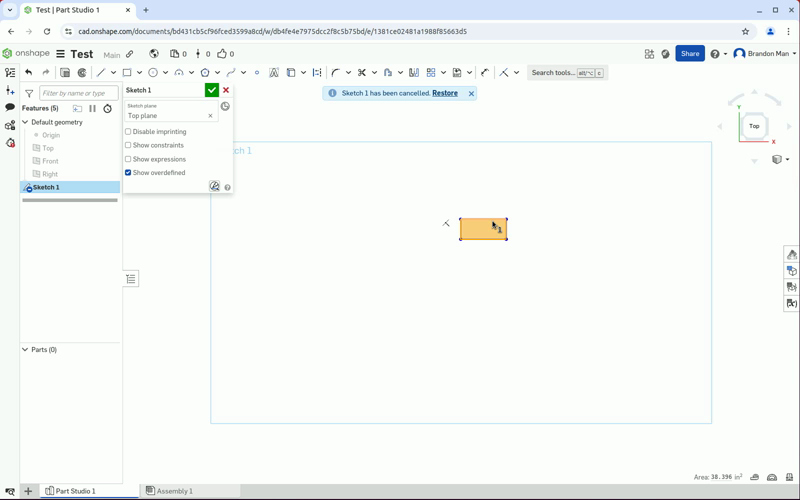
mouse_move(73, 352)
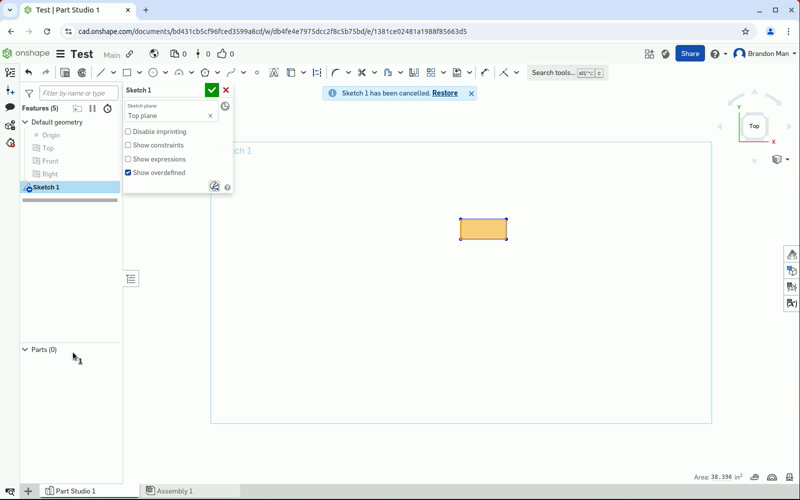
key(shift+y)
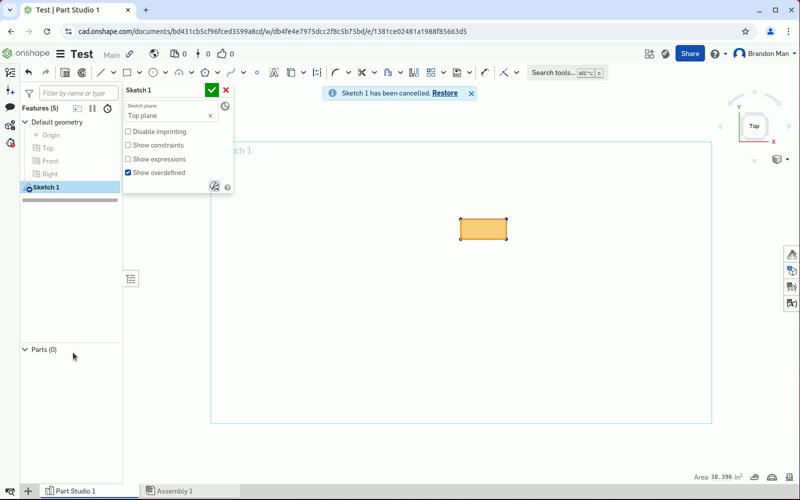
key(shift+e)
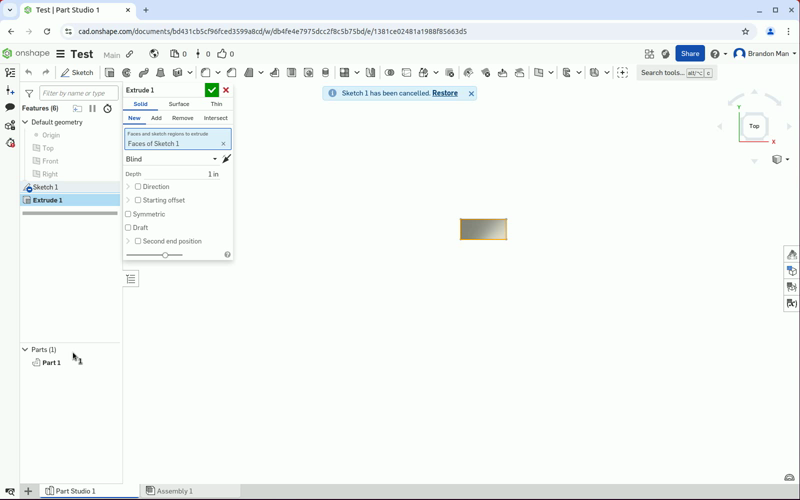
mouse_move(143, 106)
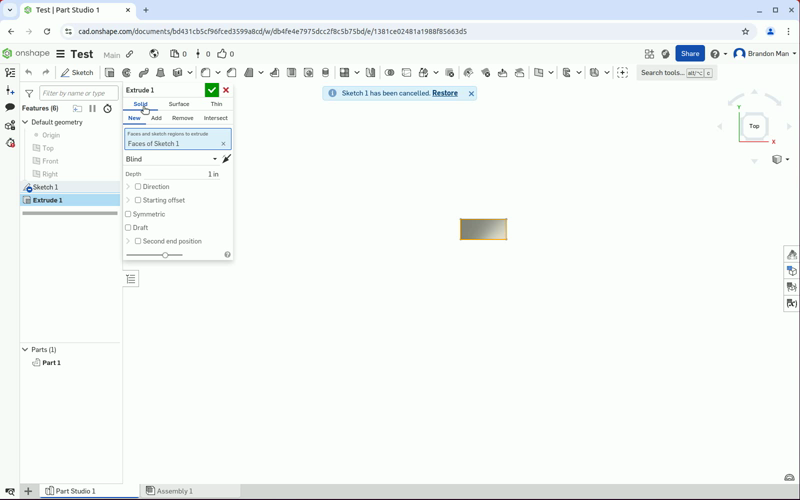
click(143, 106)
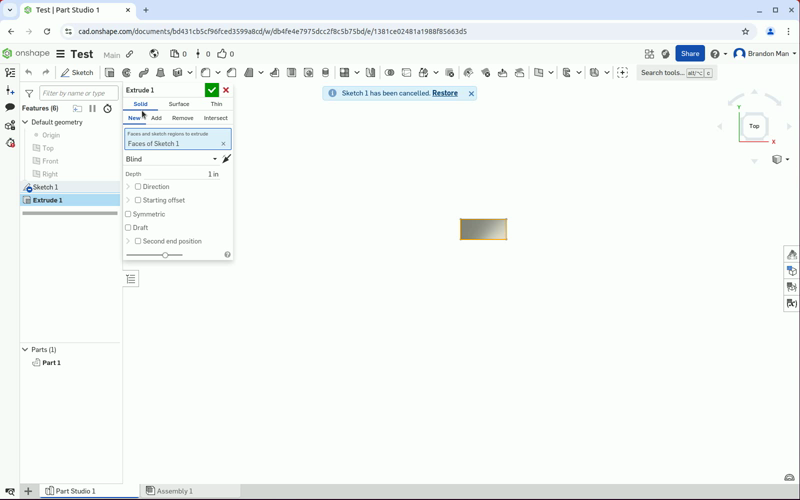
mouse_move(137, 120)
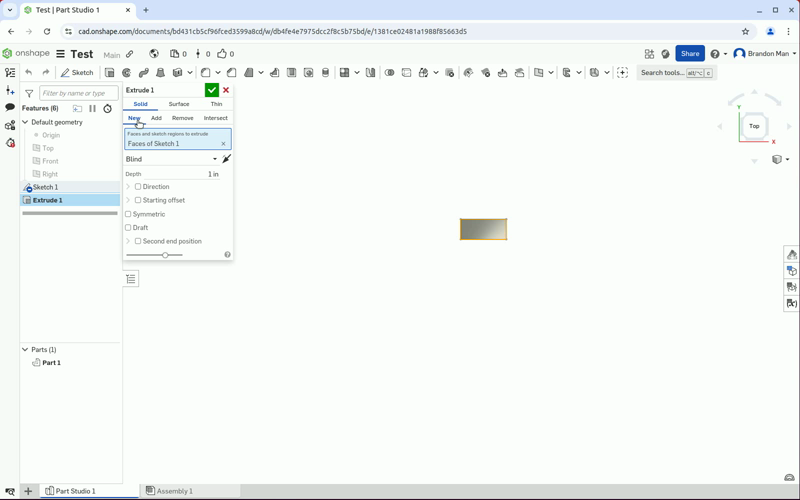
click(137, 120)
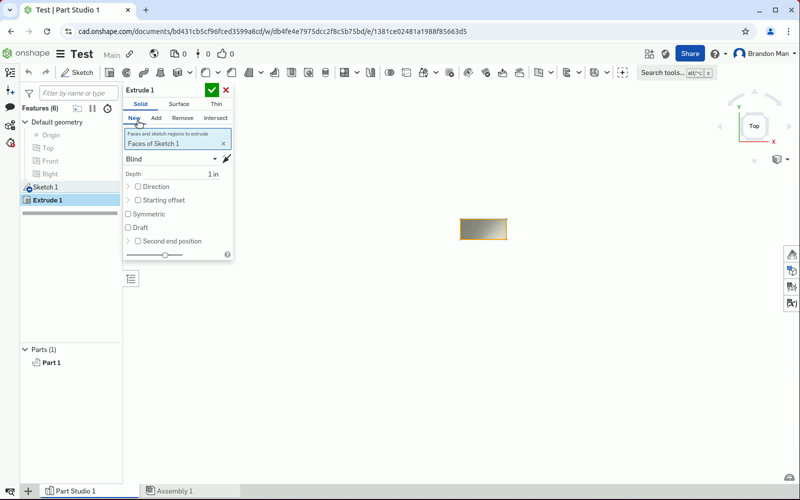
key(tab, 4)
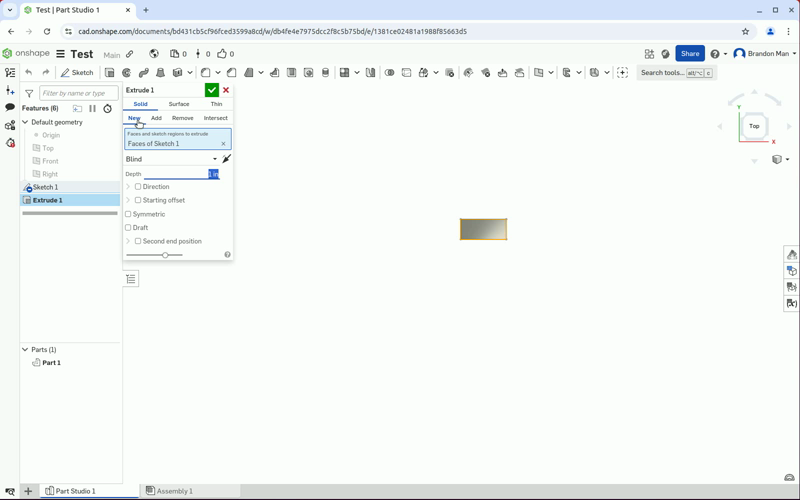
text(0.722)
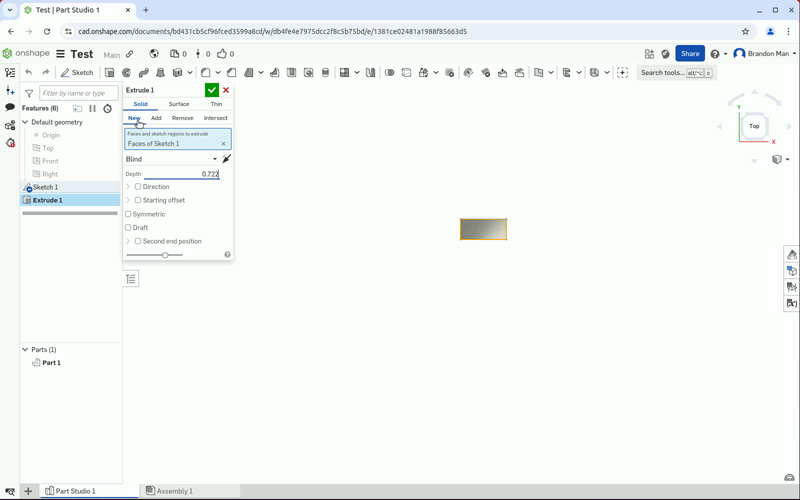
key(enter)
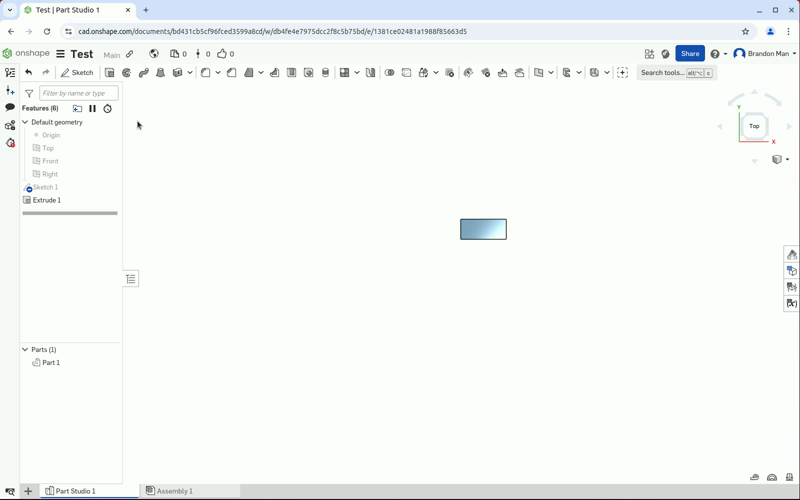
key(shift+h)
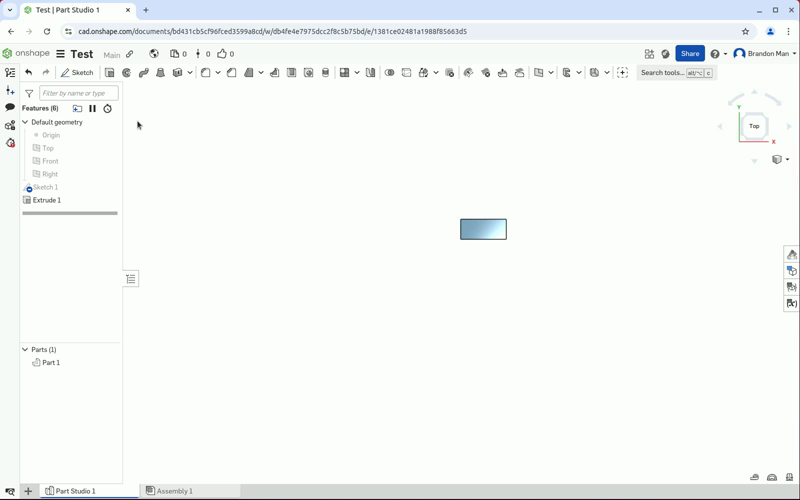
key(shift+h)
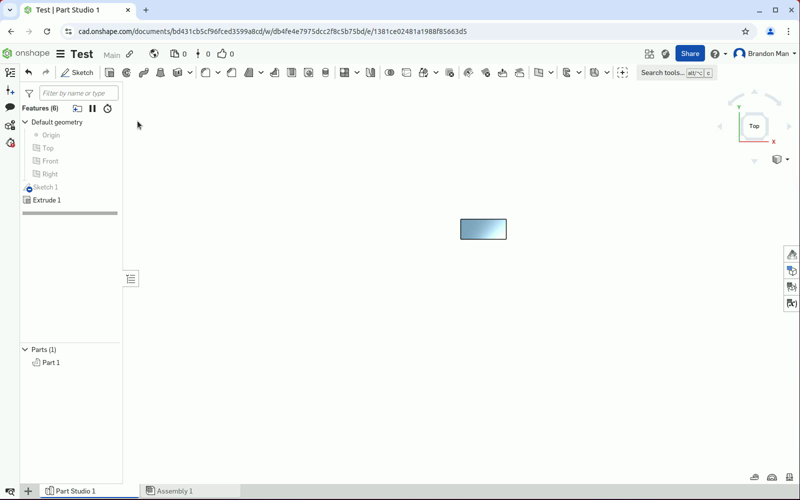
mouse_move(73, 189)
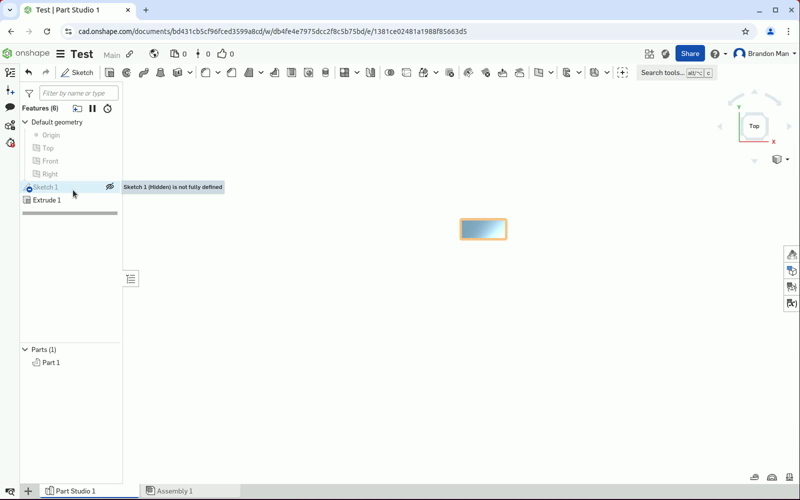
click(73, 189)
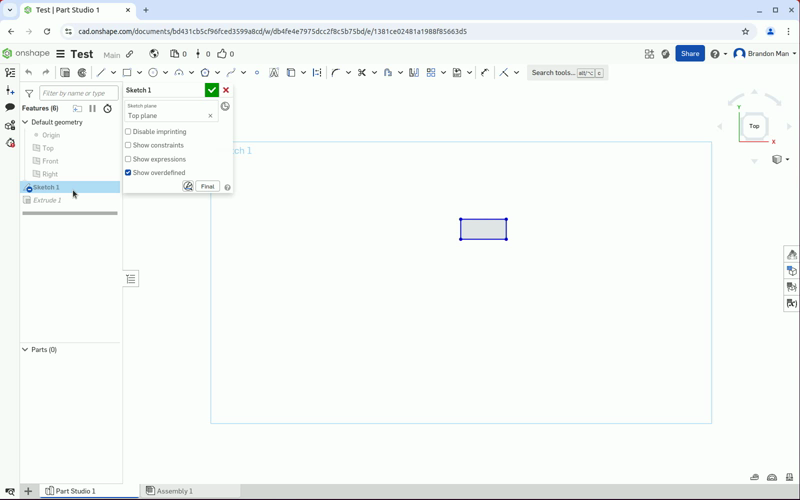
mouse_move(229, 92)
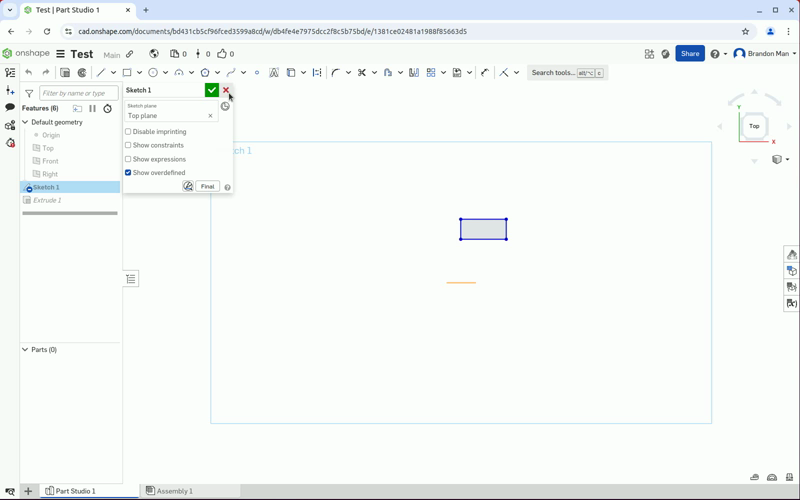
click(229, 92)
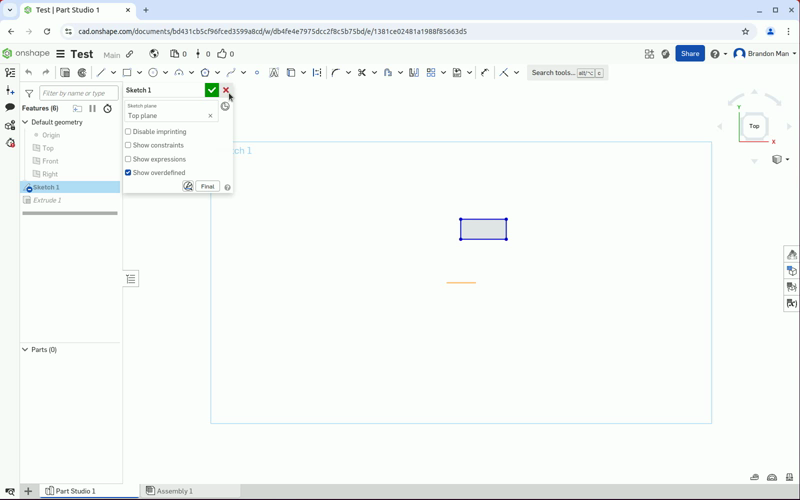
key(shift+s)
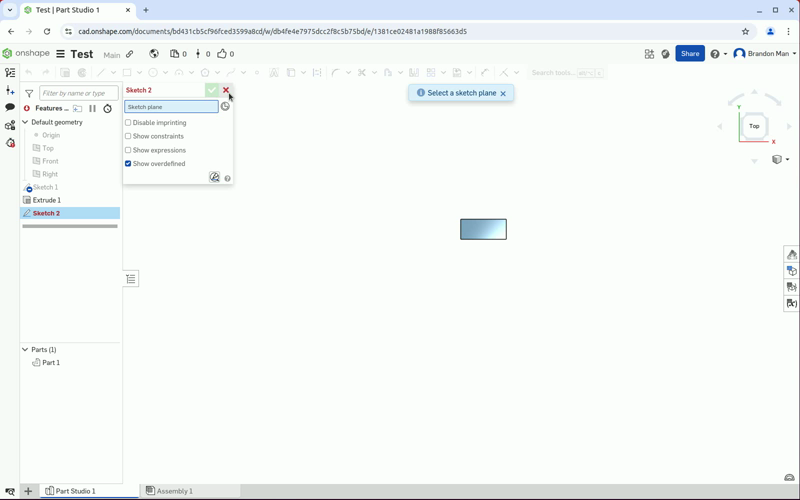
mouse_move(73, 150)
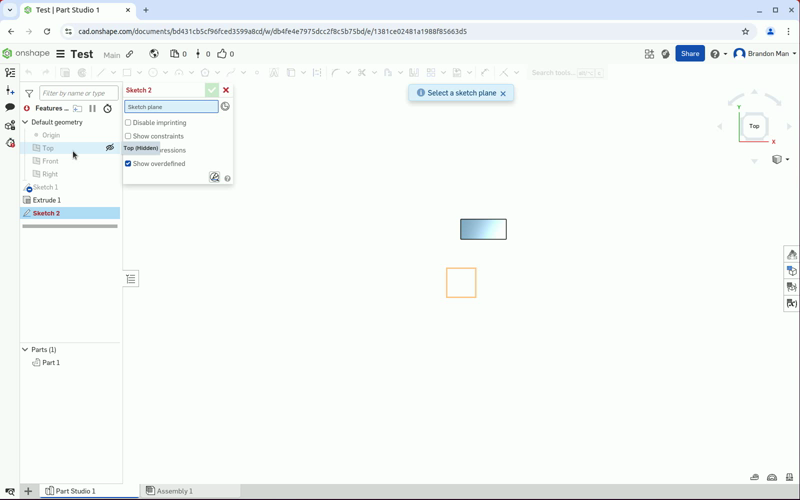
click(73, 150)
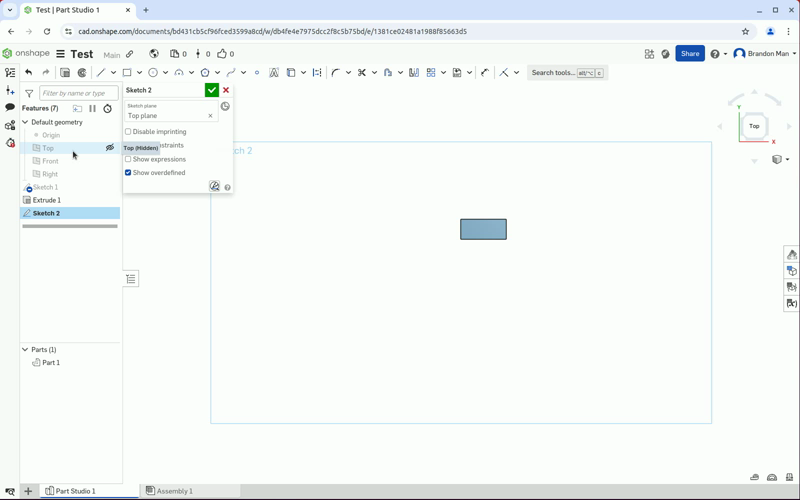
mouse_move(73, 352)
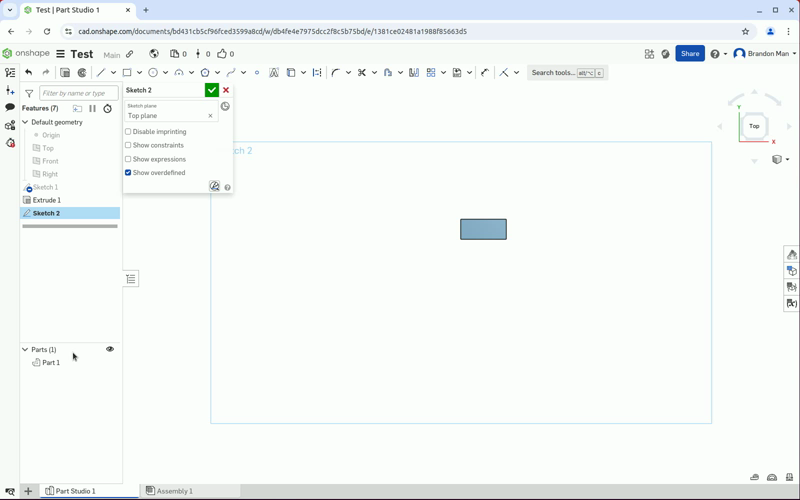
key(y)
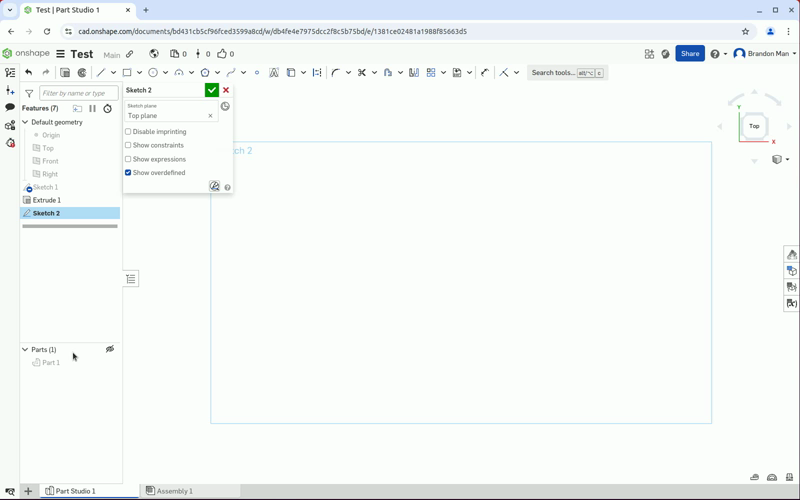
key(l)
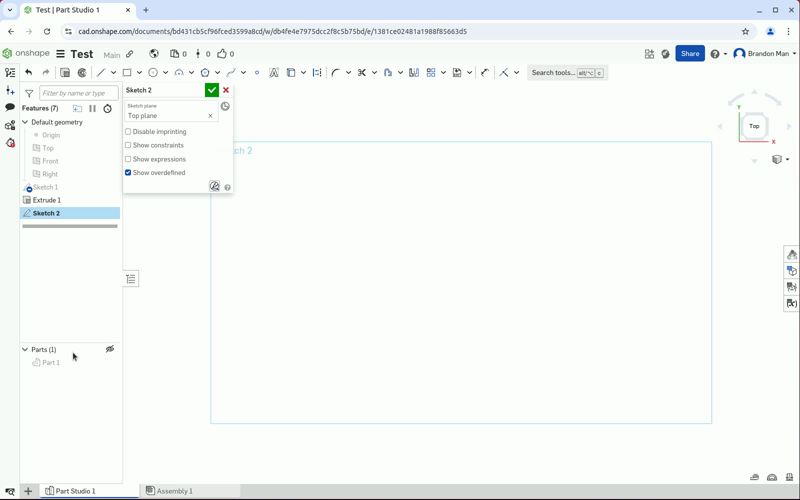
key_down(shift)
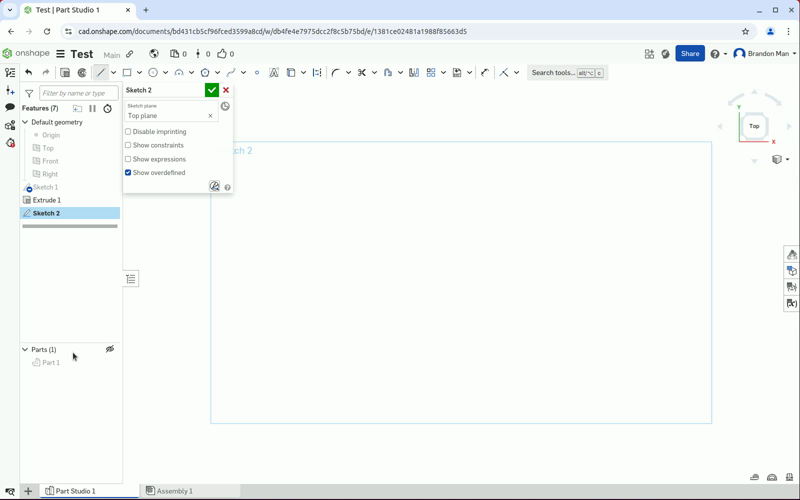
mouse_move(505, 282)
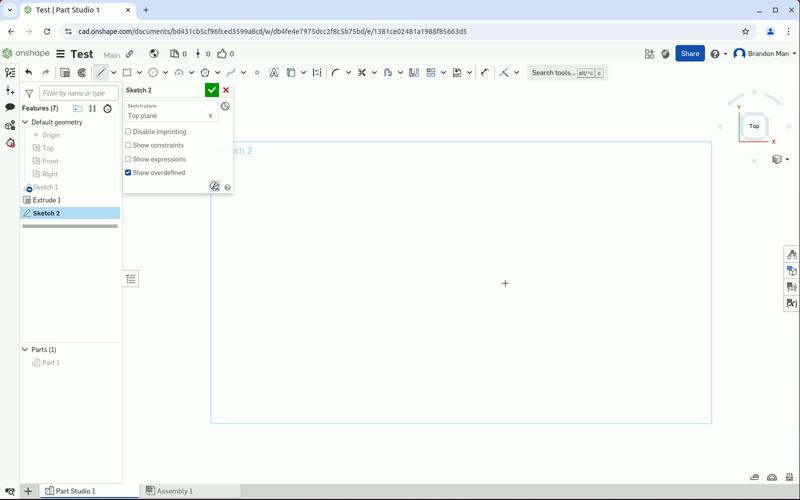
click(505, 282)
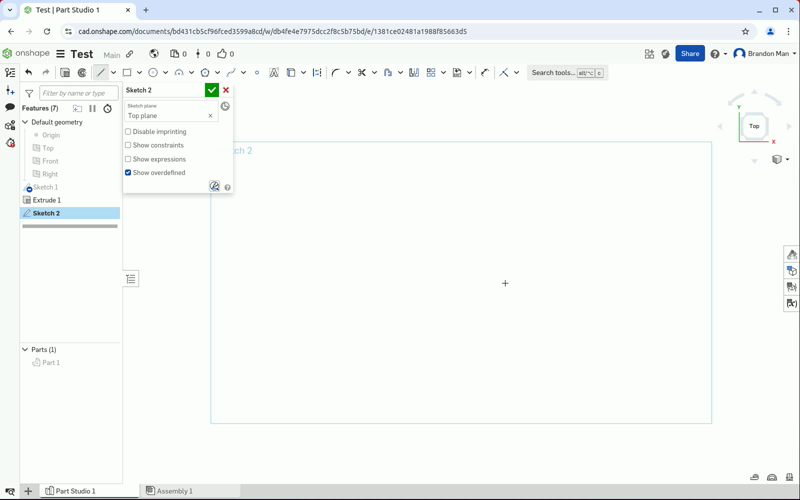
key_up(shift)
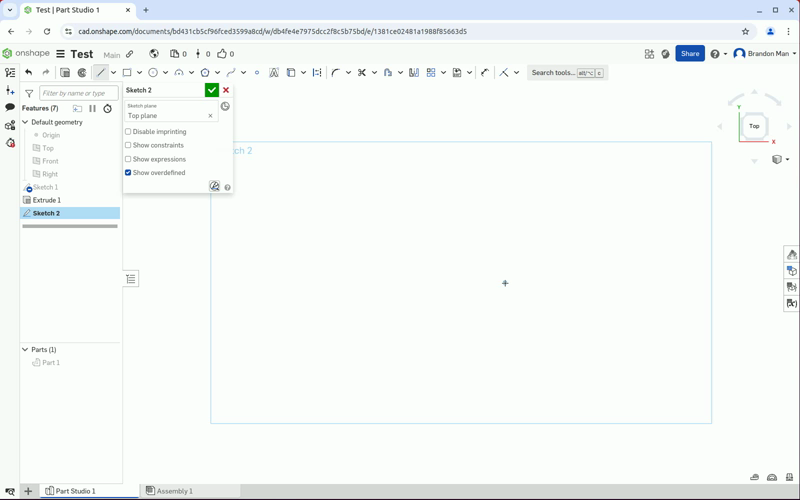
key_down(shift)
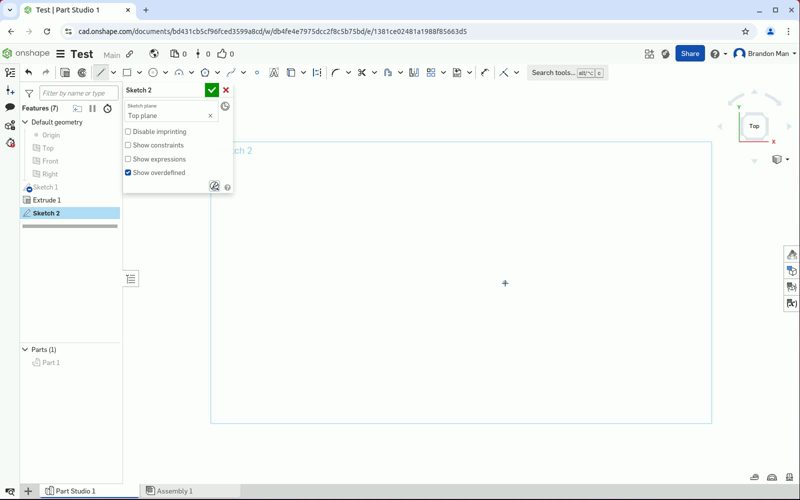
mouse_move(535, 282)
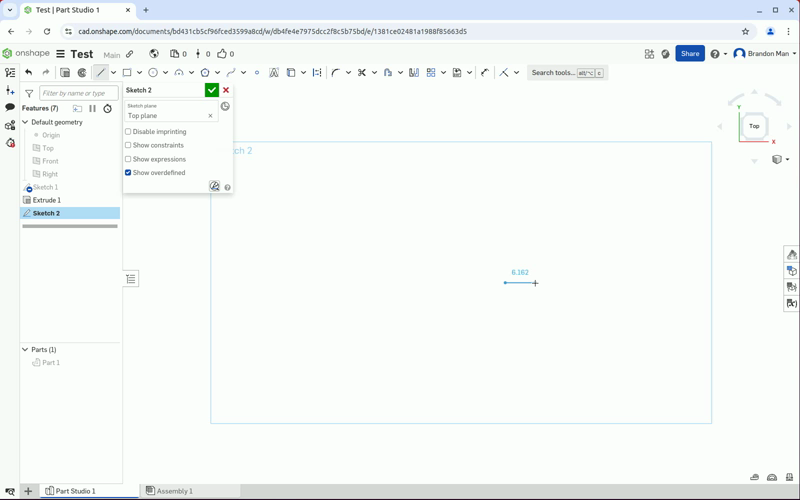
mouse_move(508, 277)
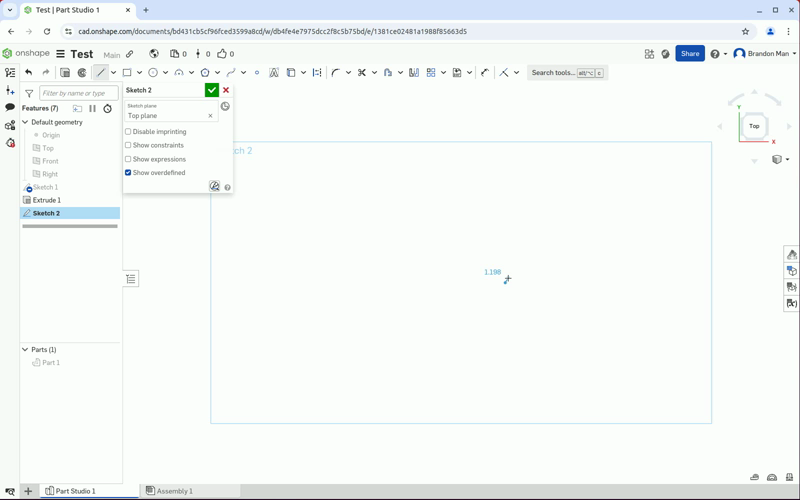
scroll(6)
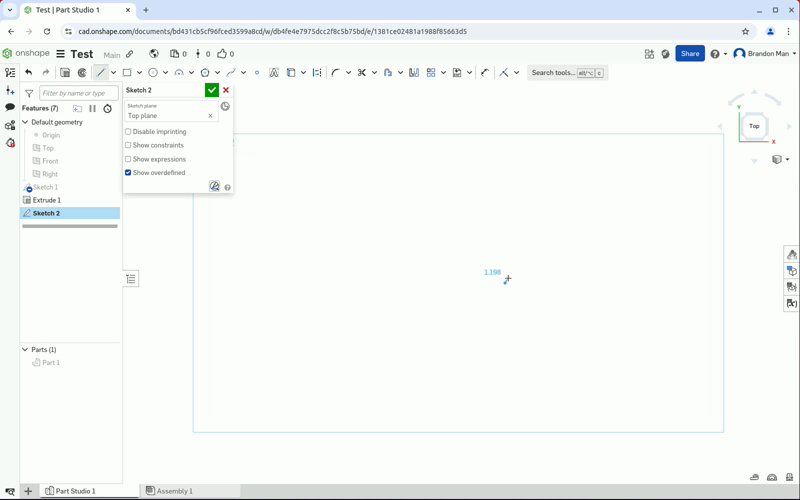
scroll(6)
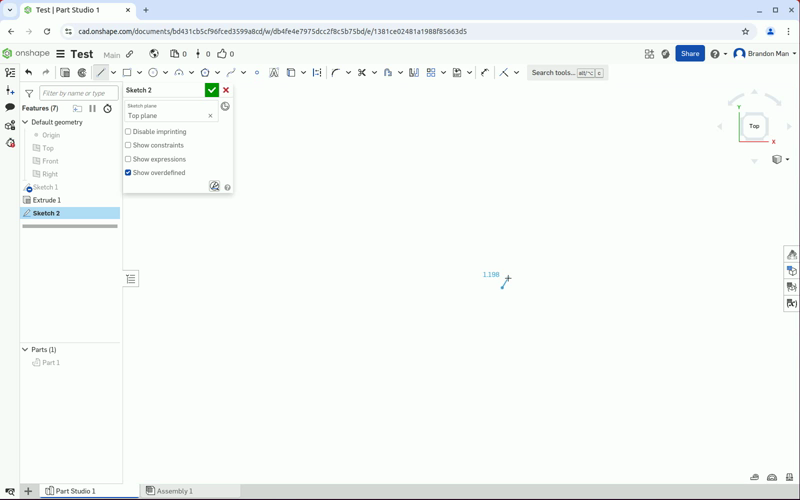
scroll(6)
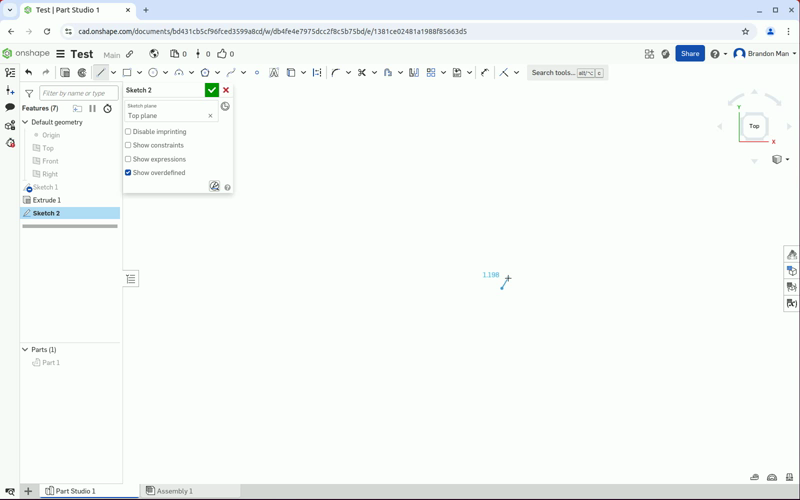
scroll(6)
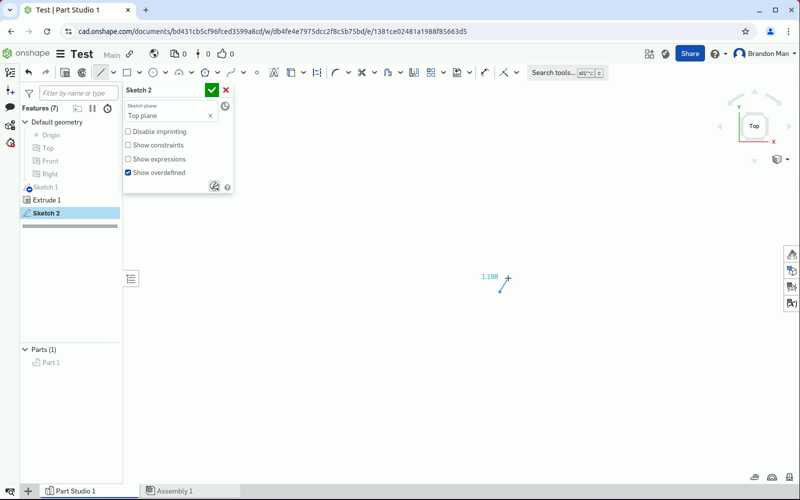
scroll(6)
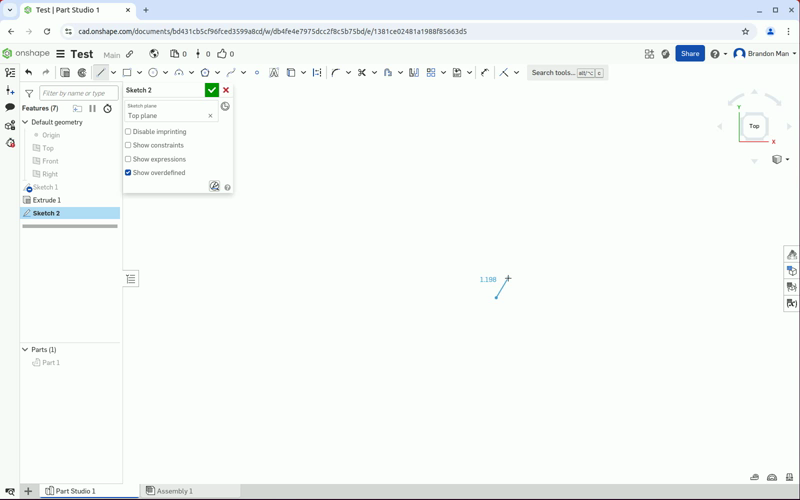
scroll(6)
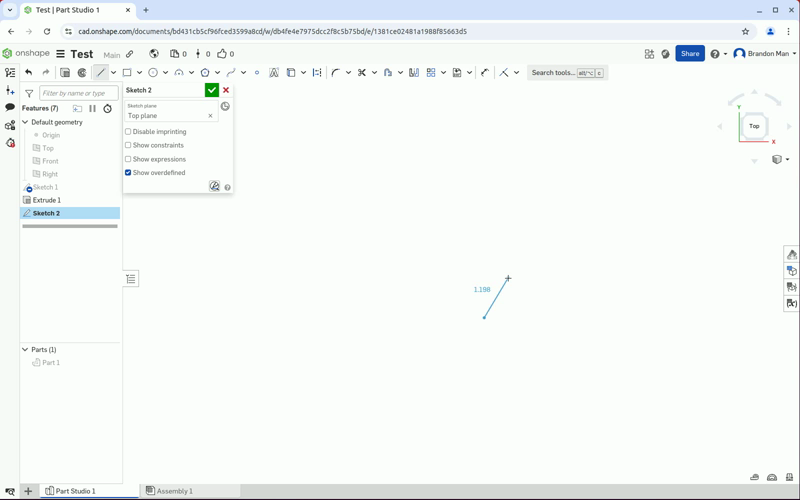
scroll(6)
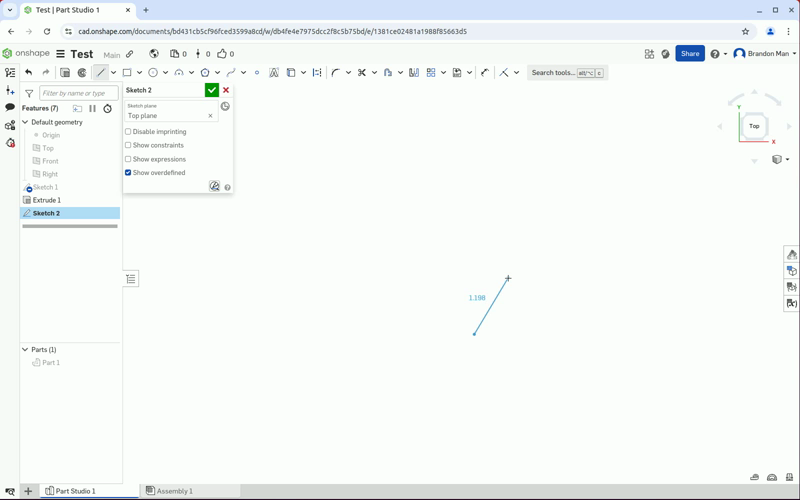
click(508, 277)
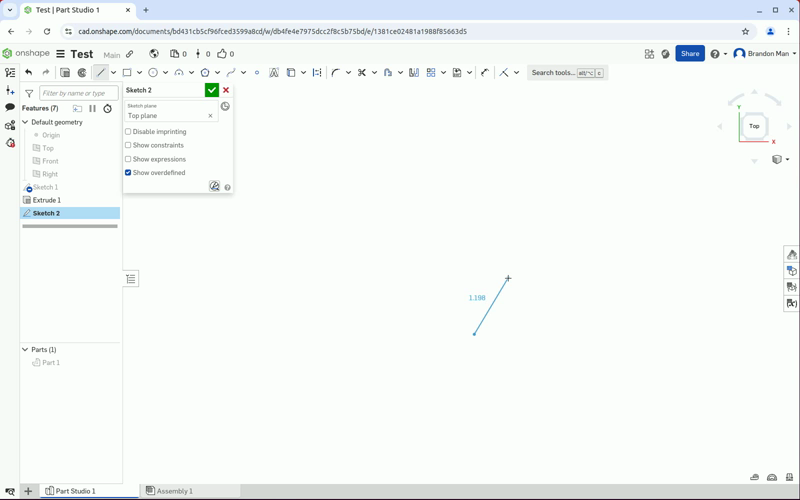
scroll(-6)
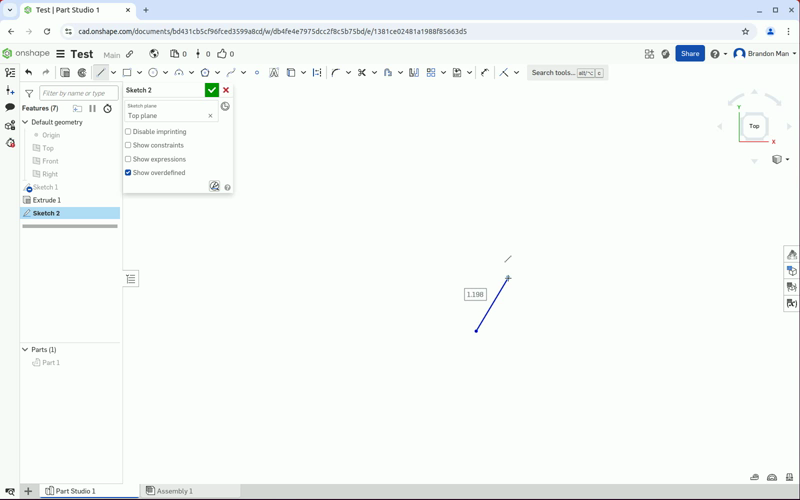
scroll(-6)
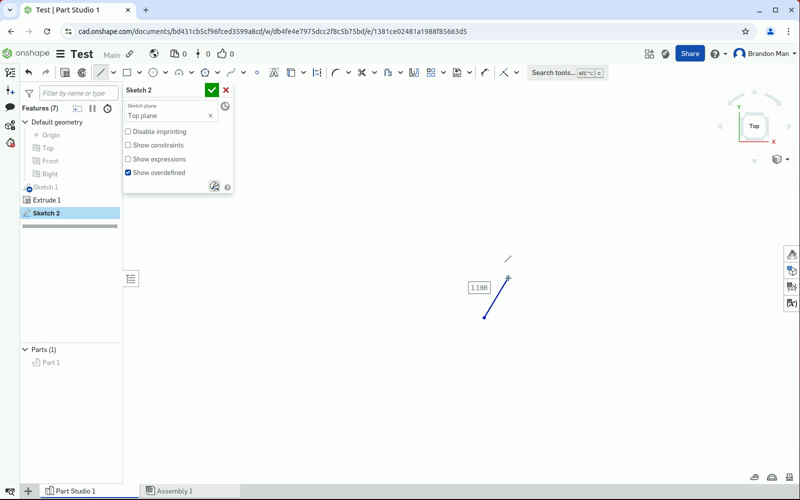
scroll(-6)
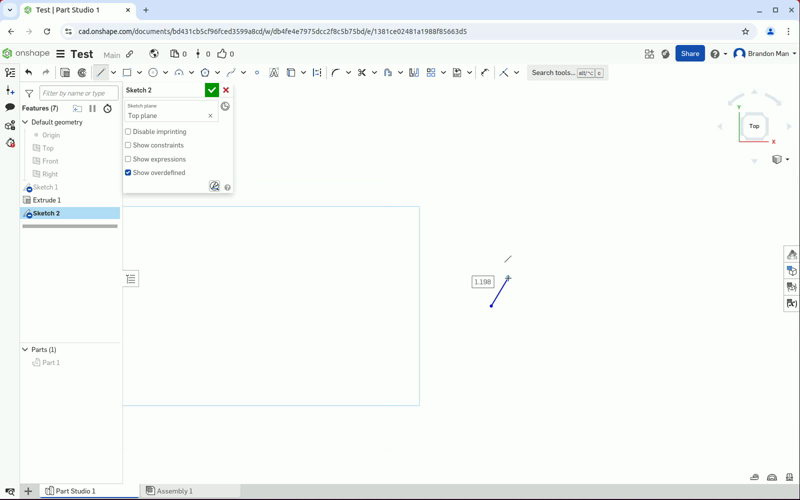
scroll(-6)
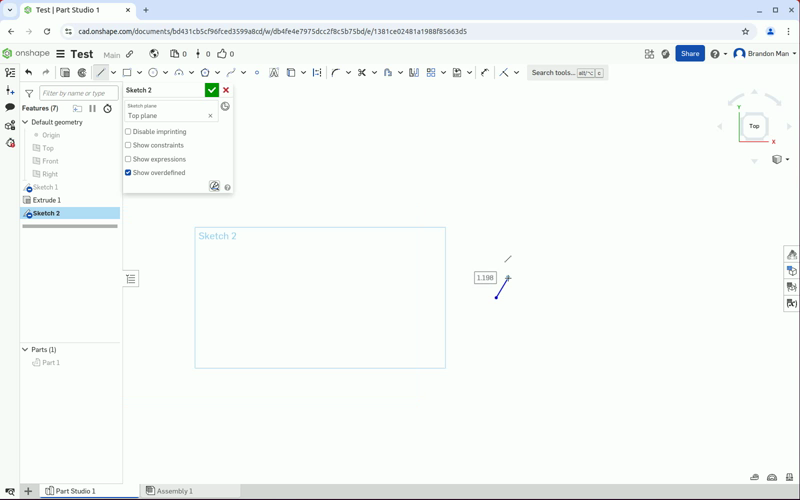
scroll(-6)
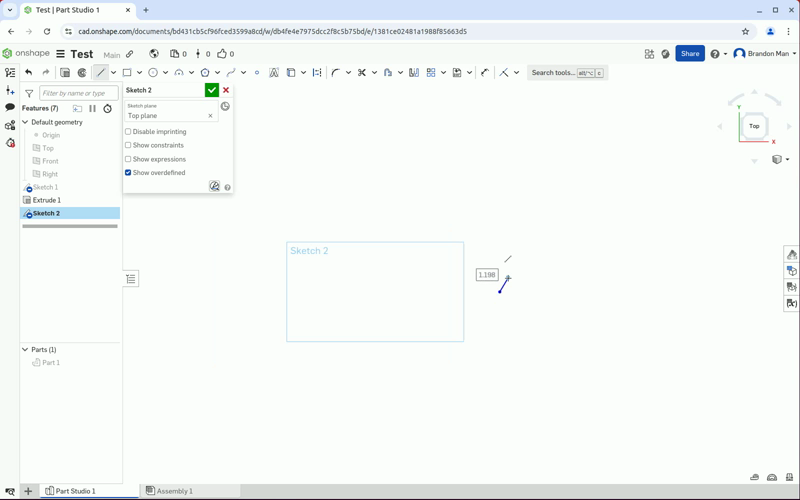
scroll(-6)
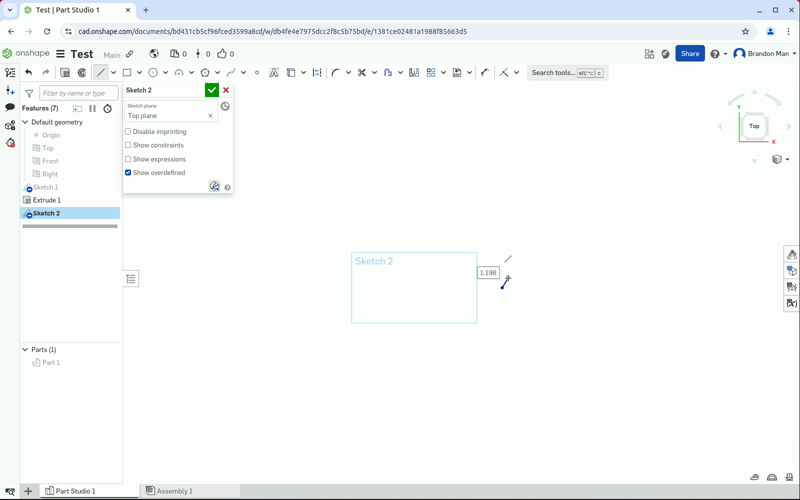
scroll(-6)
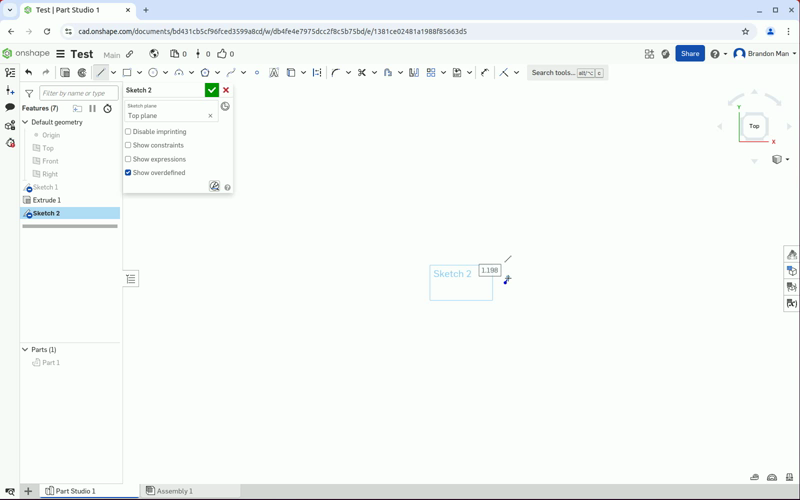
key_up(shift)
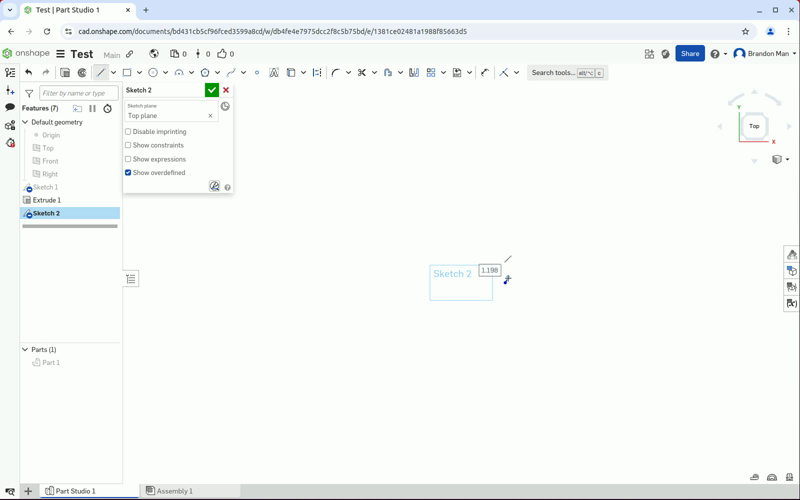
key_down(shift)
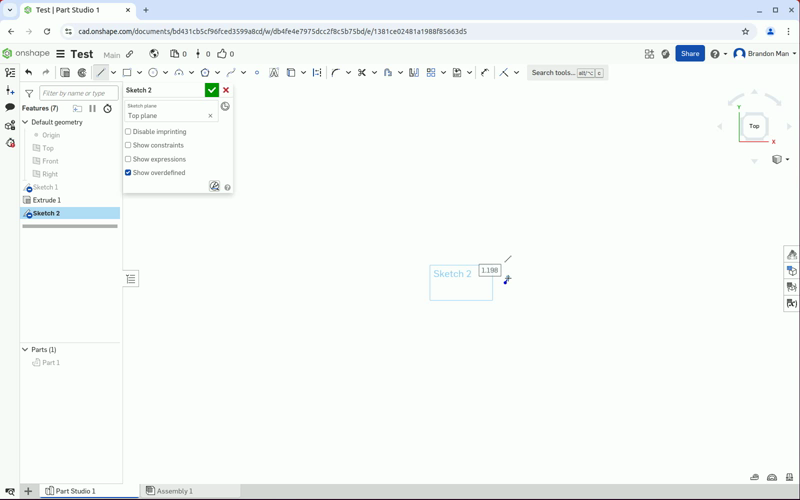
mouse_move(538, 277)
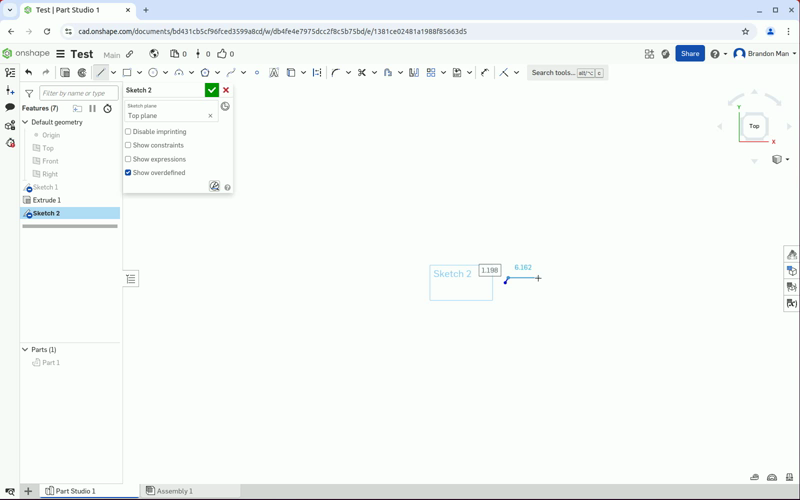
mouse_move(517, 277)
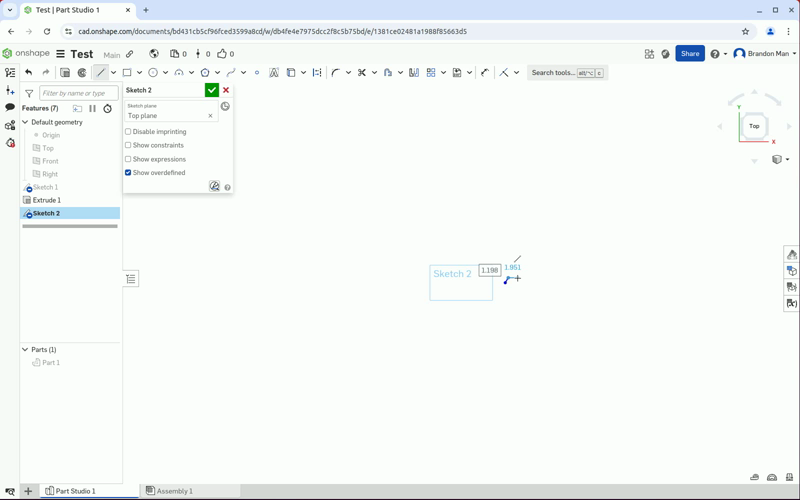
click(517, 277)
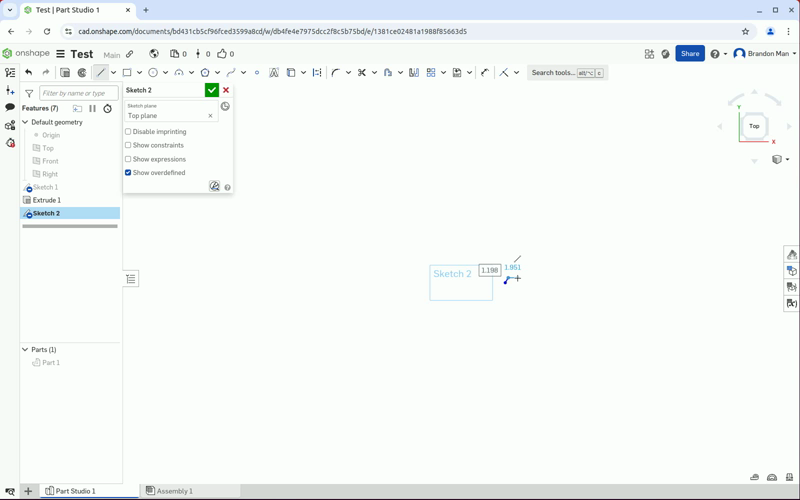
key_up(shift)
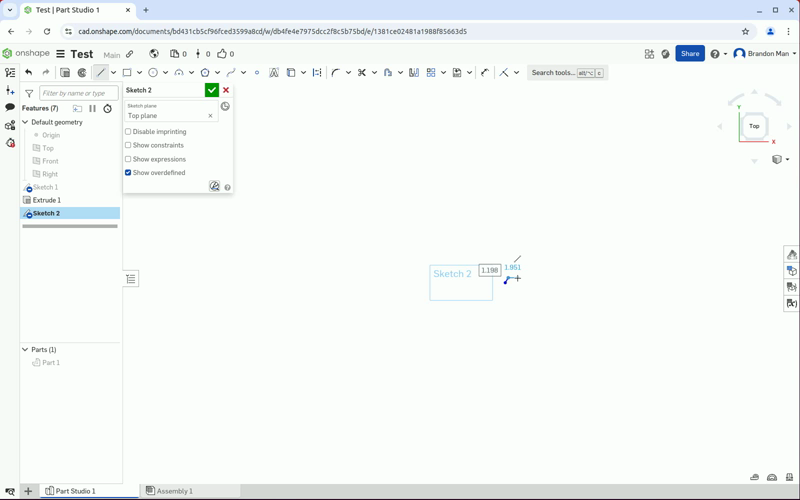
key_down(shift)
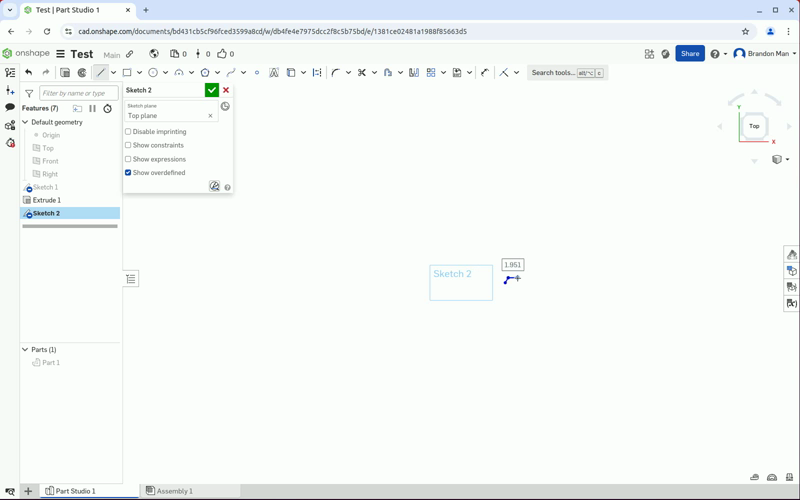
mouse_move(547, 277)
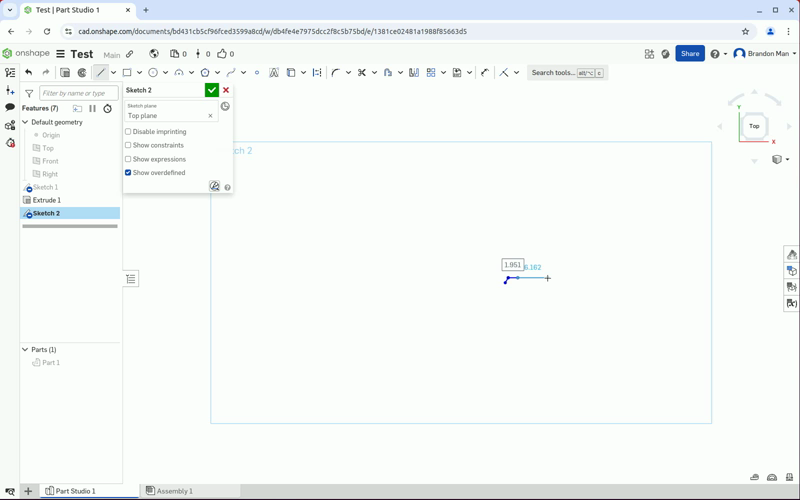
mouse_move(526, 277)
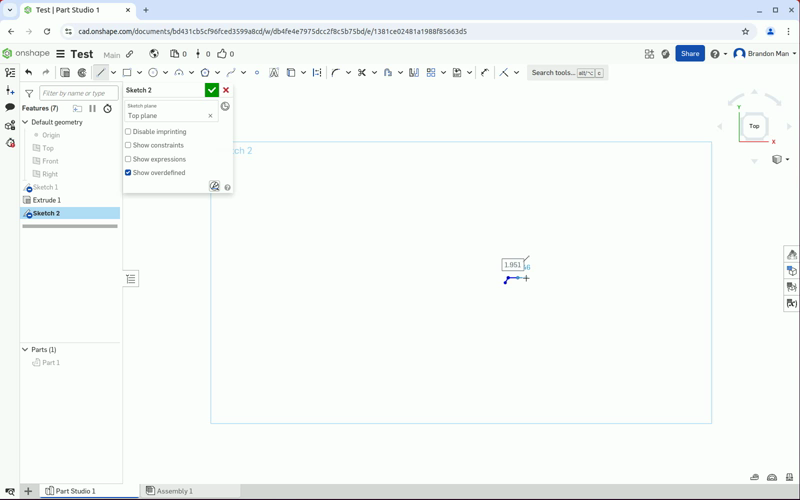
click(526, 277)
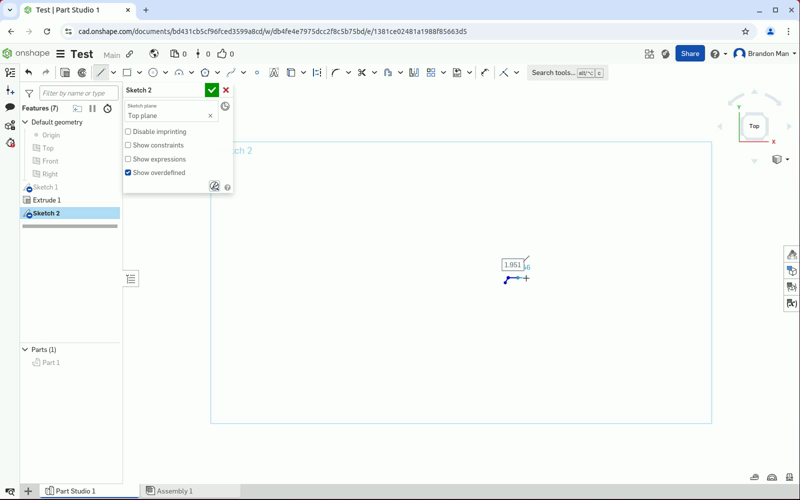
key_up(shift)
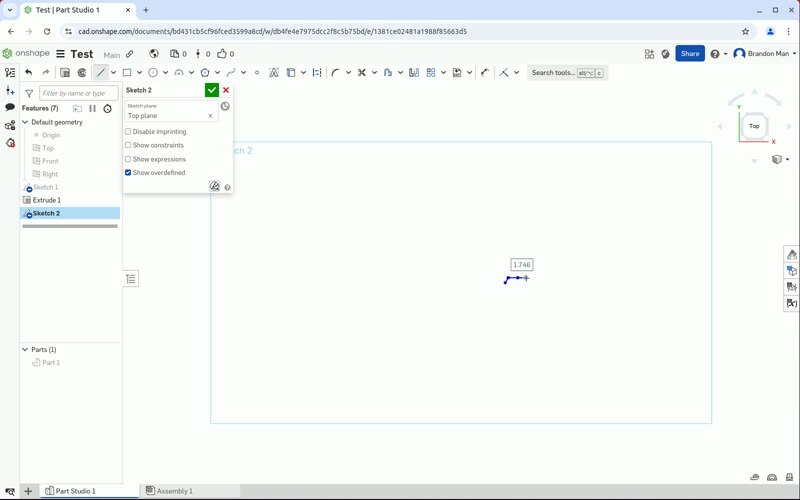
key_down(shift)
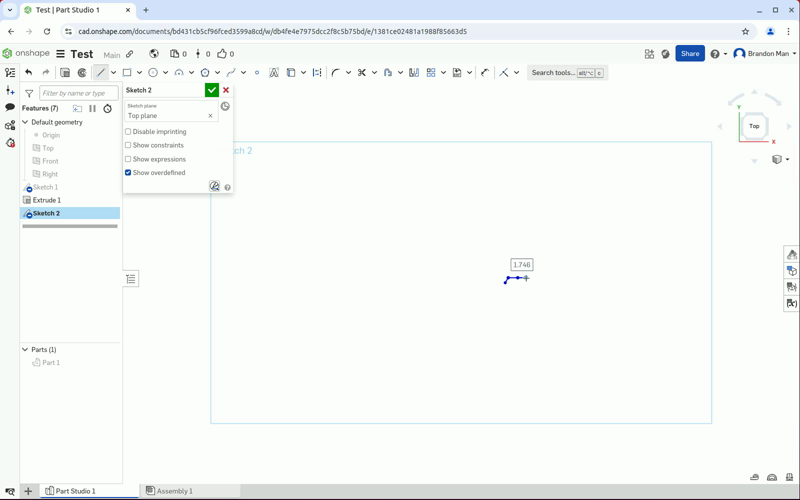
mouse_move(556, 277)
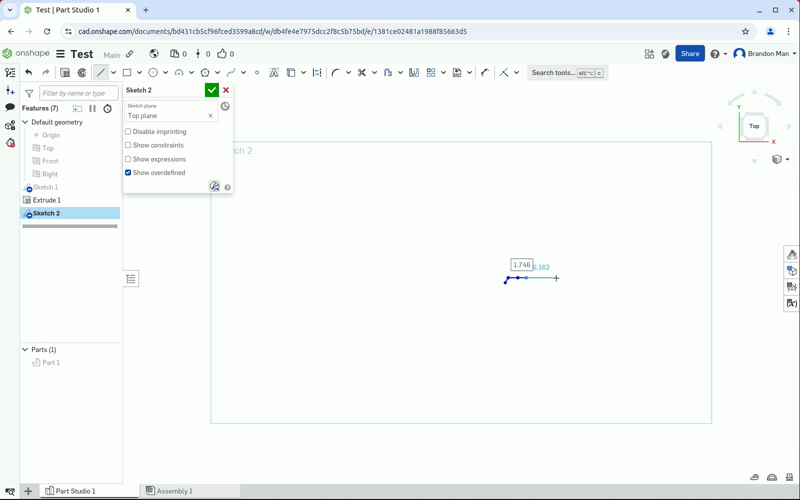
mouse_move(529, 282)
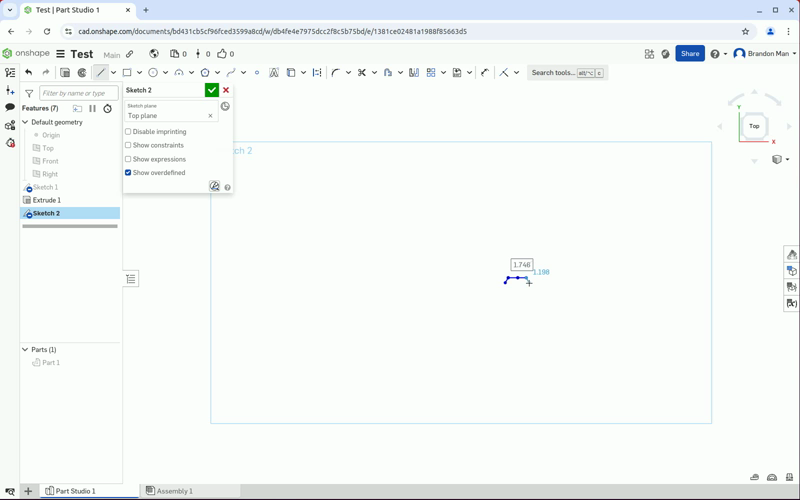
scroll(6)
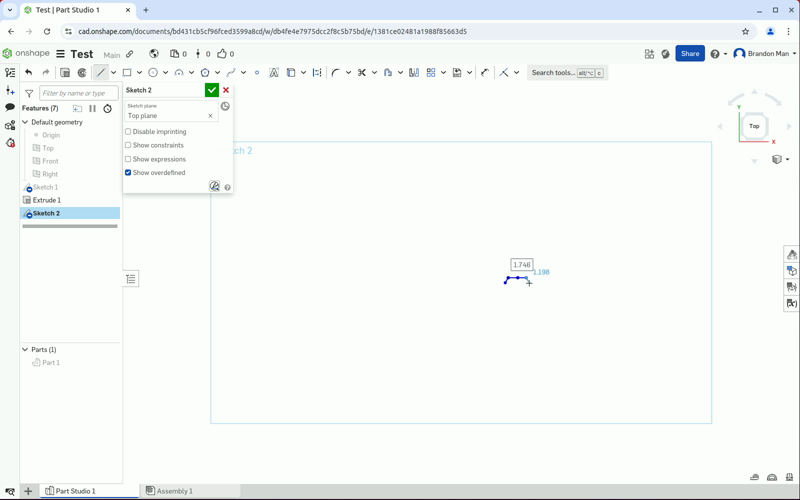
scroll(6)
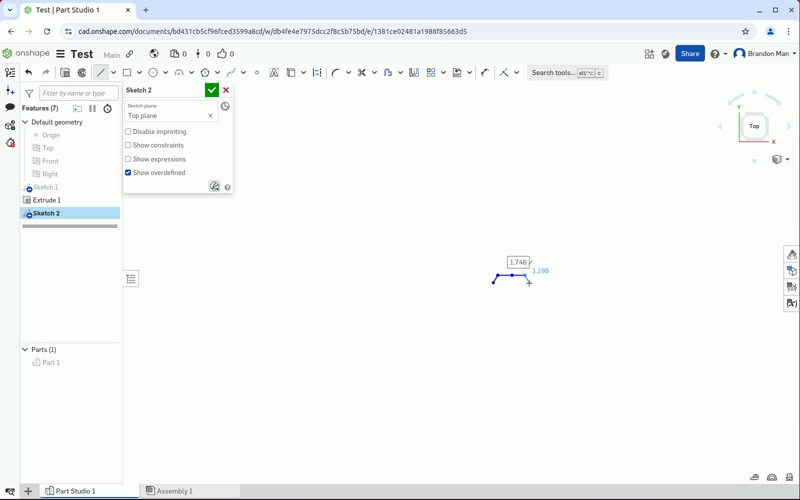
scroll(6)
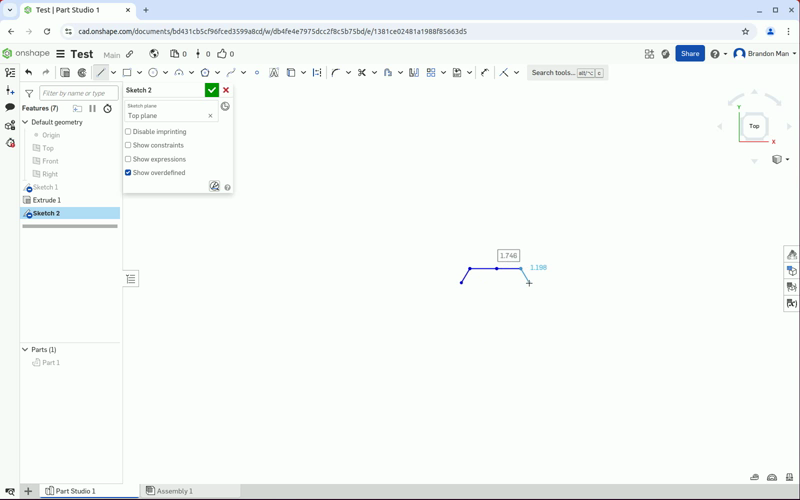
scroll(6)
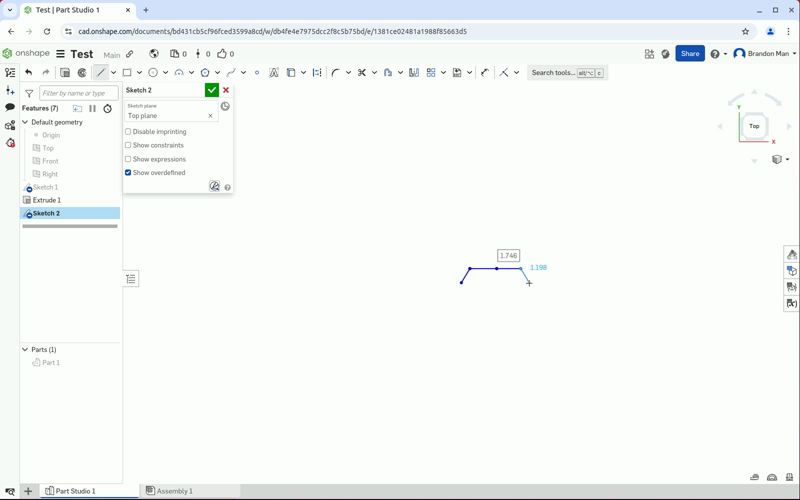
scroll(6)
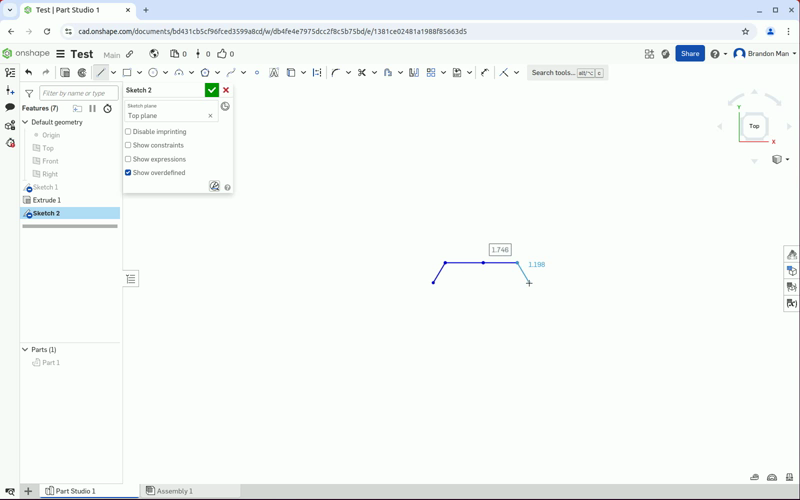
scroll(6)
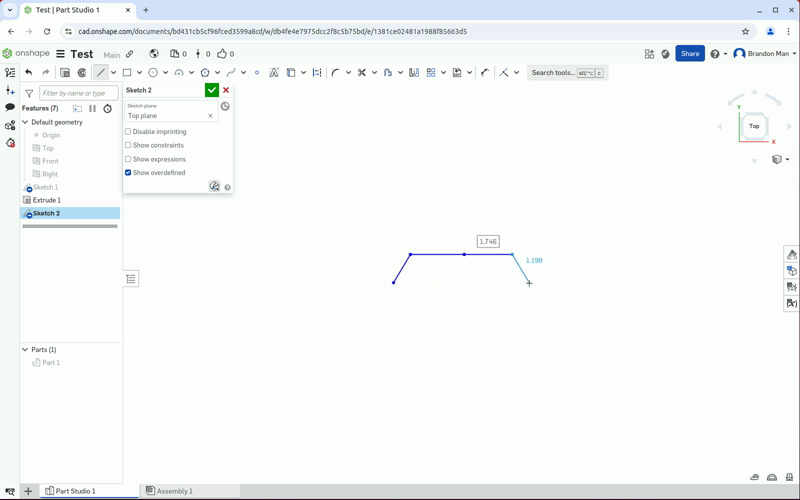
scroll(6)
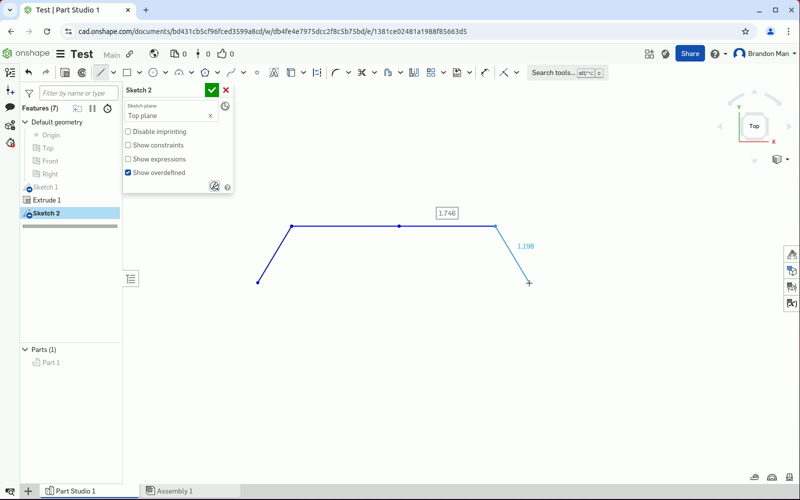
click(529, 282)
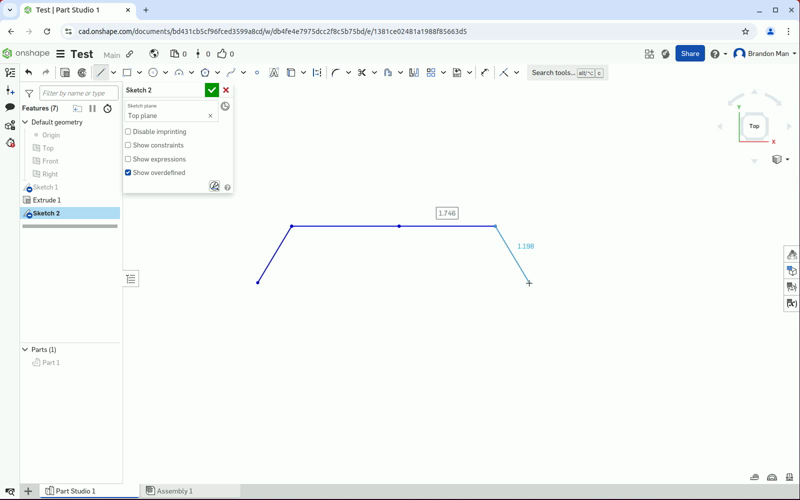
scroll(-6)
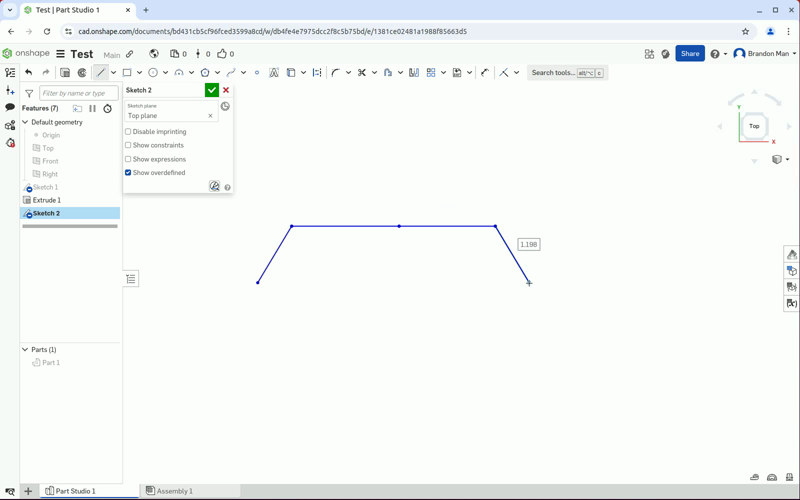
scroll(-6)
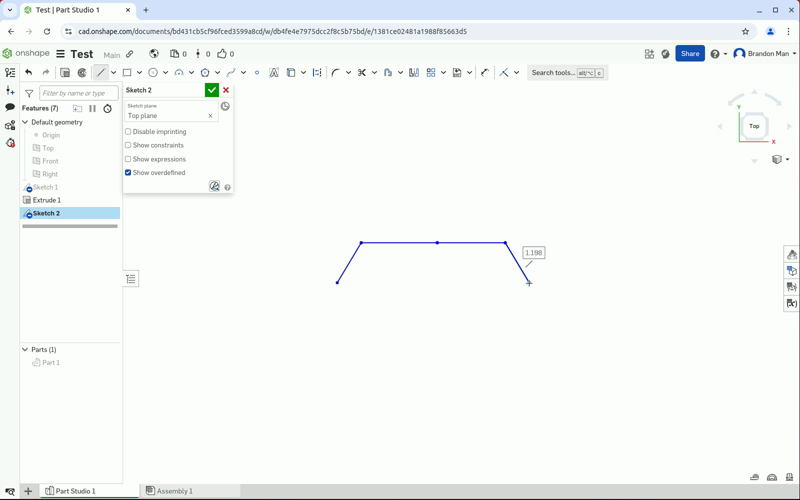
scroll(-6)
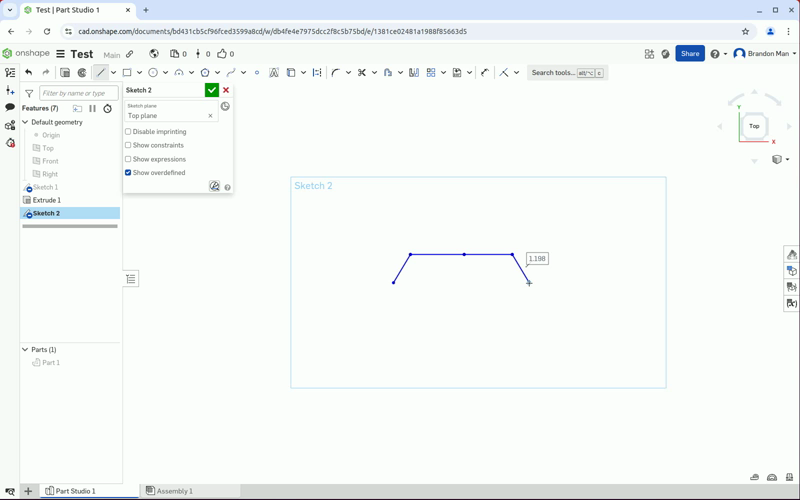
scroll(-6)
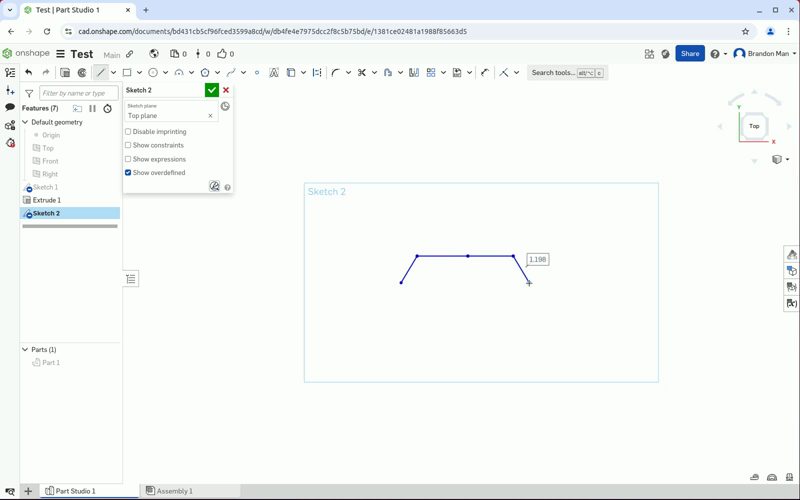
scroll(-6)
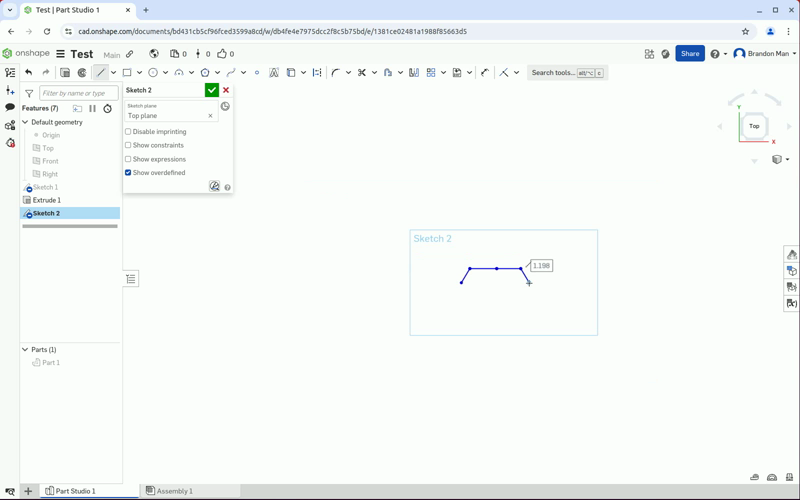
scroll(-6)
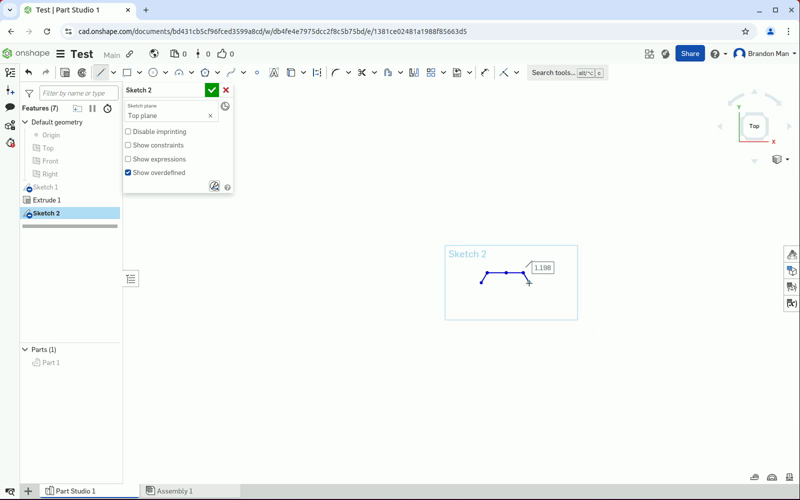
scroll(-6)
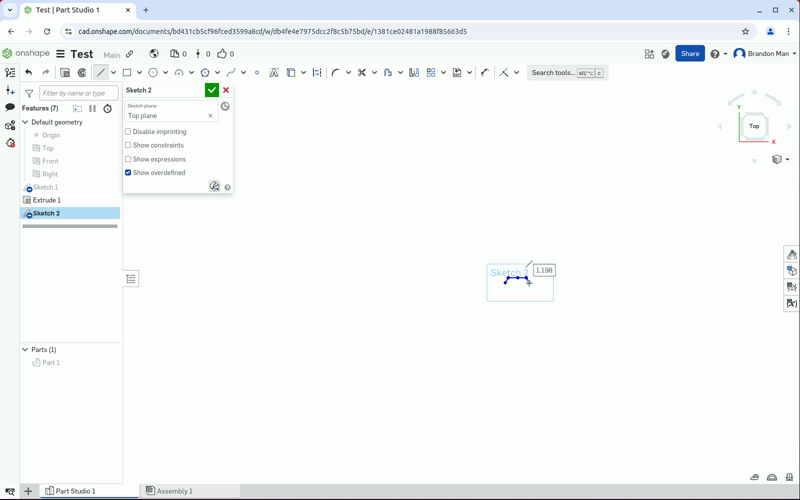
key_up(shift)
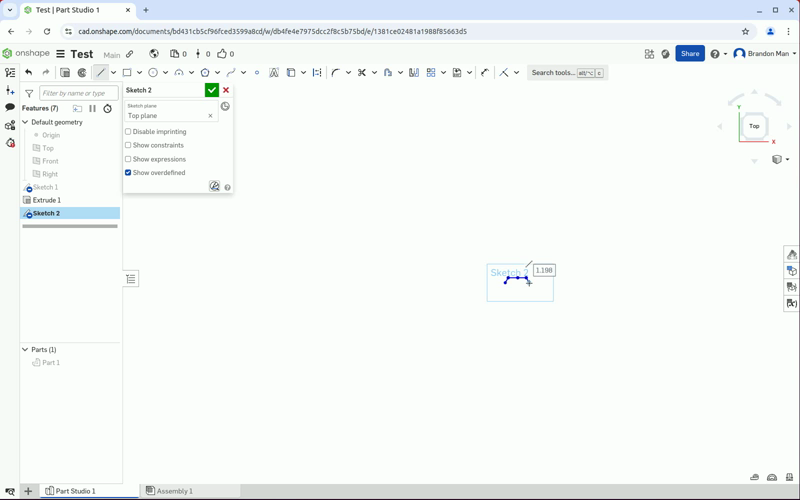
key_down(shift)
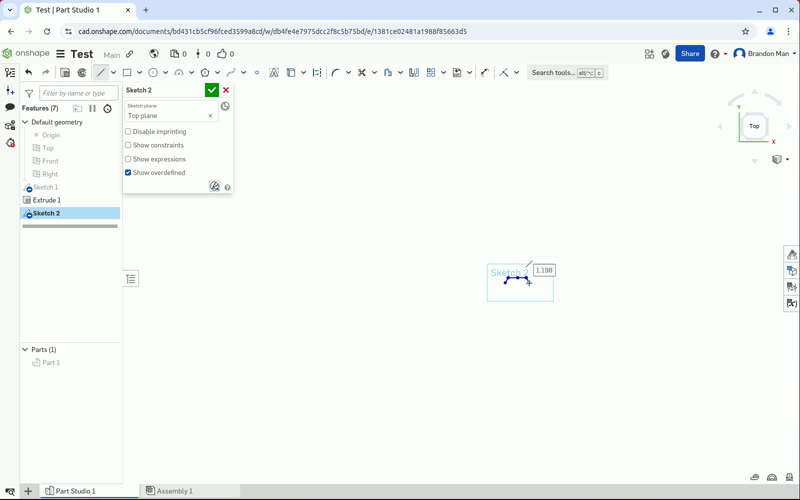
mouse_move(559, 282)
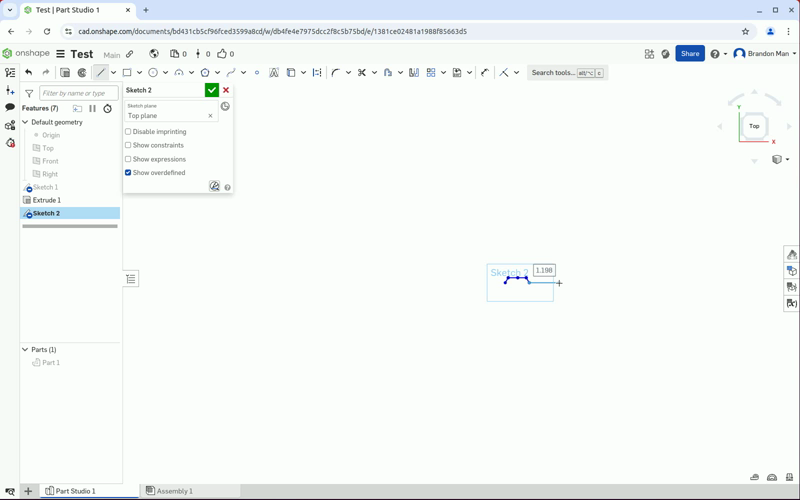
mouse_move(573, 282)
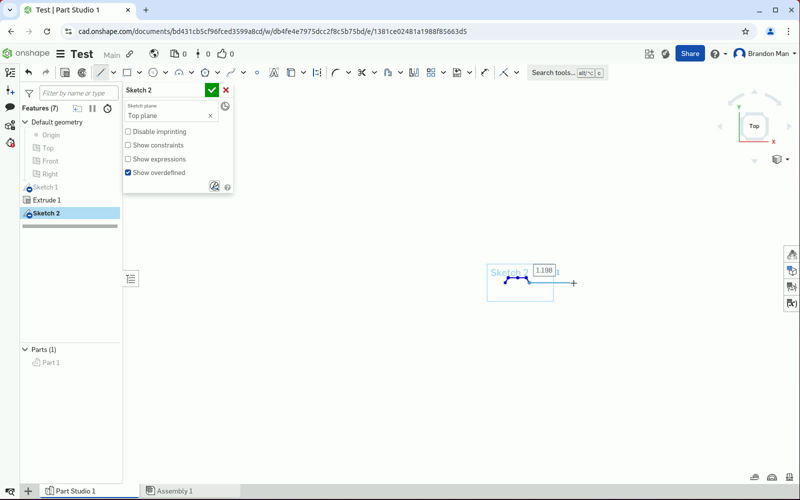
click(573, 282)
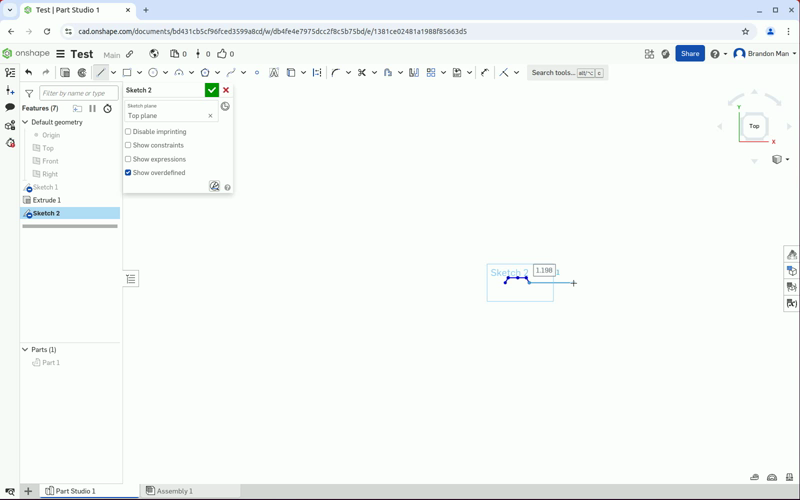
key_up(shift)
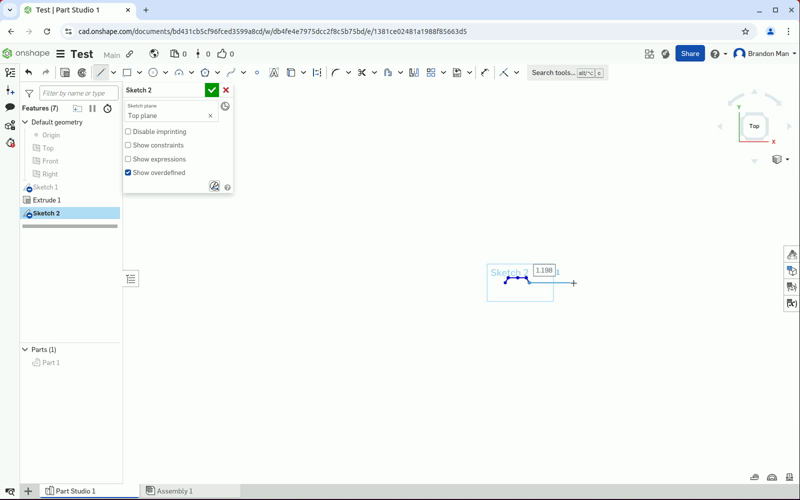
key_down(shift)
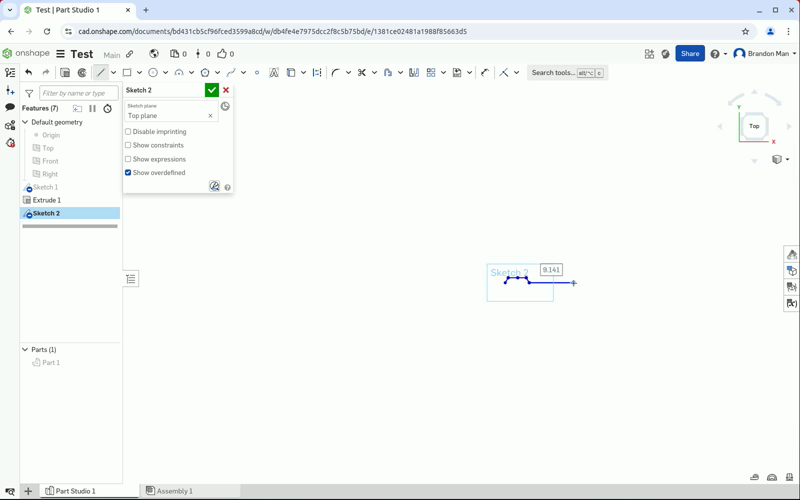
mouse_move(589, 282)
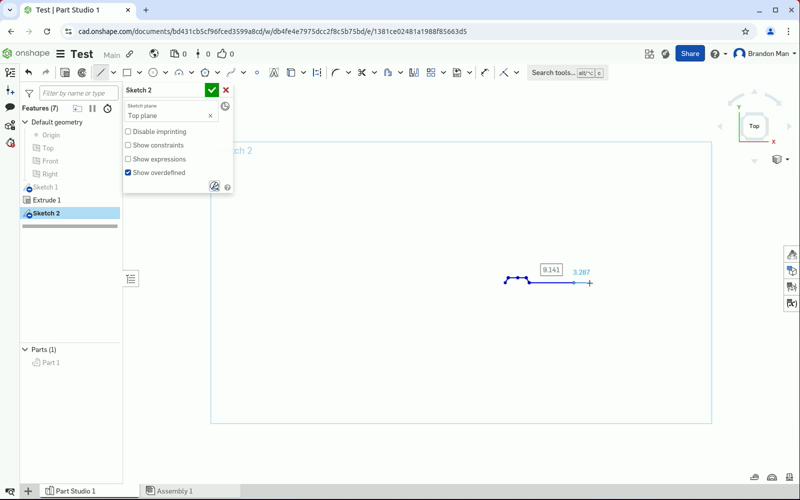
mouse_move(573, 262)
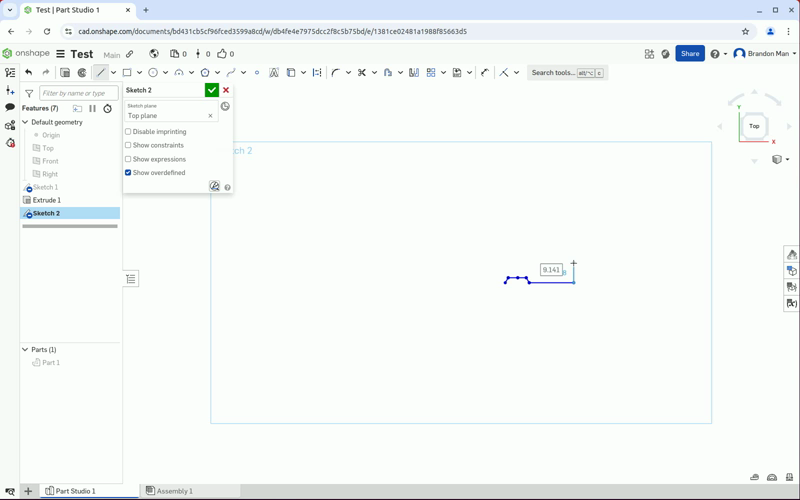
click(573, 262)
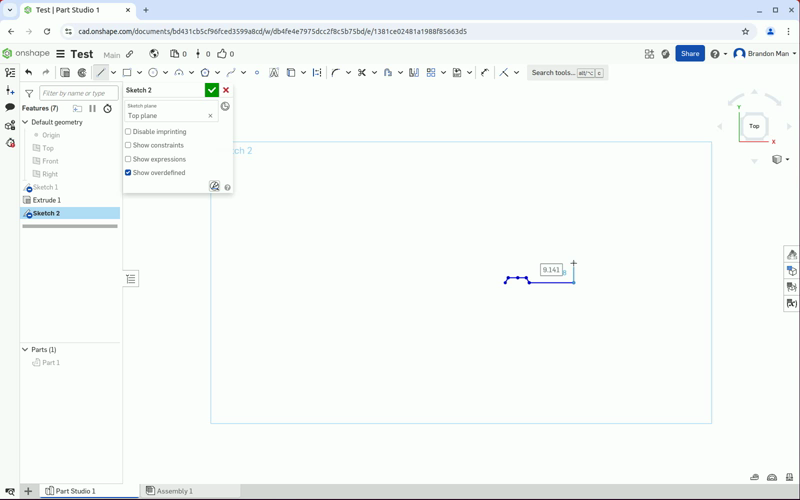
key_up(shift)
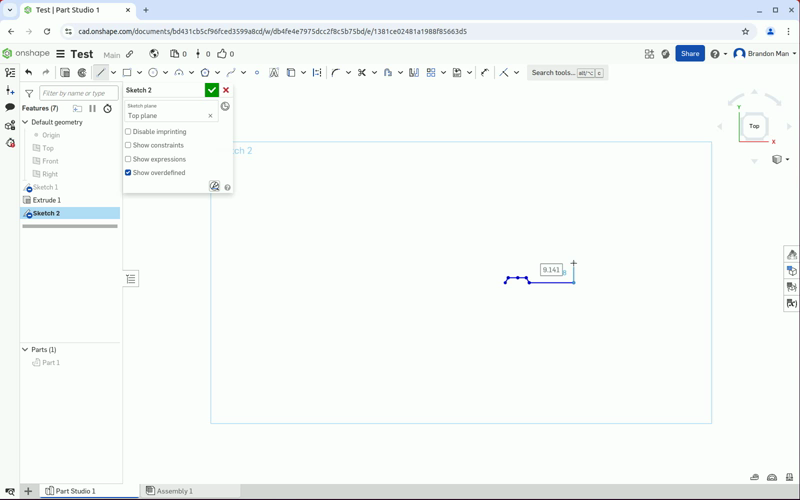
key_down(shift)
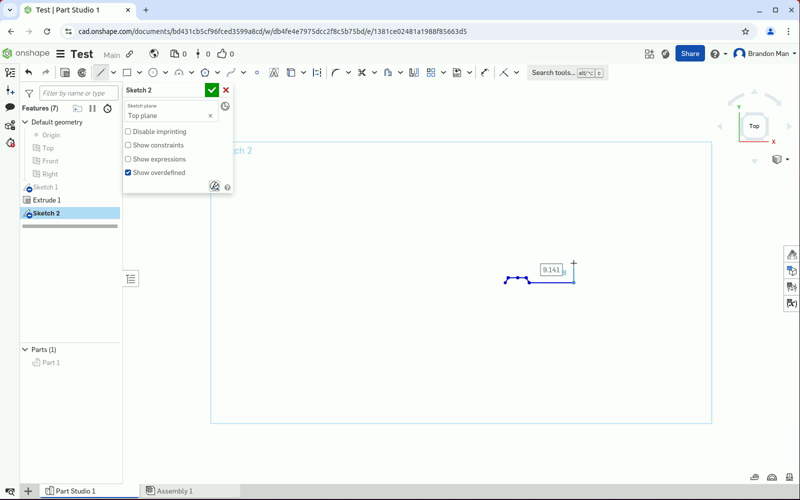
mouse_move(589, 262)
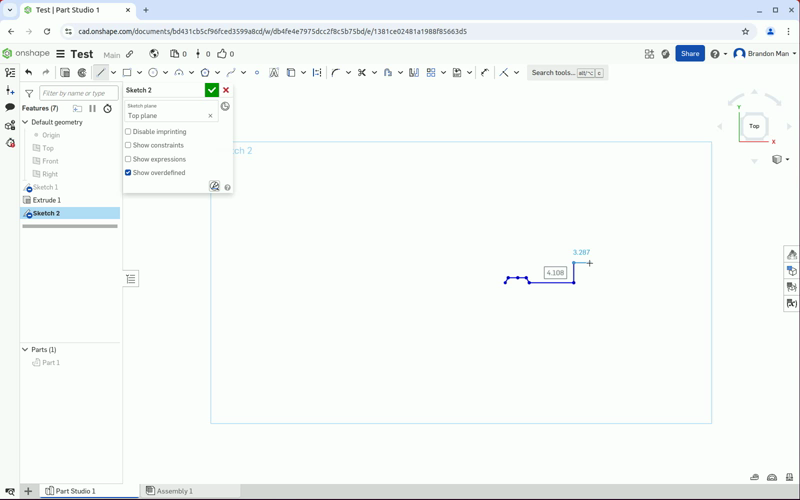
mouse_move(568, 259)
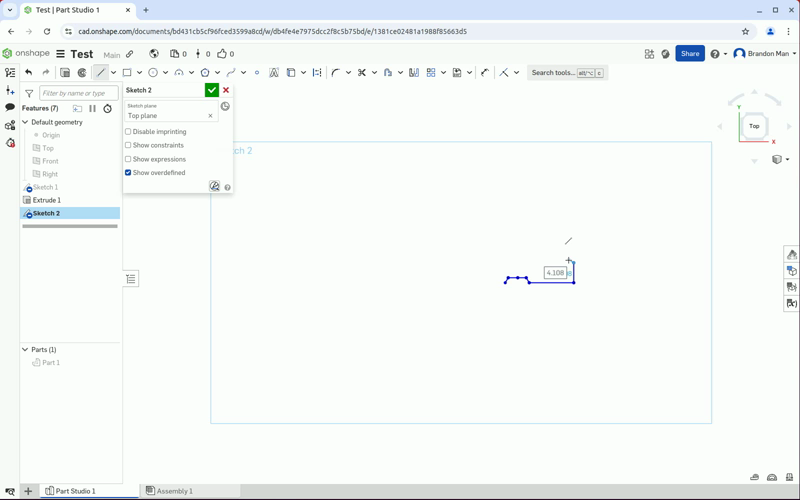
scroll(6)
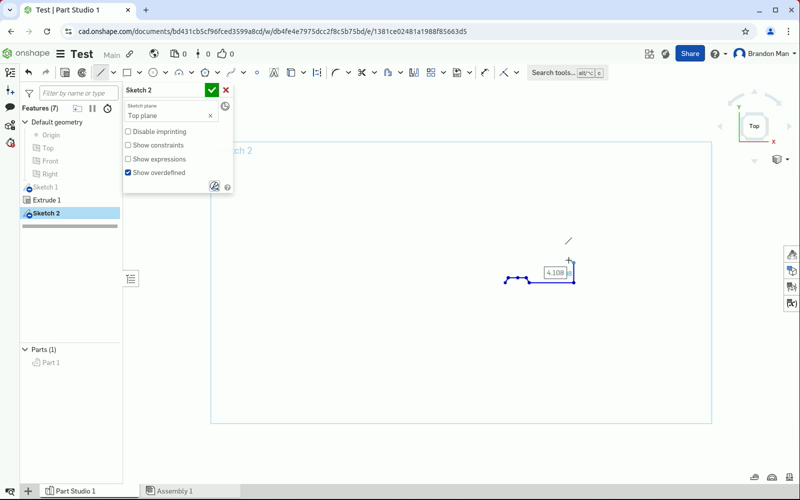
scroll(6)
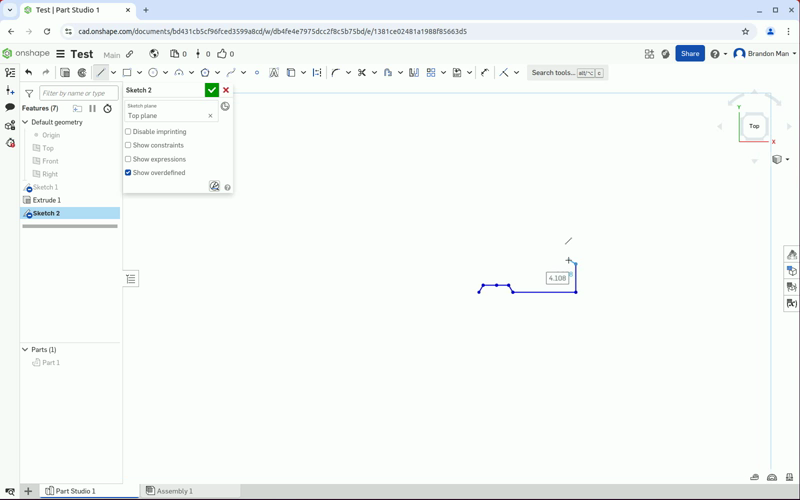
scroll(6)
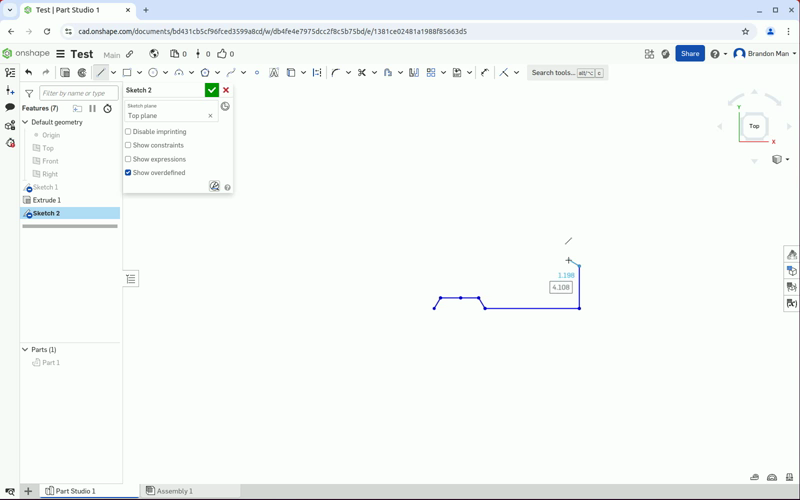
scroll(6)
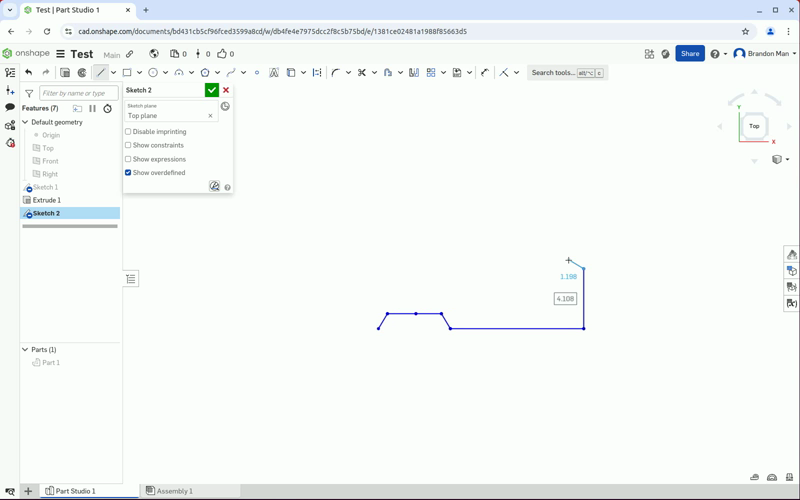
scroll(6)
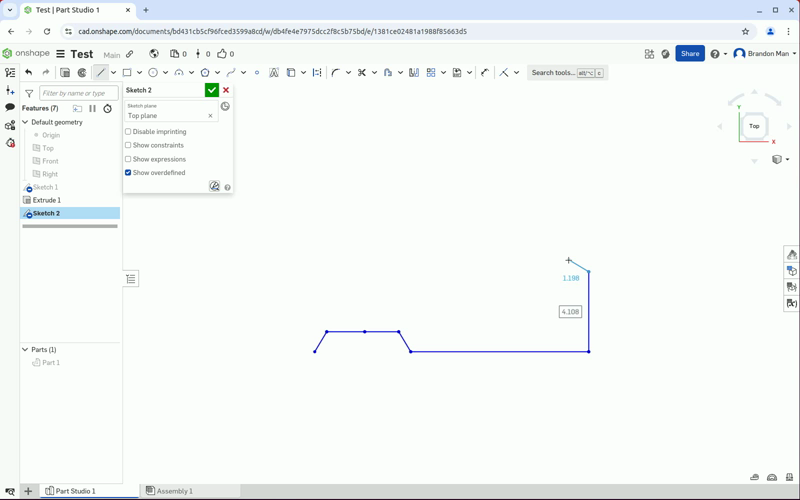
scroll(6)
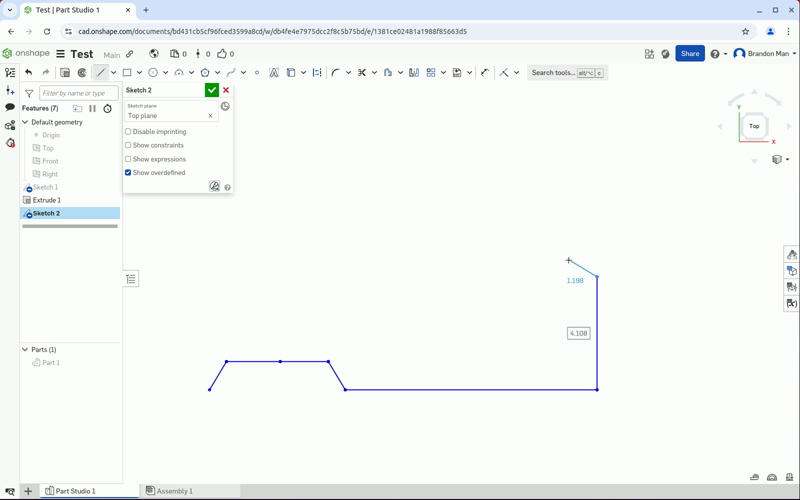
scroll(6)
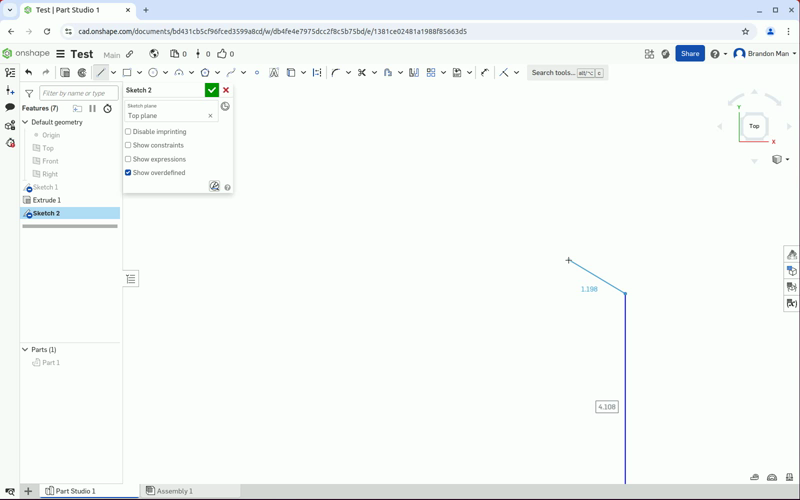
click(568, 259)
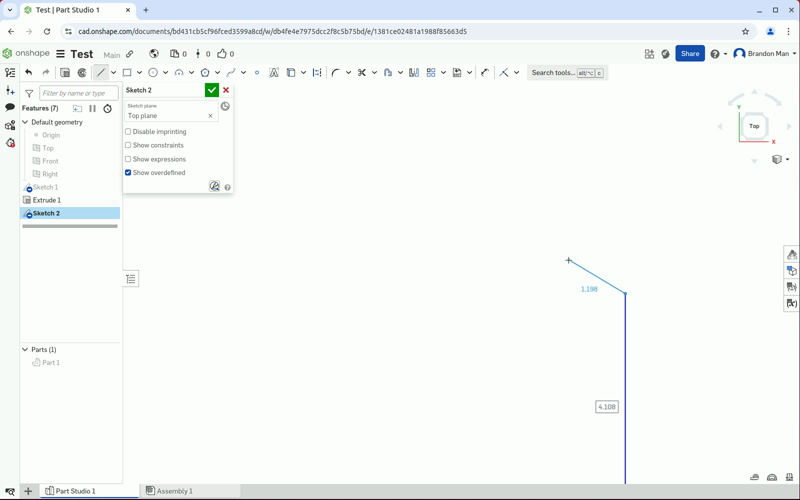
scroll(-6)
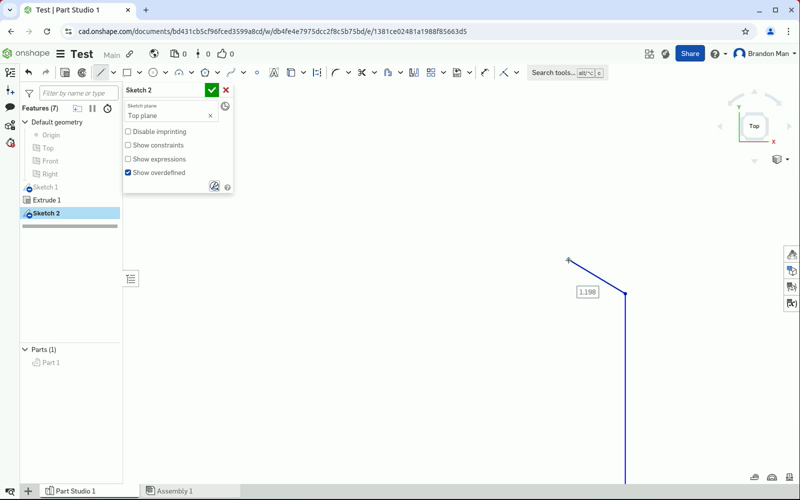
scroll(-6)
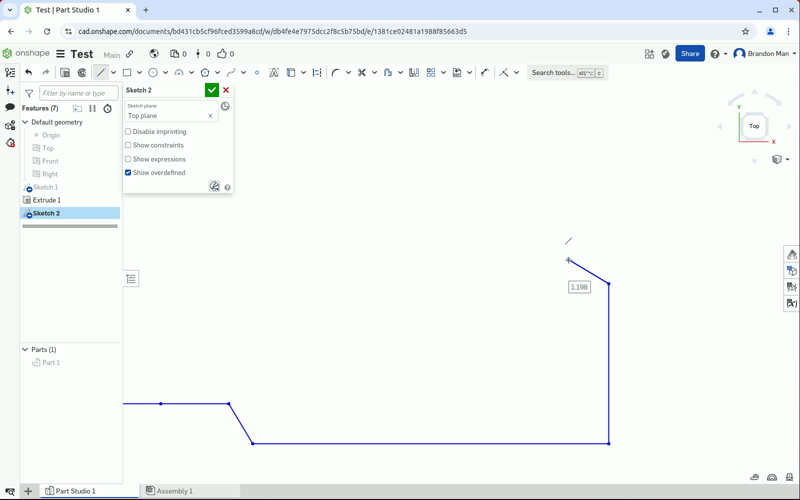
scroll(-6)
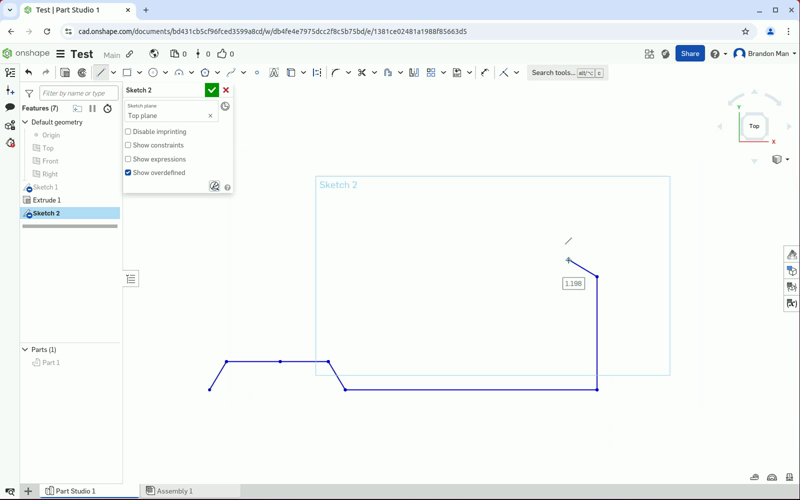
scroll(-6)
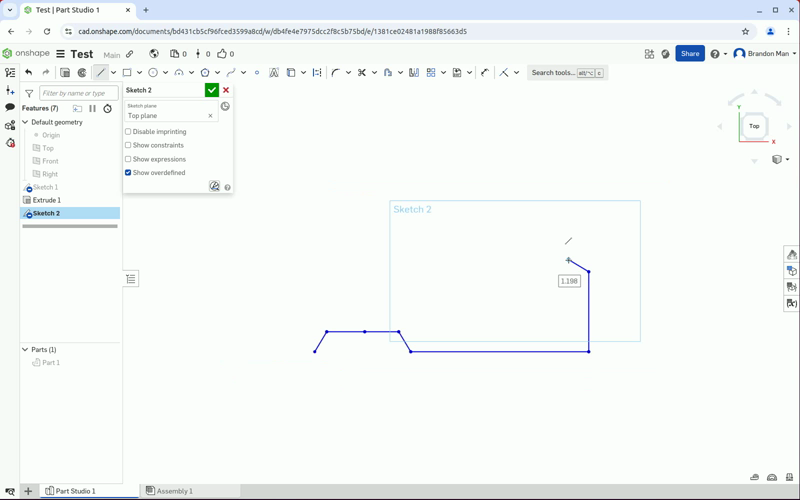
scroll(-6)
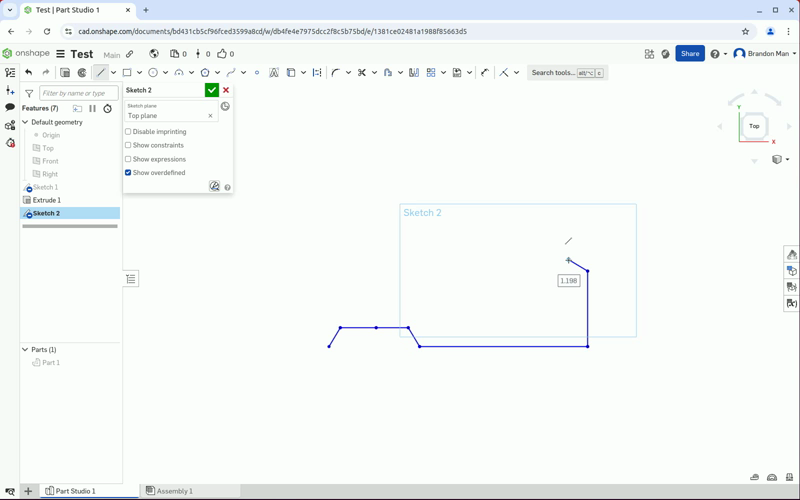
scroll(-6)
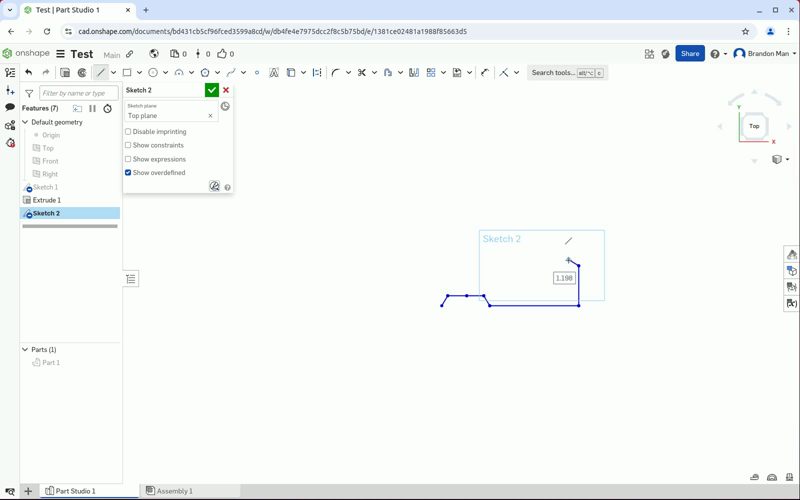
scroll(-6)
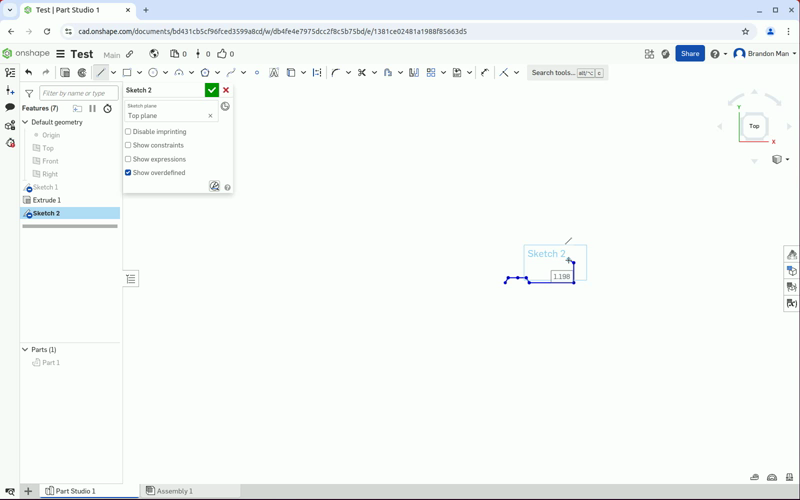
key_up(shift)
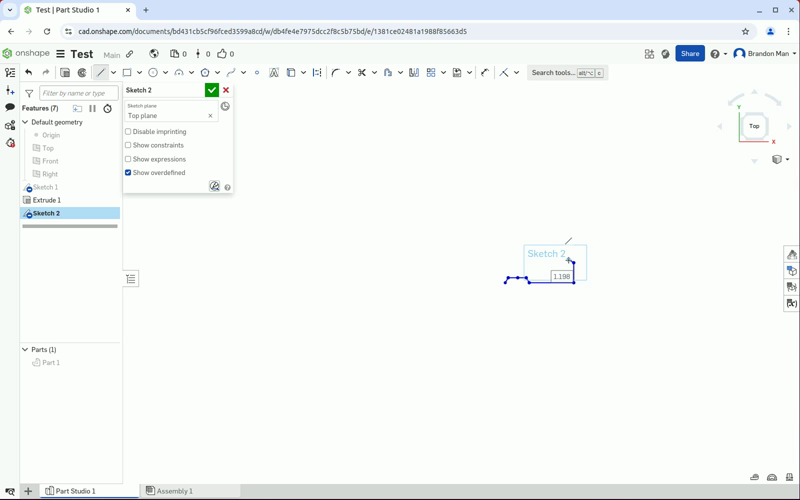
key_down(shift)
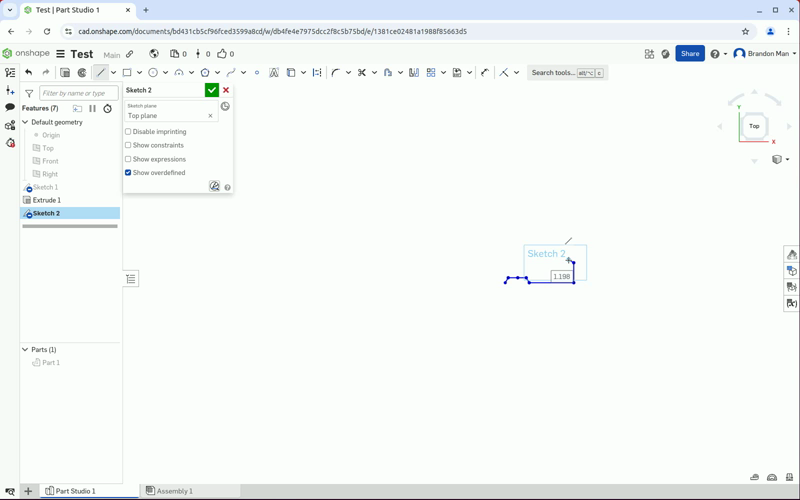
mouse_move(589, 259)
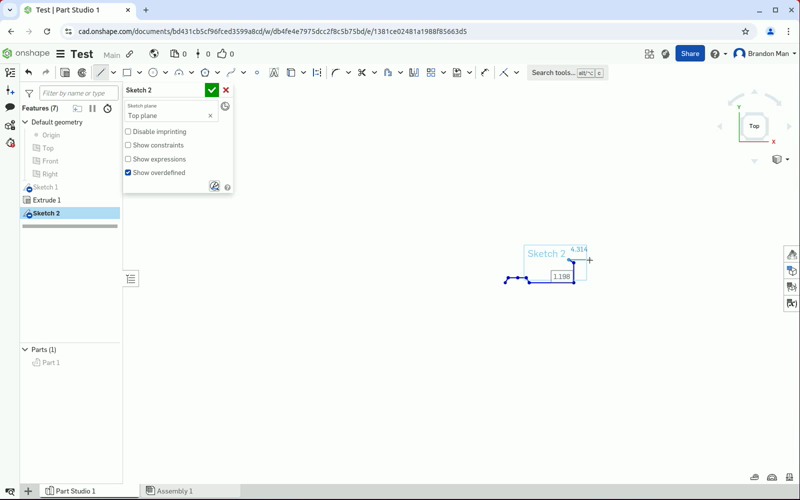
mouse_move(568, 250)
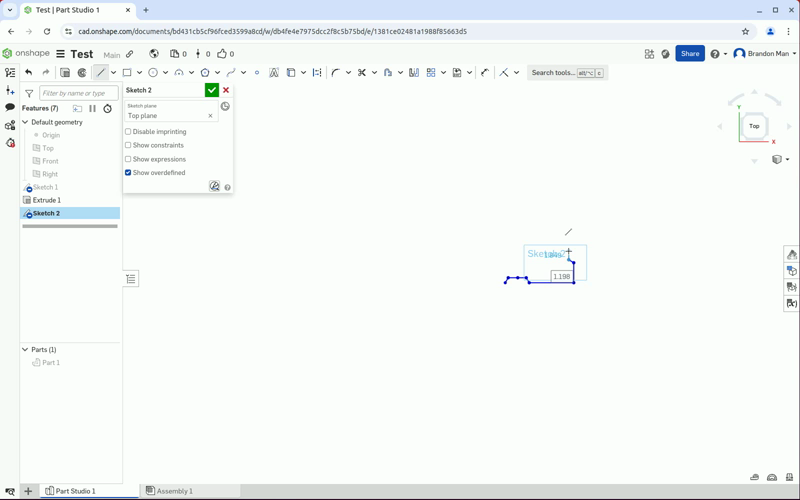
click(568, 250)
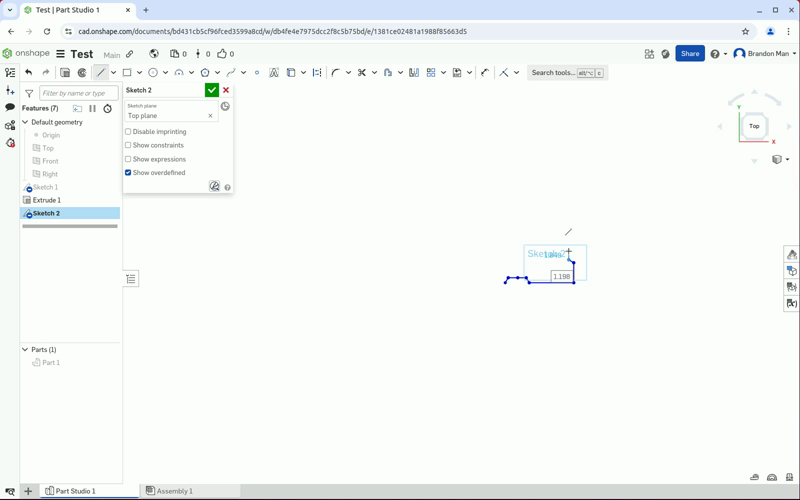
key_up(shift)
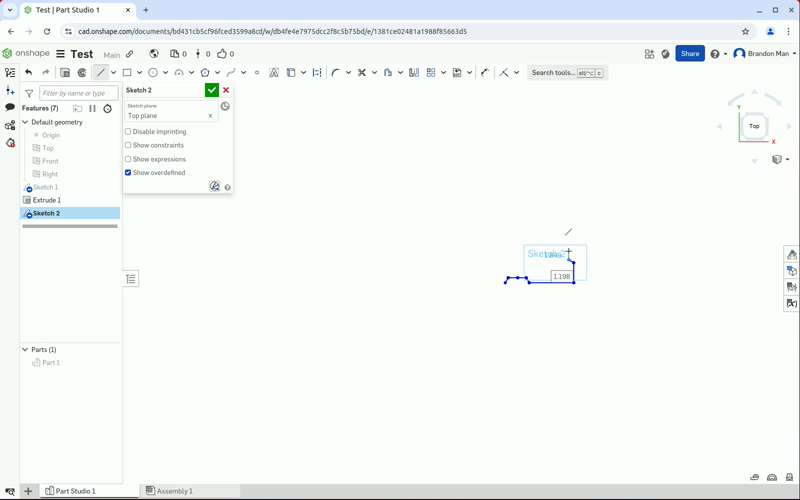
key_down(shift)
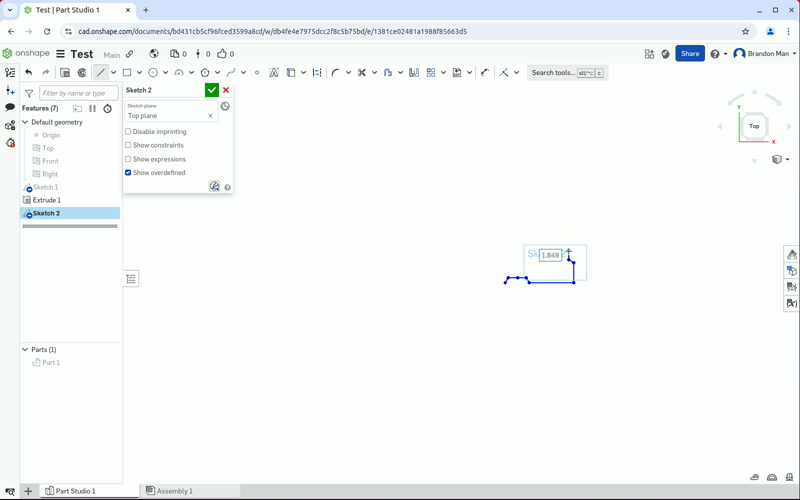
mouse_move(589, 250)
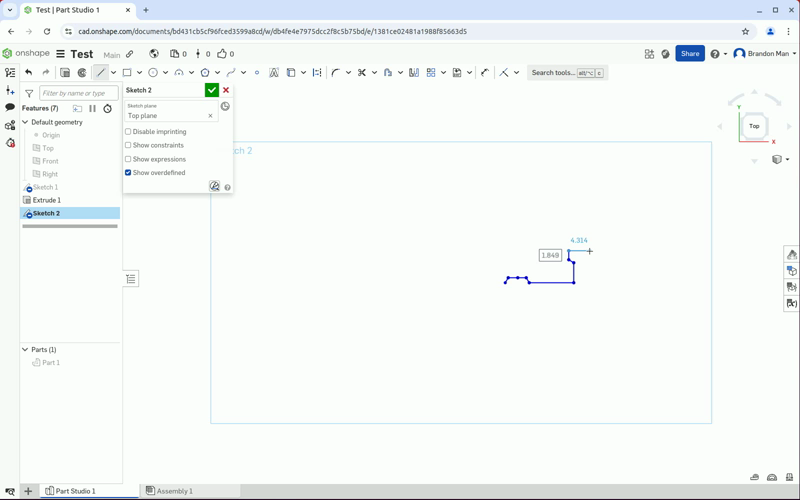
mouse_move(568, 241)
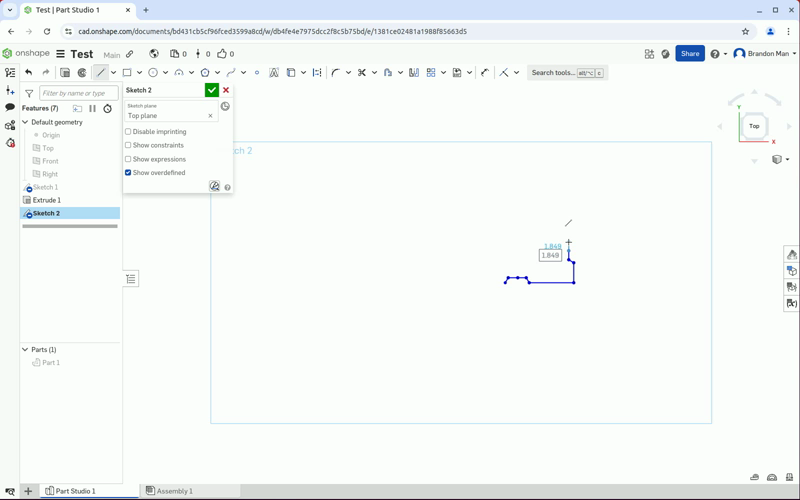
click(568, 241)
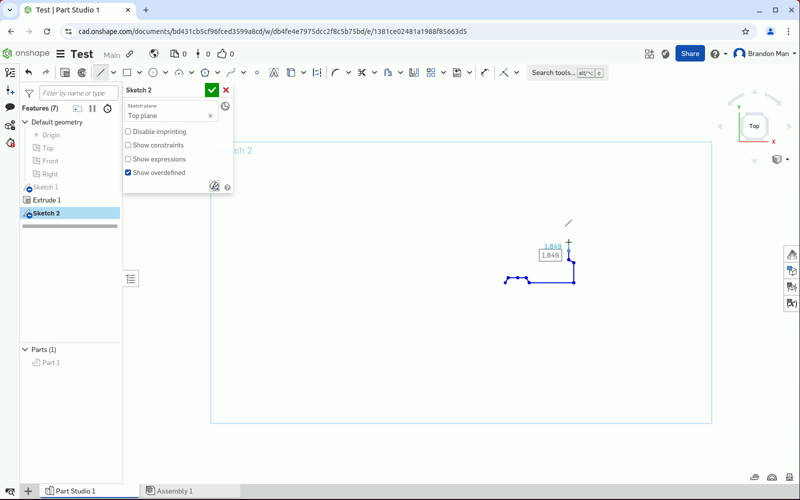
key_up(shift)
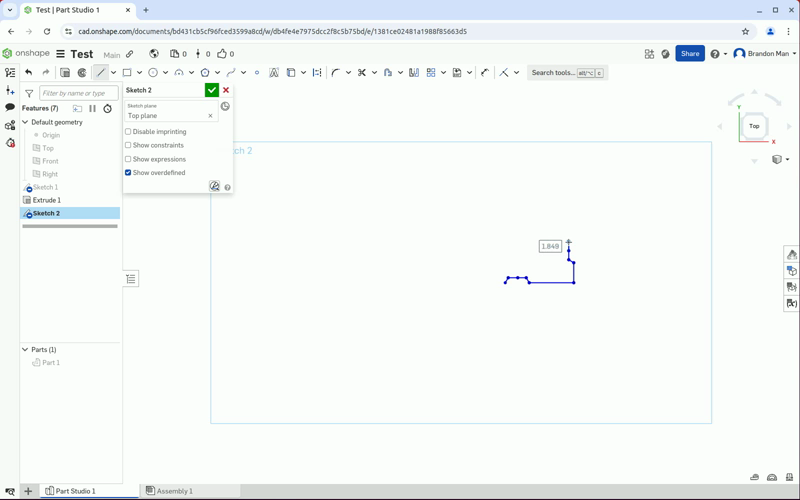
key_down(shift)
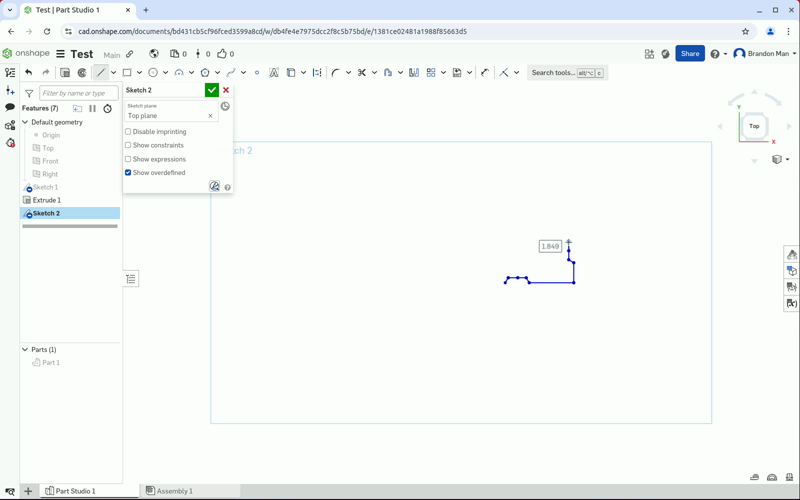
mouse_move(589, 241)
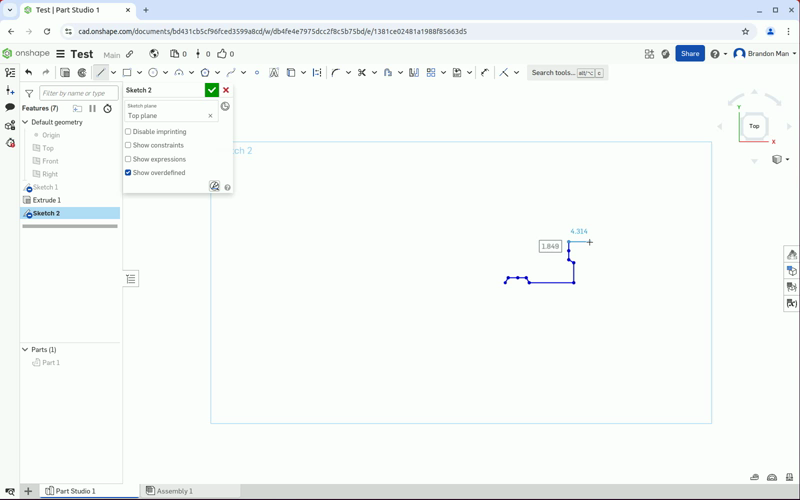
mouse_move(573, 239)
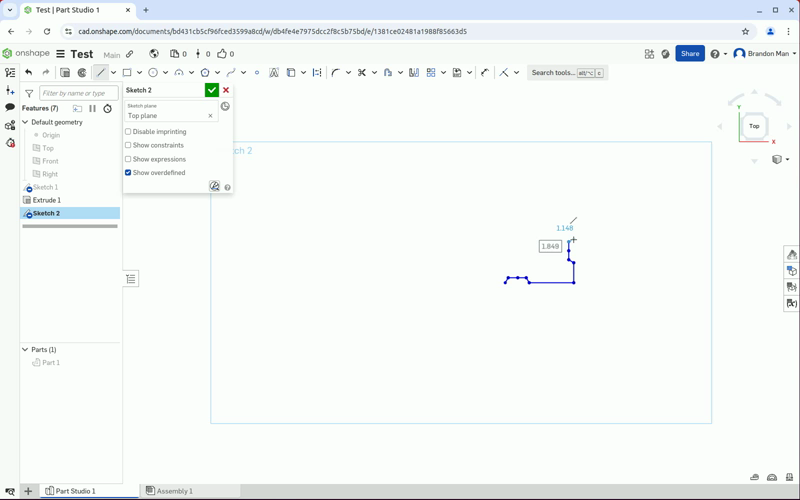
scroll(6)
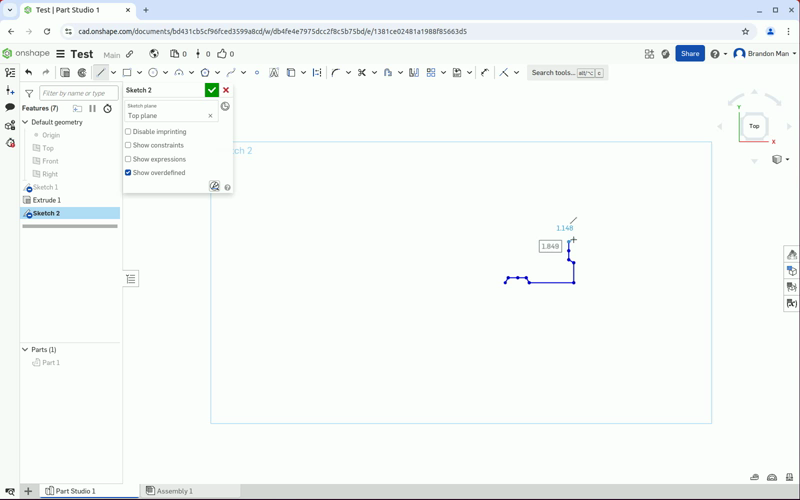
scroll(6)
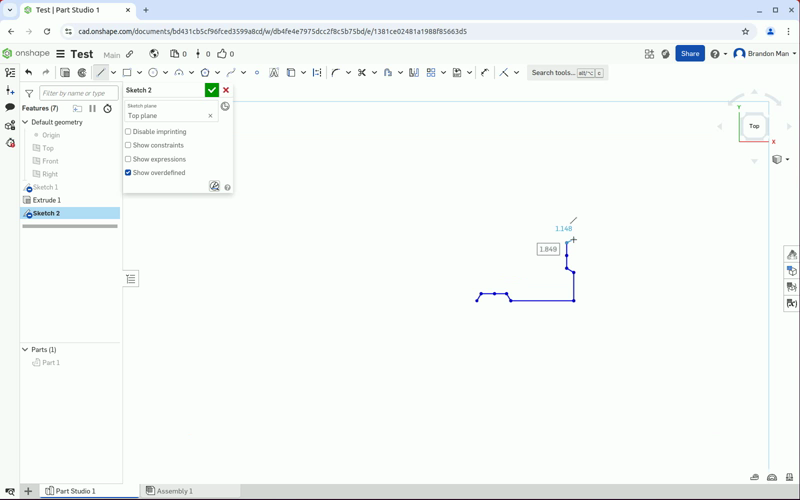
scroll(6)
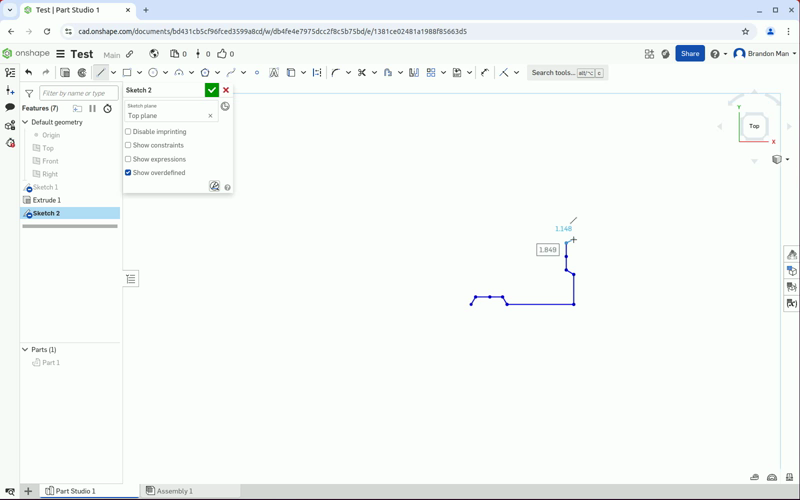
scroll(6)
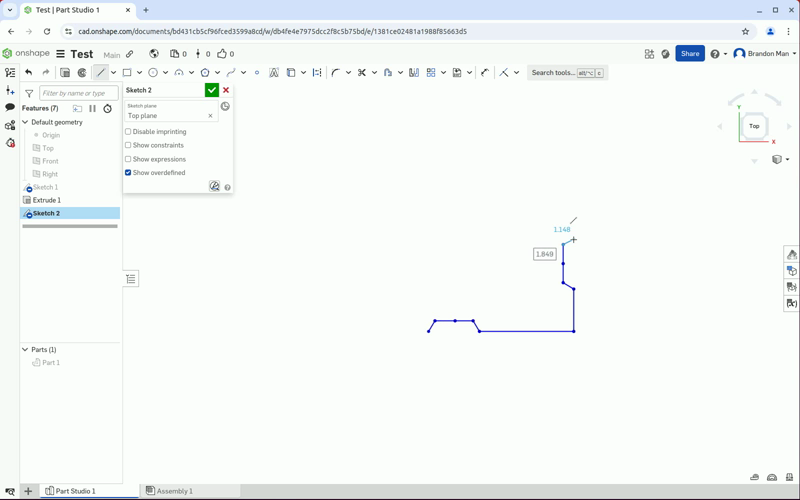
scroll(6)
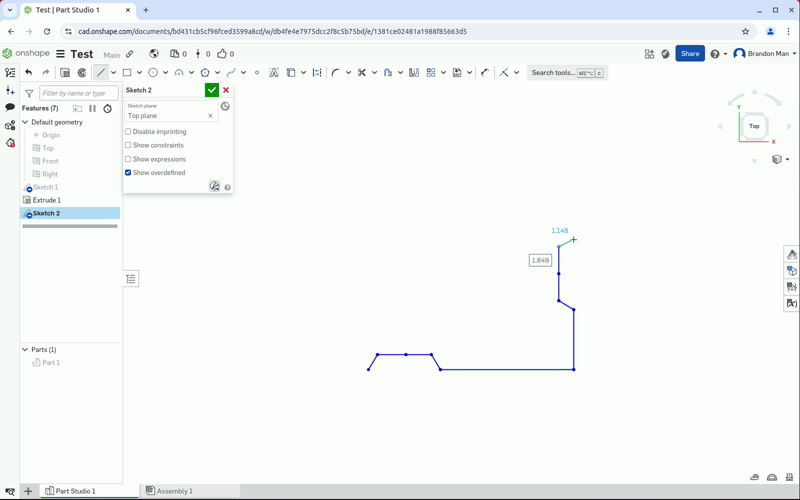
scroll(6)
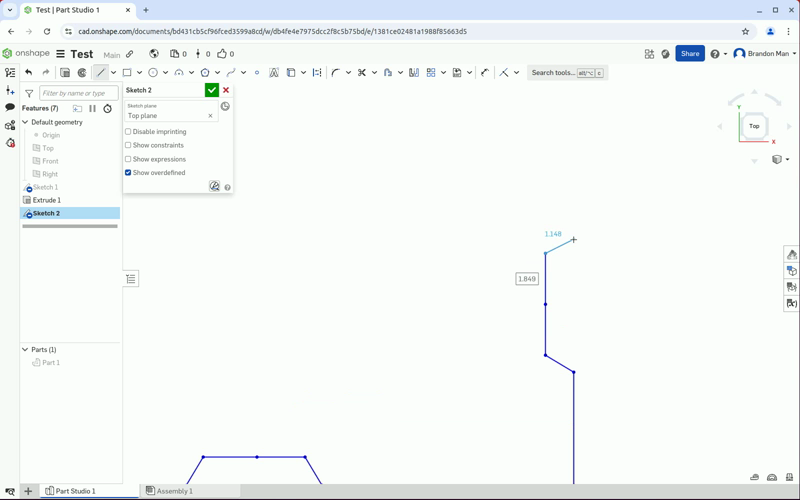
scroll(6)
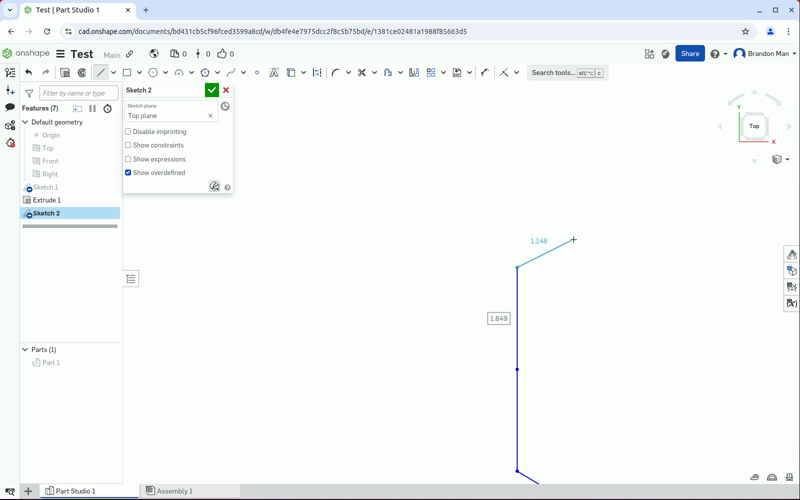
click(573, 239)
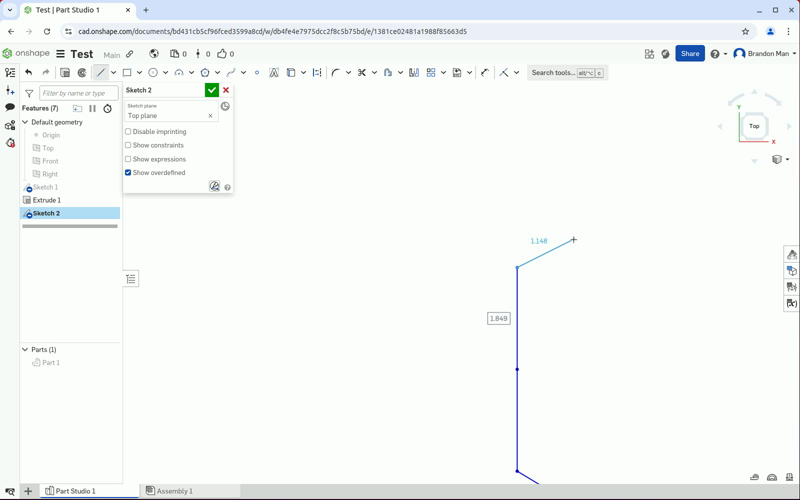
scroll(-6)
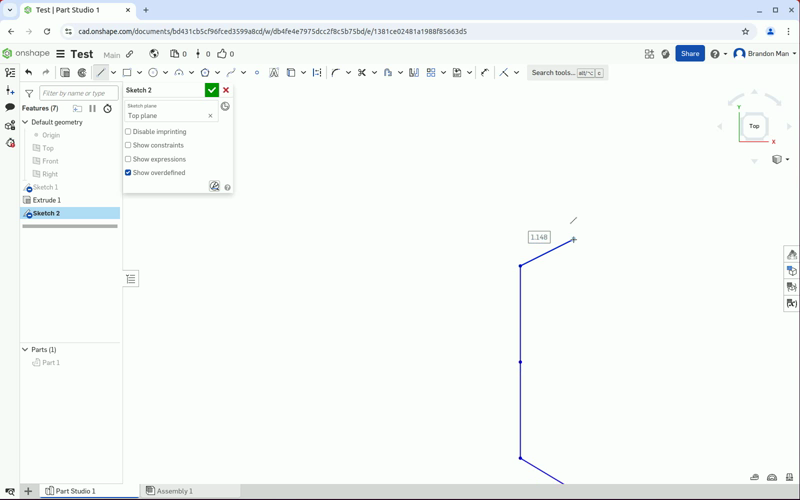
scroll(-6)
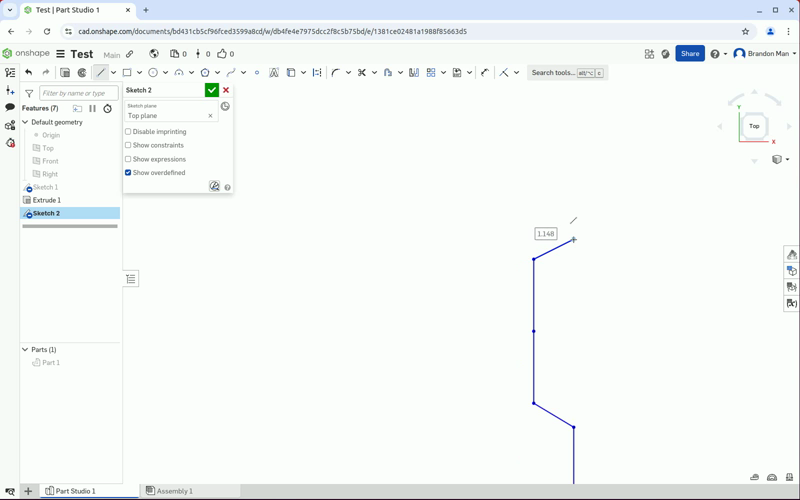
scroll(-6)
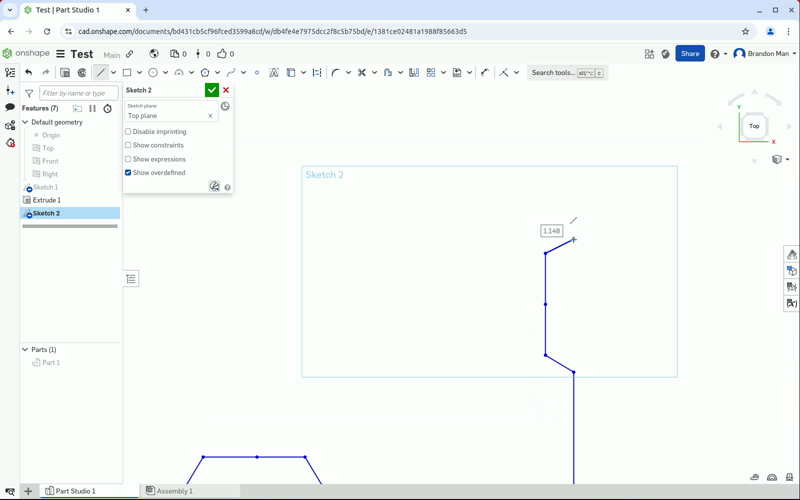
scroll(-6)
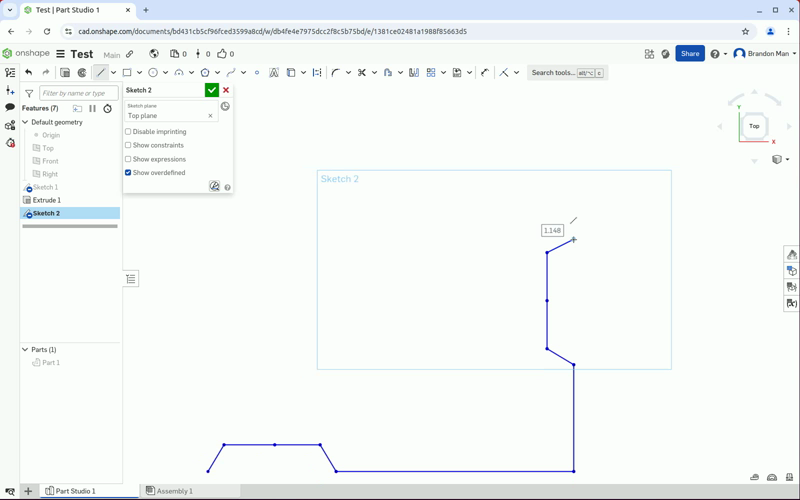
scroll(-6)
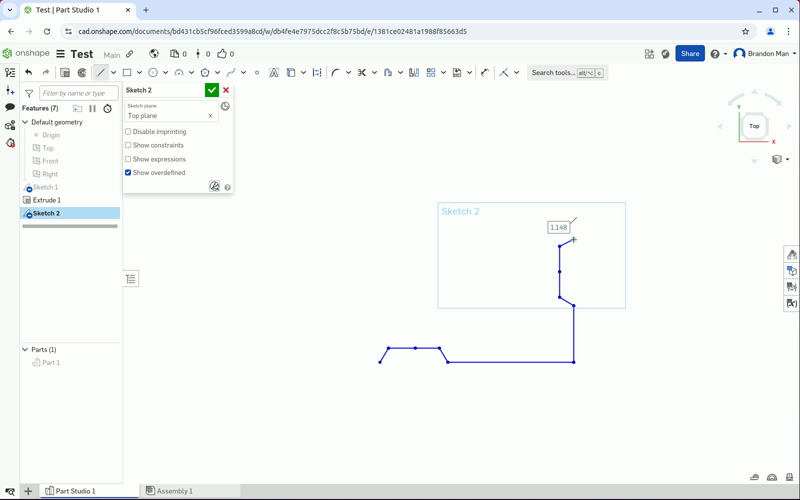
scroll(-6)
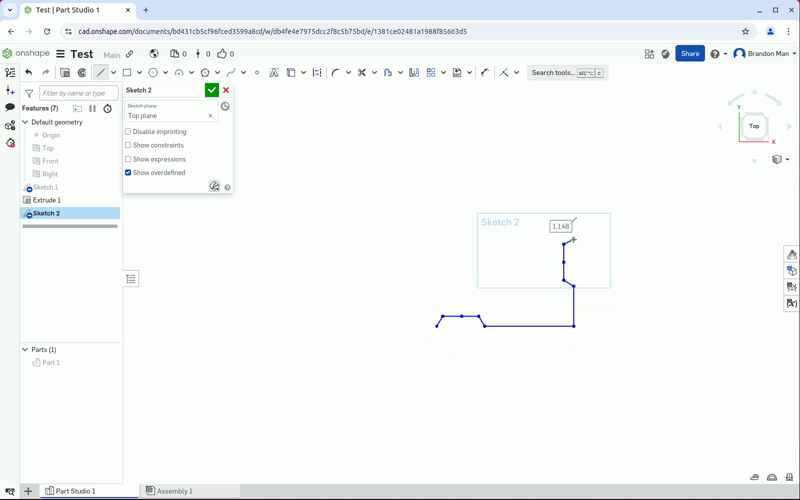
scroll(-6)
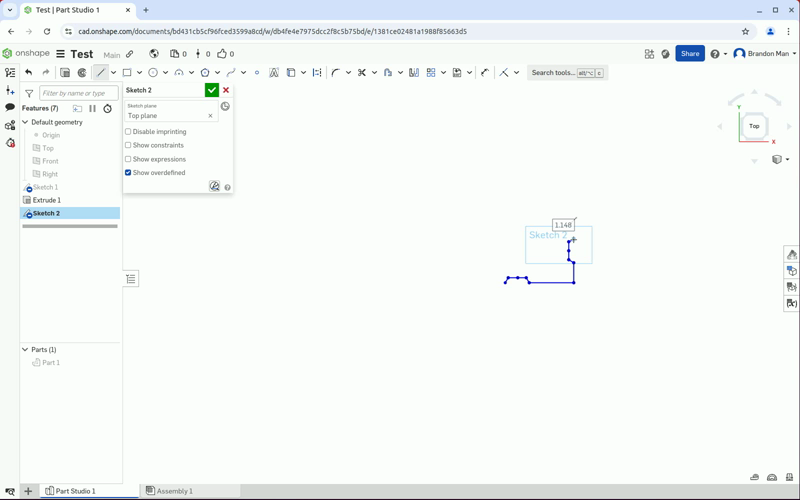
key_up(shift)
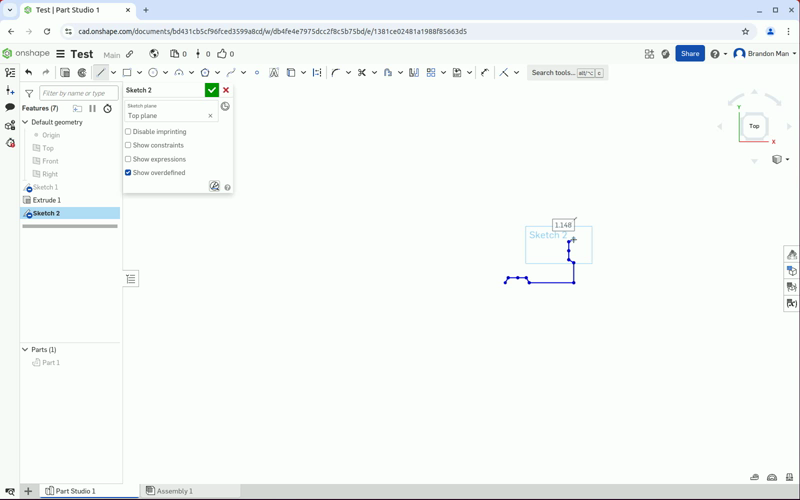
key_down(shift)
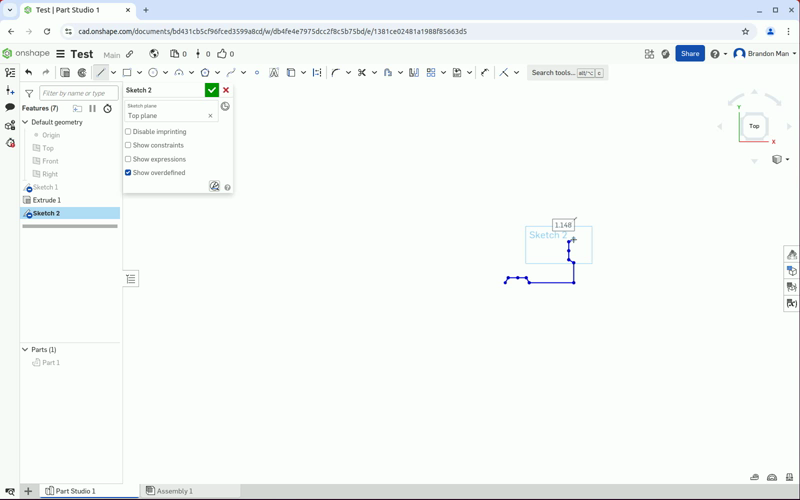
mouse_move(505, 239)
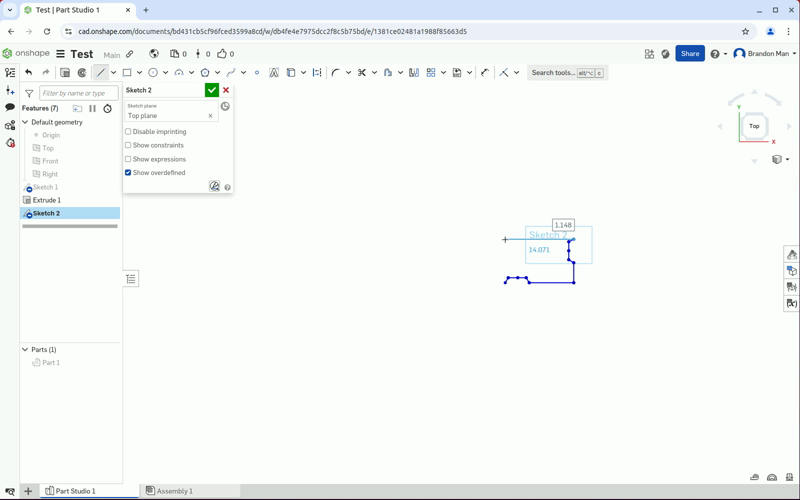
click(505, 239)
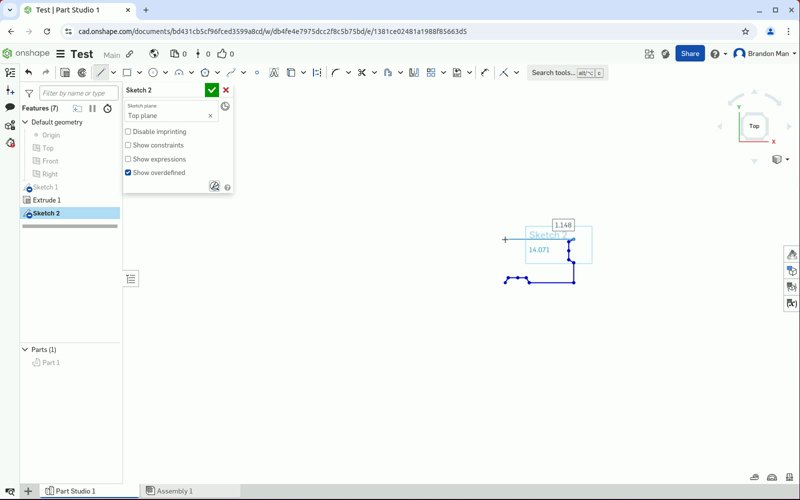
key_up(shift)
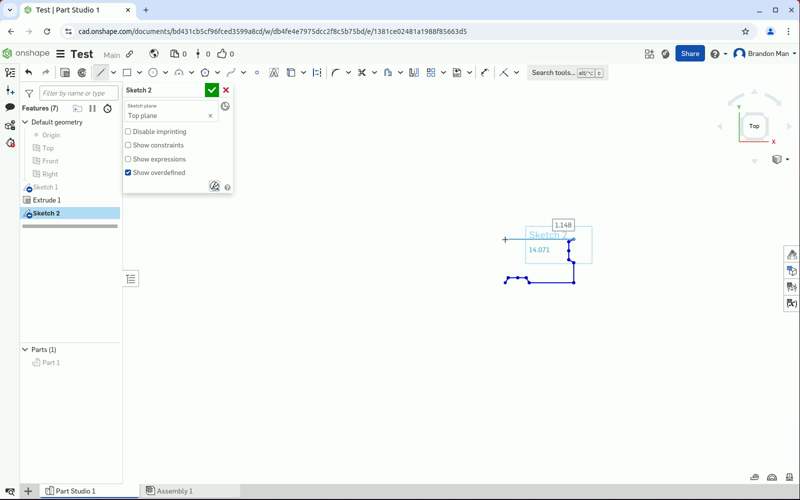
mouse_move(535, 239)
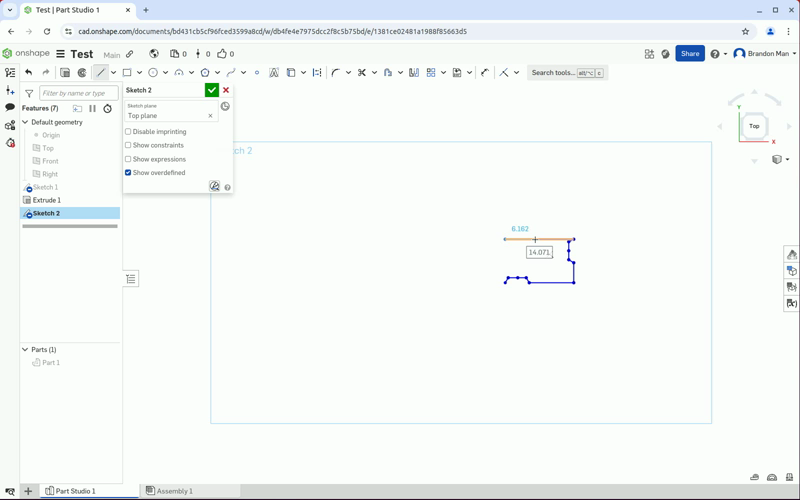
key_down(shift)
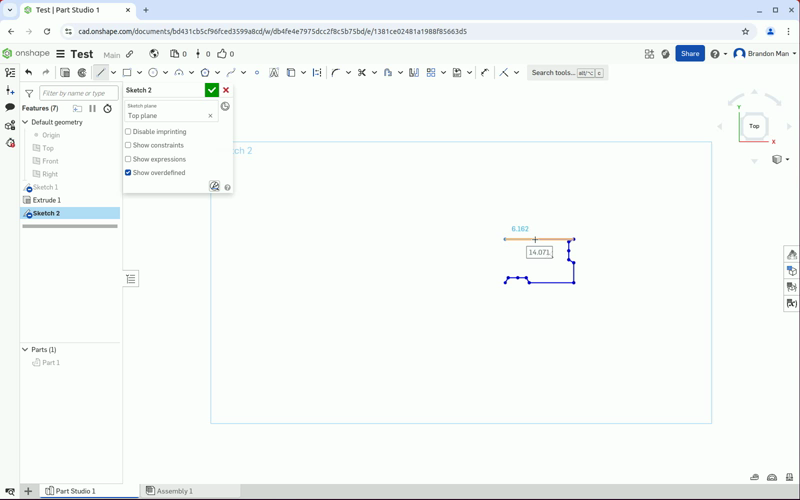
mouse_move(505, 282)
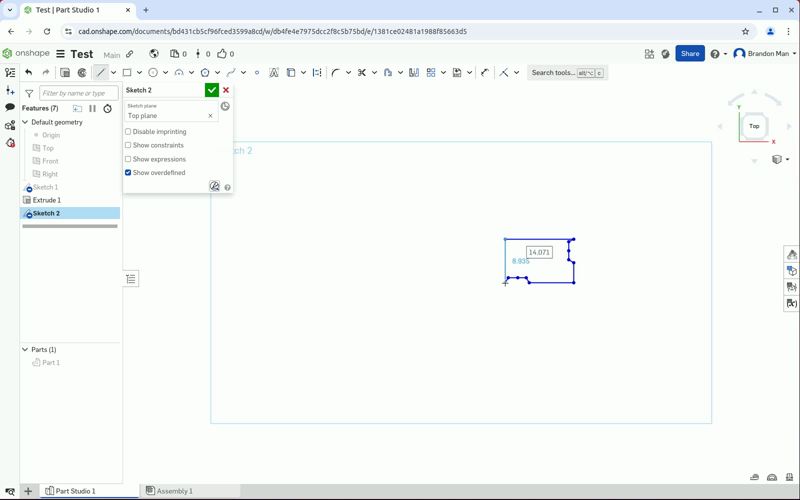
key_up(shift)
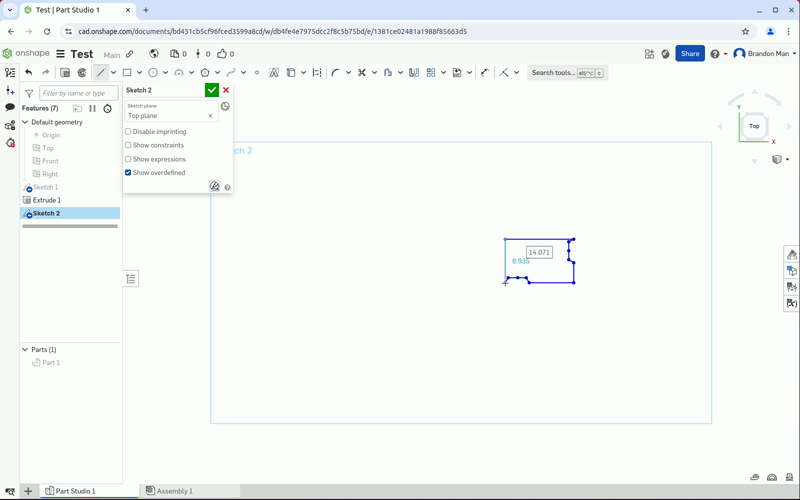
click(505, 282)
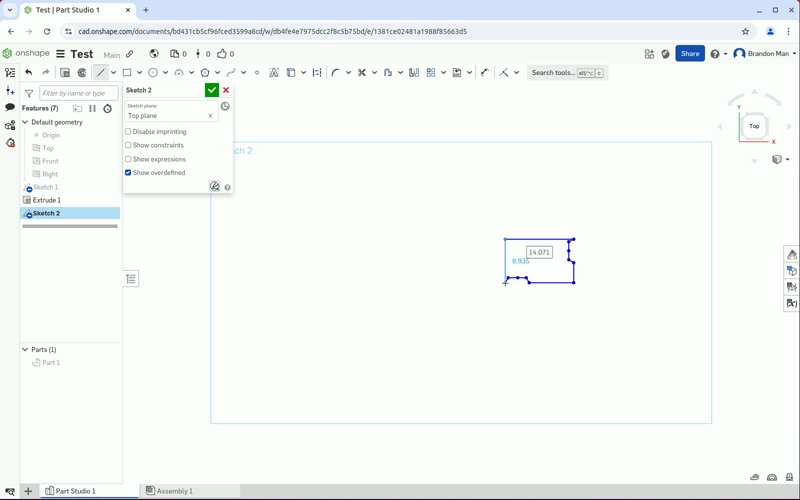
key(esc)
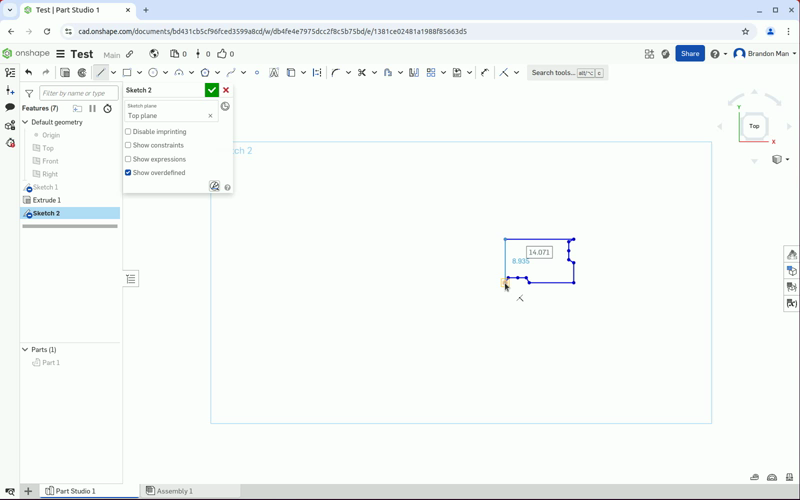
mouse_move(542, 252)
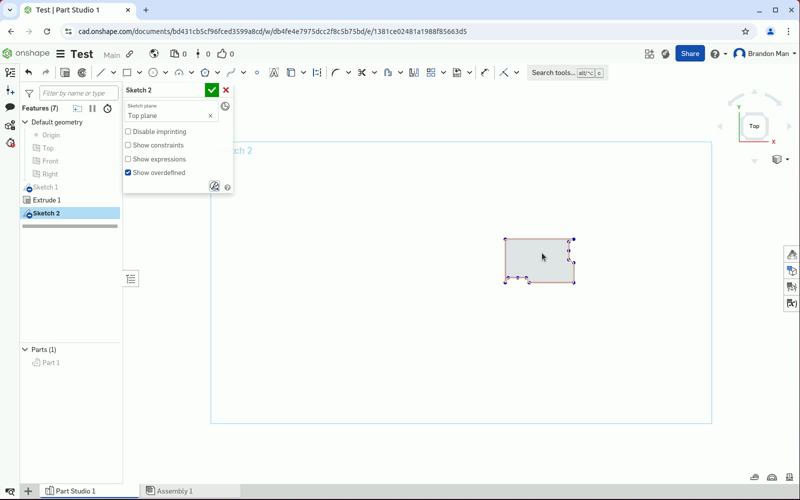
click(542, 252)
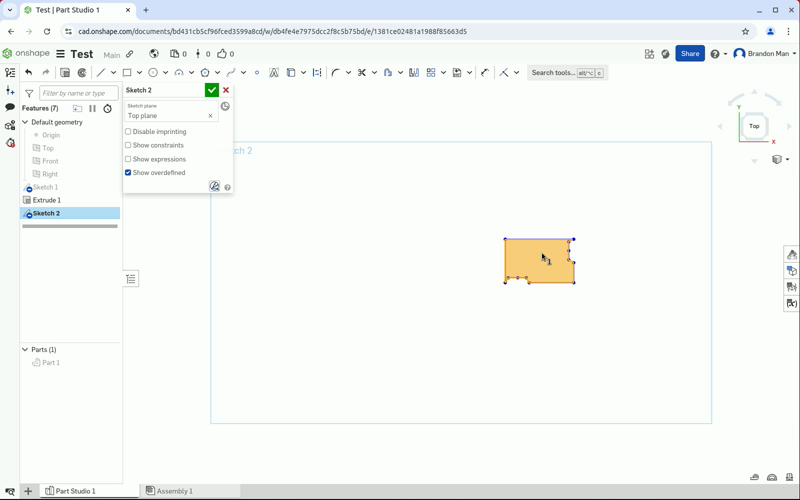
mouse_move(73, 352)
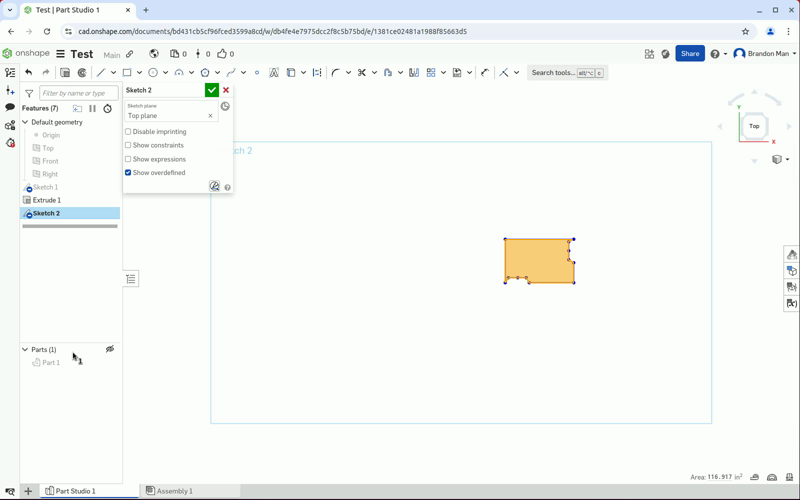
key(shift+y)
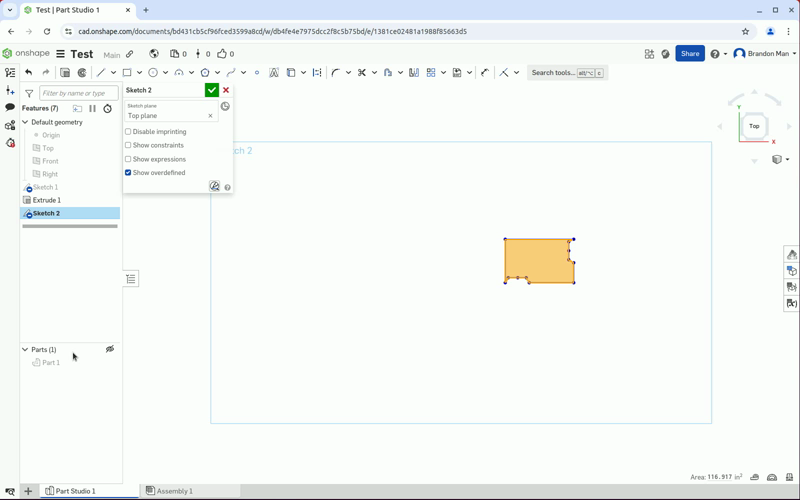
key(shift+e)
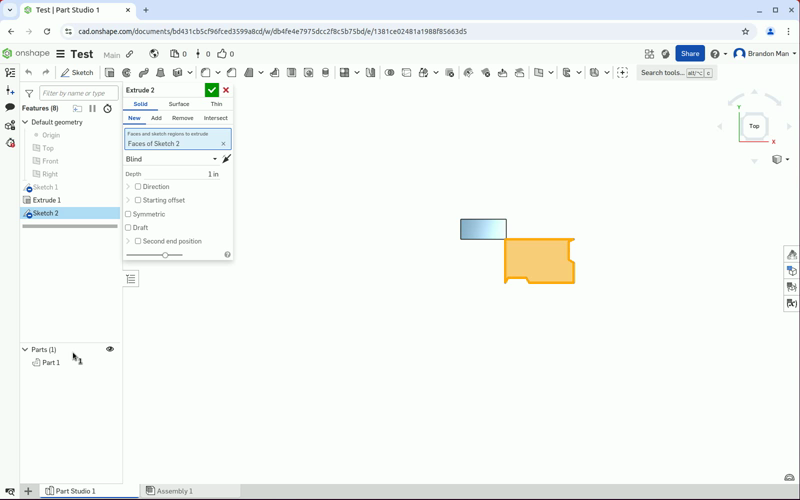
mouse_move(143, 106)
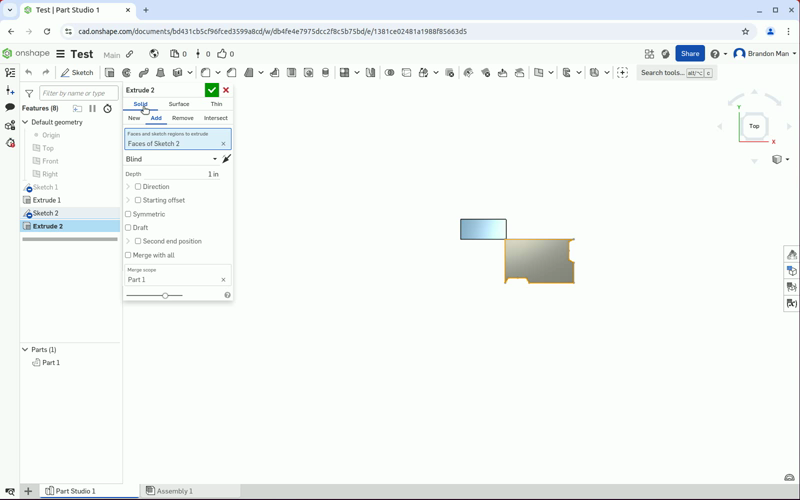
click(143, 106)
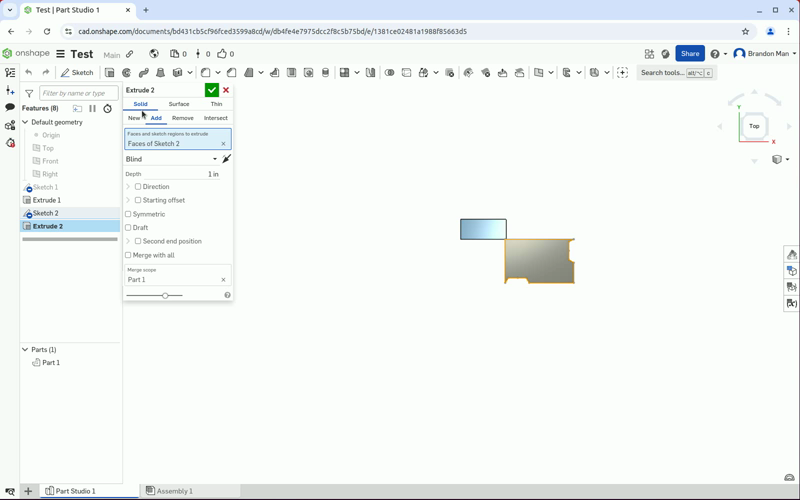
mouse_move(137, 120)
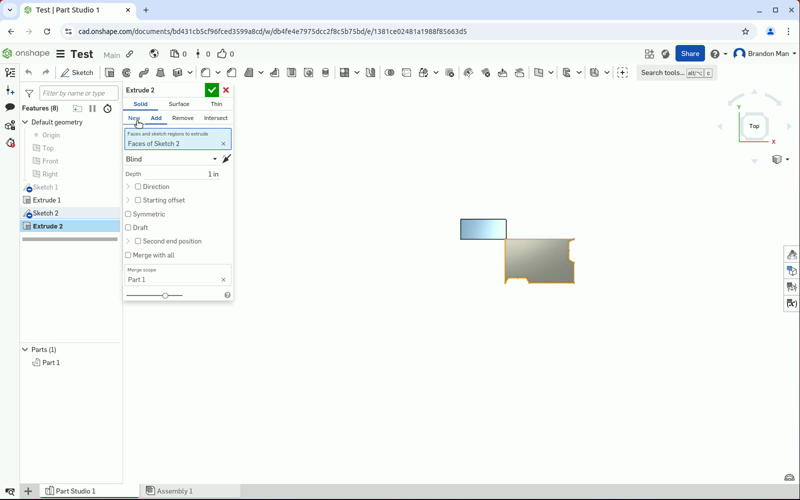
click(137, 120)
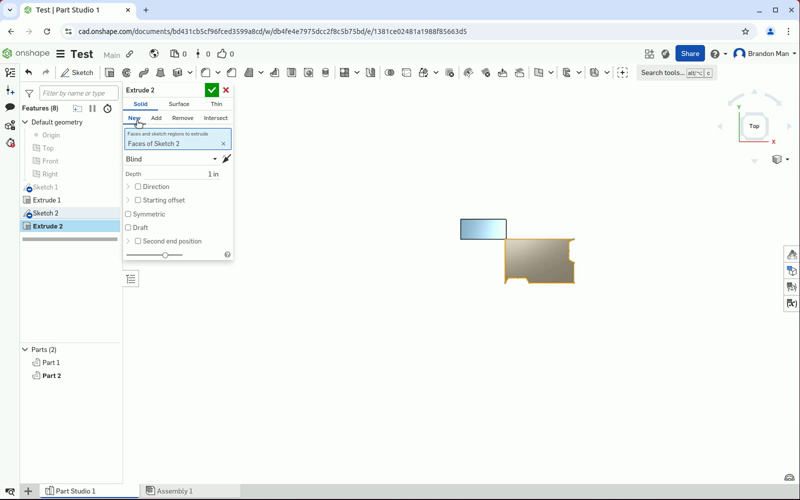
key(tab, 4)
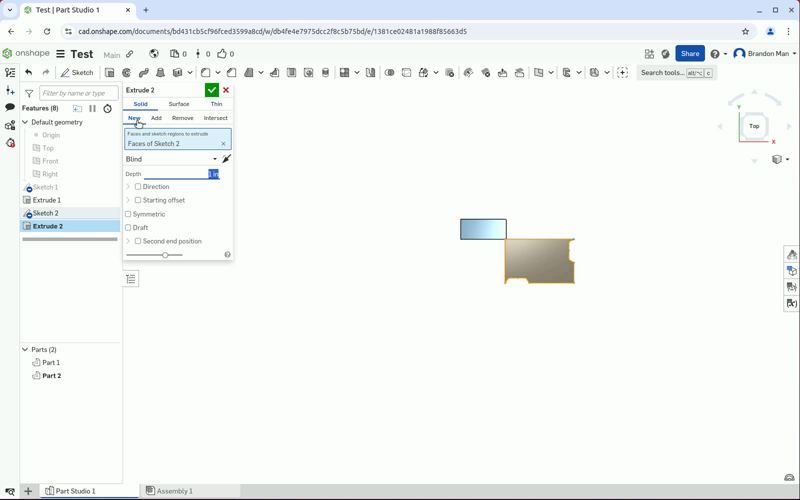
text(0.722)
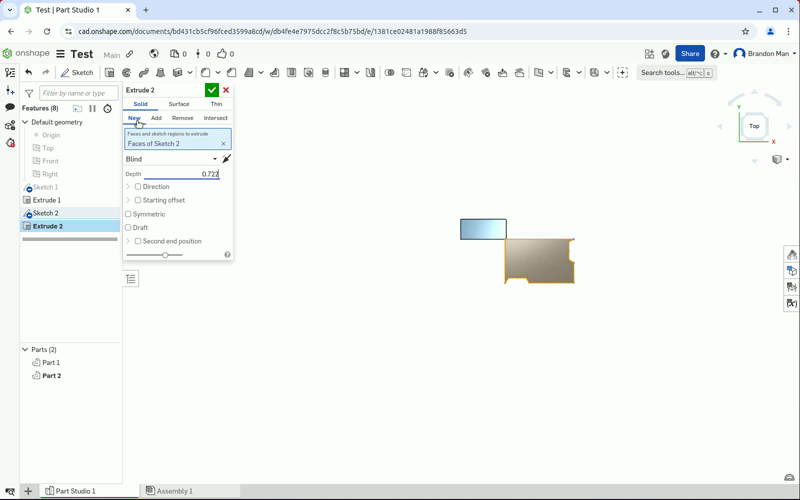
key(enter)
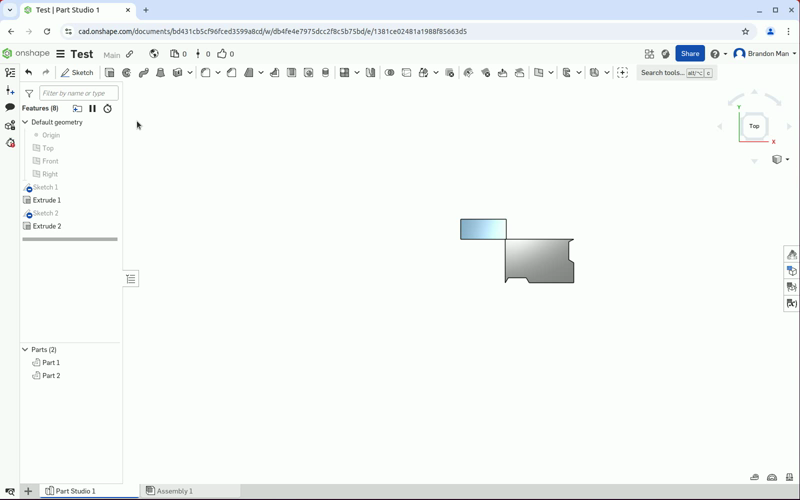
key(shift+h)
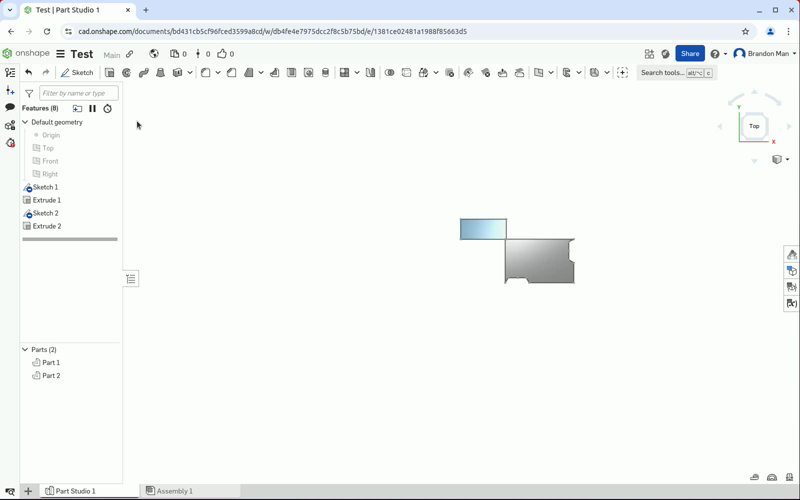
key(shift+h)
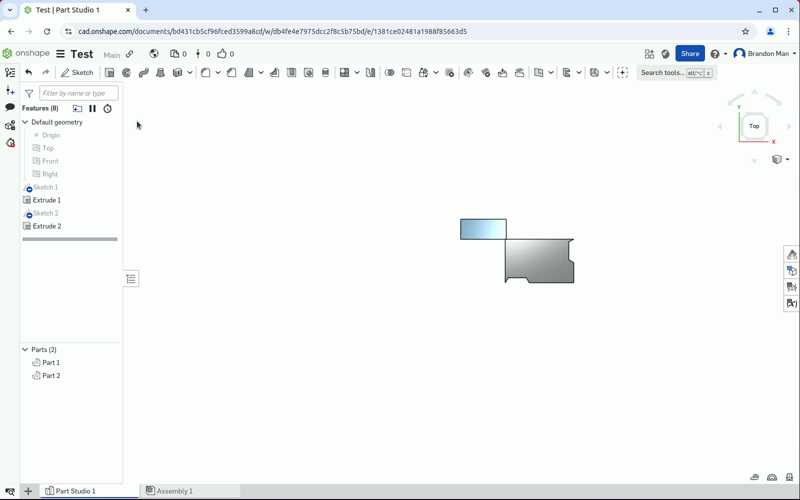
mouse_move(73, 189)
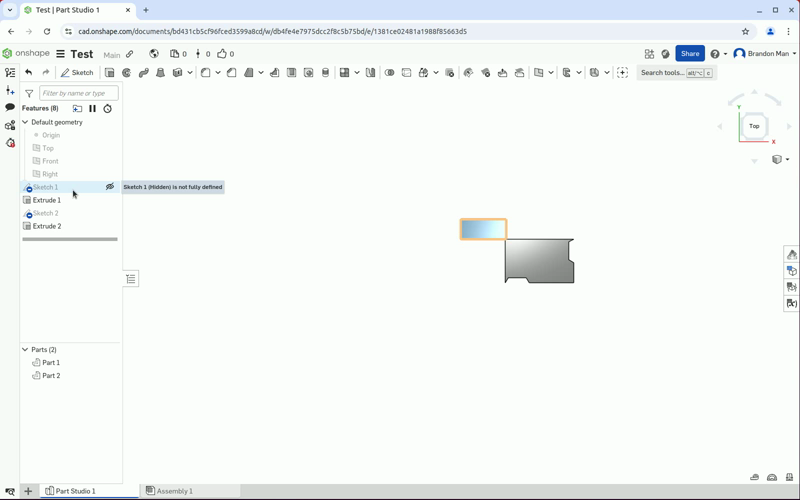
click(73, 189)
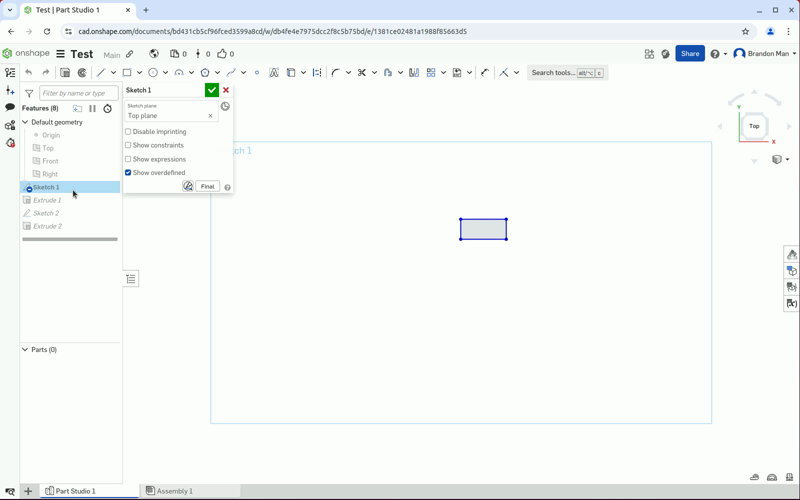
mouse_move(229, 92)
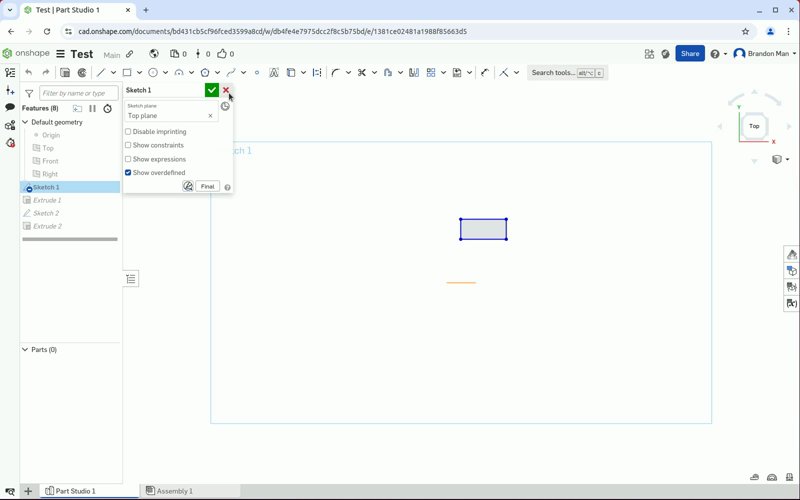
click(229, 92)
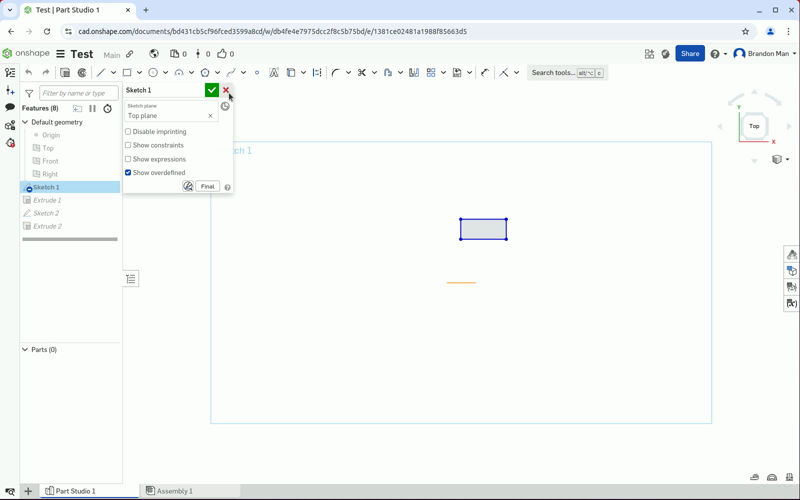
key(shift+s)
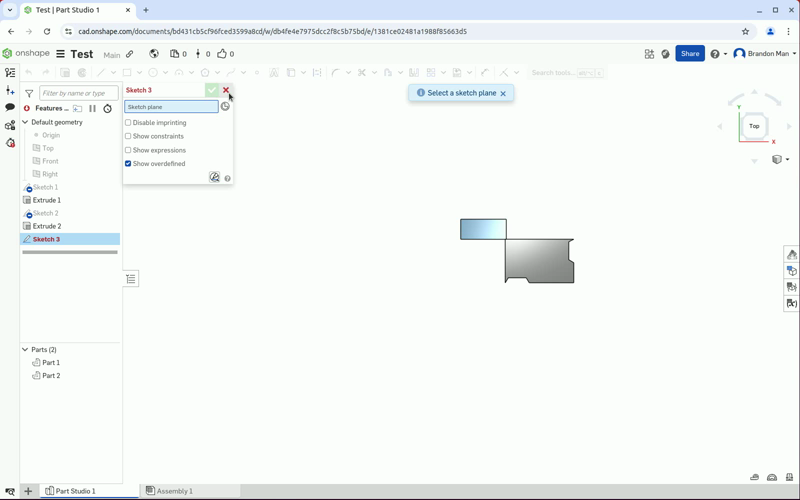
mouse_move(73, 150)
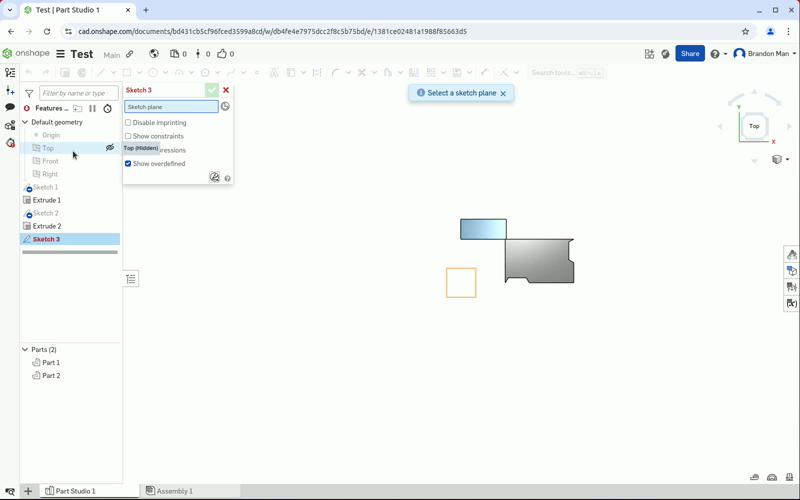
click(73, 150)
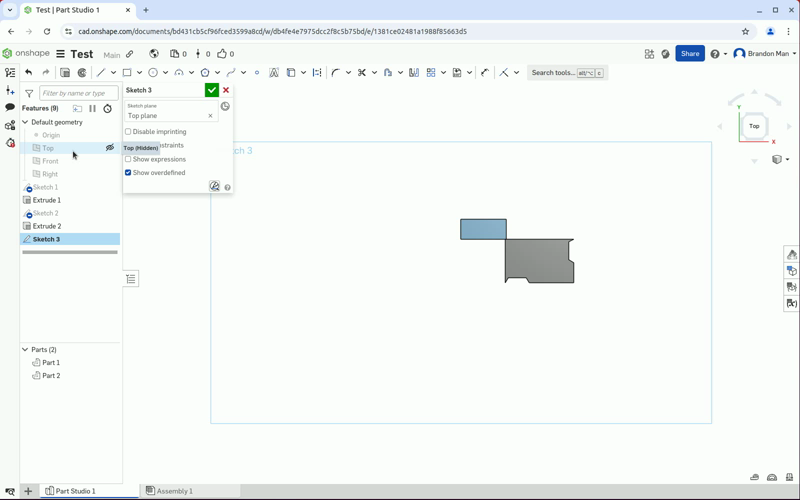
mouse_move(73, 352)
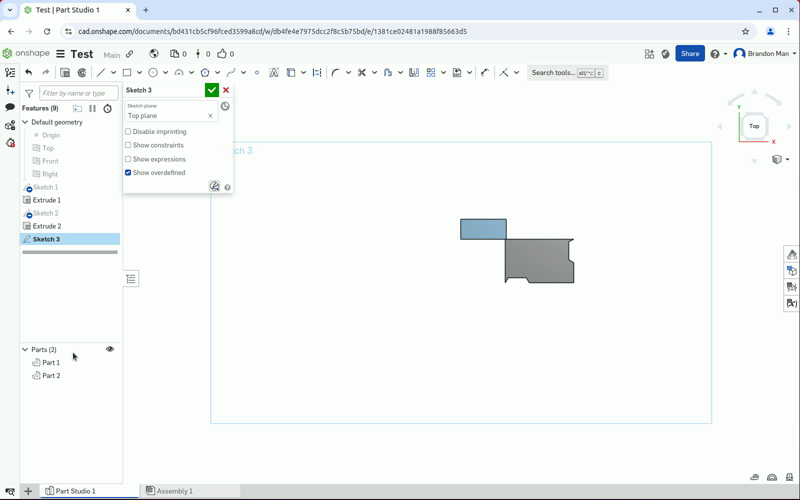
key(y)
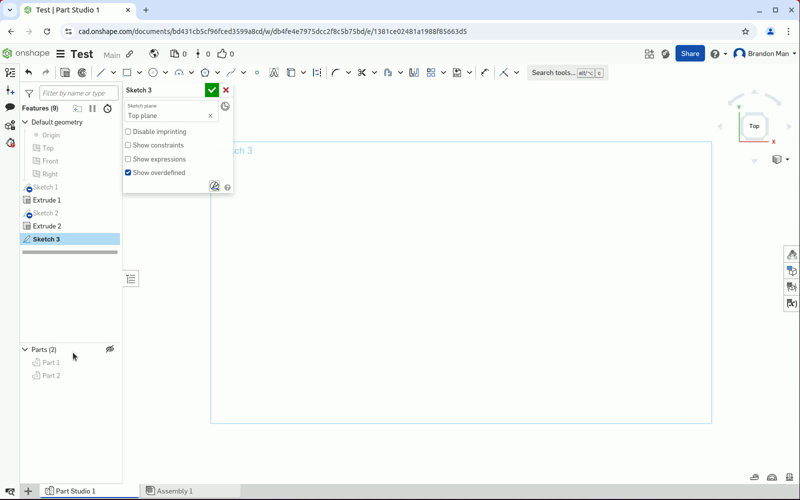
key(l)
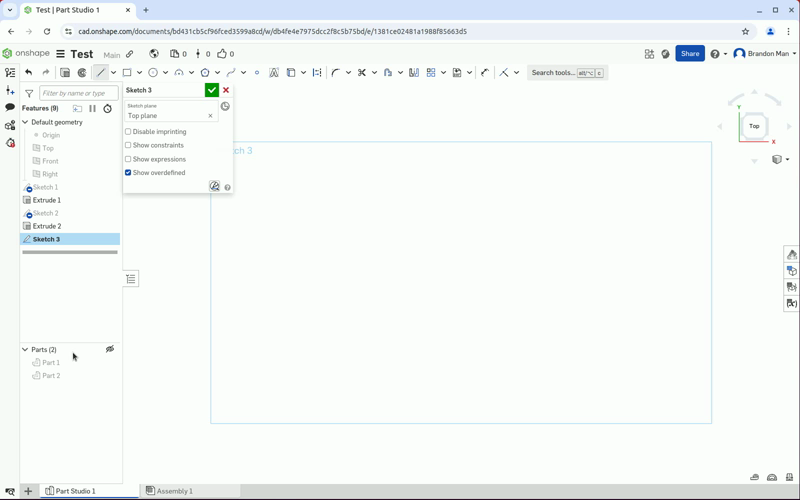
key_down(shift)
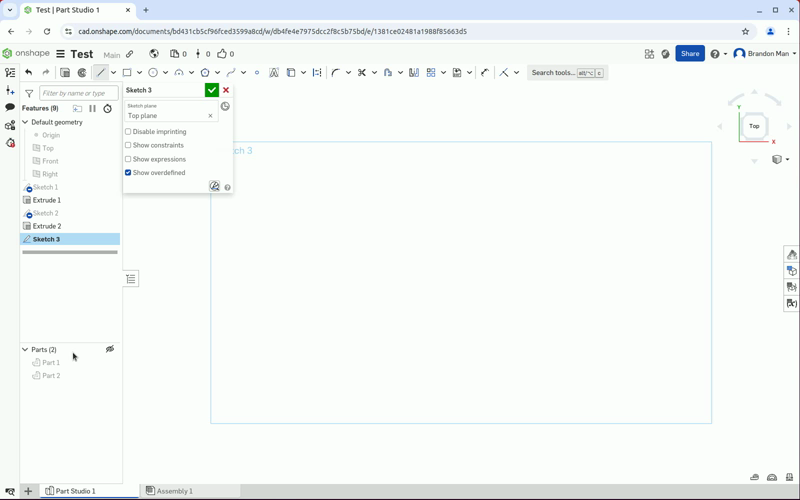
mouse_move(505, 239)
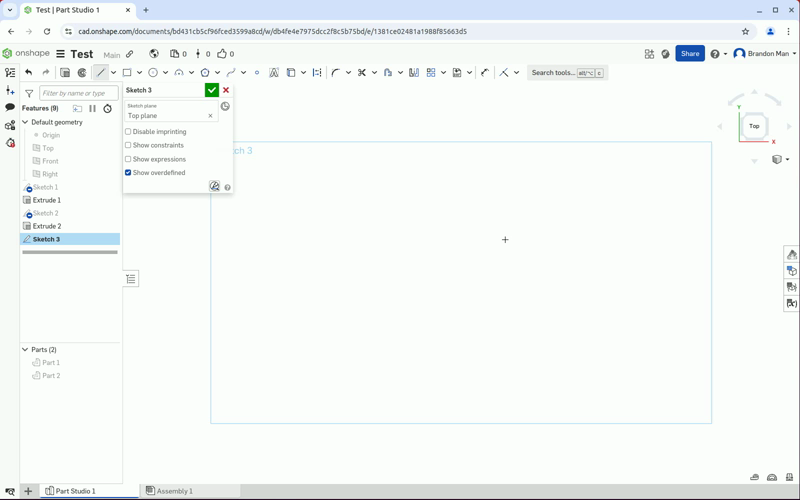
click(505, 239)
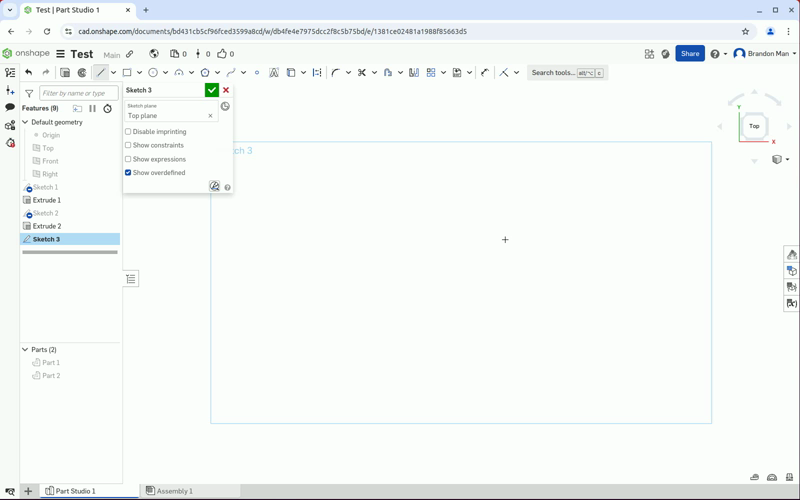
key_up(shift)
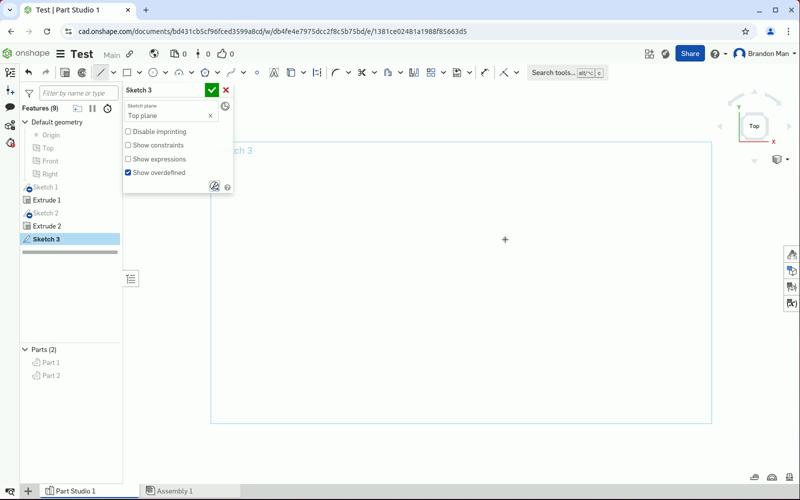
key_down(shift)
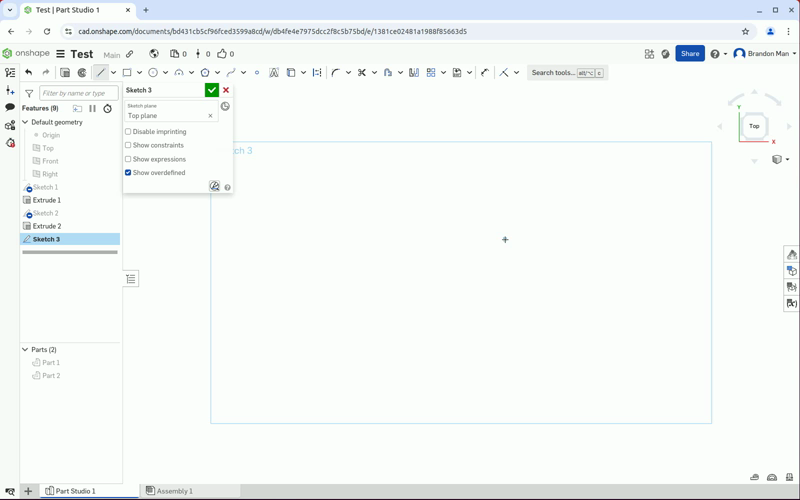
mouse_move(573, 239)
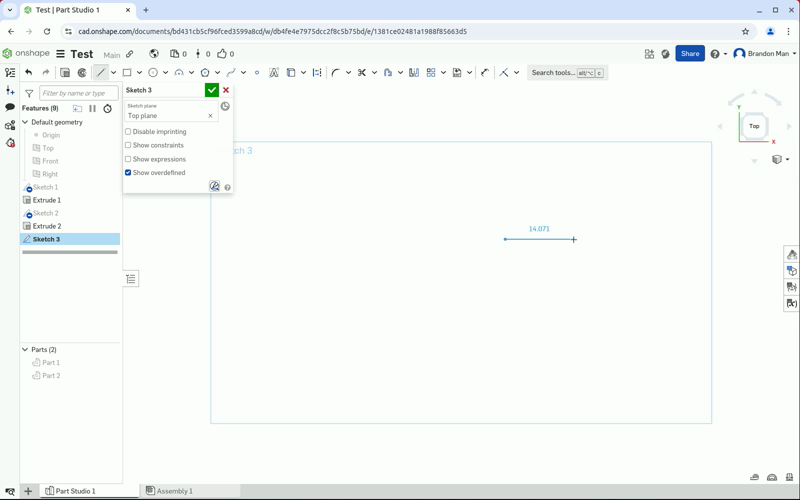
click(573, 239)
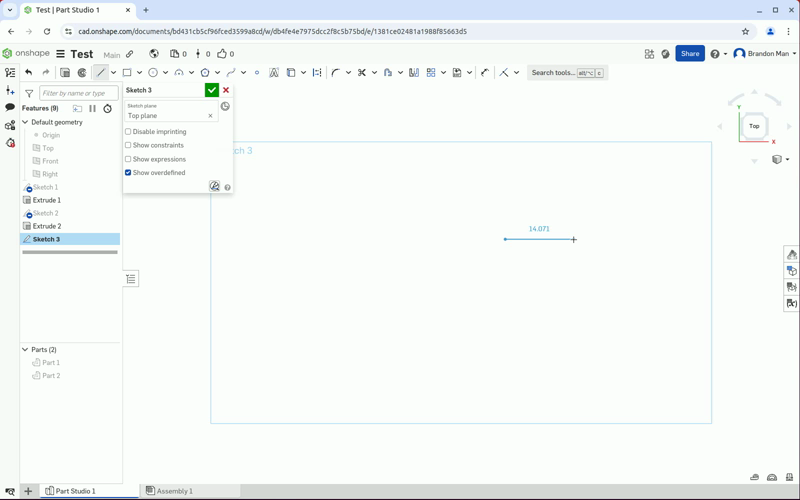
key_up(shift)
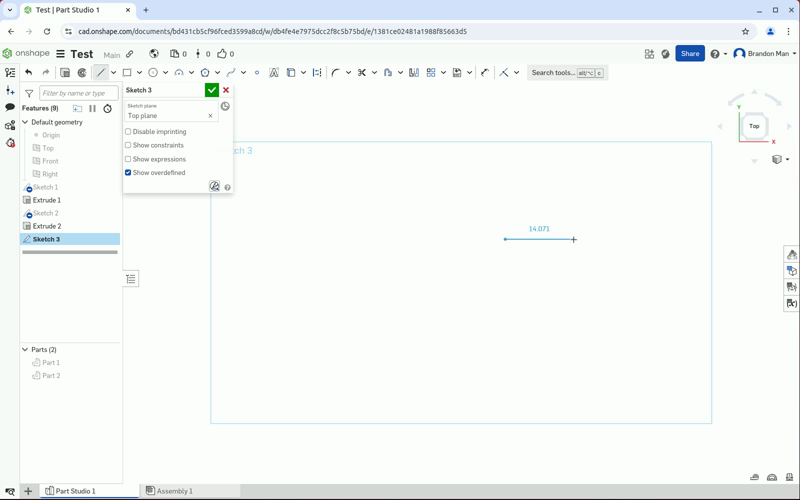
key_down(shift)
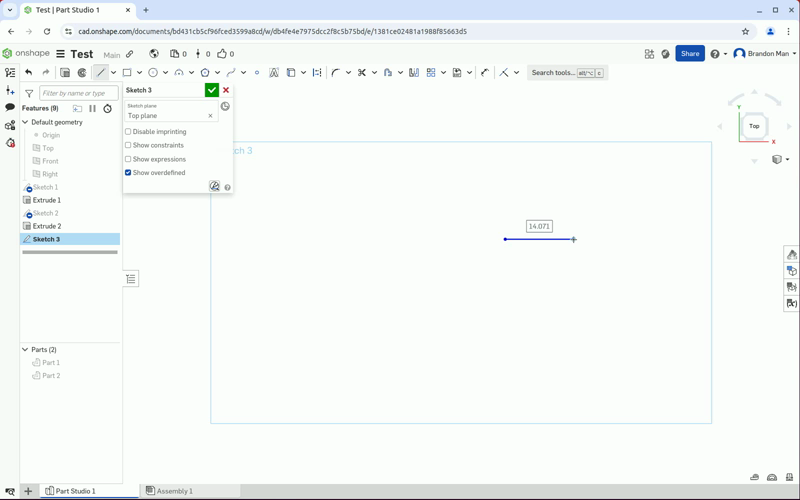
mouse_move(589, 239)
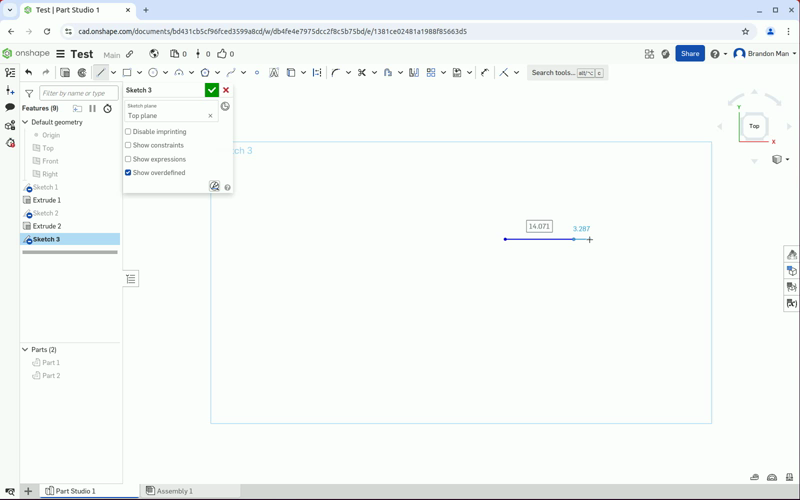
mouse_move(573, 219)
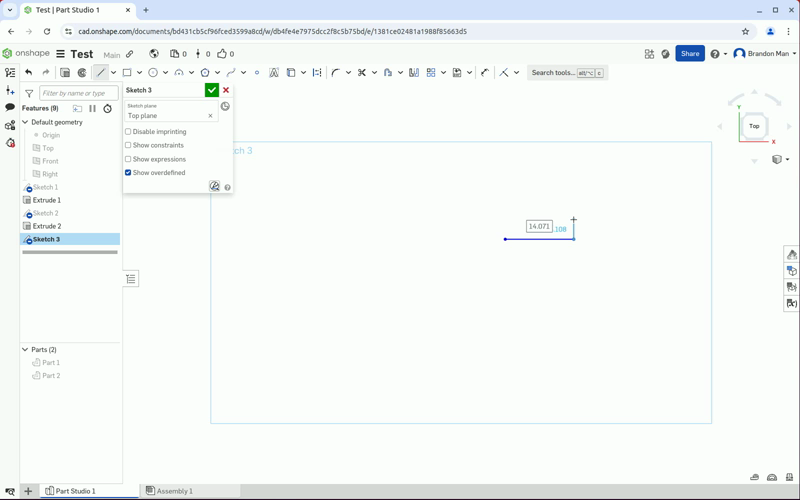
click(573, 219)
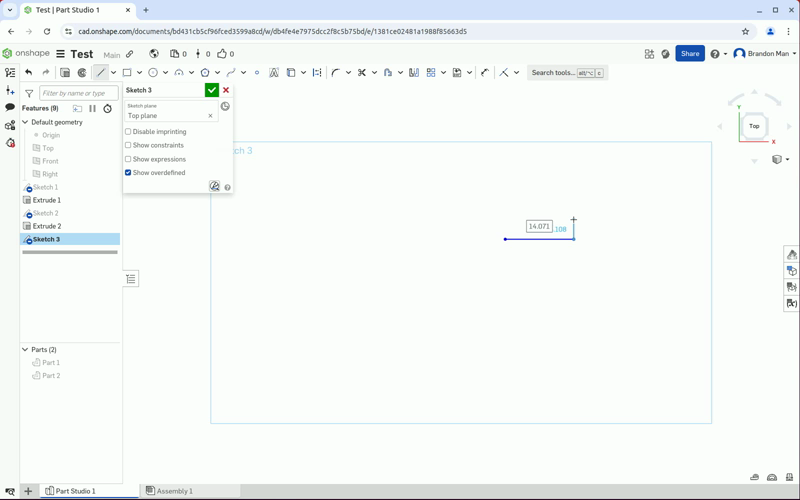
key_up(shift)
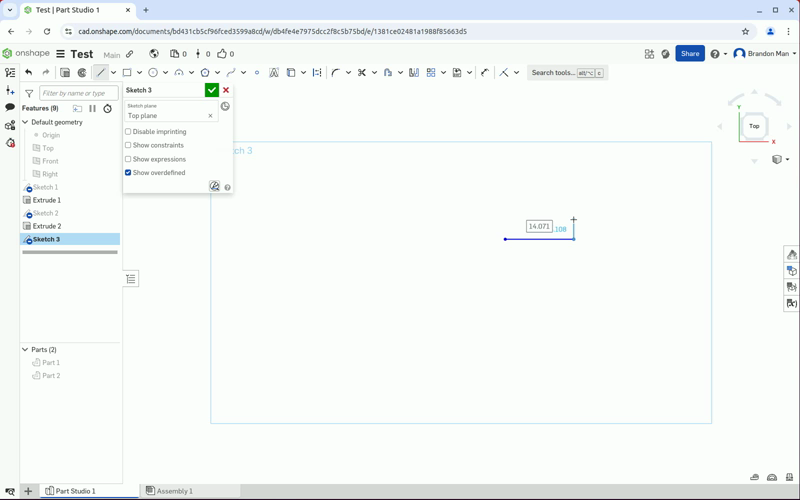
key_down(shift)
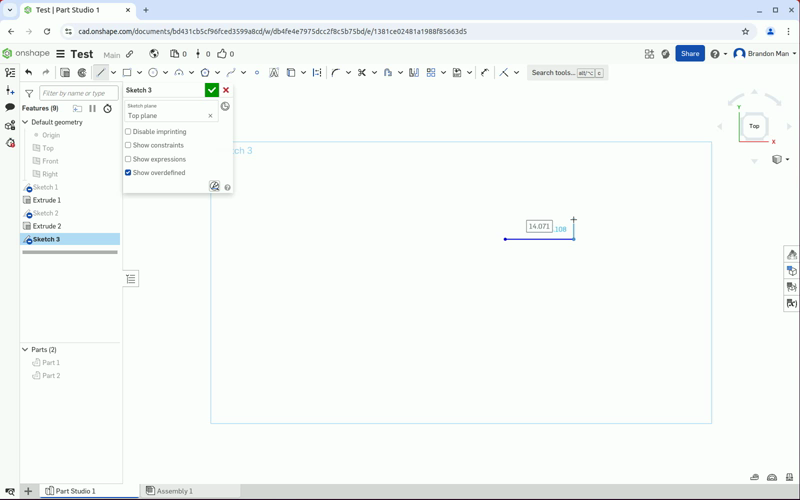
mouse_move(589, 219)
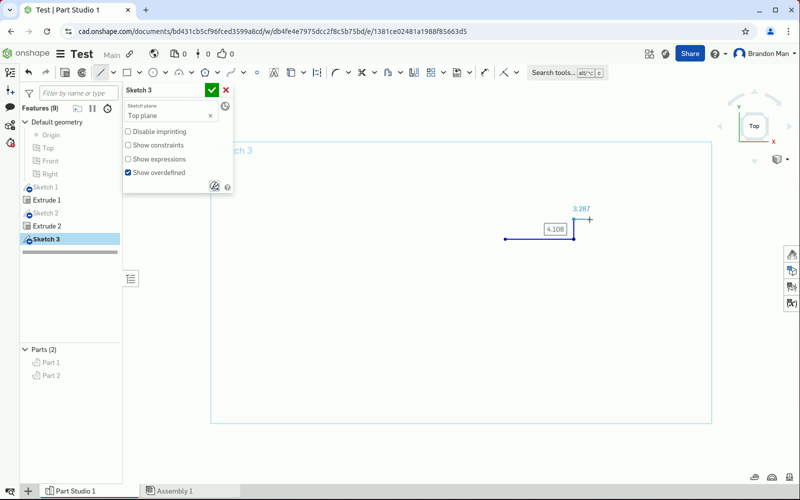
mouse_move(529, 219)
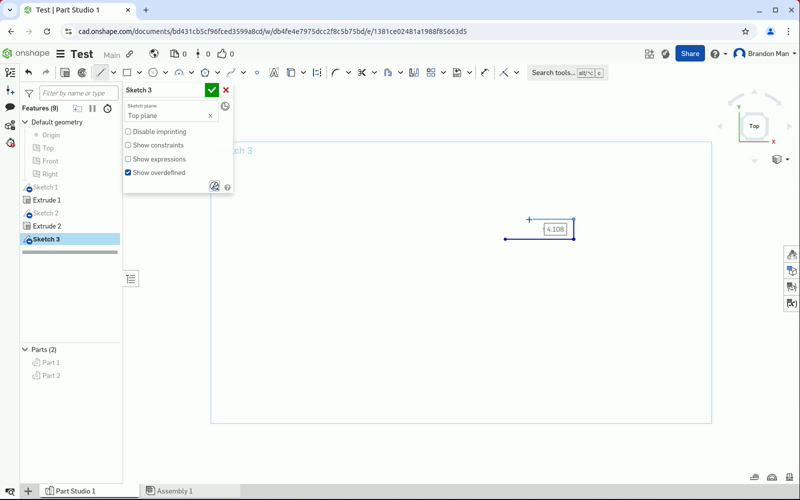
click(529, 219)
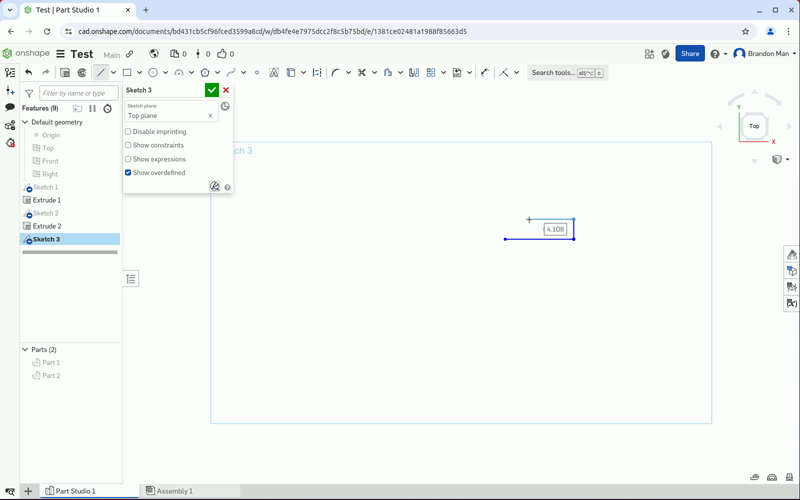
key_up(shift)
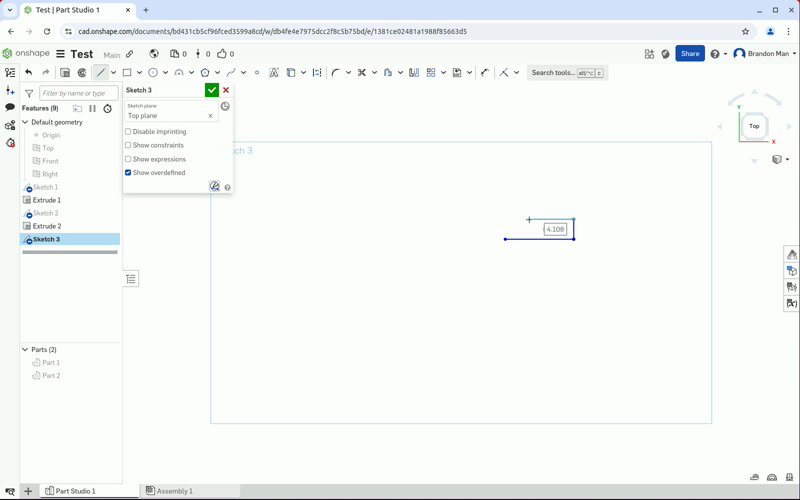
key_down(shift)
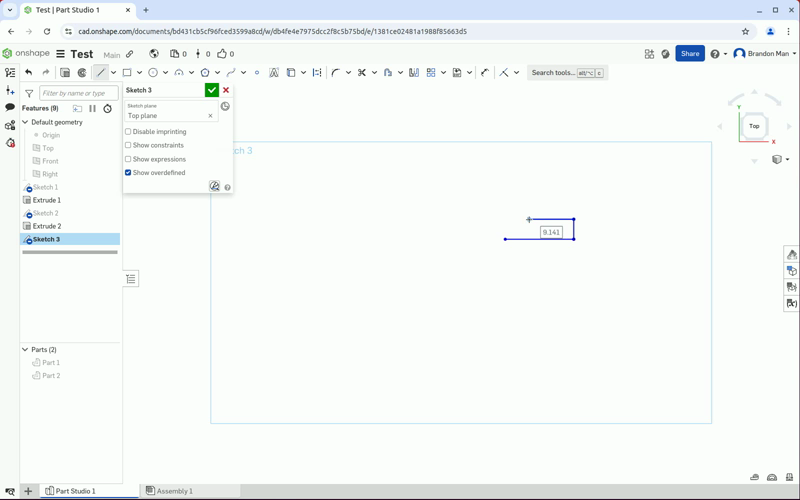
mouse_move(559, 219)
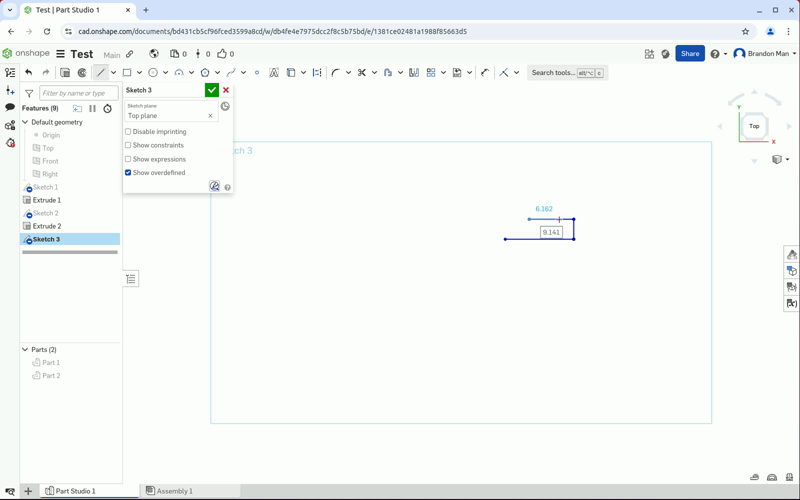
mouse_move(526, 224)
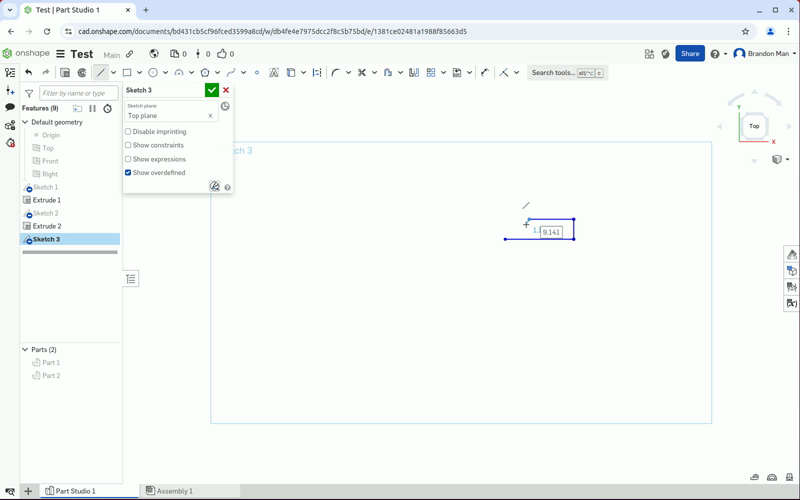
scroll(6)
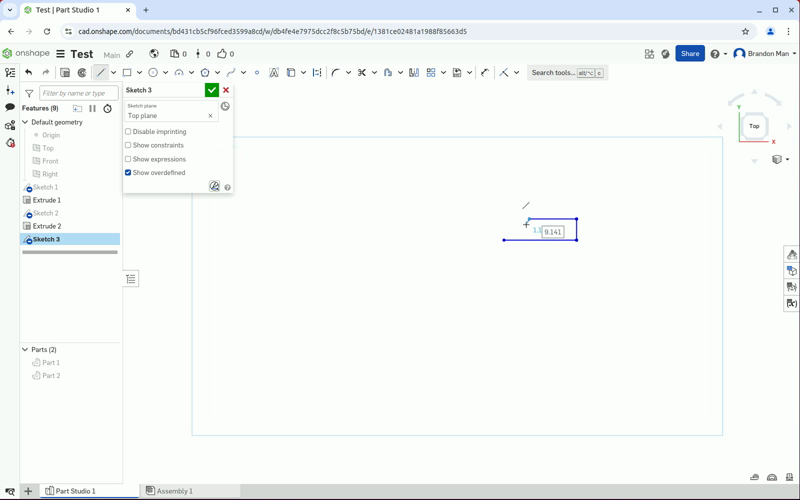
scroll(6)
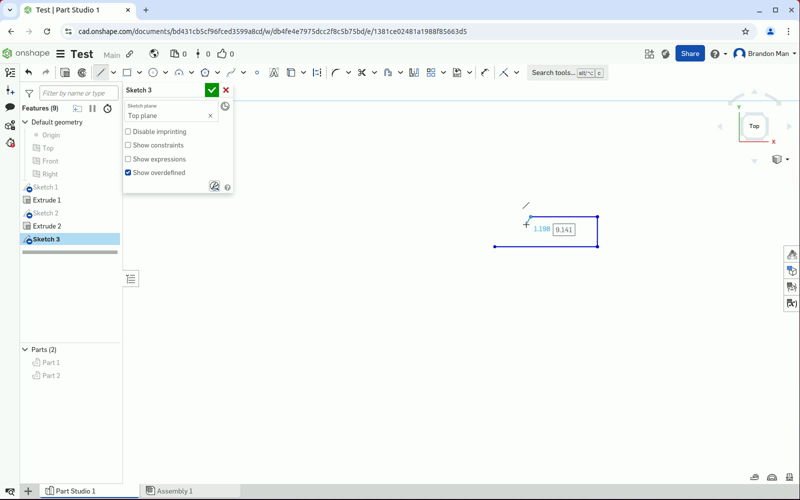
scroll(6)
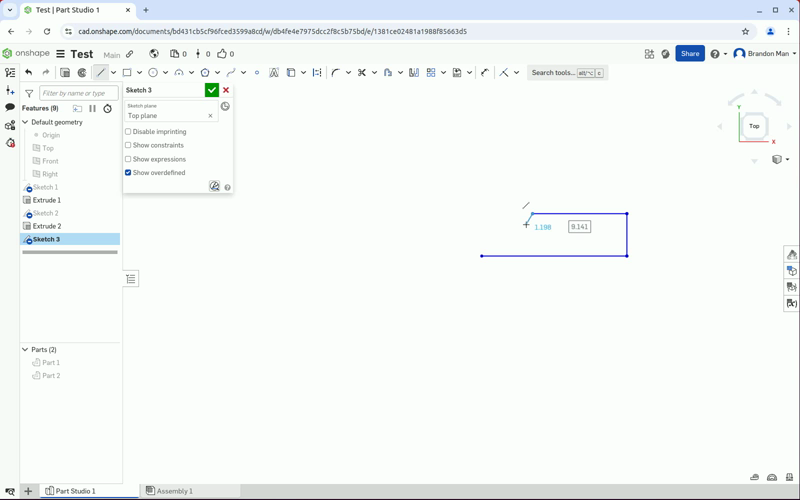
scroll(6)
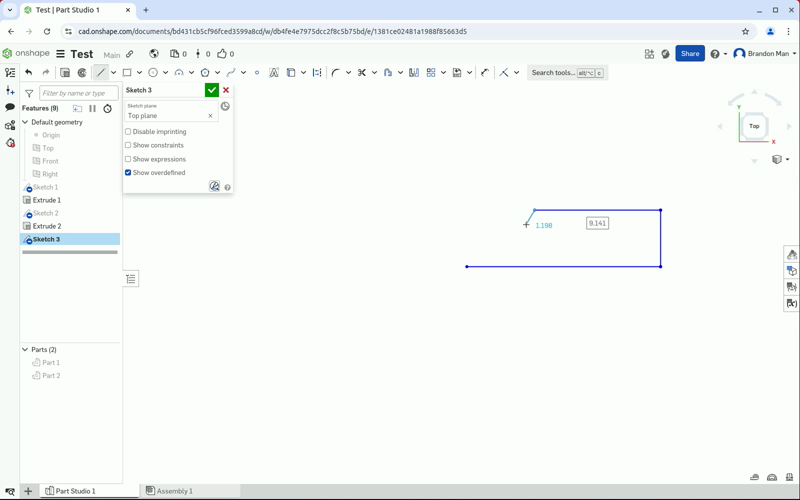
scroll(6)
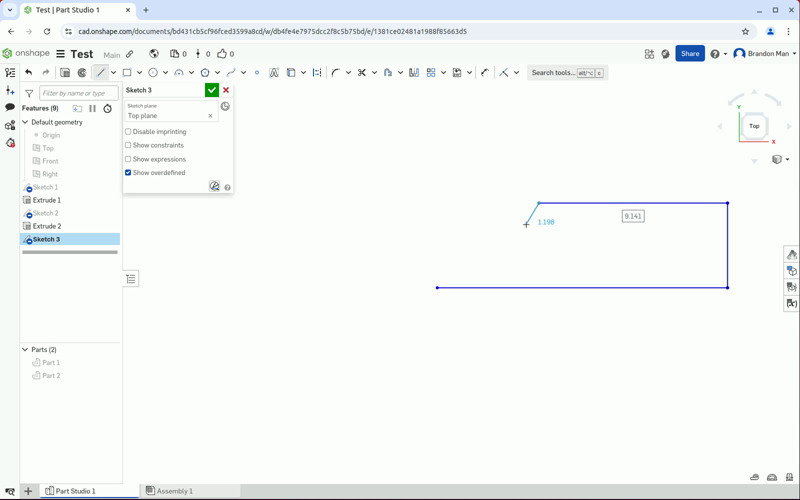
scroll(6)
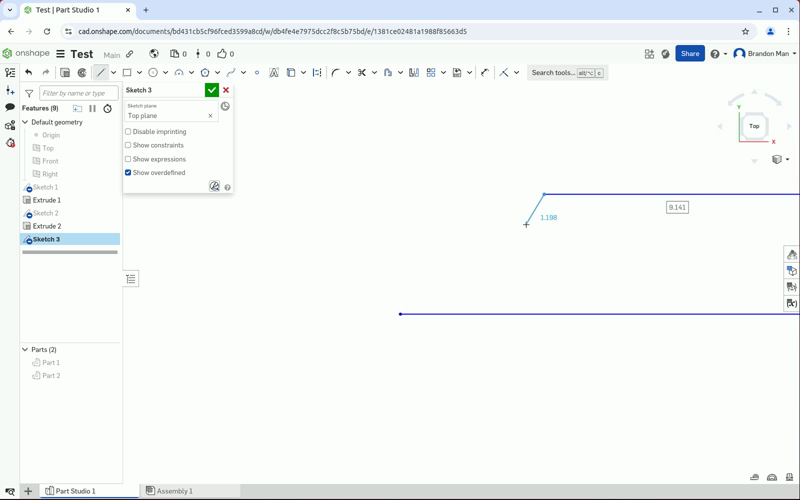
scroll(6)
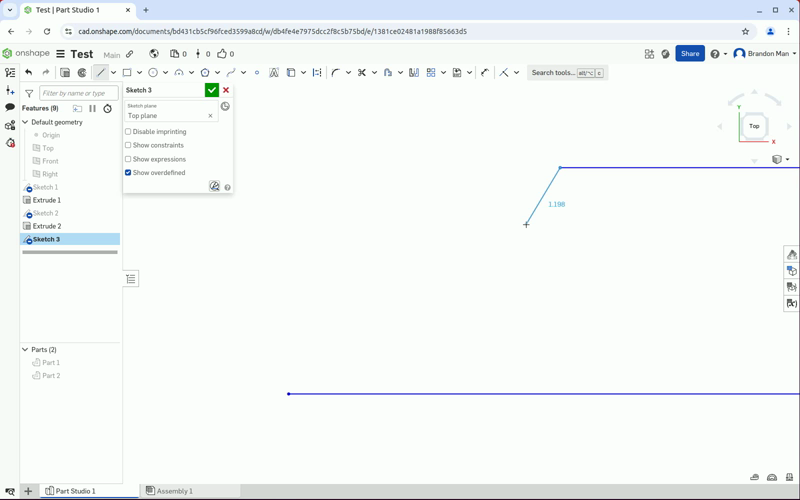
click(526, 224)
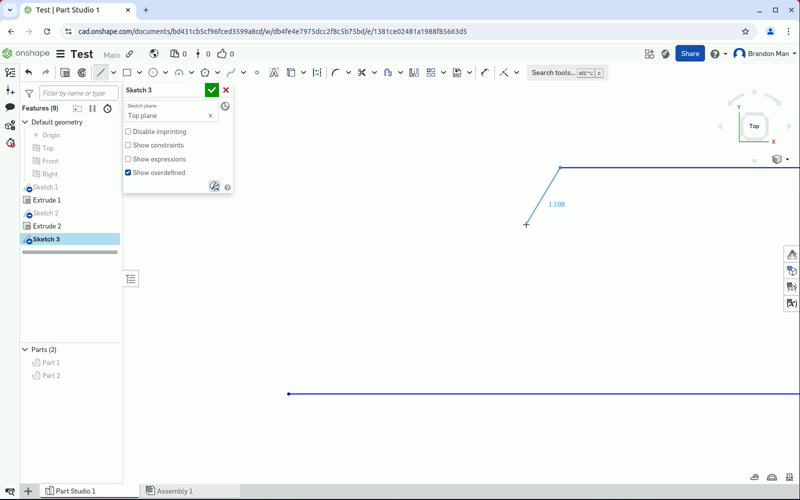
scroll(-6)
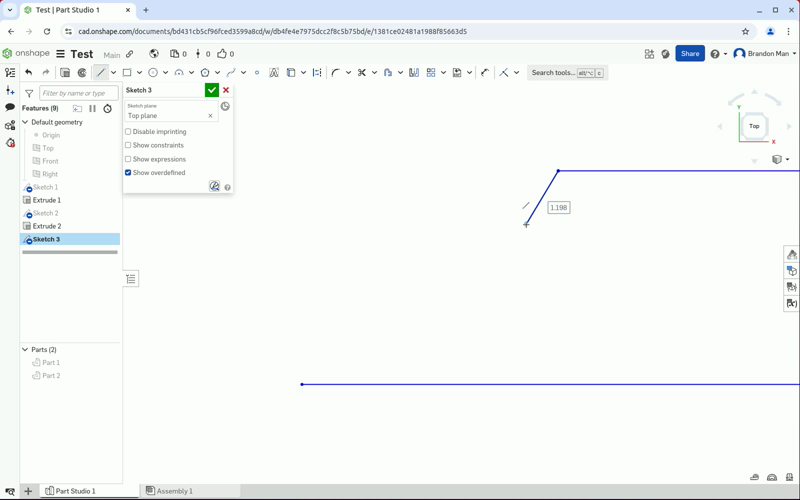
scroll(-6)
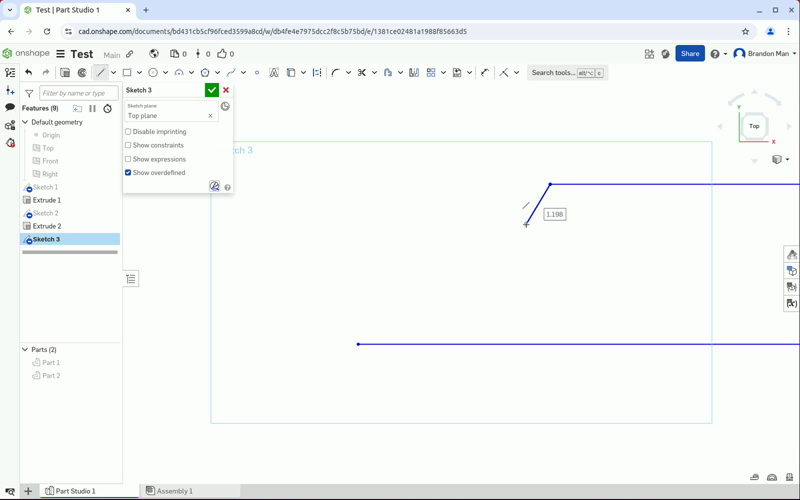
scroll(-6)
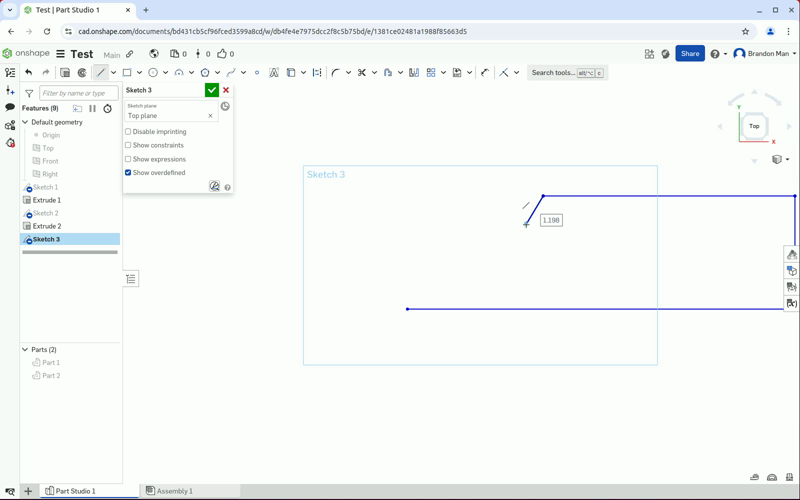
scroll(-6)
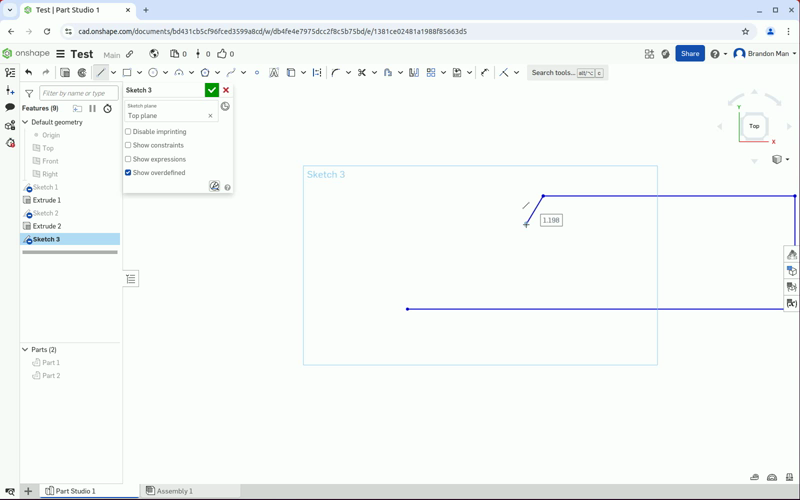
scroll(-6)
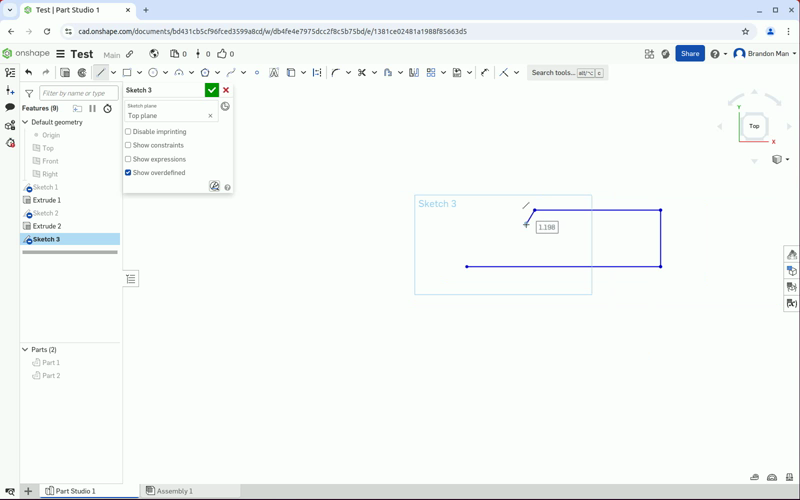
scroll(-6)
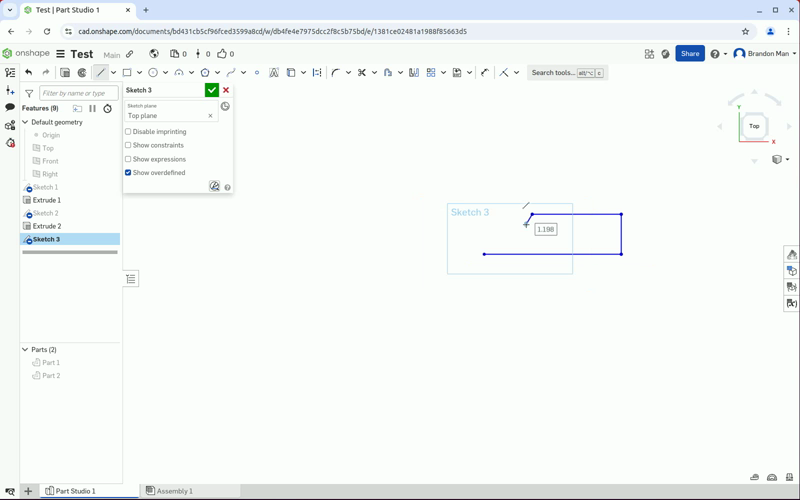
scroll(-6)
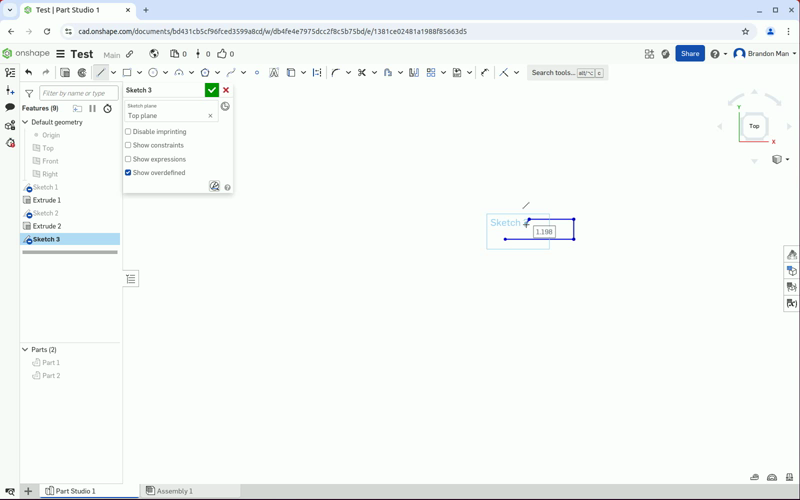
key_up(shift)
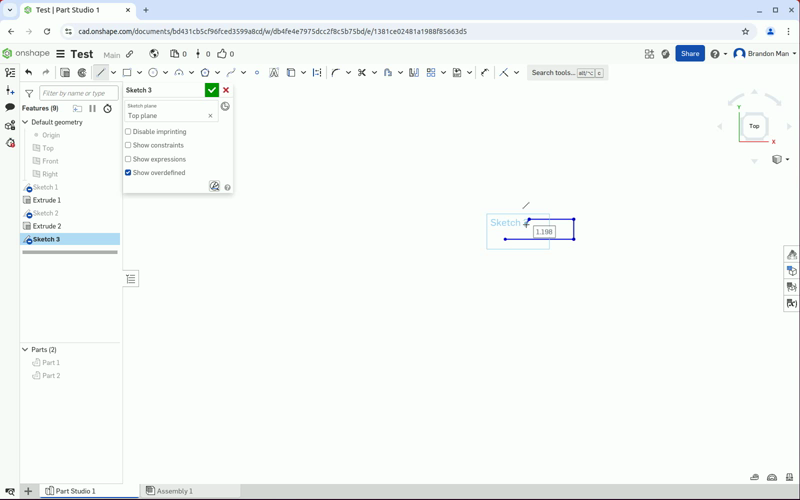
key_down(shift)
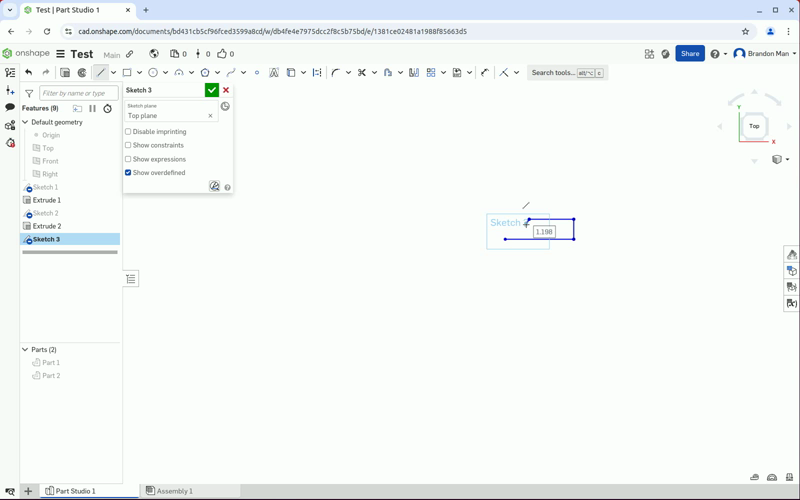
mouse_move(556, 224)
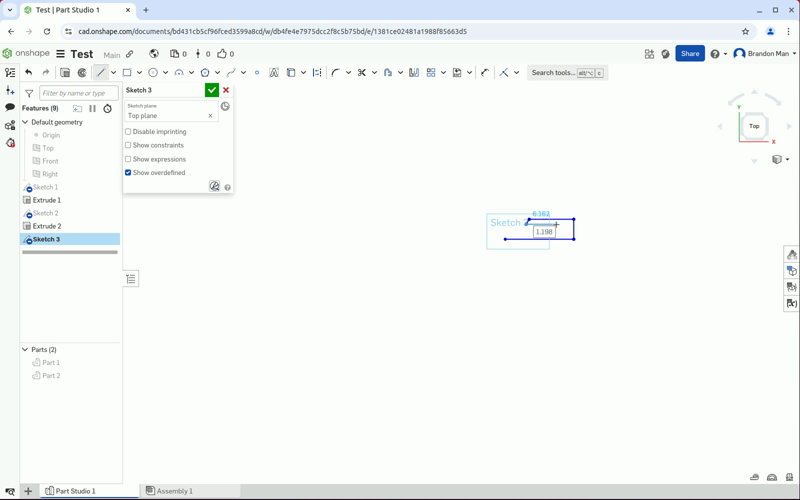
mouse_move(517, 224)
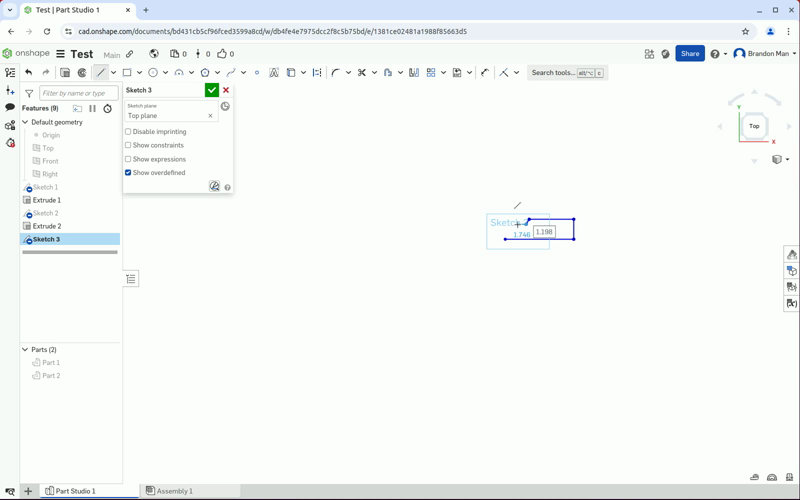
click(517, 224)
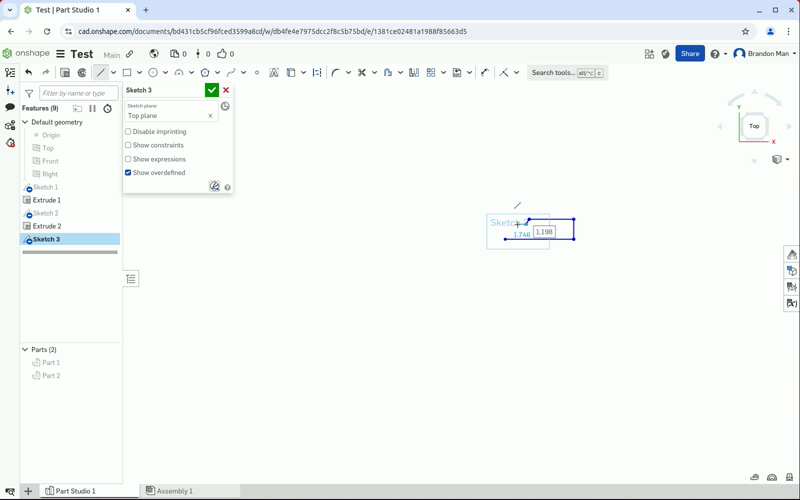
key_up(shift)
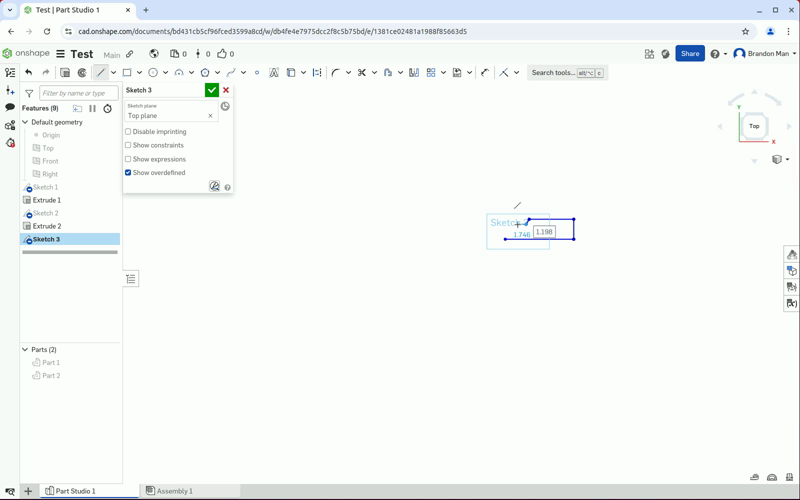
key_down(shift)
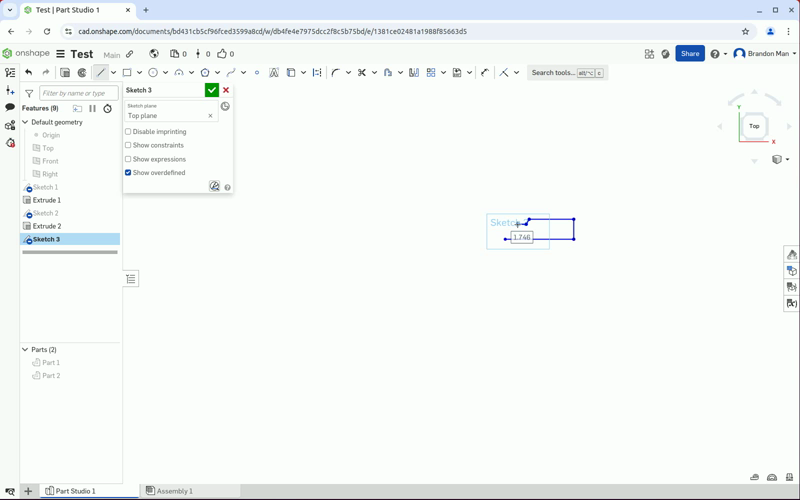
mouse_move(547, 224)
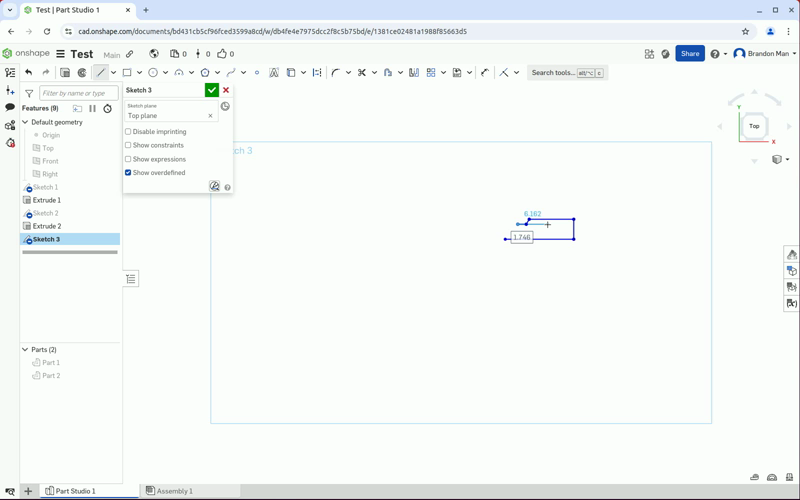
mouse_move(508, 224)
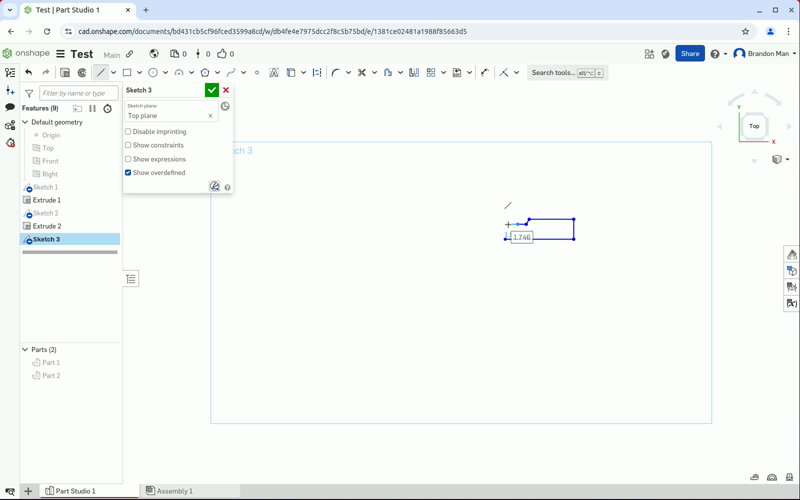
click(508, 224)
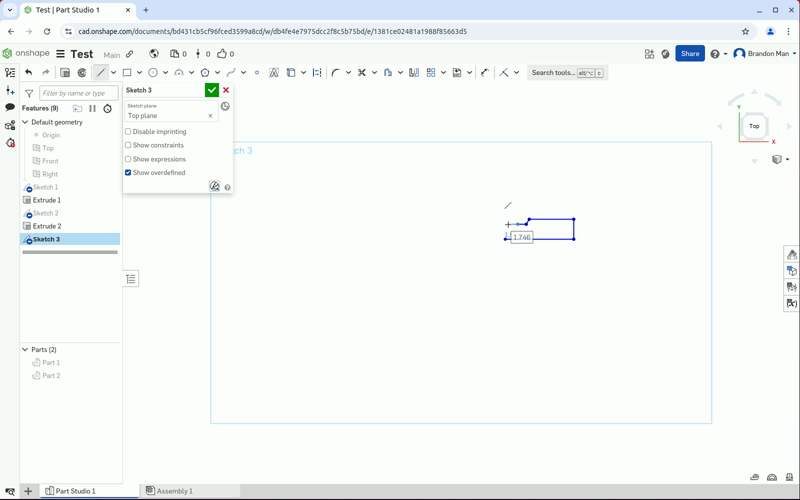
key_up(shift)
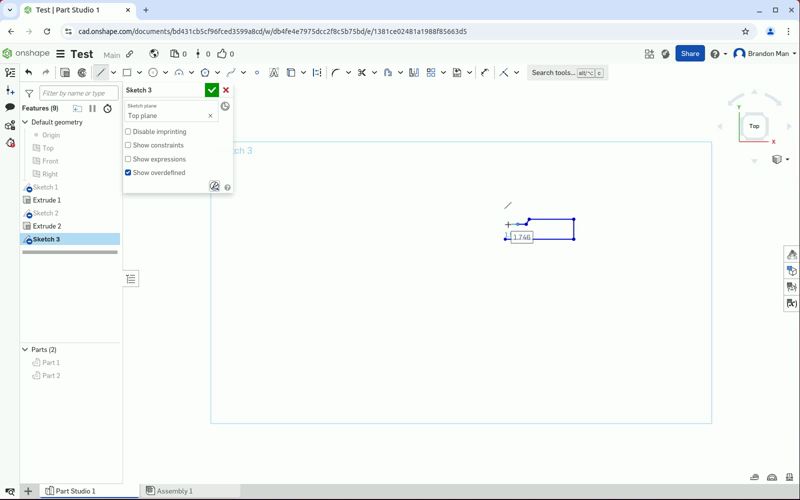
key_down(shift)
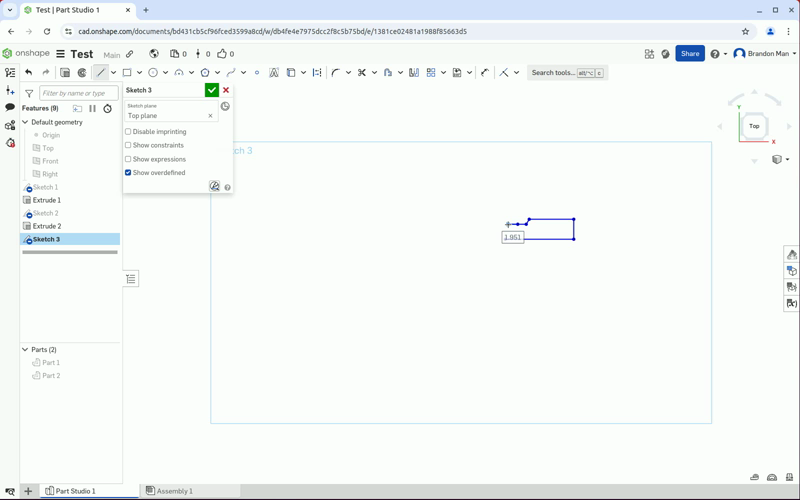
mouse_move(538, 224)
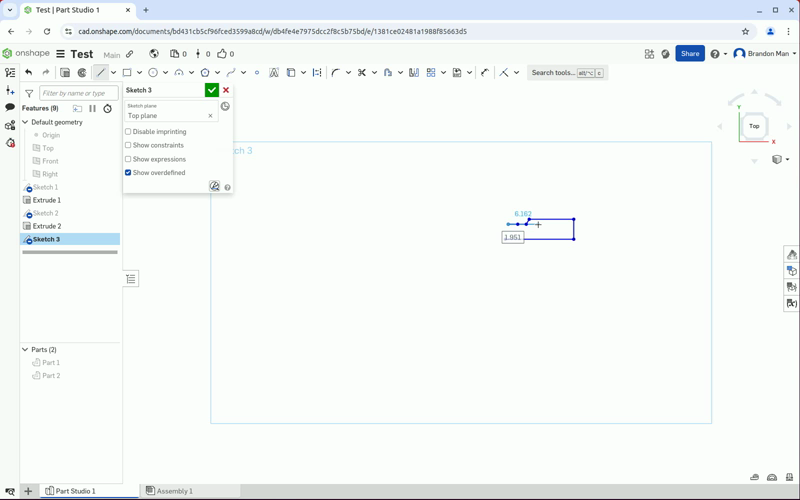
mouse_move(505, 219)
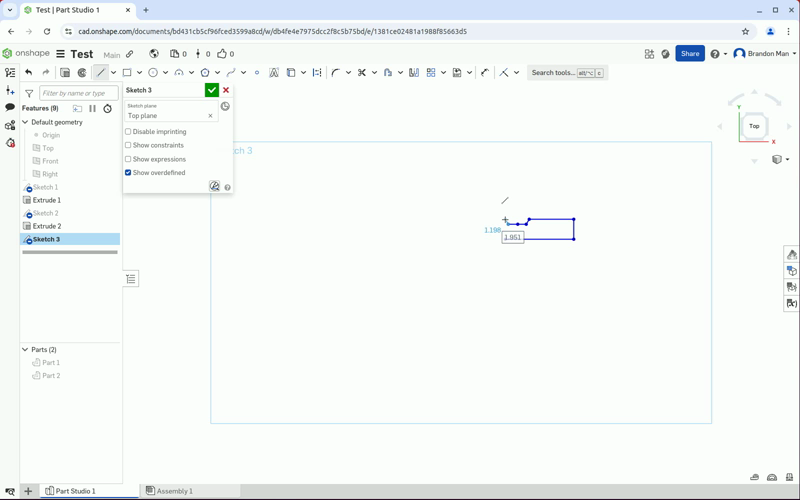
scroll(6)
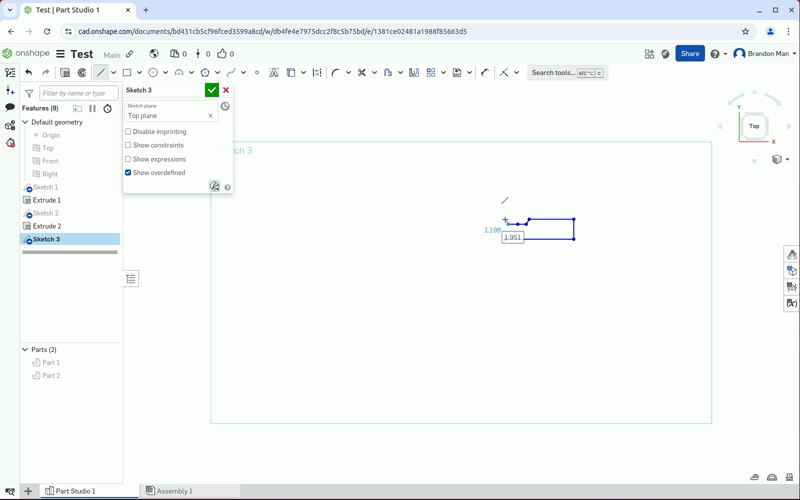
scroll(6)
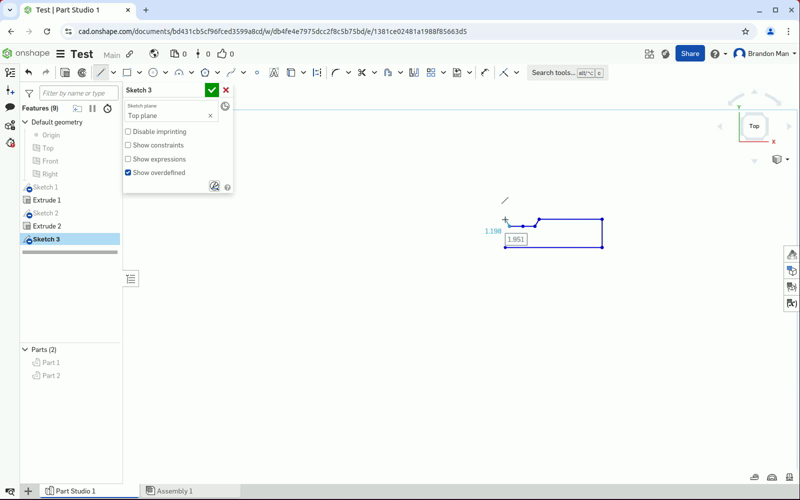
scroll(6)
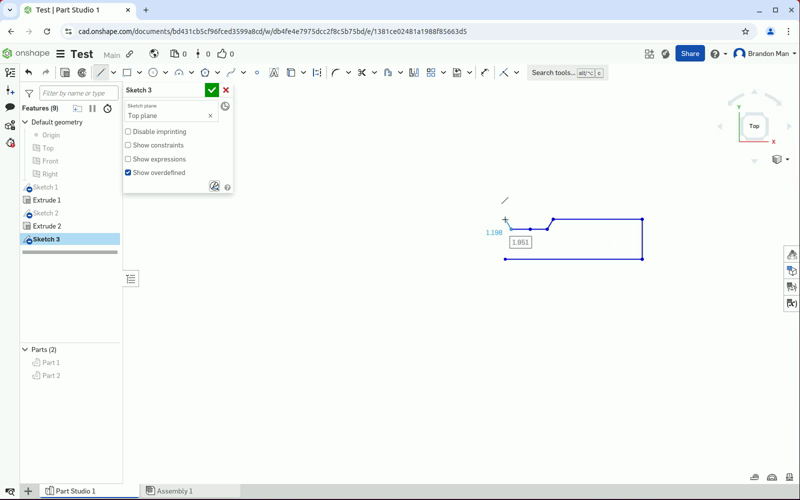
scroll(6)
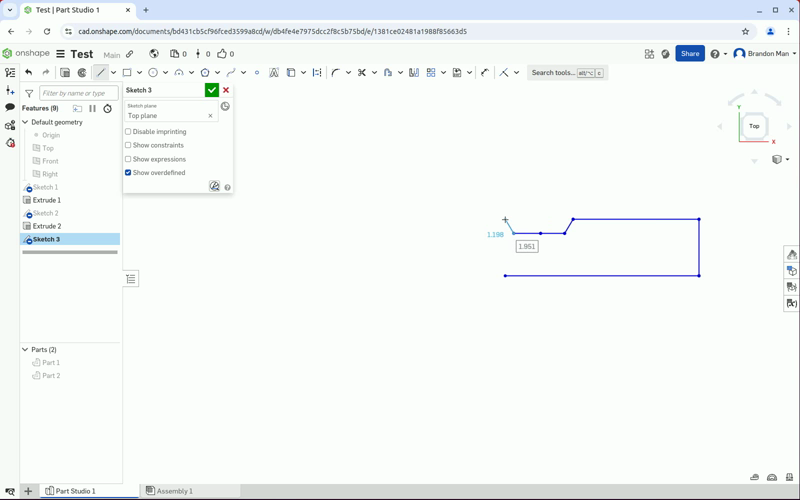
scroll(6)
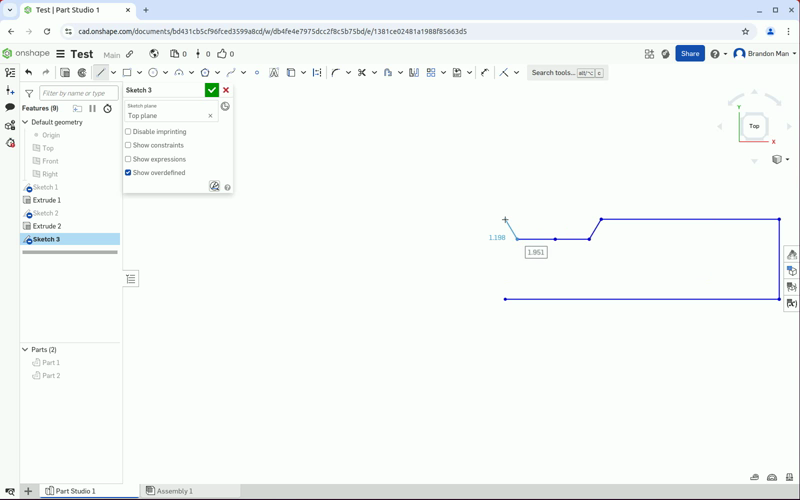
scroll(6)
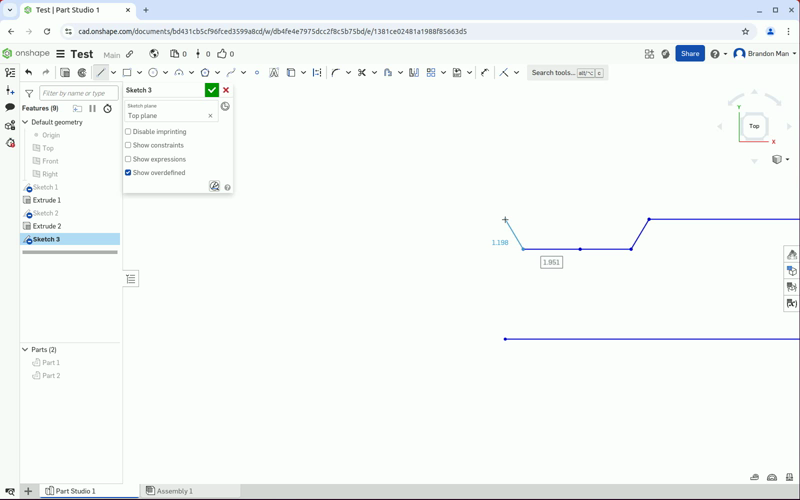
scroll(6)
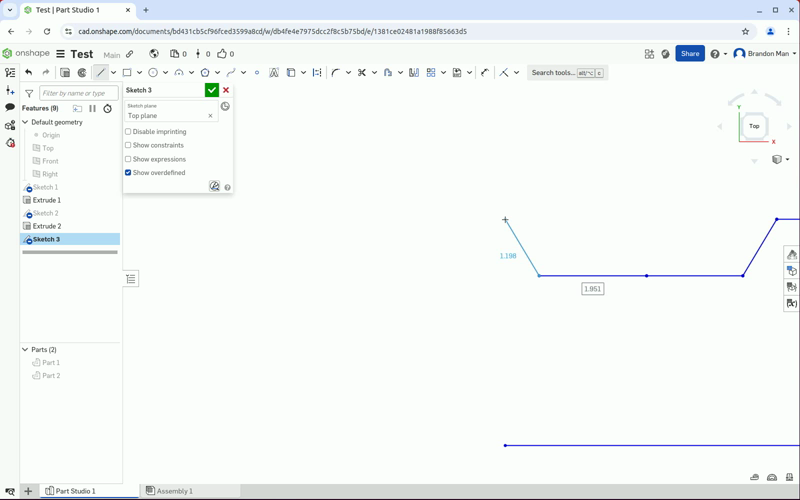
click(505, 219)
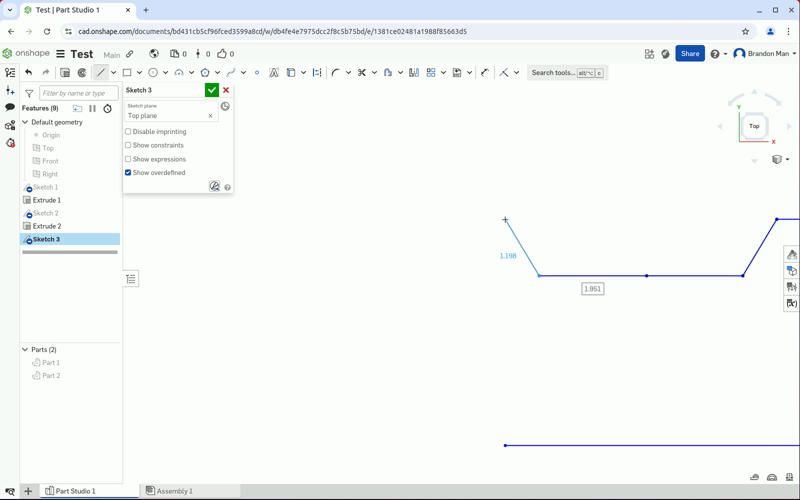
scroll(-6)
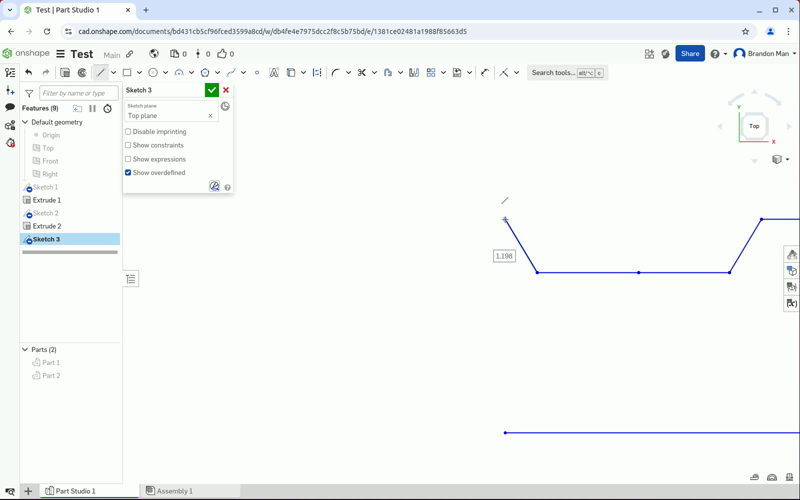
scroll(-6)
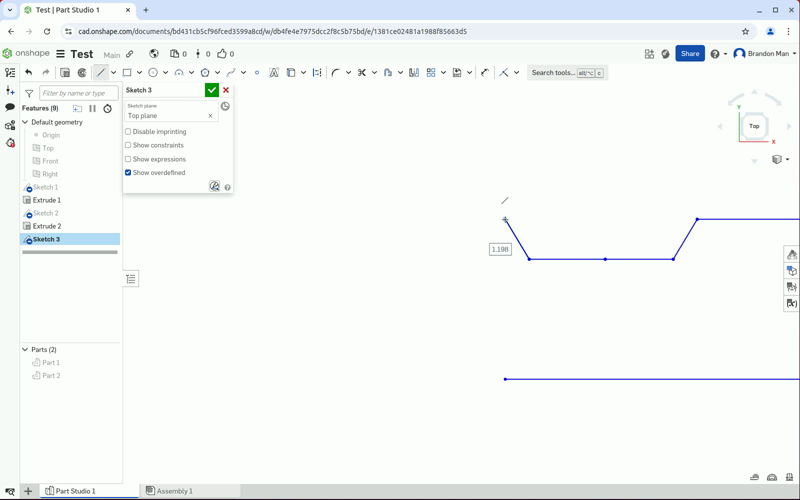
scroll(-6)
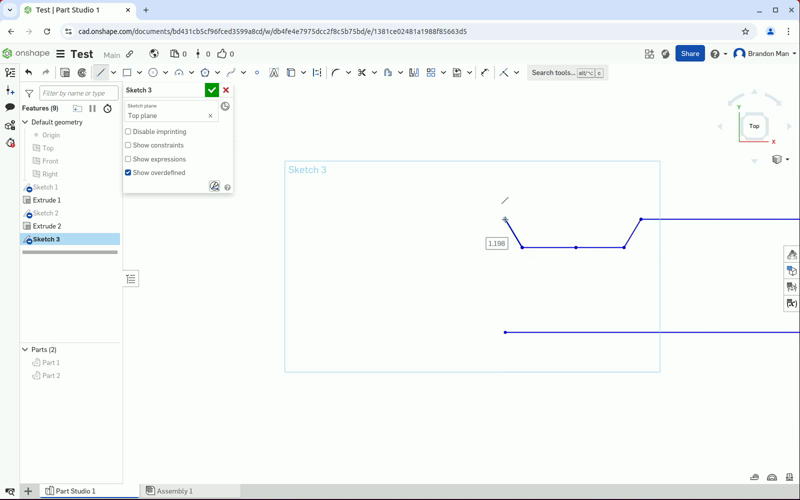
scroll(-6)
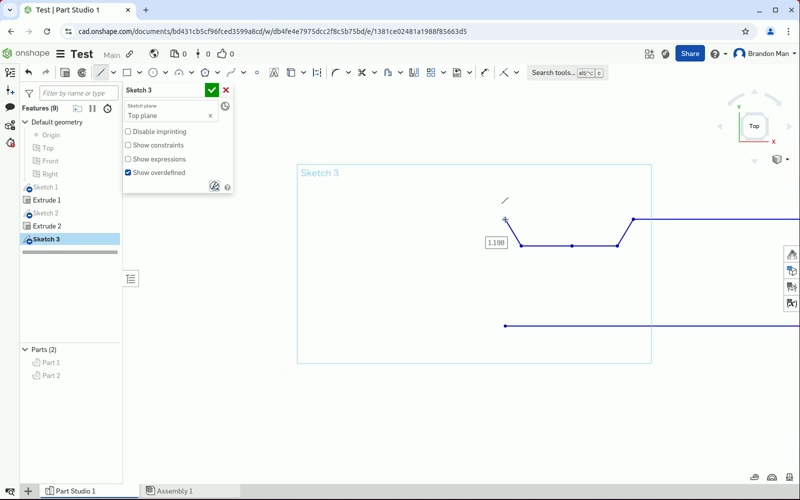
scroll(-6)
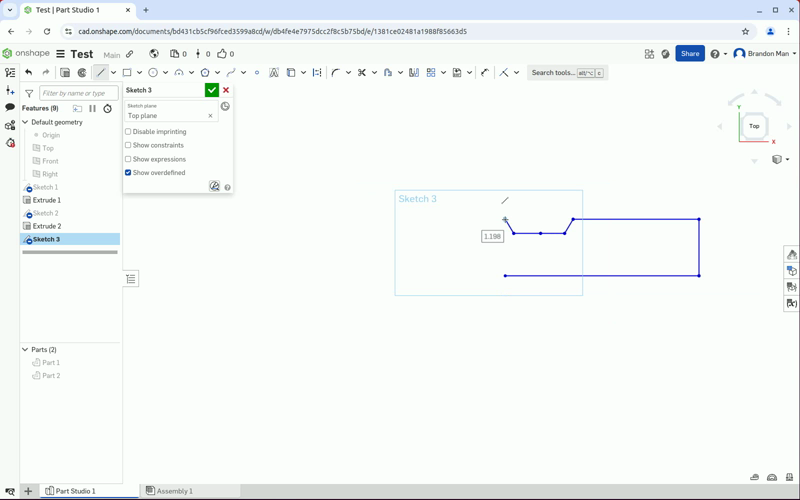
scroll(-6)
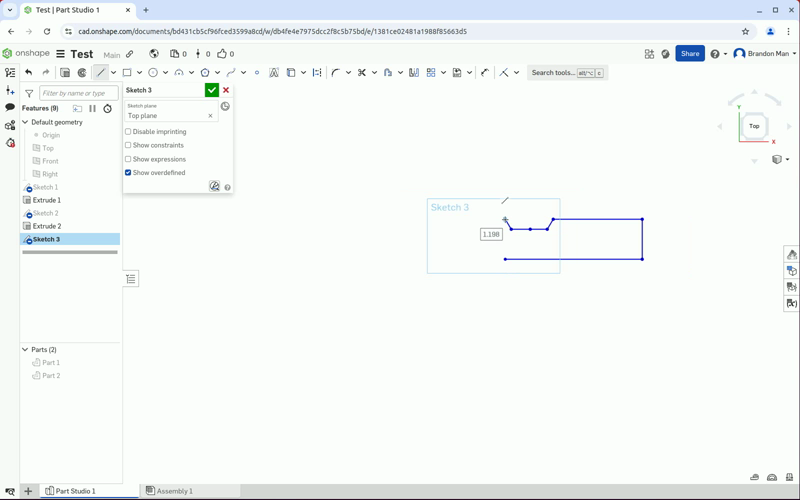
scroll(-6)
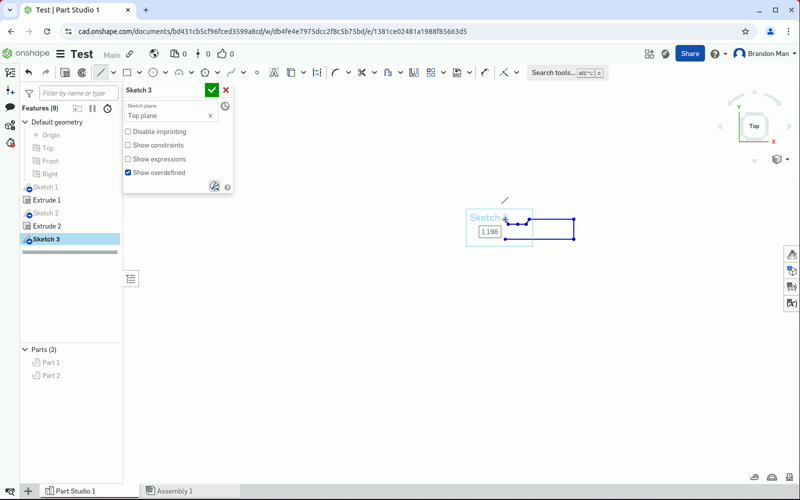
key_up(shift)
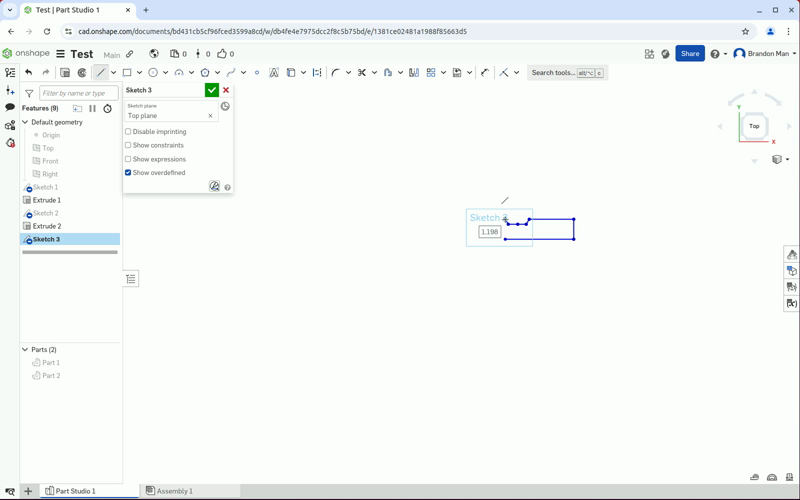
mouse_move(535, 219)
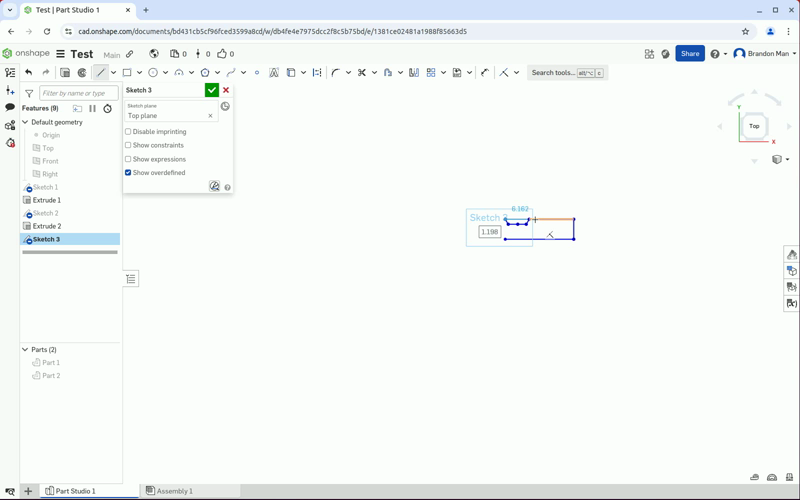
key_down(shift)
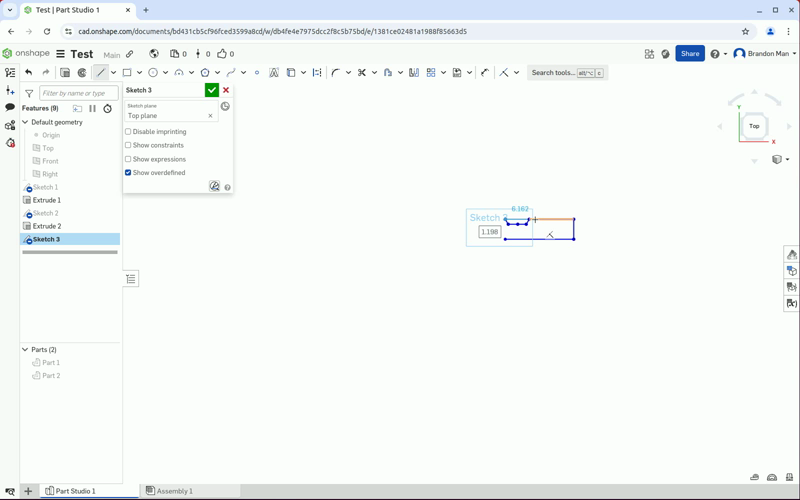
mouse_move(505, 239)
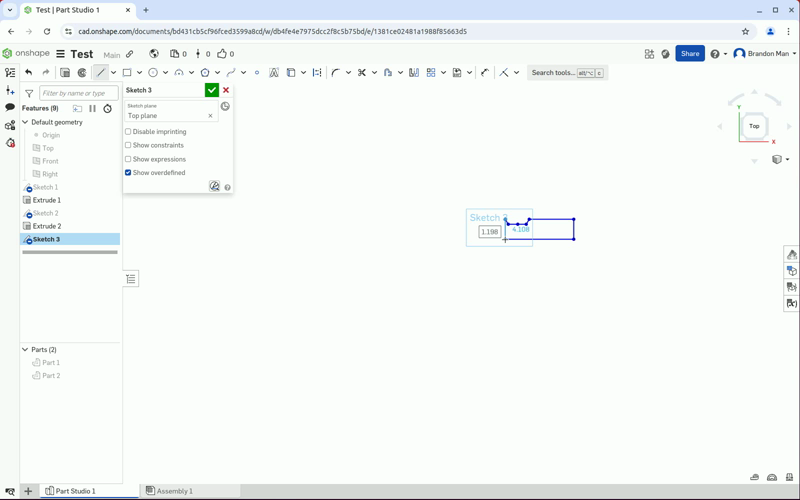
key_up(shift)
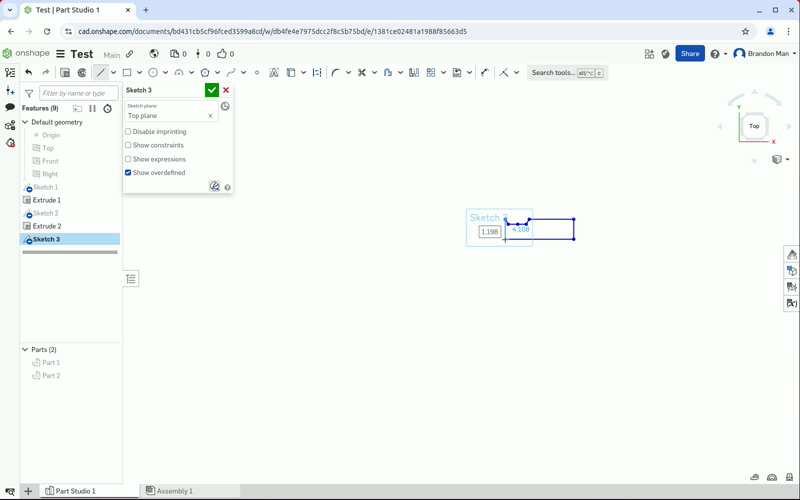
click(505, 239)
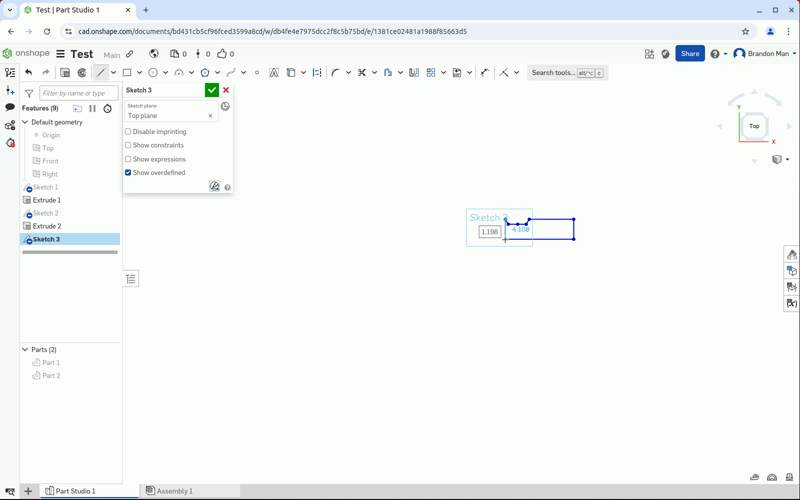
key(esc)
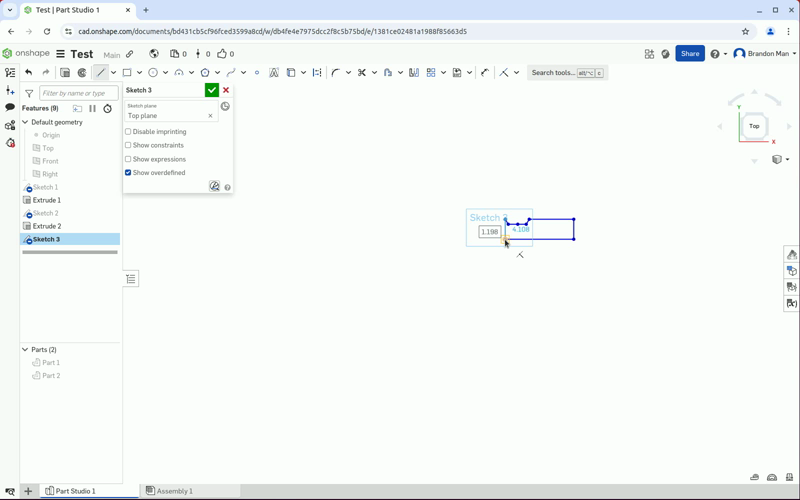
mouse_move(564, 227)
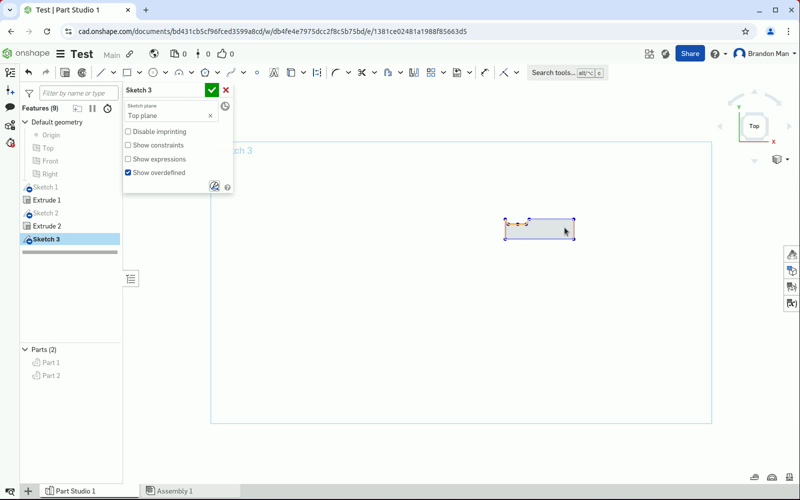
scroll(6)
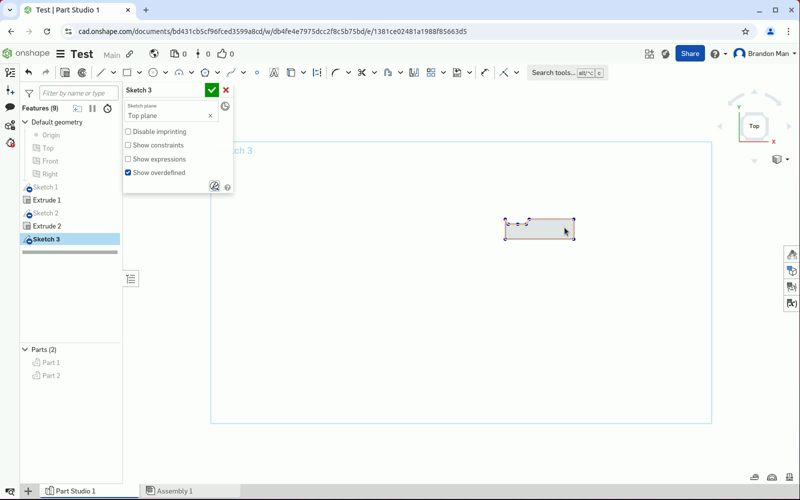
scroll(6)
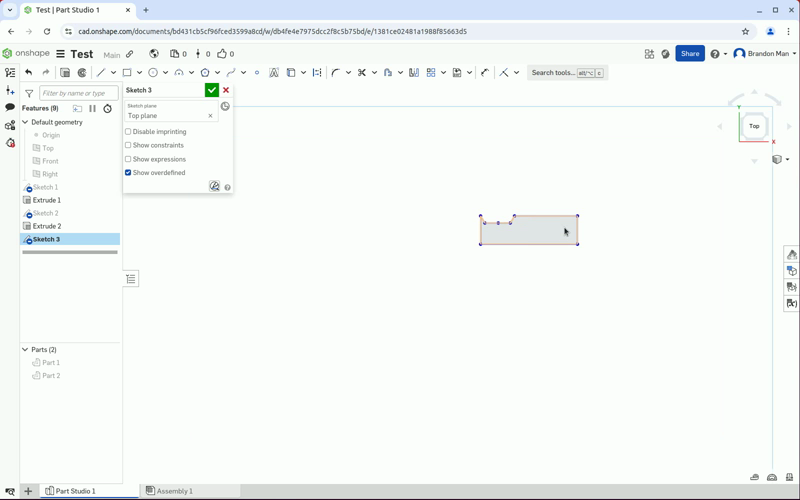
scroll(6)
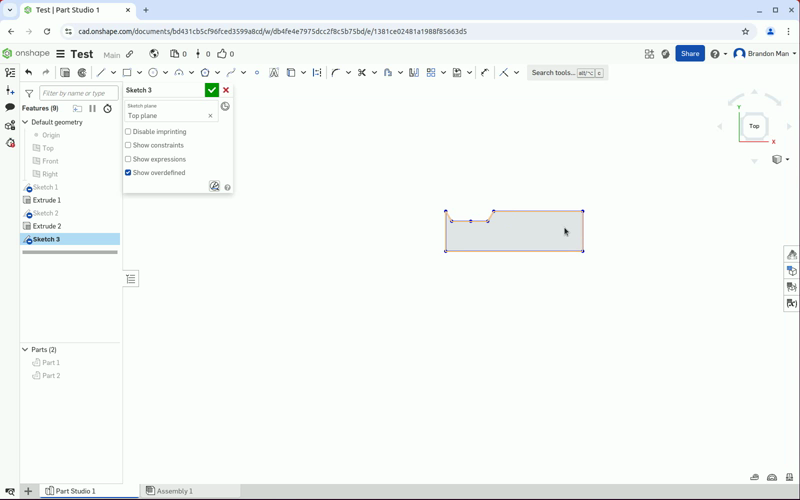
scroll(6)
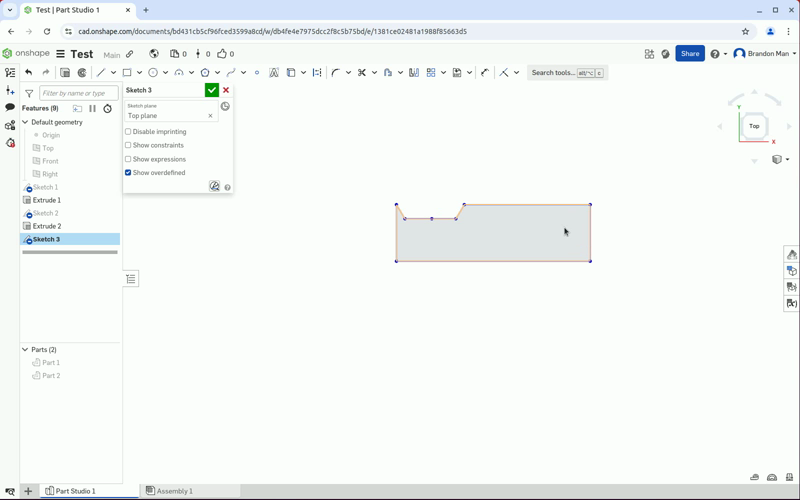
scroll(6)
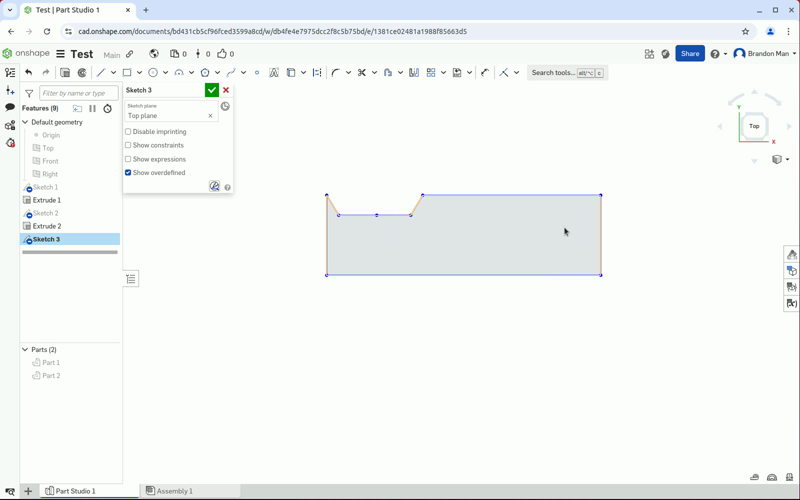
scroll(6)
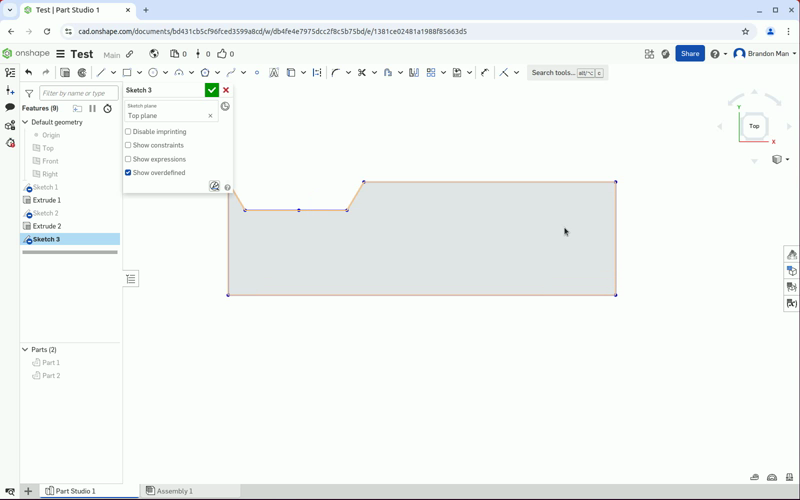
scroll(6)
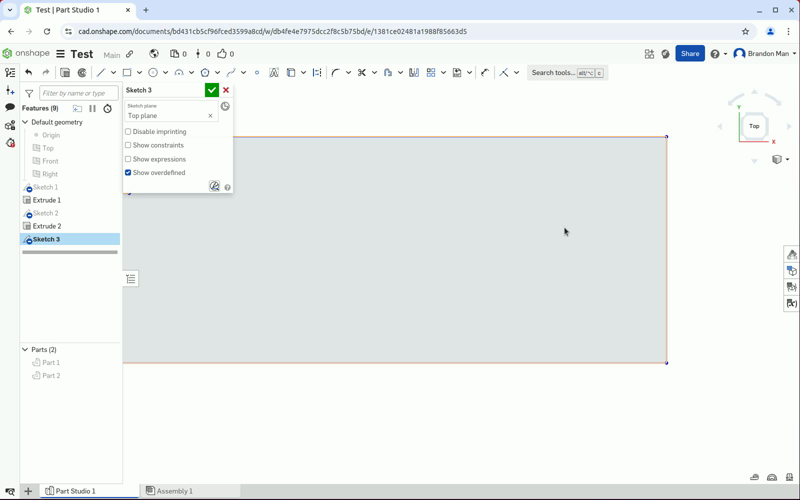
click(564, 227)
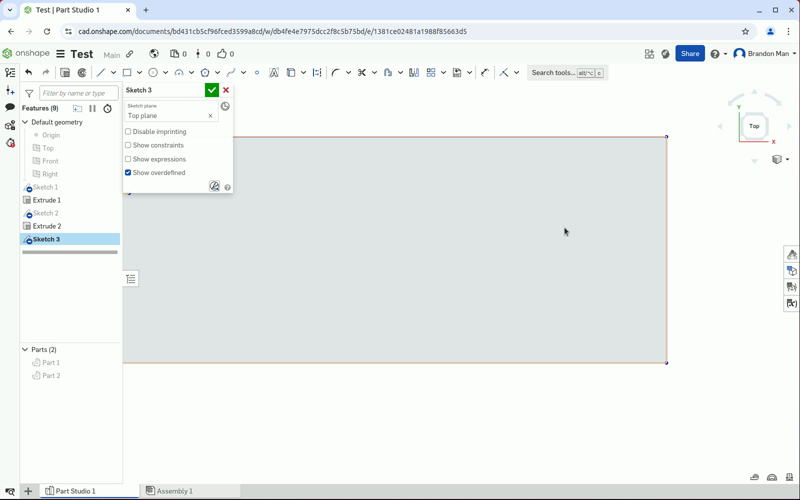
scroll(-6)
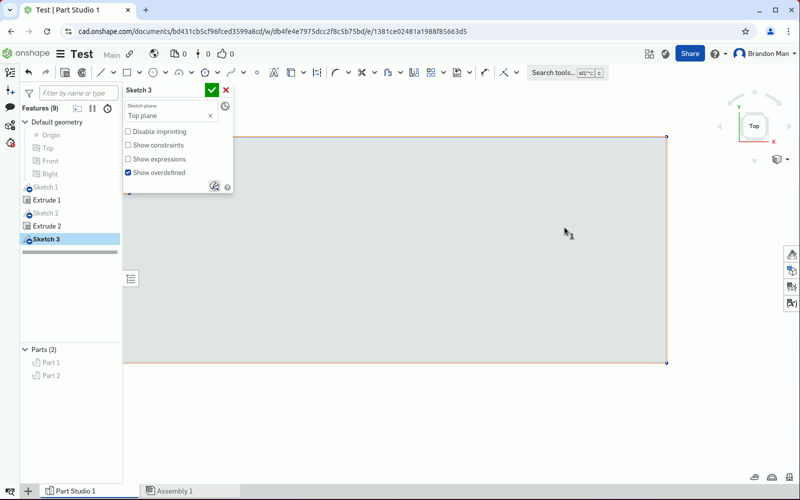
scroll(-6)
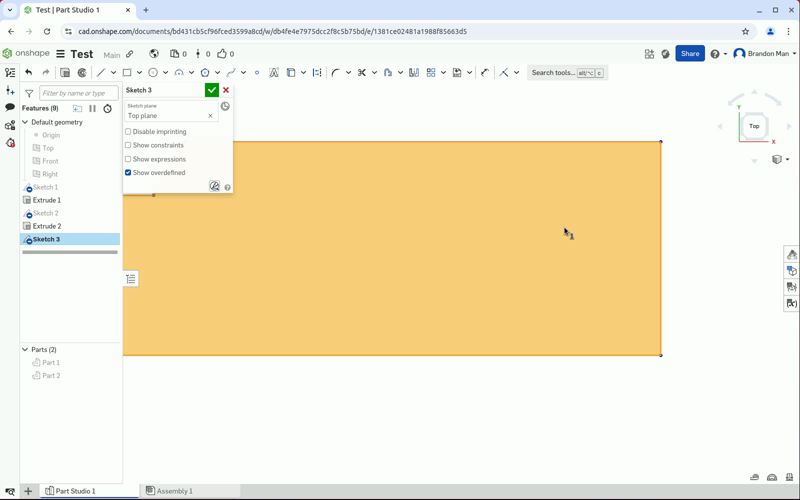
scroll(-6)
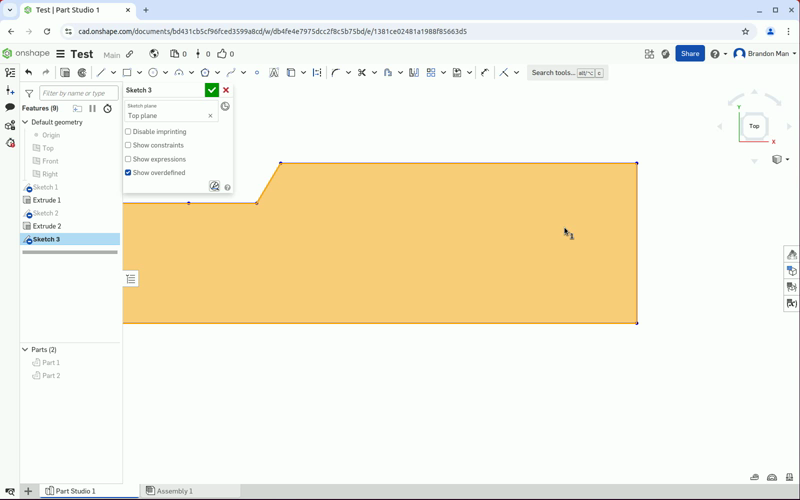
scroll(-6)
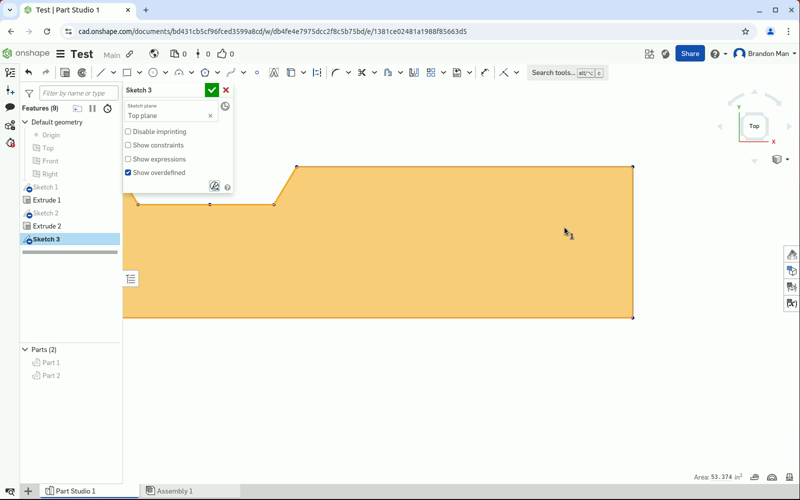
scroll(-6)
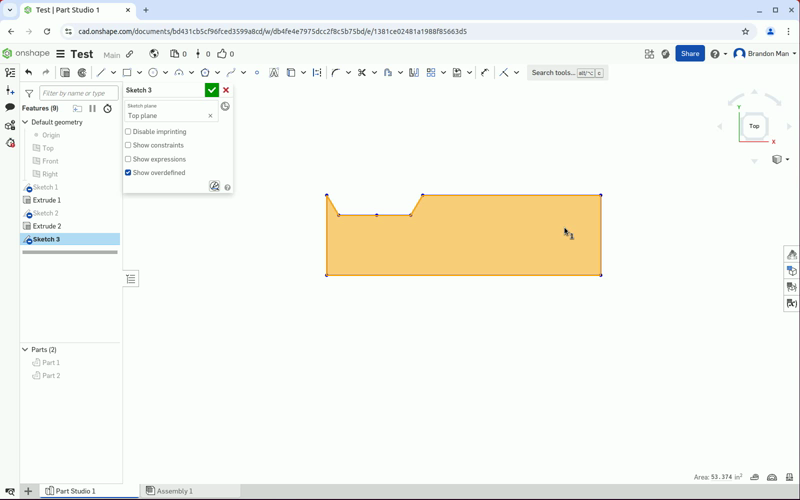
scroll(-6)
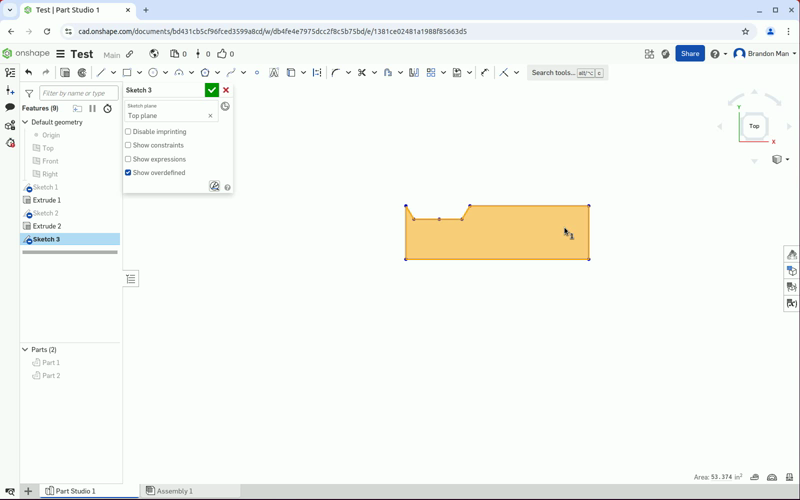
scroll(-6)
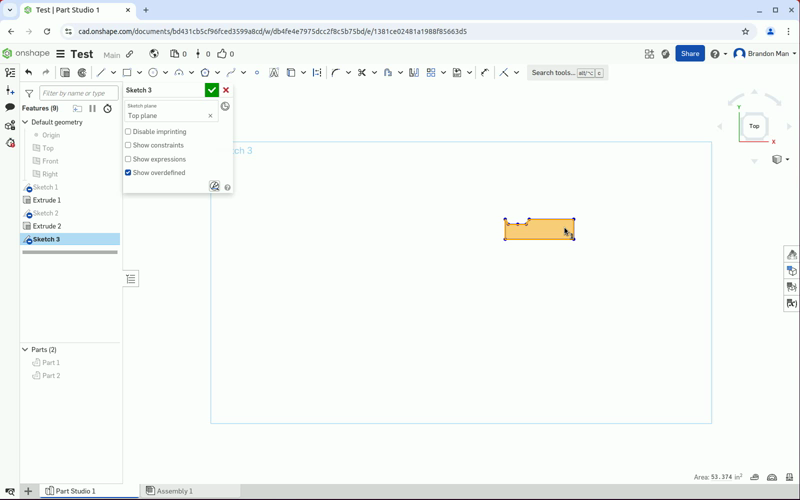
mouse_move(73, 352)
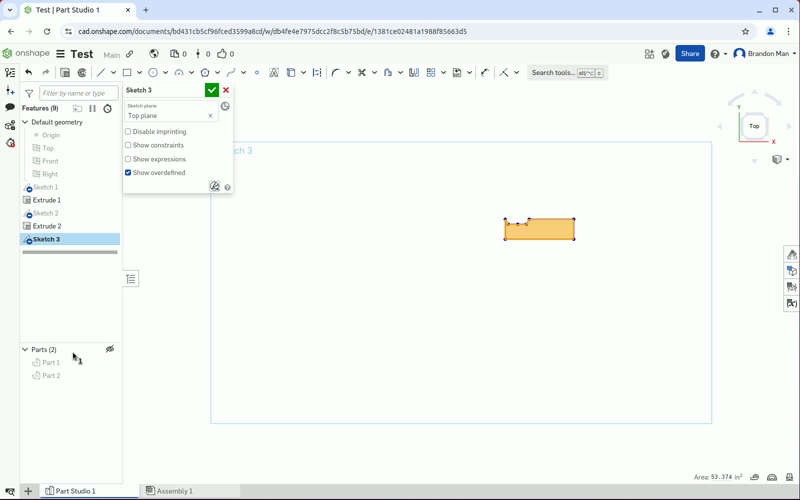
key(shift+y)
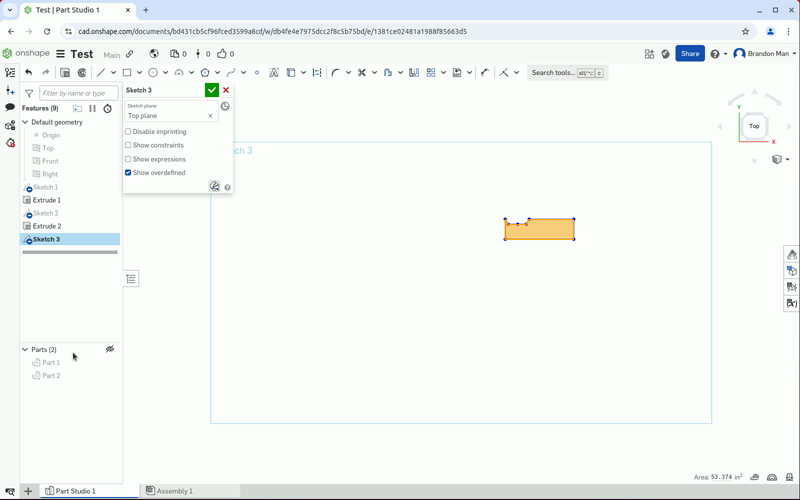
key(shift+e)
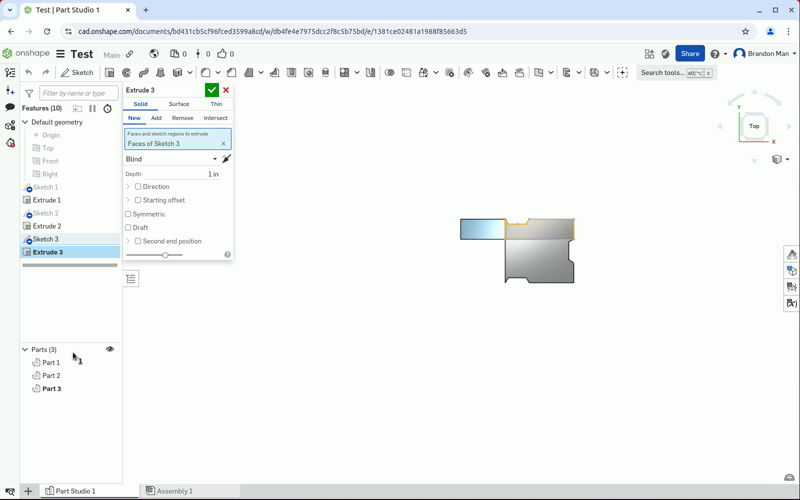
mouse_move(143, 106)
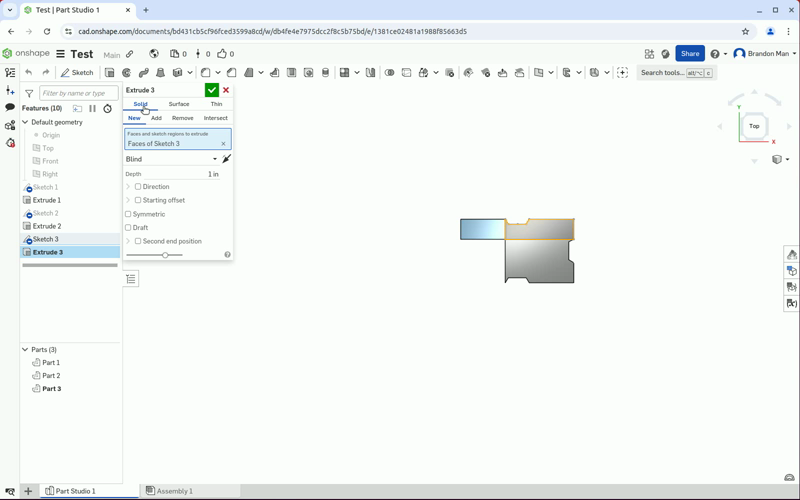
click(143, 106)
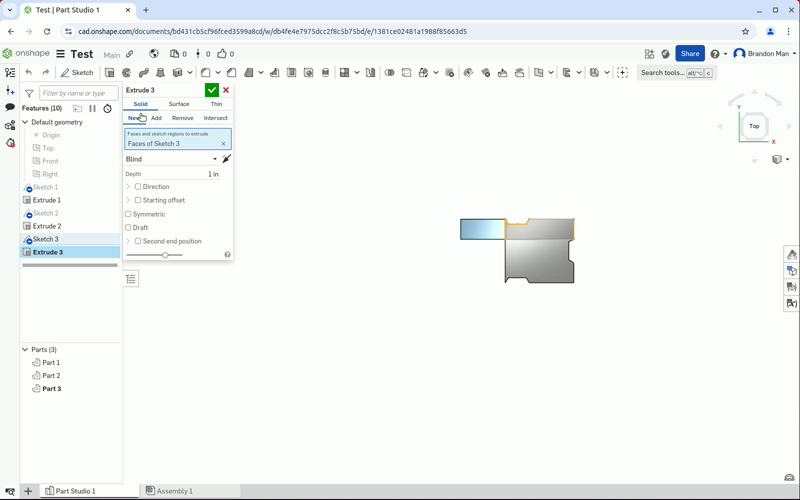
mouse_move(137, 120)
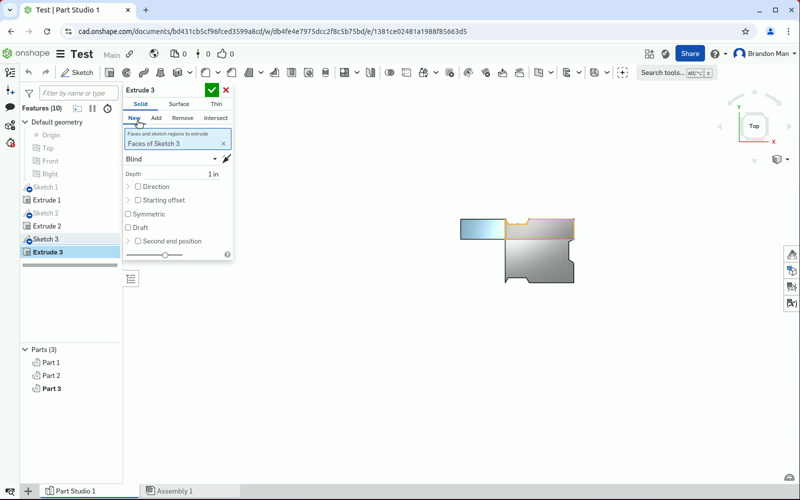
click(137, 120)
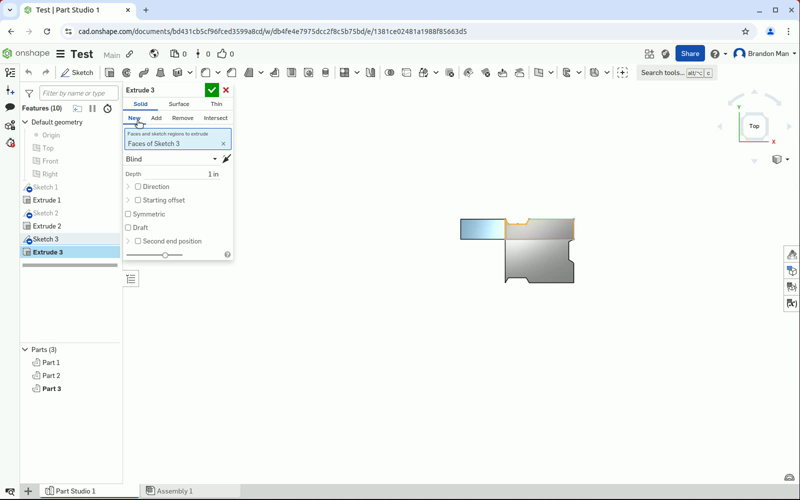
key(tab, 4)
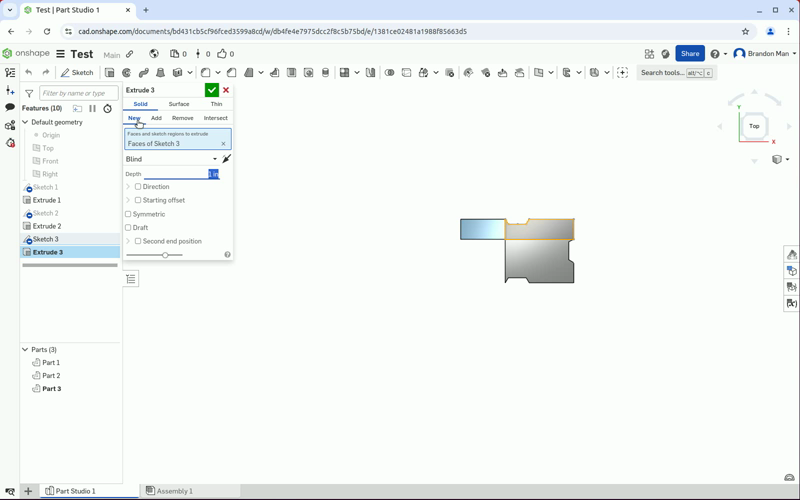
text(0.722)
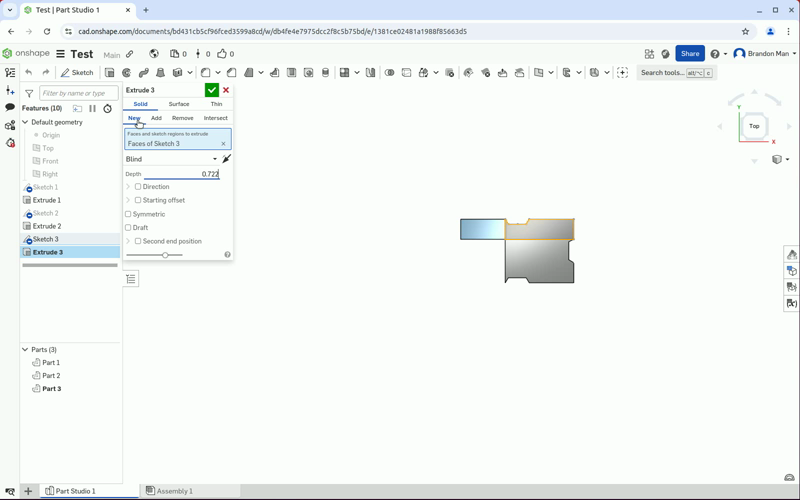
key(enter)
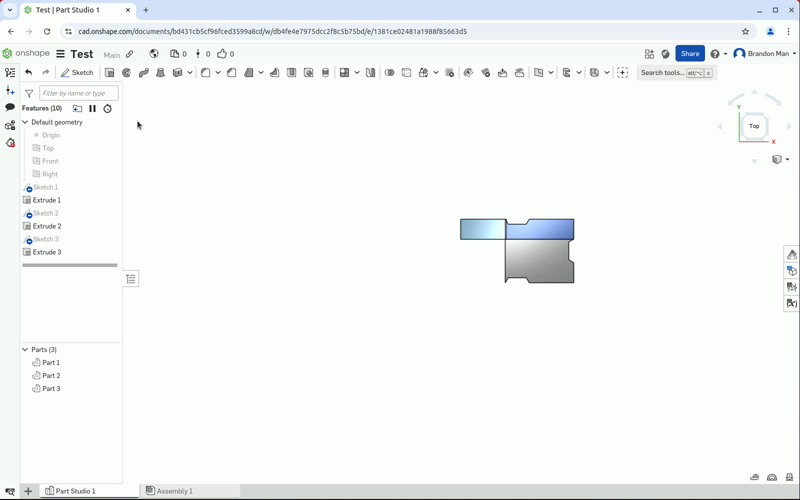
key(shift+h)
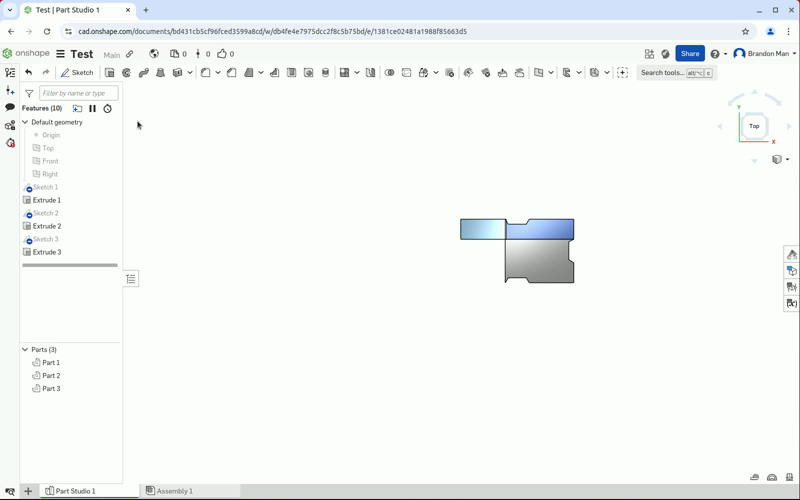
key(shift+h)
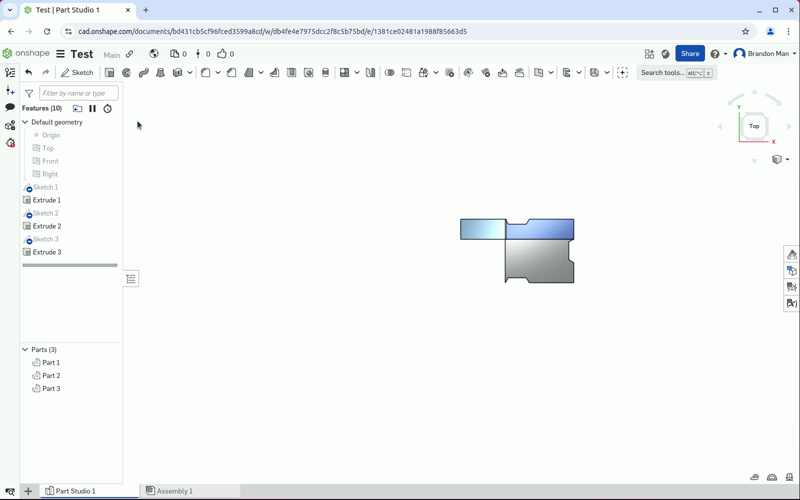
mouse_move(73, 189)
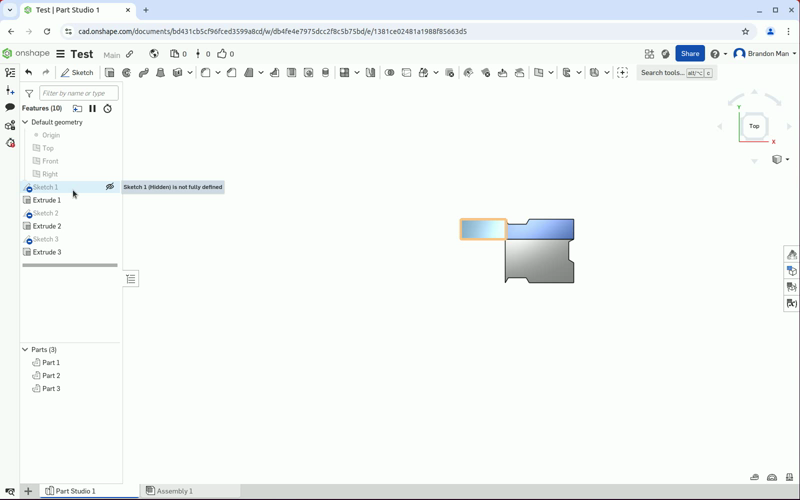
click(73, 189)
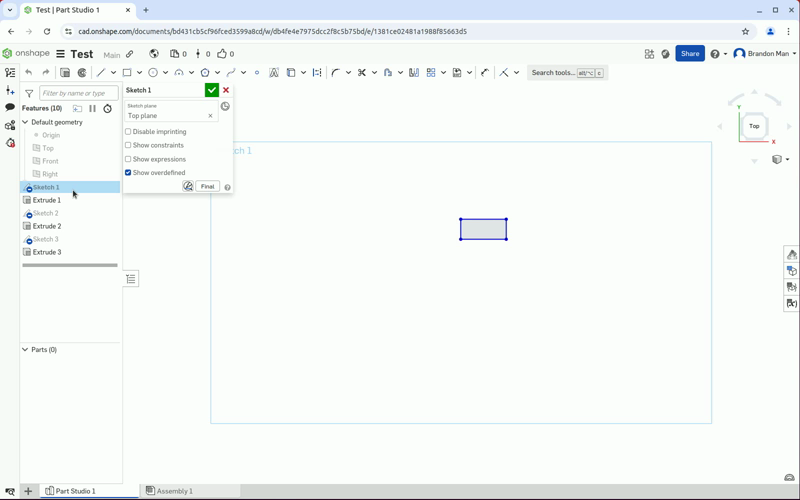
mouse_move(229, 92)
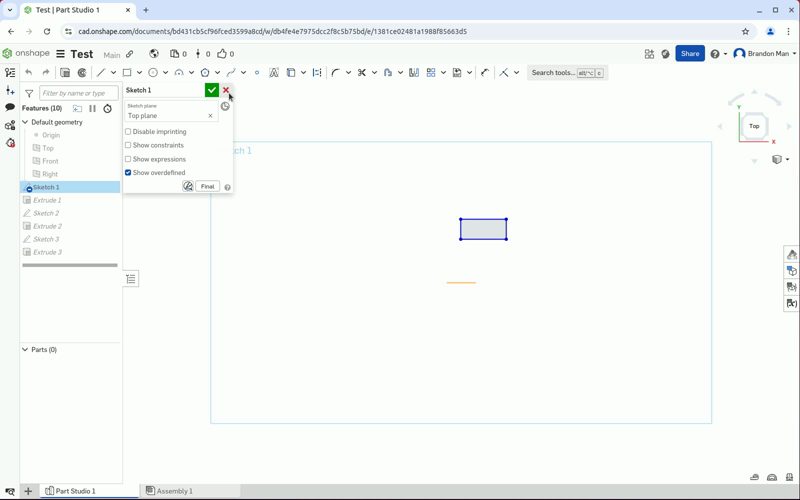
click(229, 92)
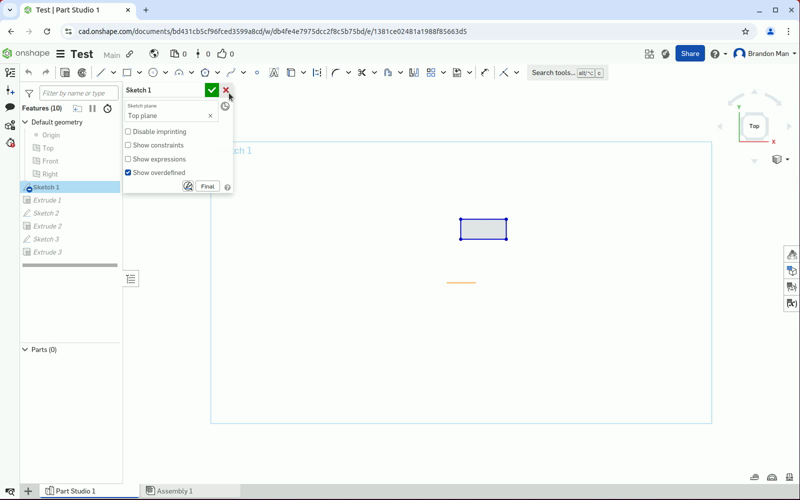
key(shift+s)
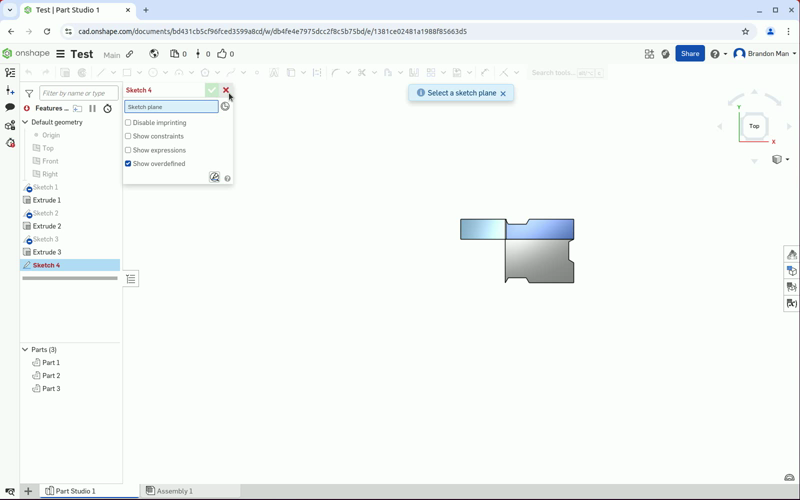
mouse_move(73, 150)
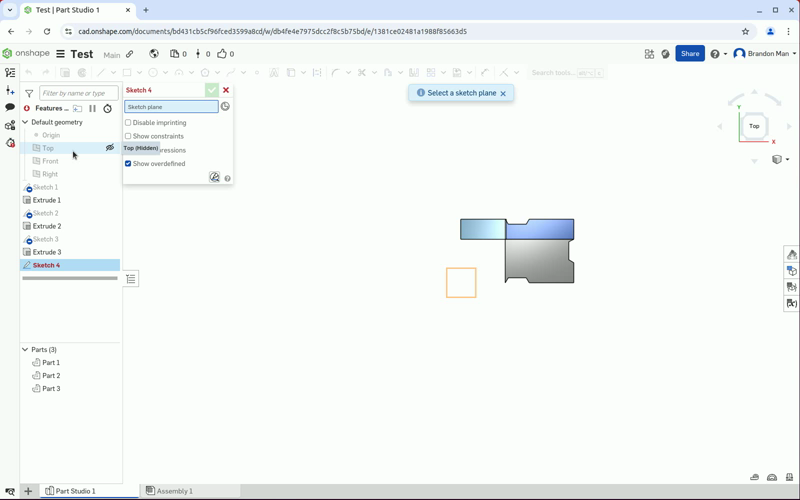
click(73, 150)
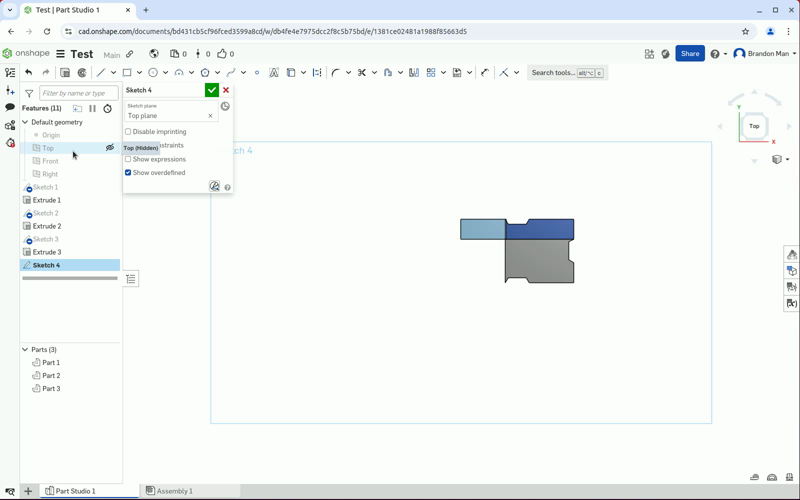
mouse_move(73, 352)
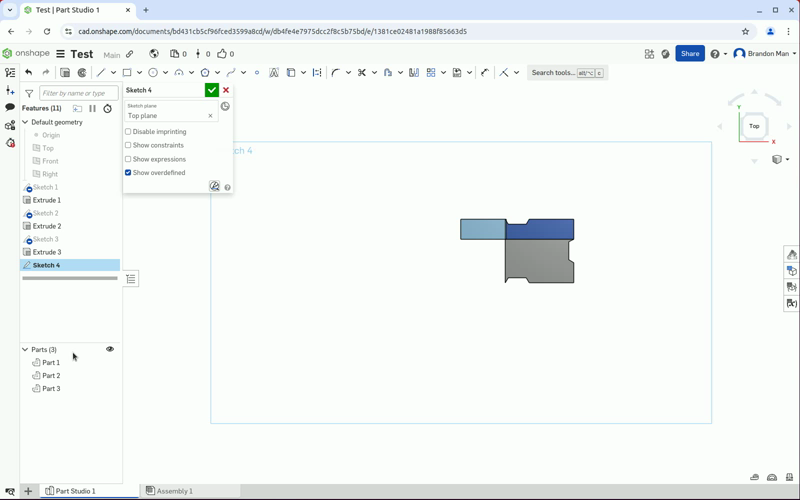
key(y)
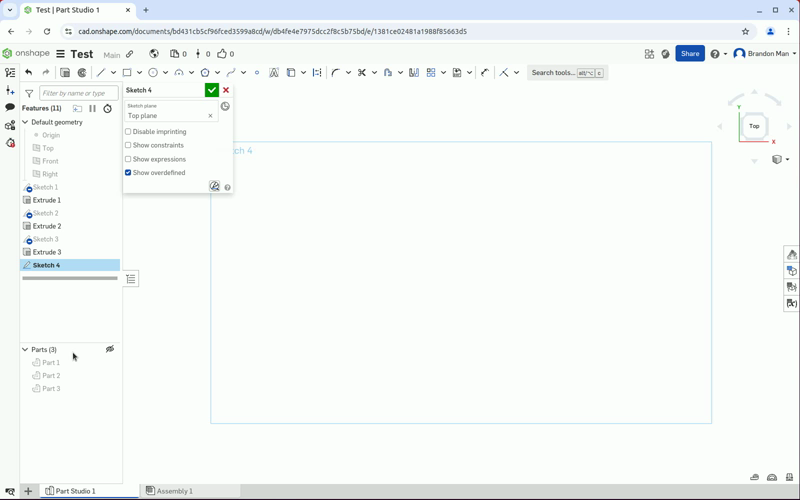
key(l)
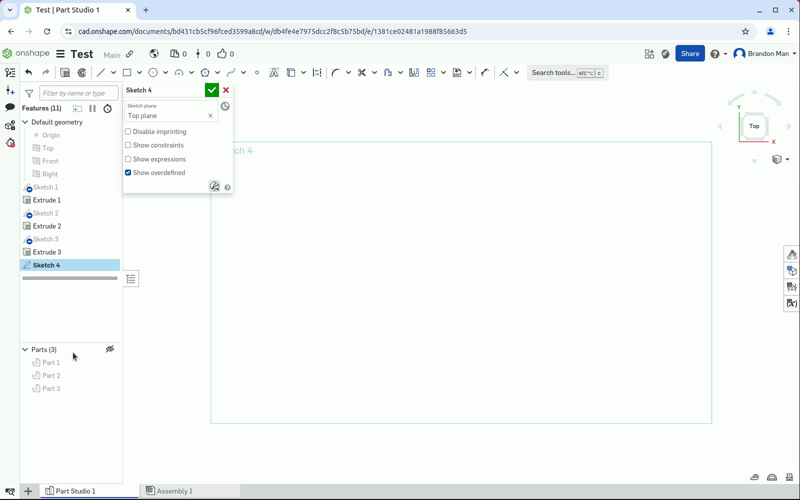
key_down(shift)
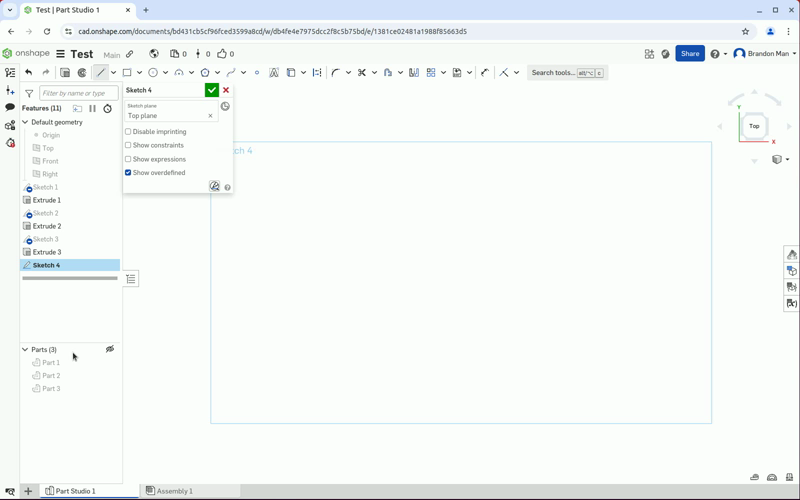
mouse_move(460, 282)
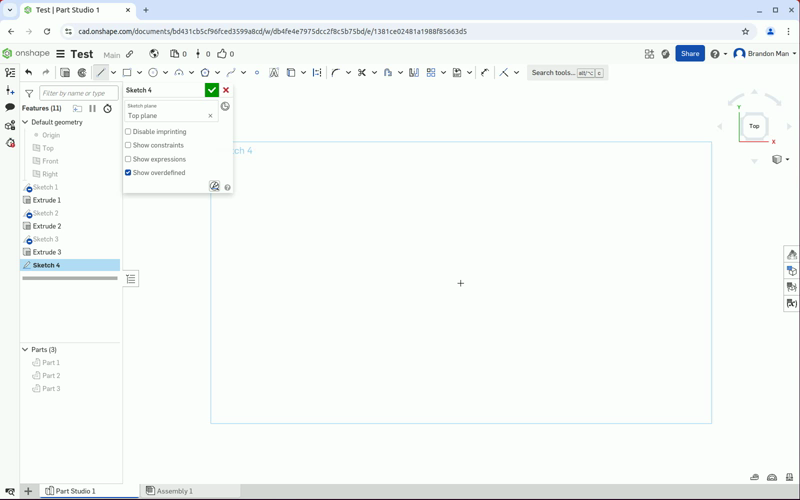
click(460, 282)
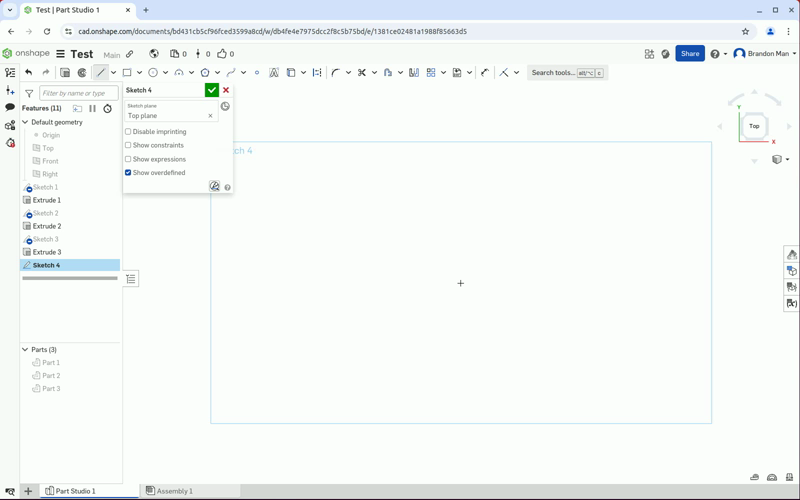
key_up(shift)
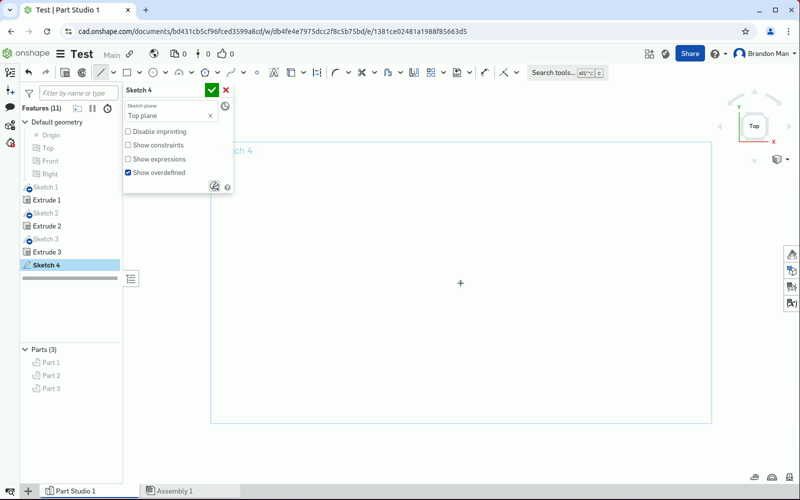
key_down(shift)
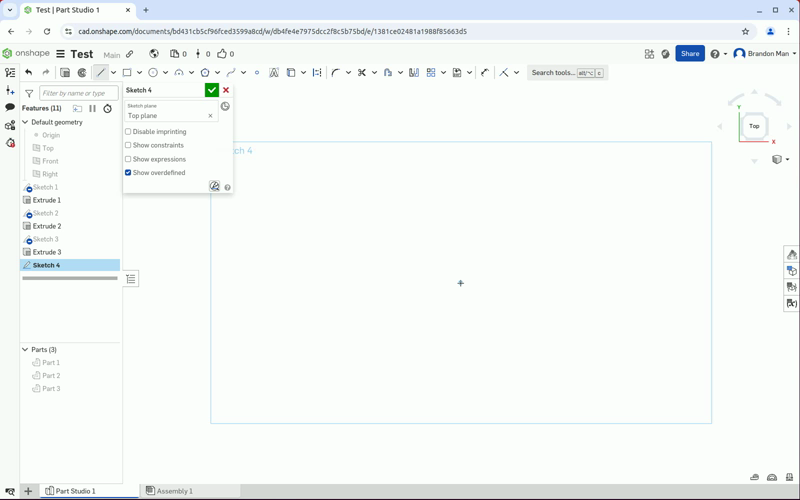
mouse_move(490, 282)
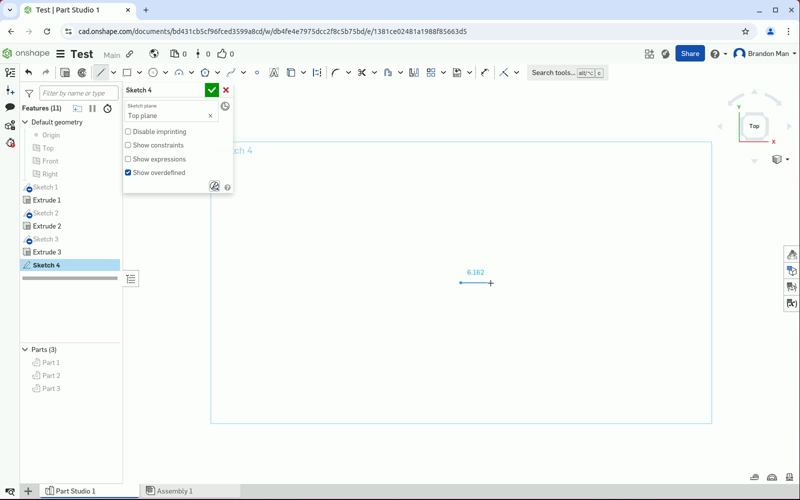
mouse_move(506, 282)
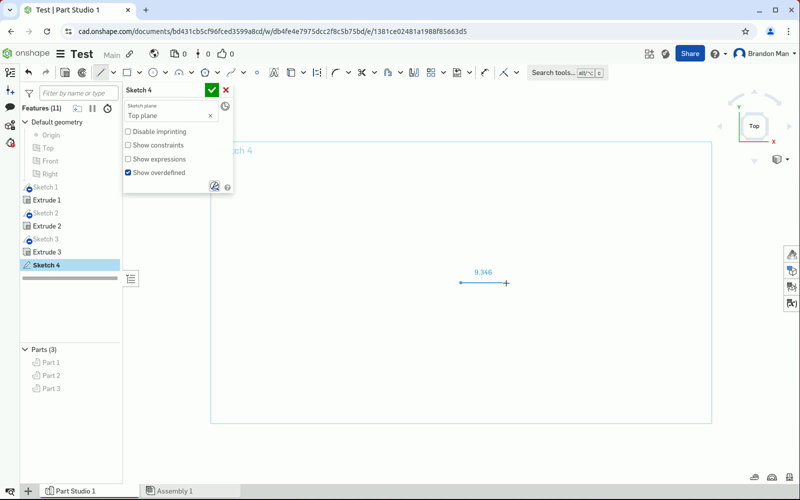
click(506, 282)
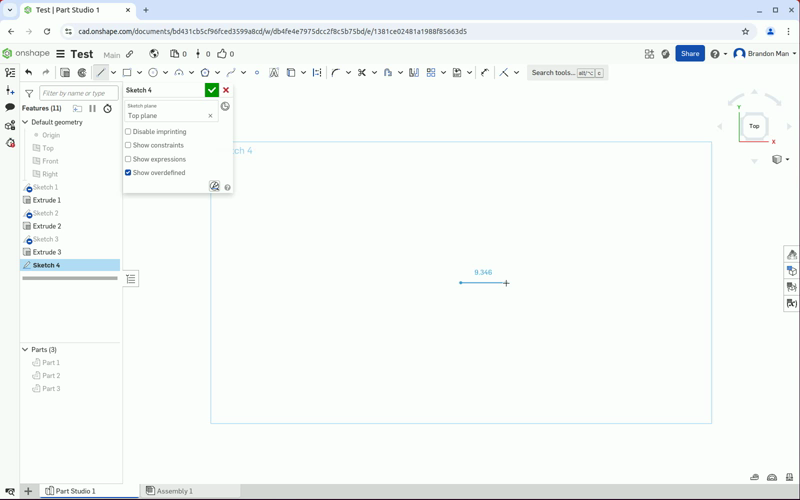
key_up(shift)
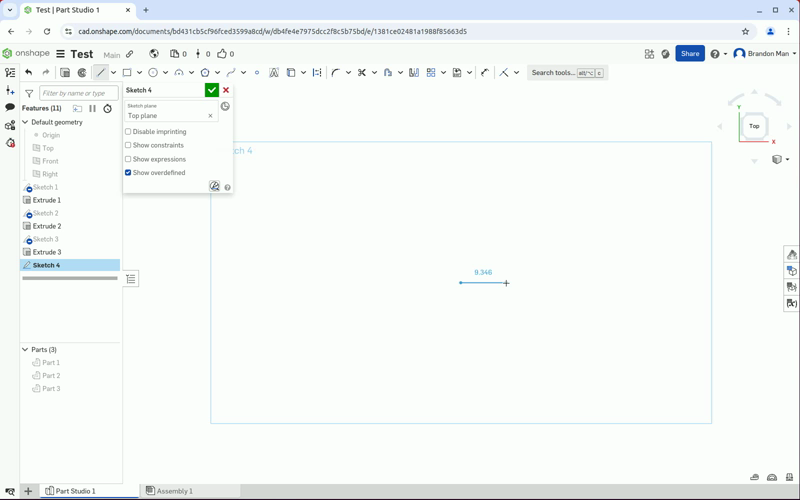
key_down(shift)
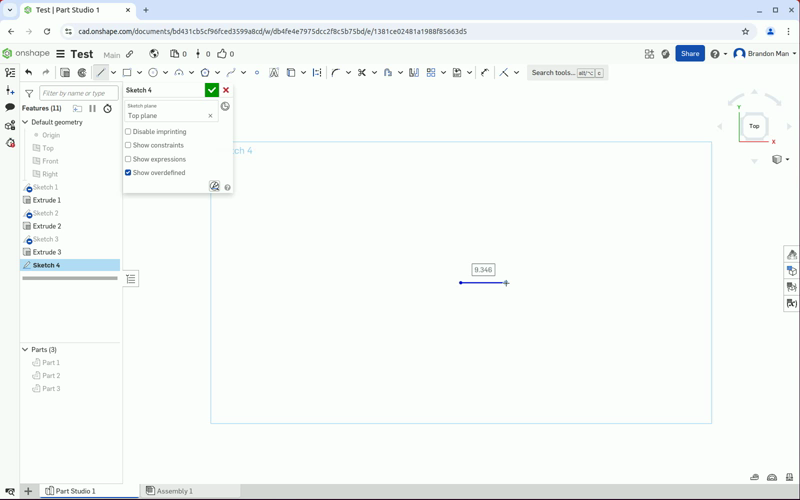
mouse_move(536, 282)
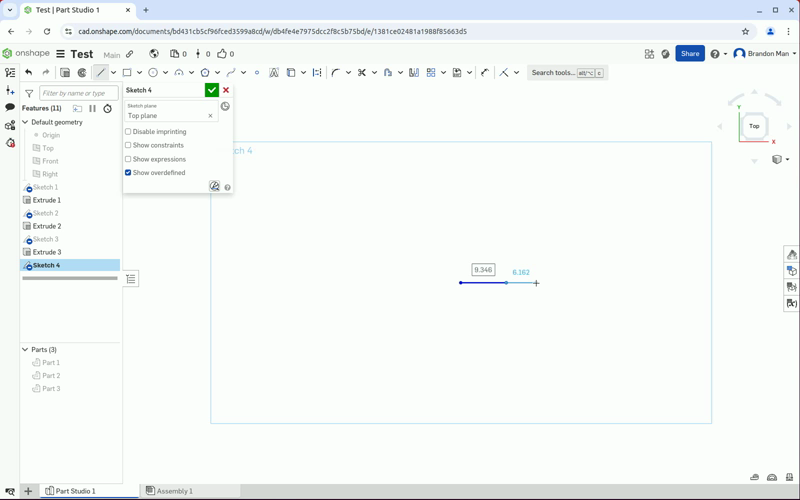
mouse_move(506, 238)
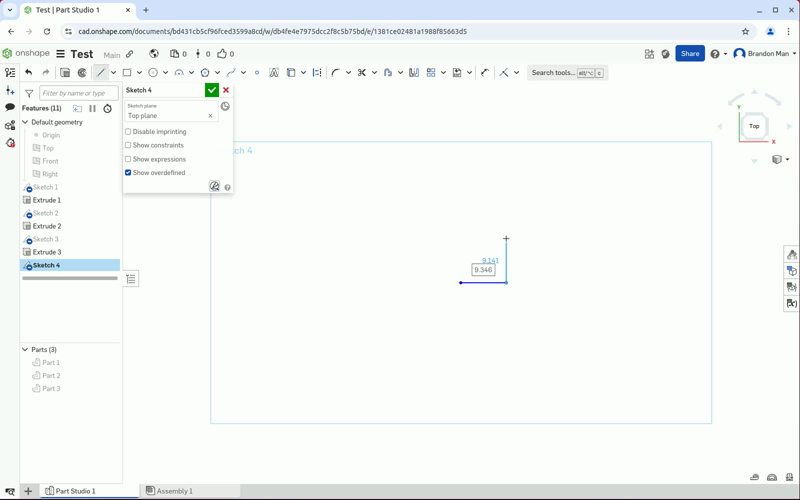
click(506, 238)
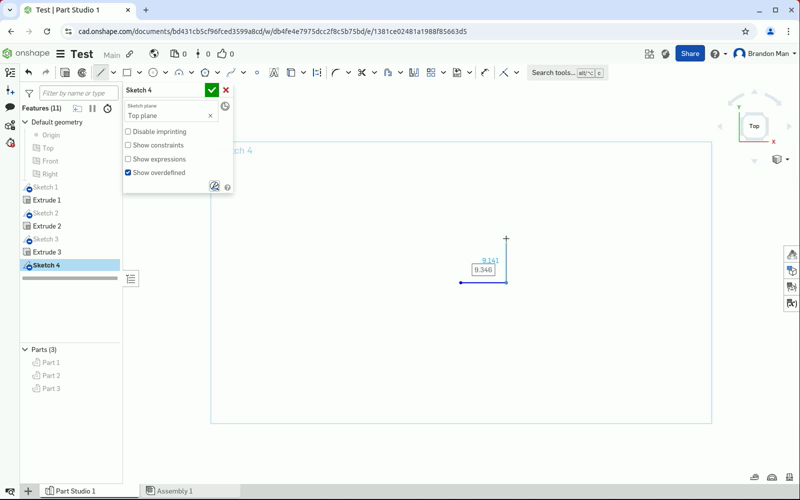
key_up(shift)
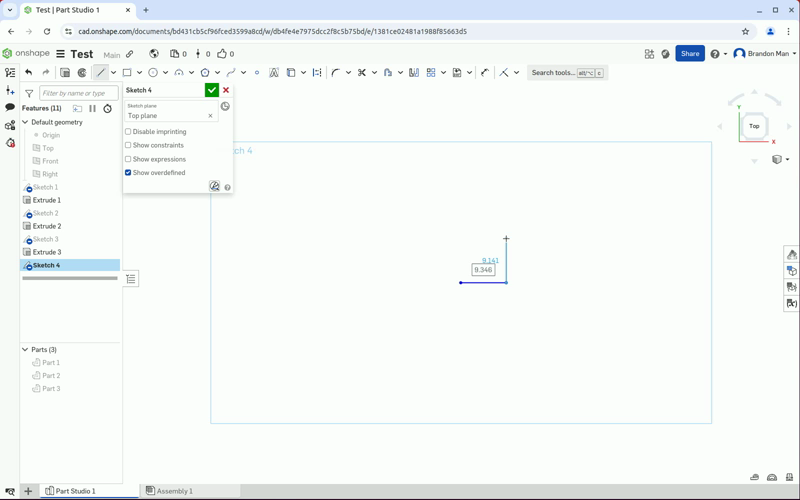
key_down(shift)
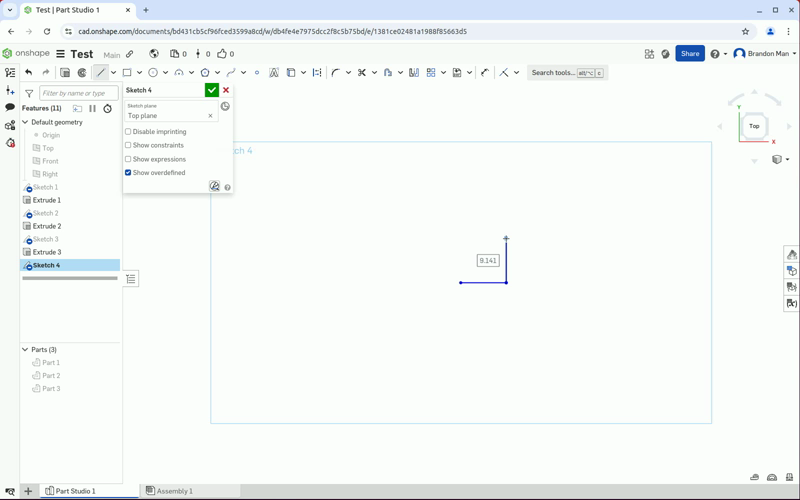
mouse_move(536, 238)
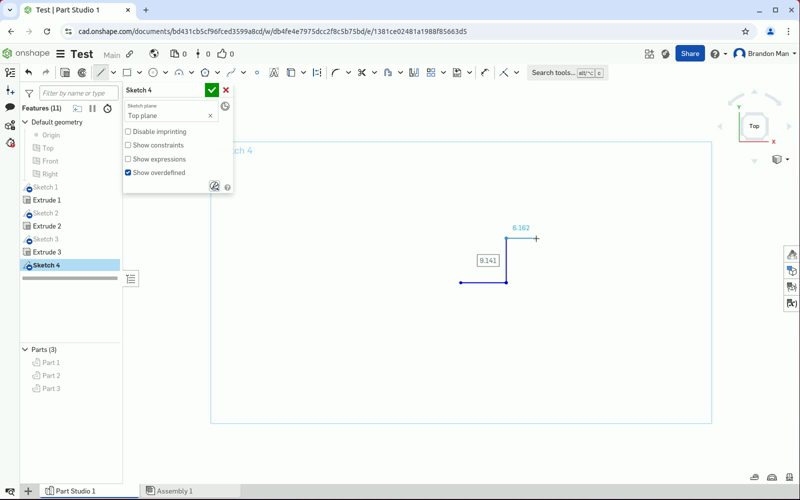
mouse_move(460, 238)
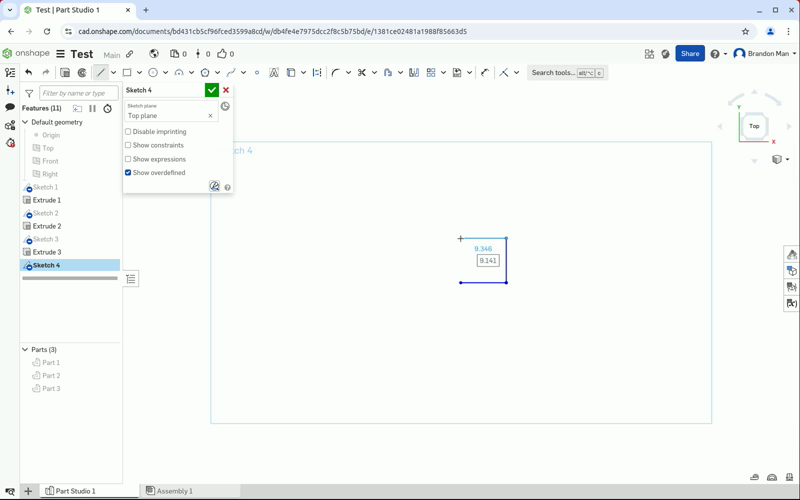
click(460, 238)
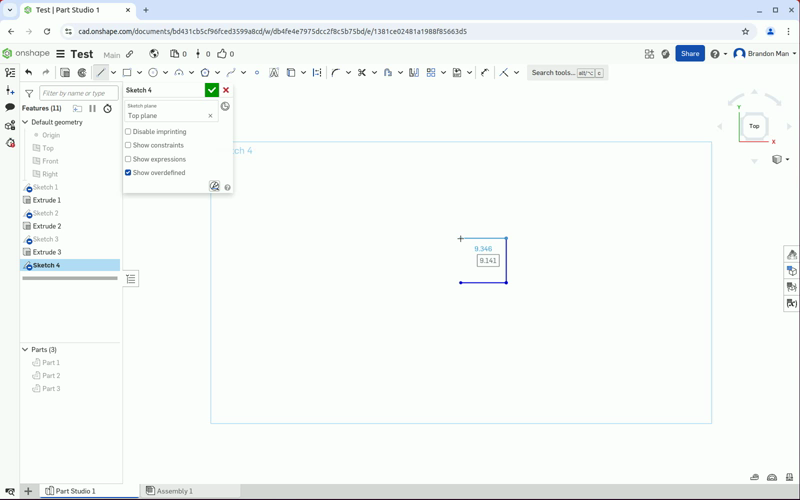
key_up(shift)
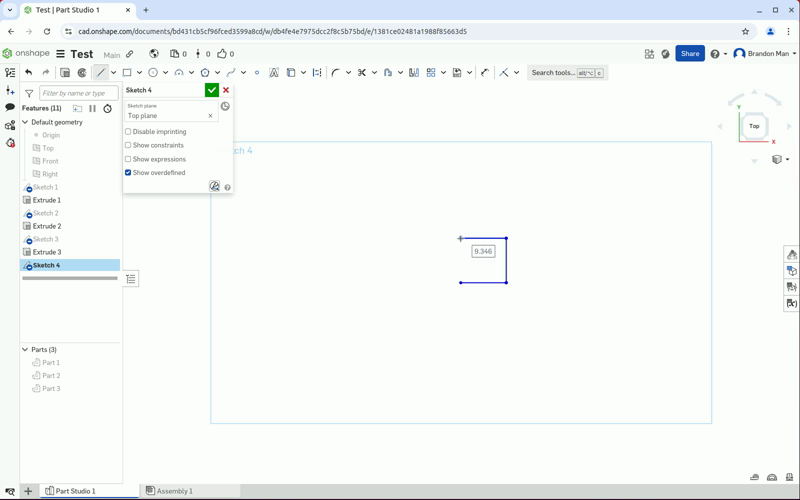
key_down(shift)
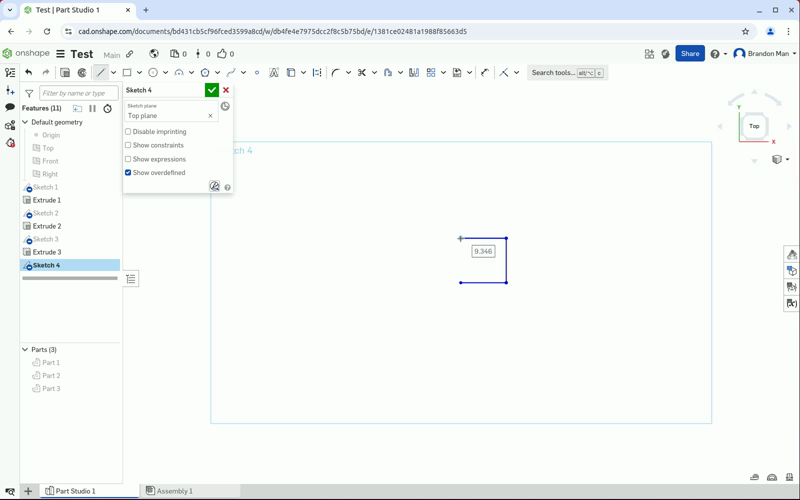
mouse_move(490, 238)
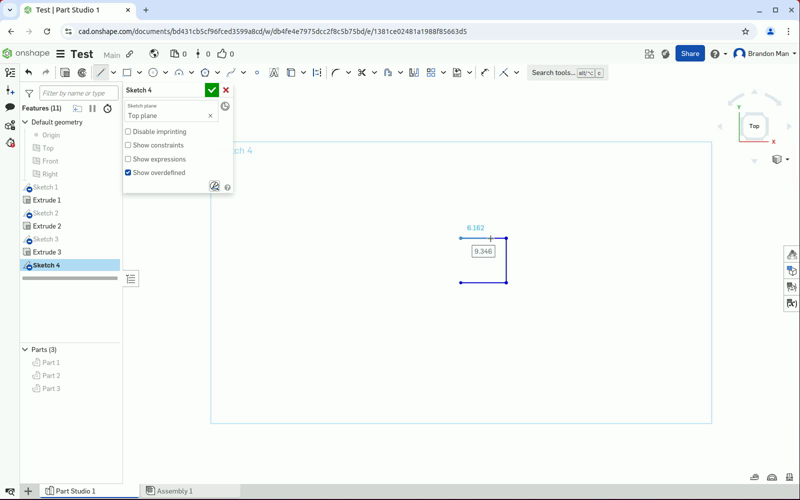
mouse_move(465, 241)
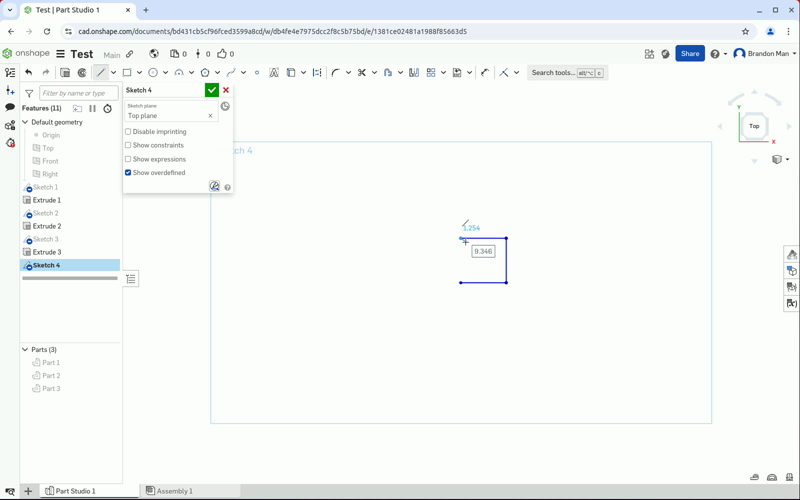
scroll(6)
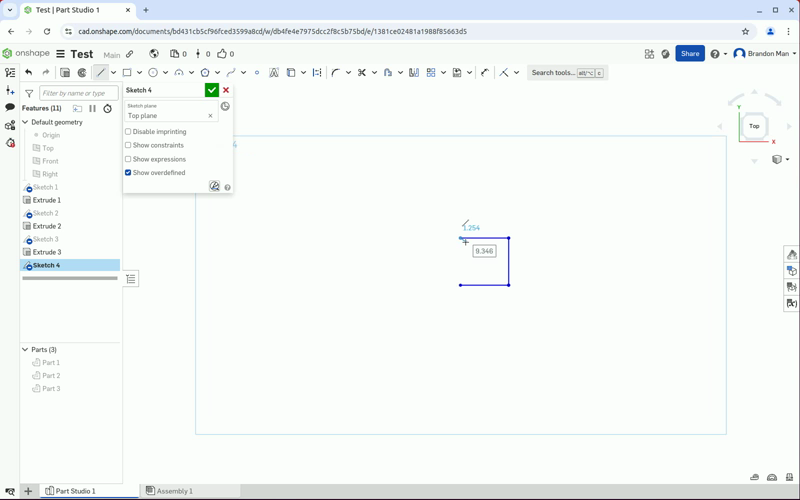
scroll(6)
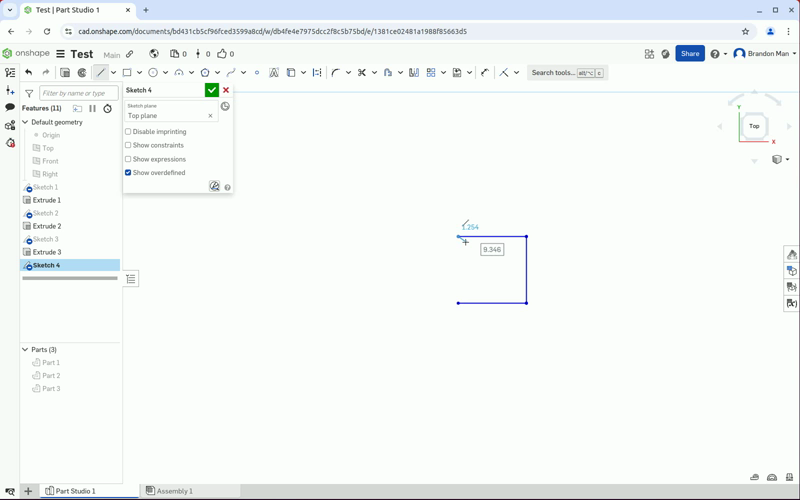
scroll(6)
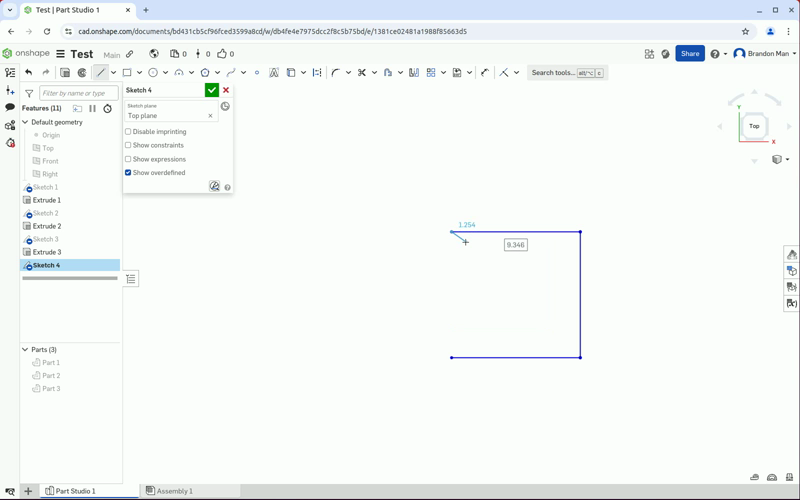
scroll(6)
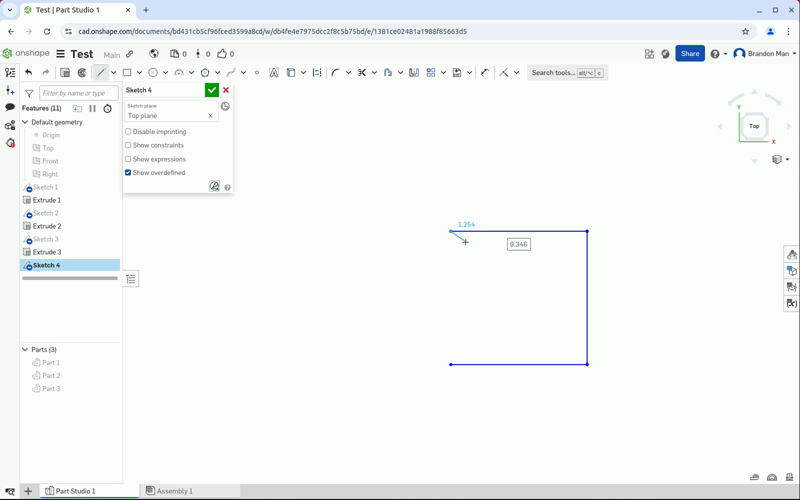
scroll(6)
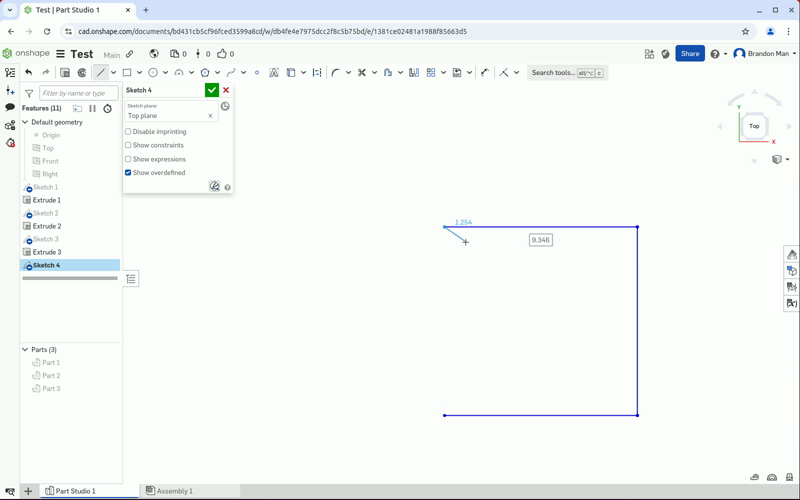
scroll(6)
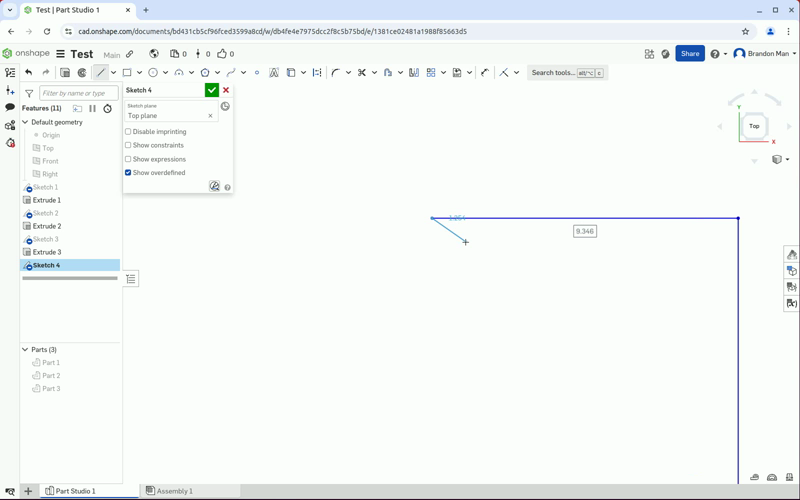
scroll(6)
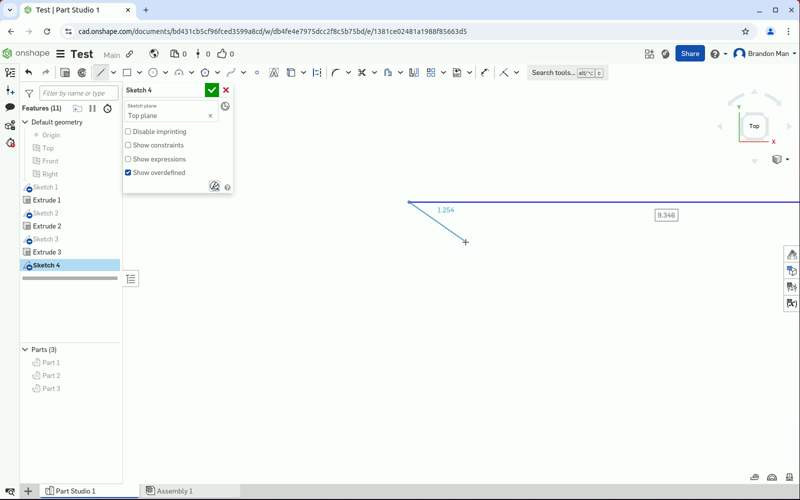
click(465, 241)
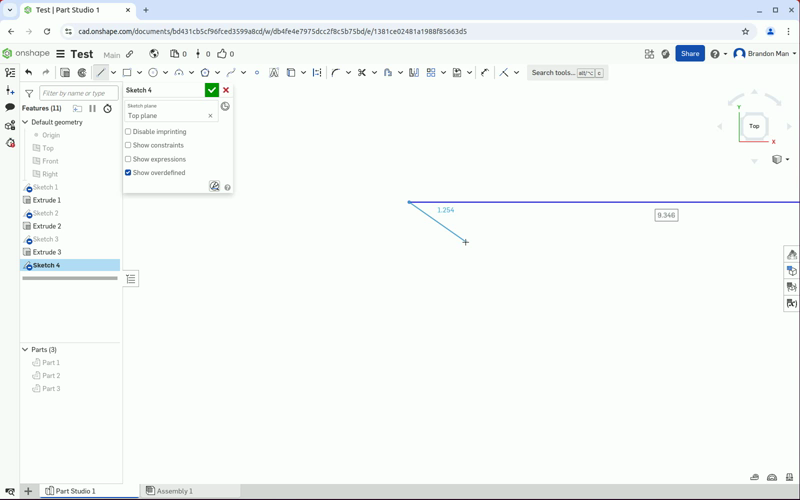
scroll(-6)
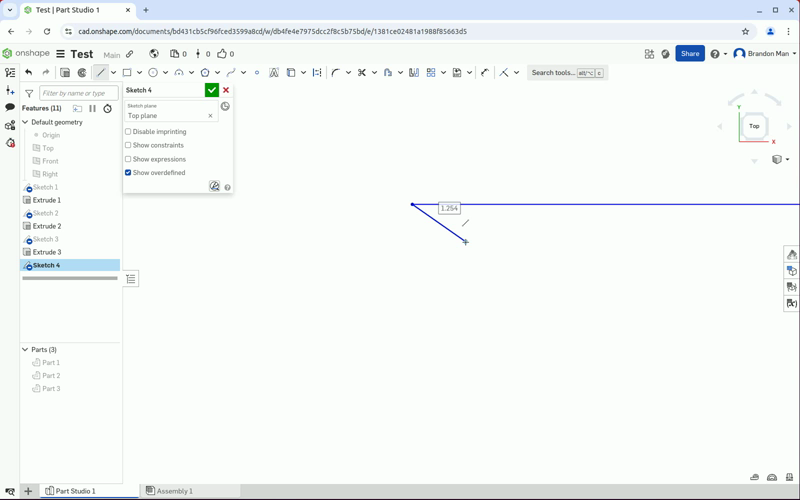
scroll(-6)
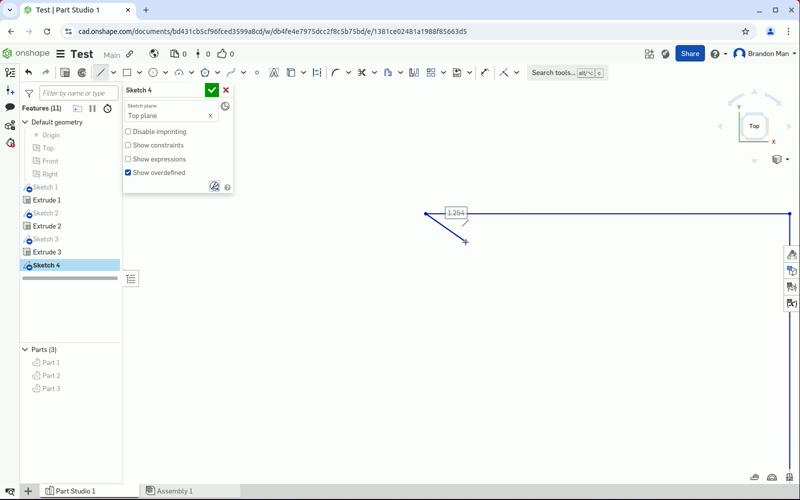
scroll(-6)
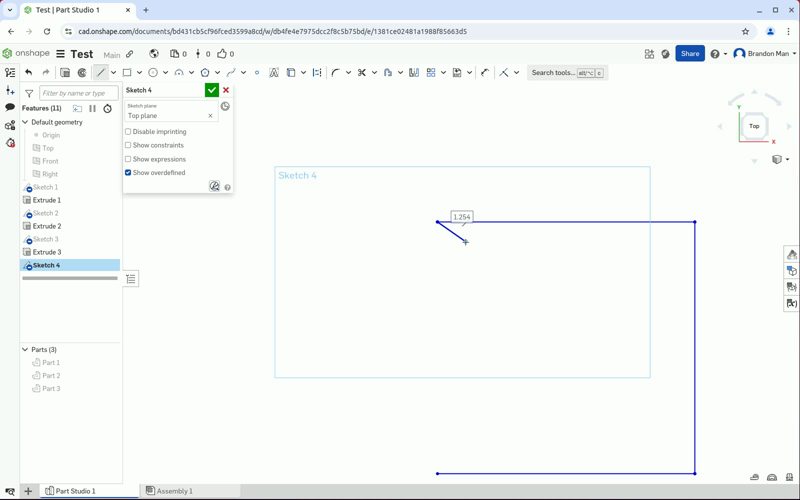
scroll(-6)
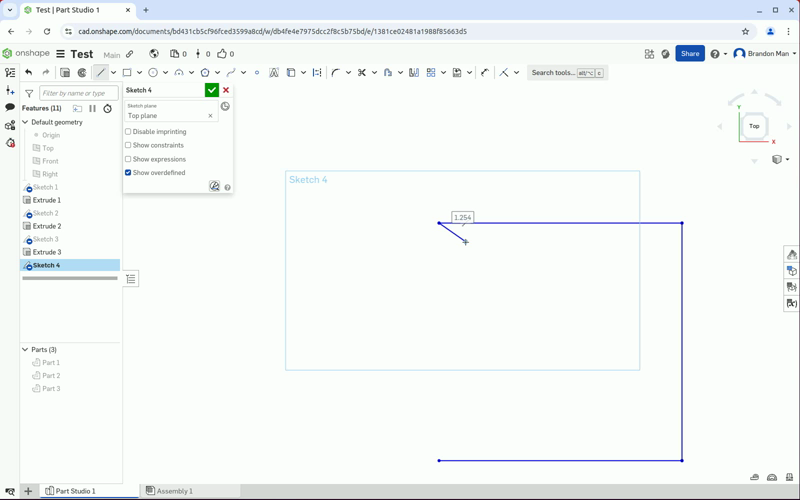
scroll(-6)
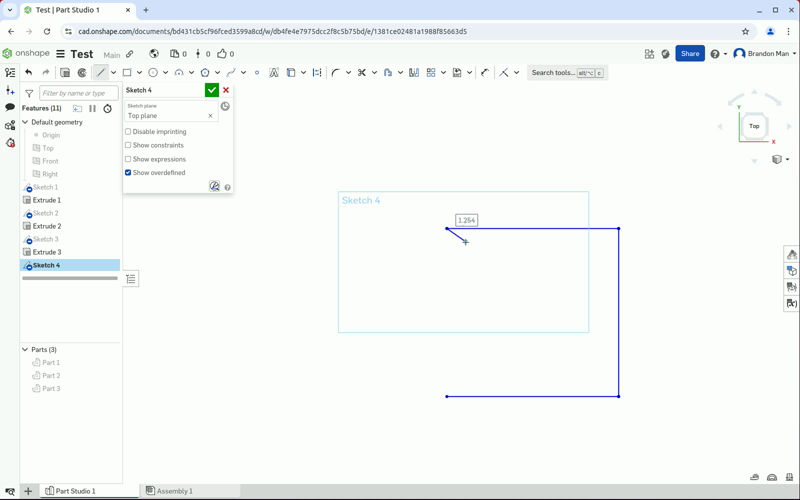
scroll(-6)
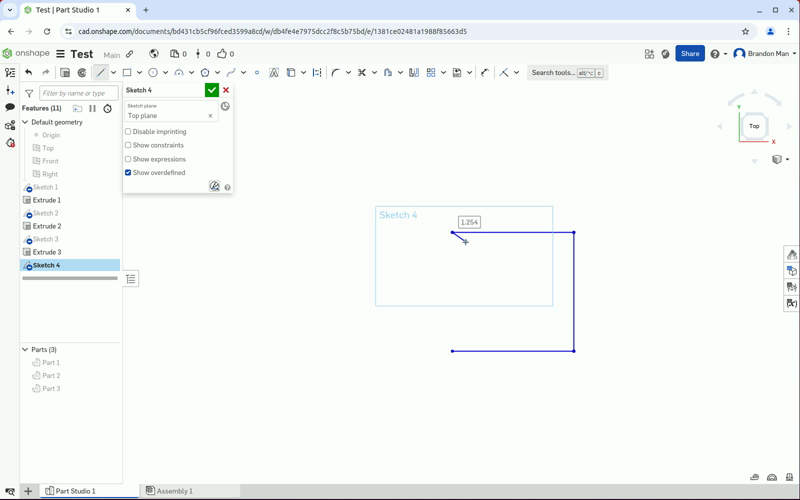
scroll(-6)
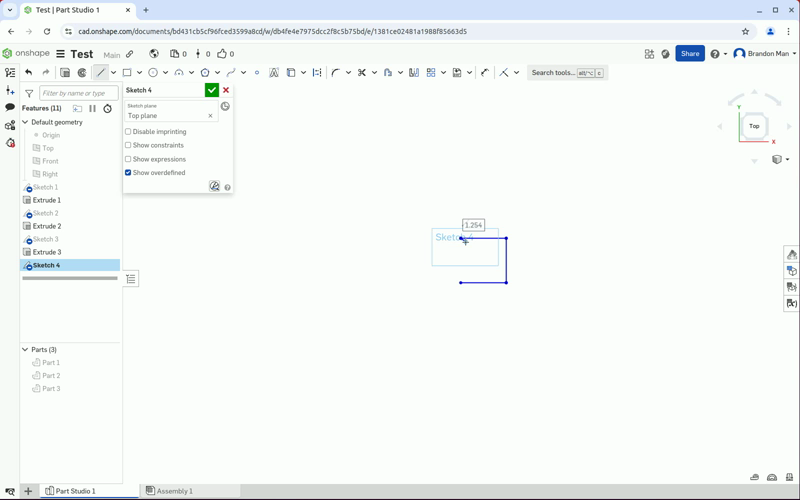
key_up(shift)
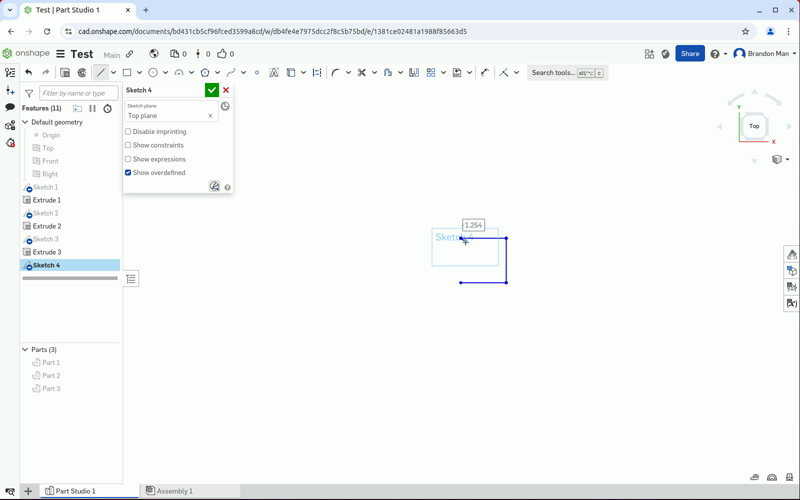
key_down(shift)
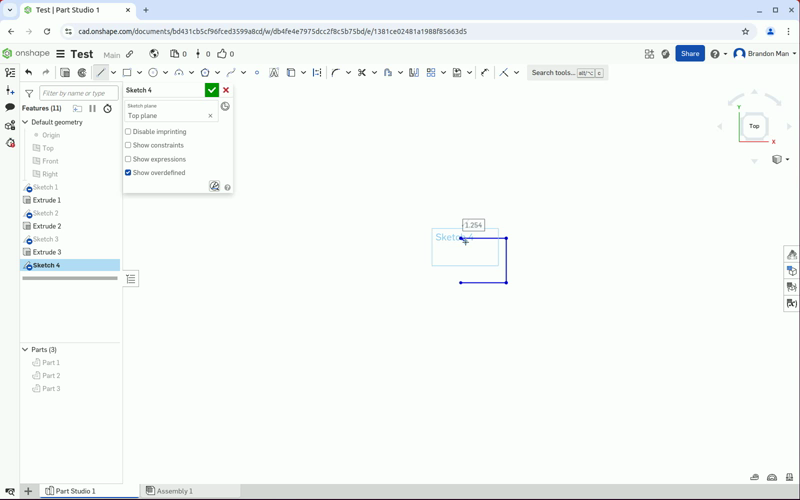
mouse_move(495, 241)
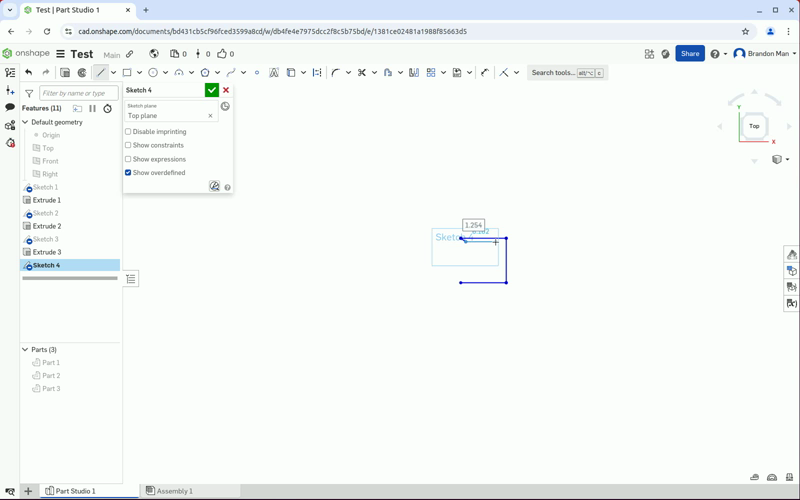
mouse_move(465, 250)
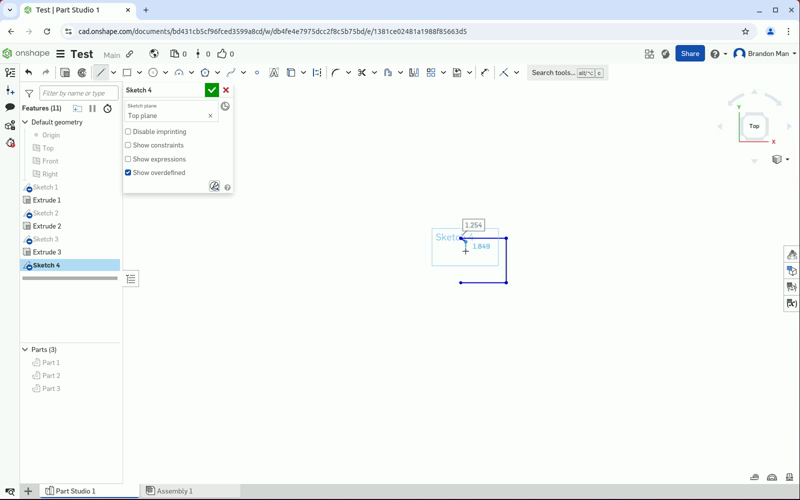
click(465, 250)
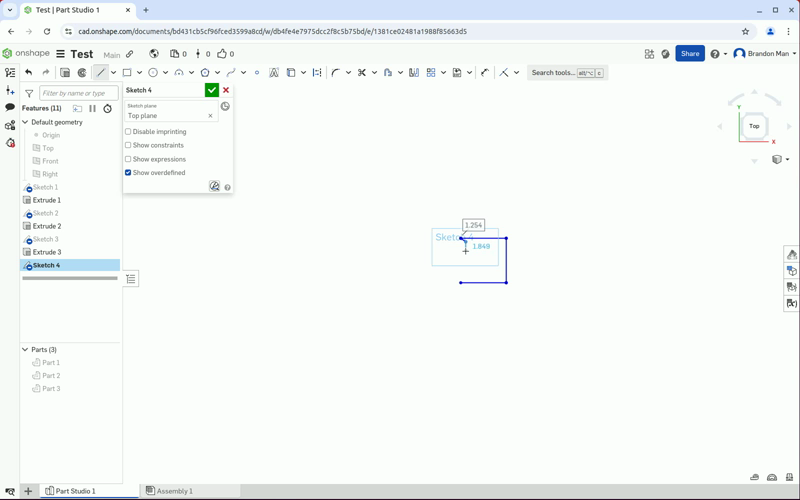
key_up(shift)
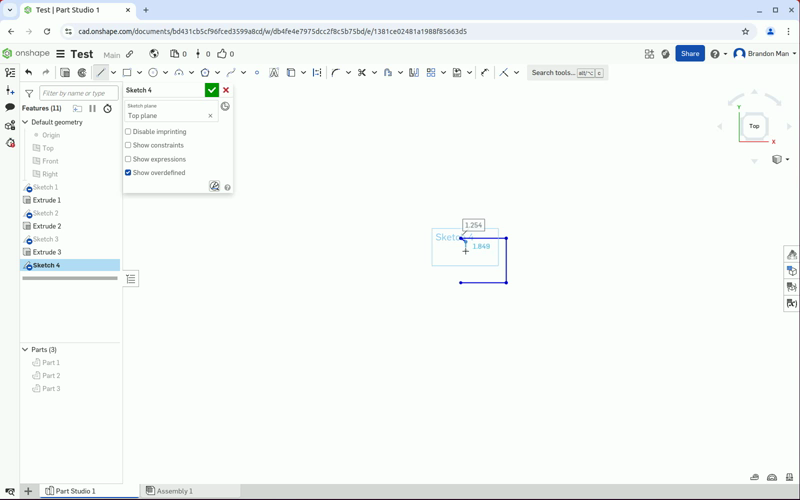
key_down(shift)
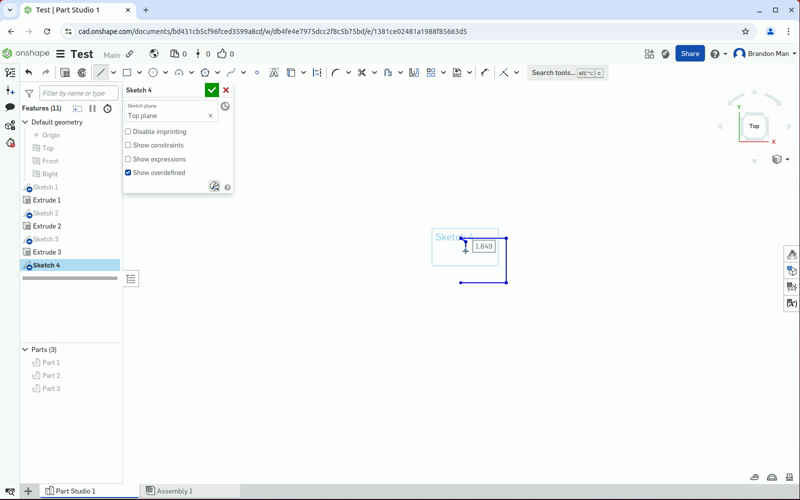
mouse_move(495, 250)
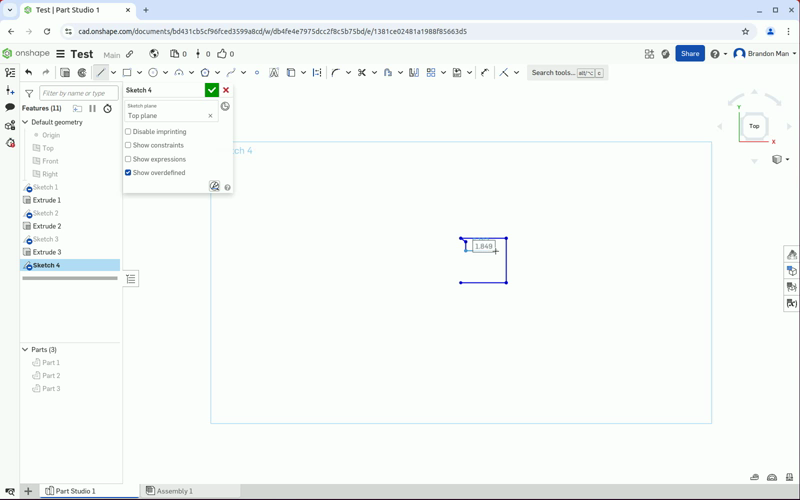
mouse_move(465, 259)
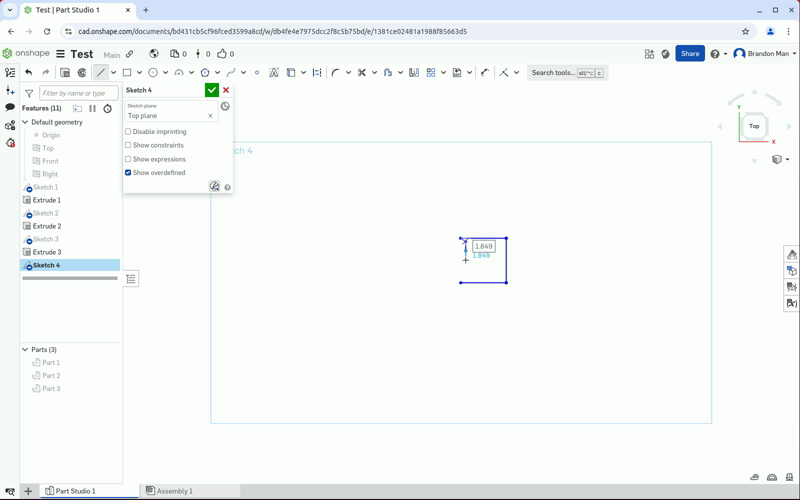
click(465, 259)
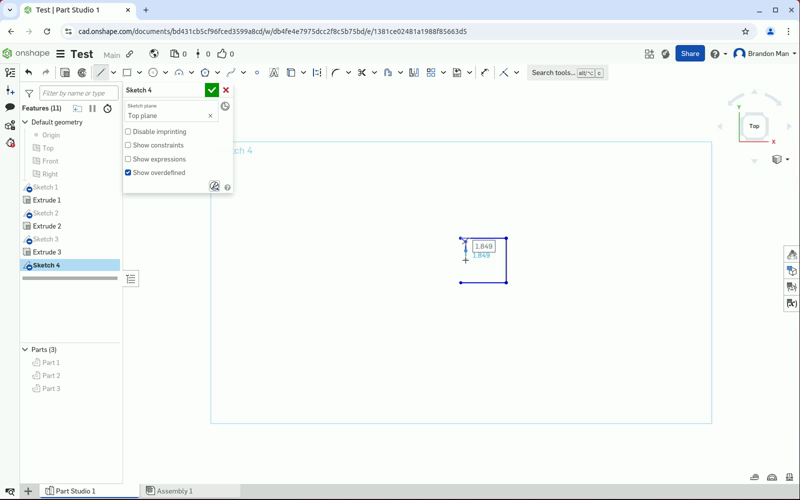
key_up(shift)
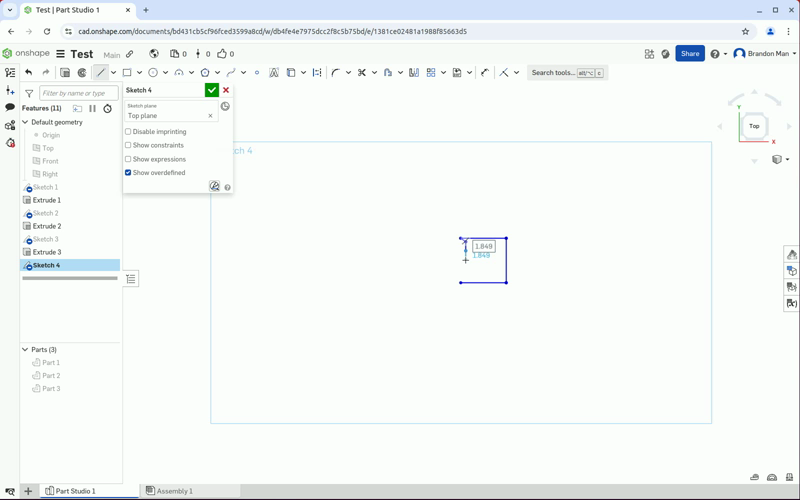
key_down(shift)
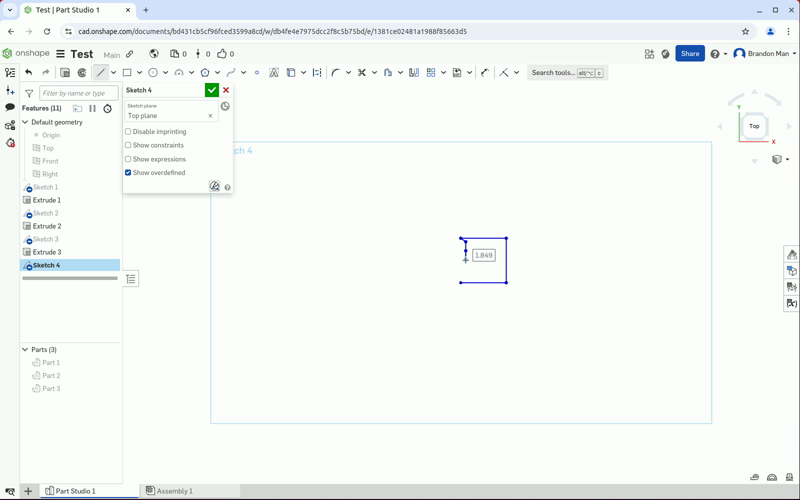
mouse_move(495, 259)
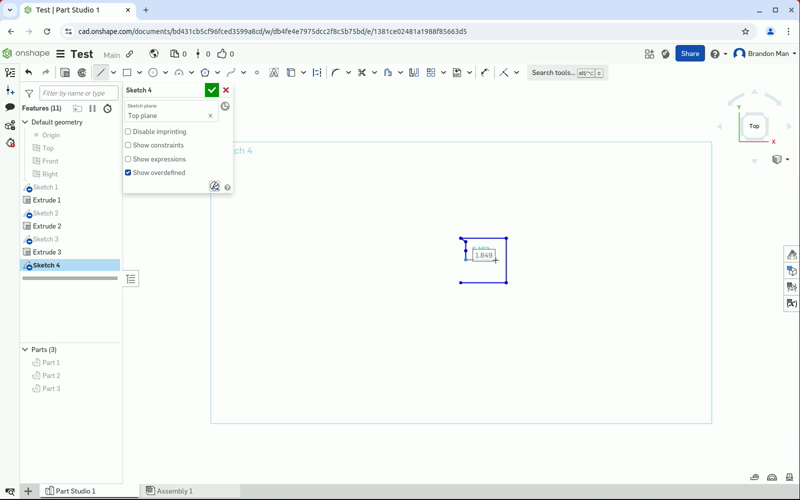
mouse_move(460, 262)
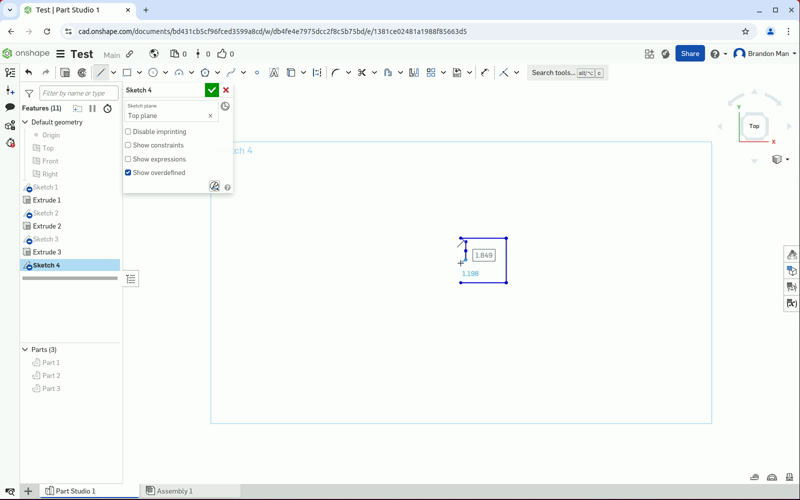
scroll(6)
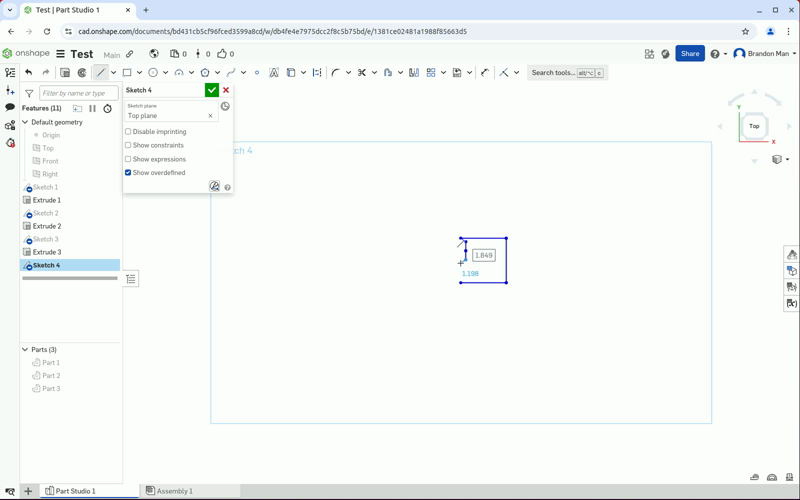
scroll(6)
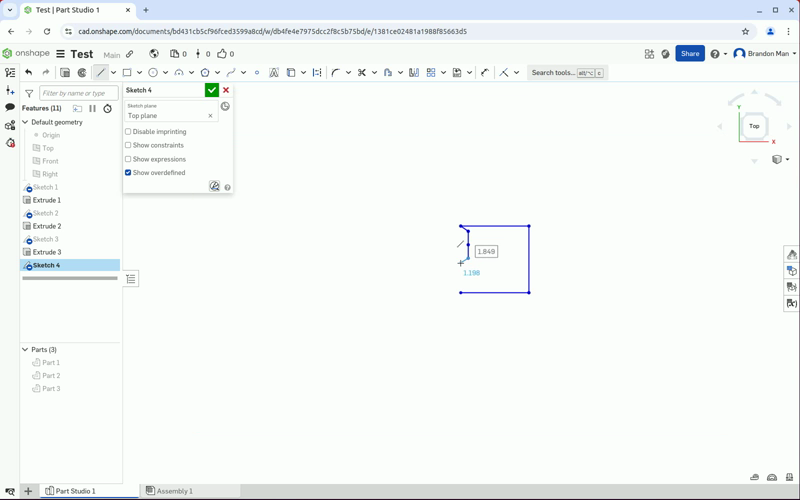
scroll(6)
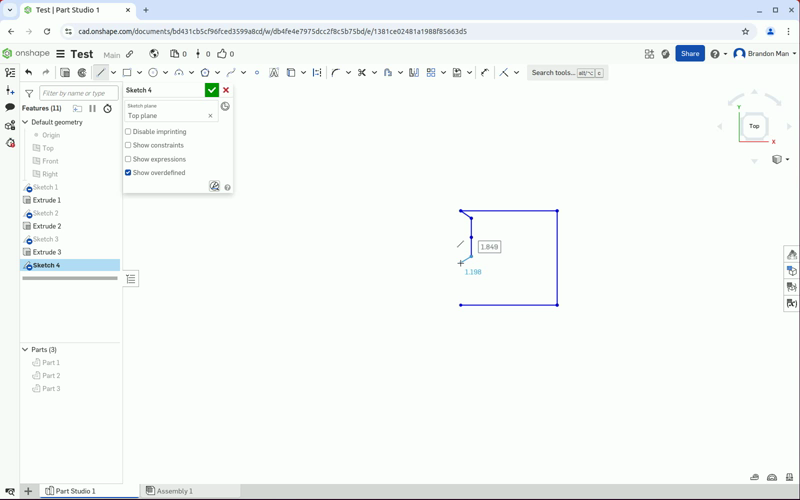
scroll(6)
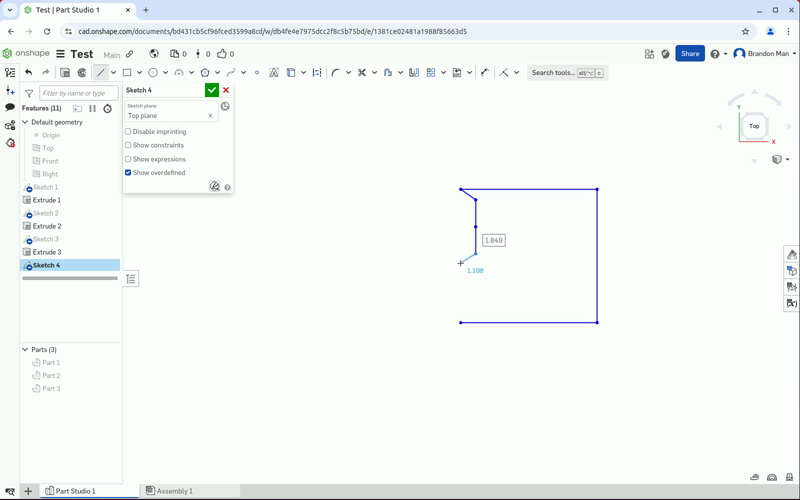
scroll(6)
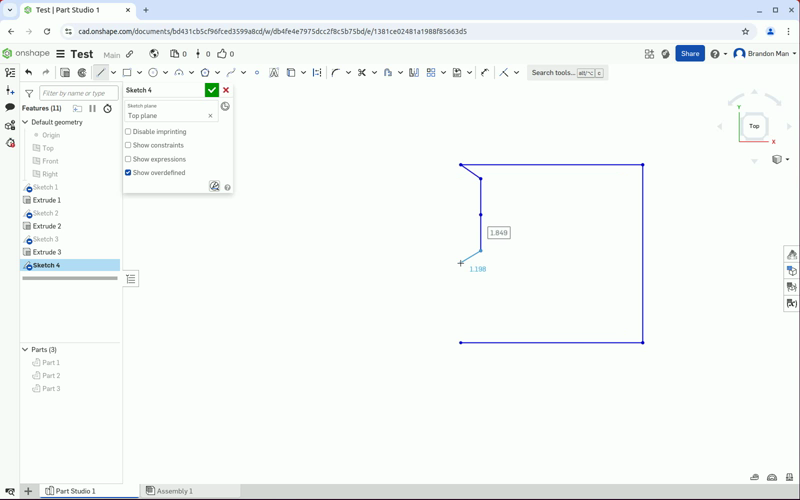
scroll(6)
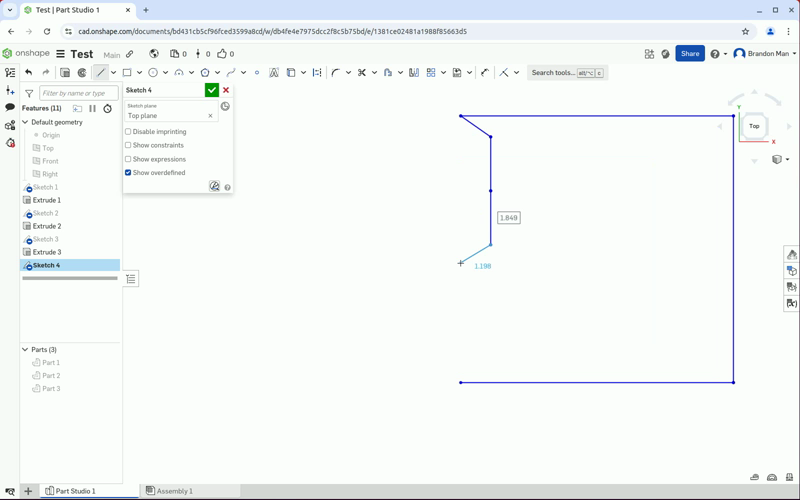
scroll(6)
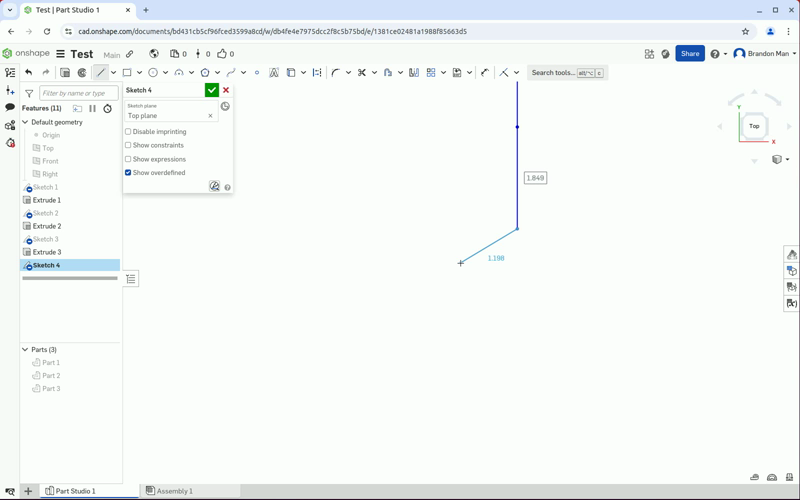
click(460, 262)
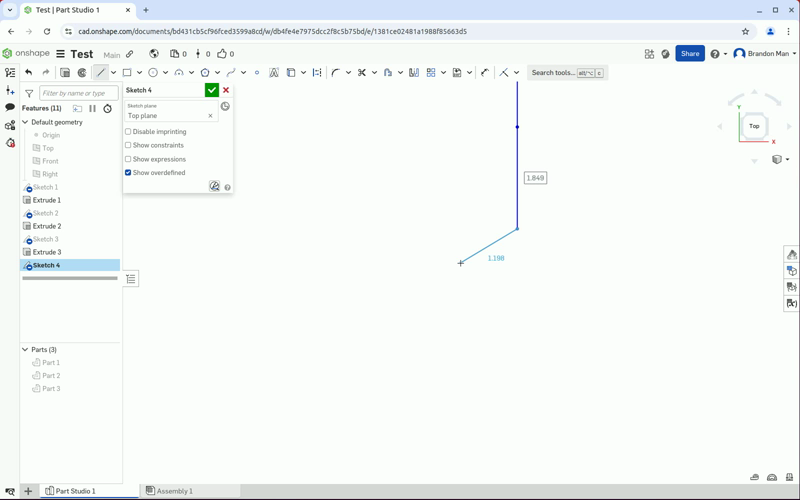
scroll(-6)
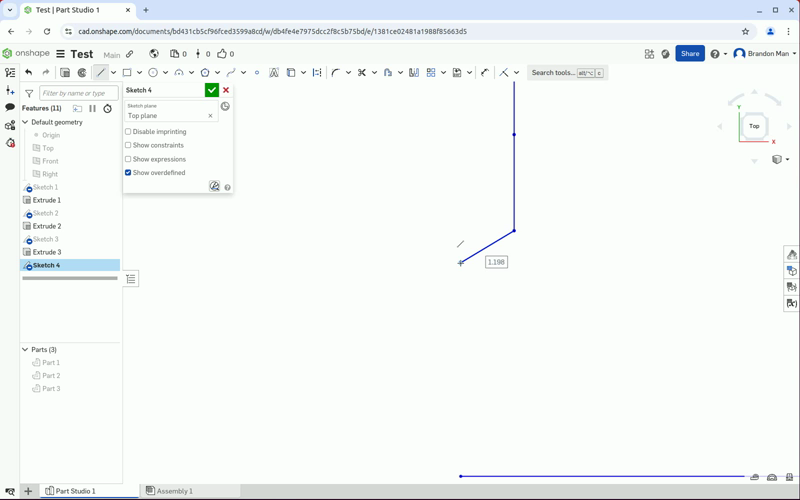
scroll(-6)
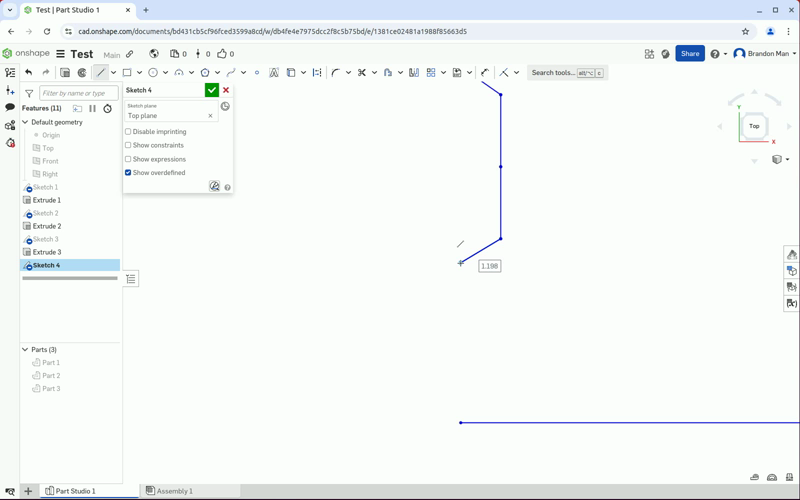
scroll(-6)
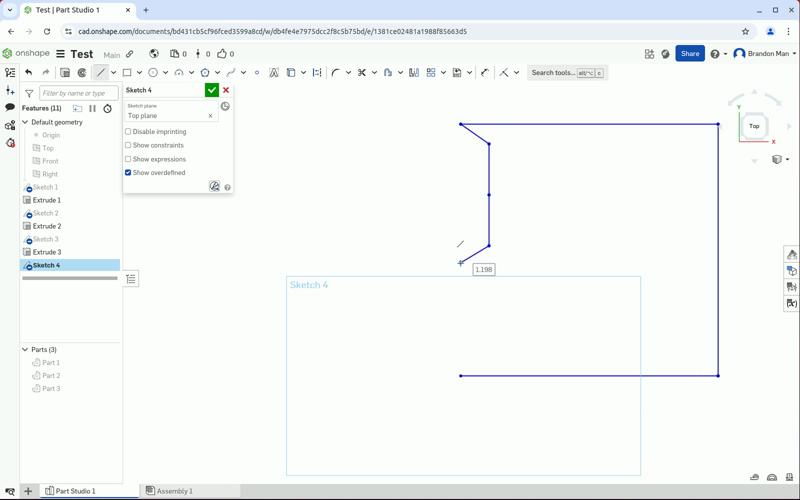
scroll(-6)
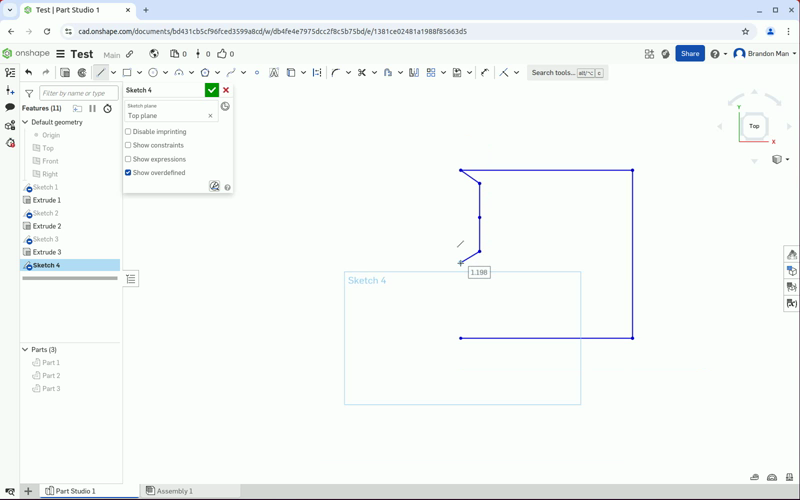
scroll(-6)
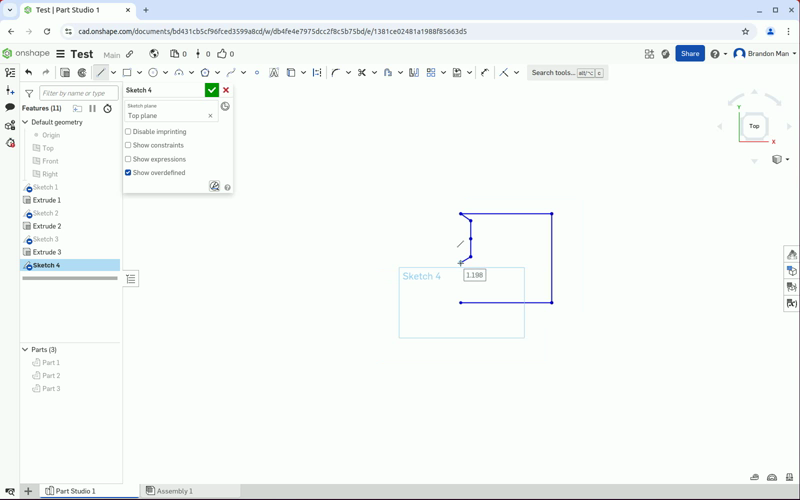
scroll(-6)
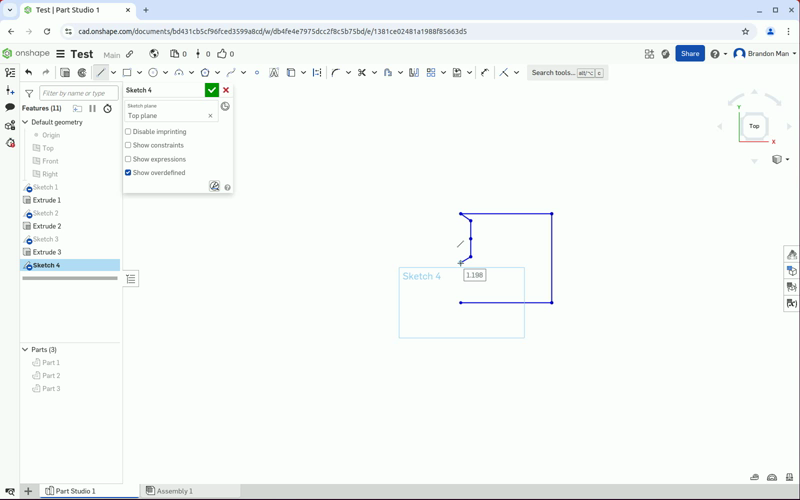
scroll(-6)
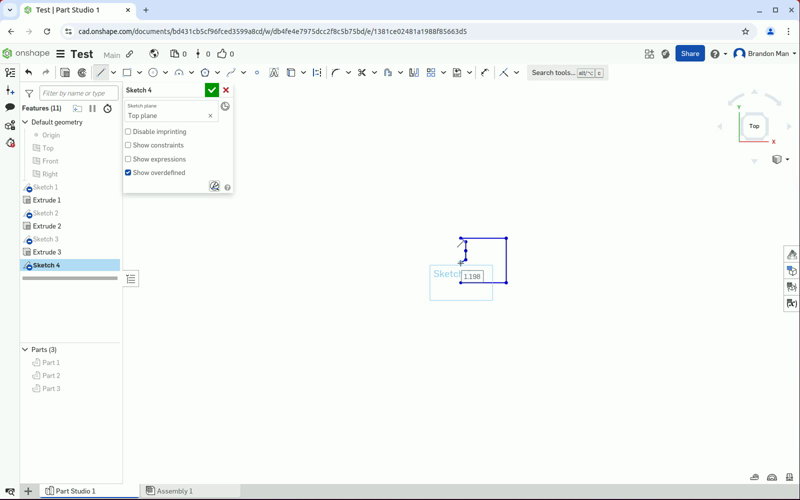
key_up(shift)
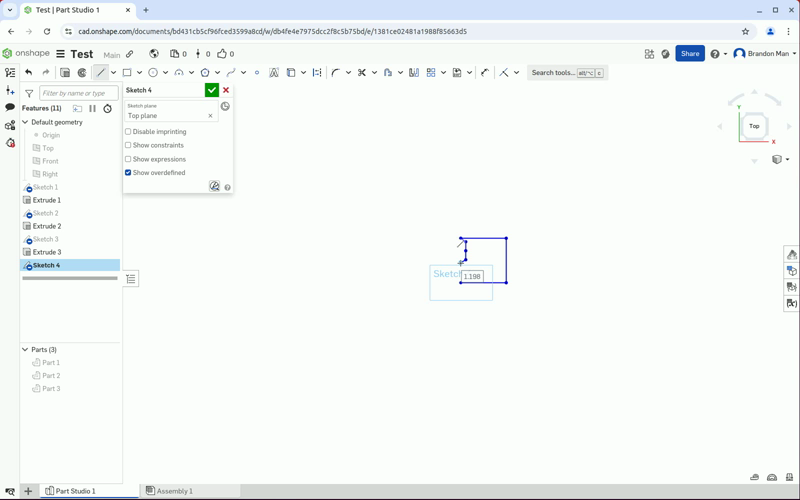
mouse_move(490, 262)
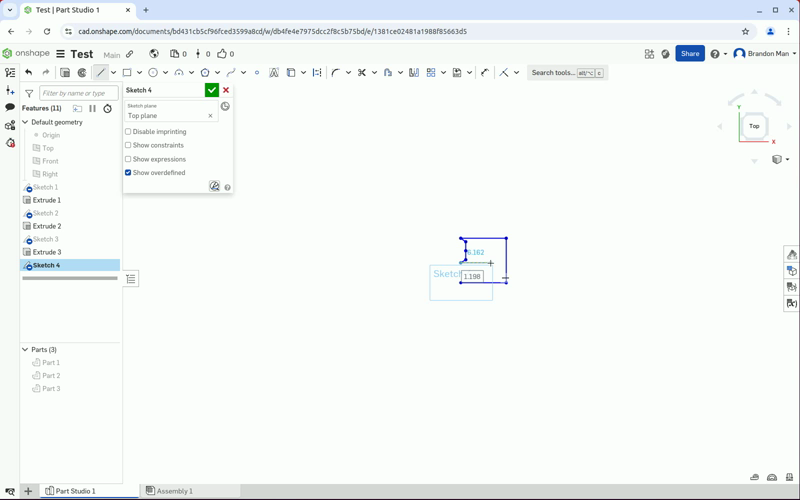
key_down(shift)
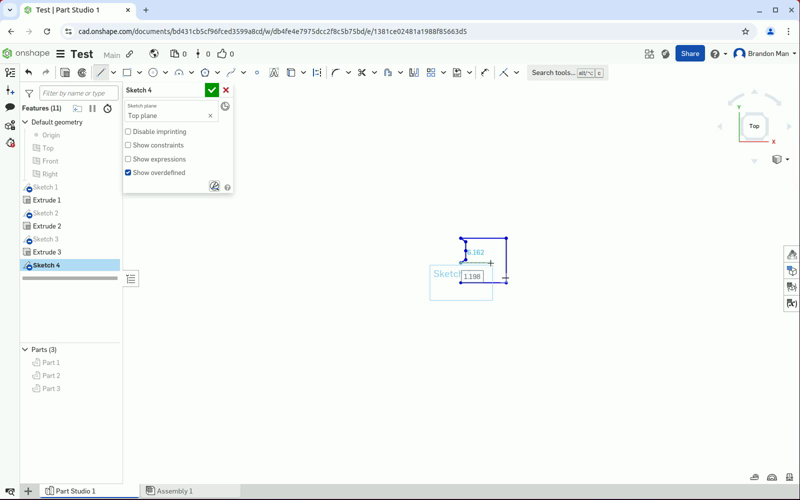
mouse_move(460, 282)
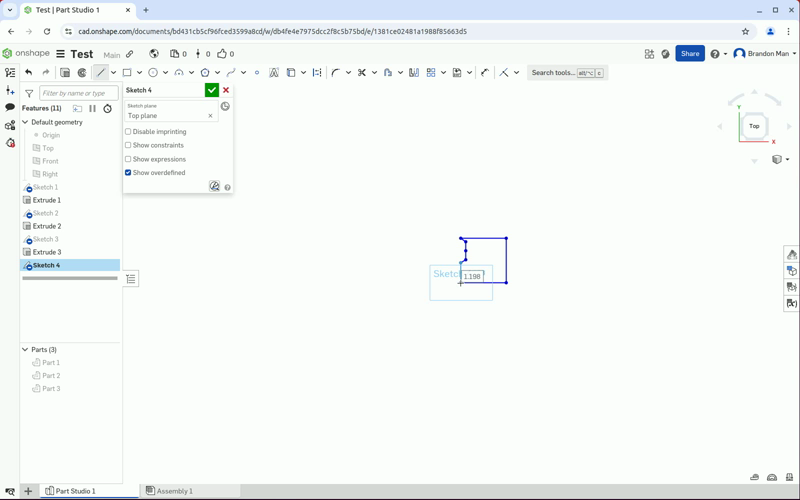
key_up(shift)
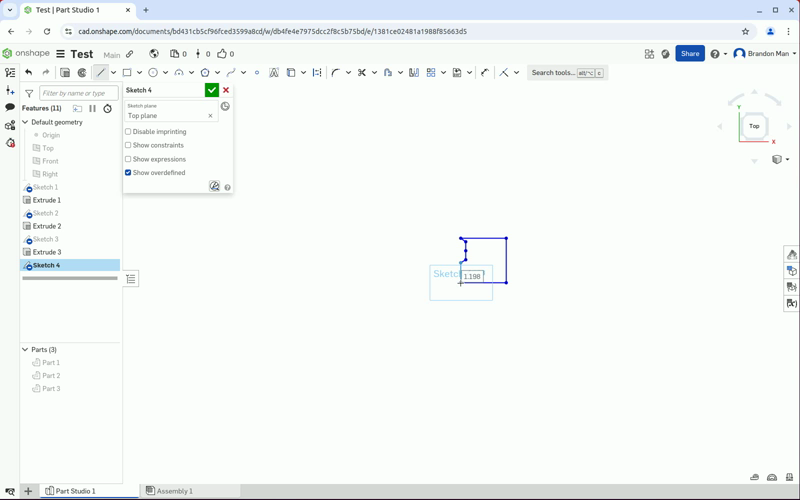
click(460, 282)
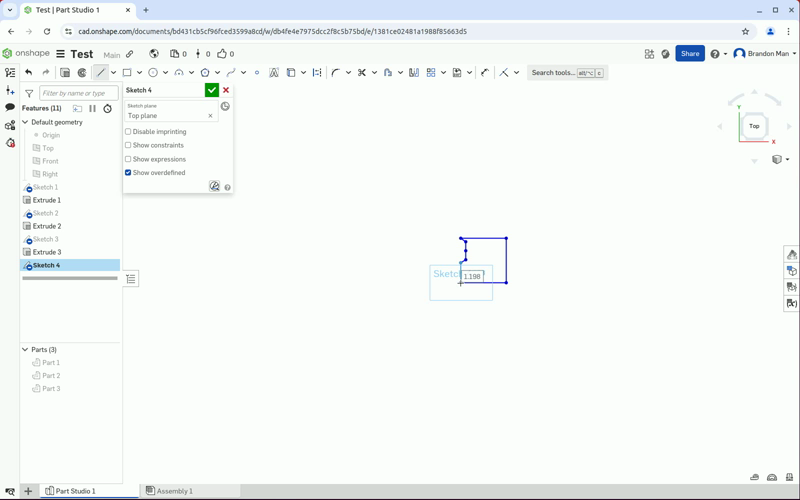
key(esc)
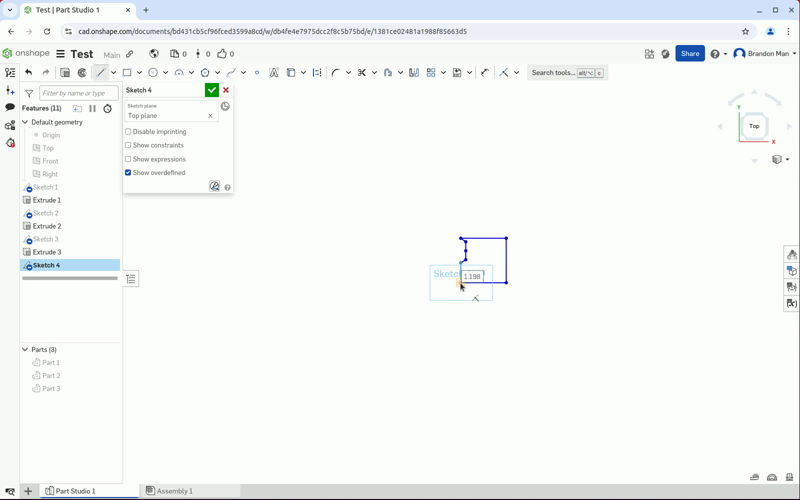
mouse_move(484, 248)
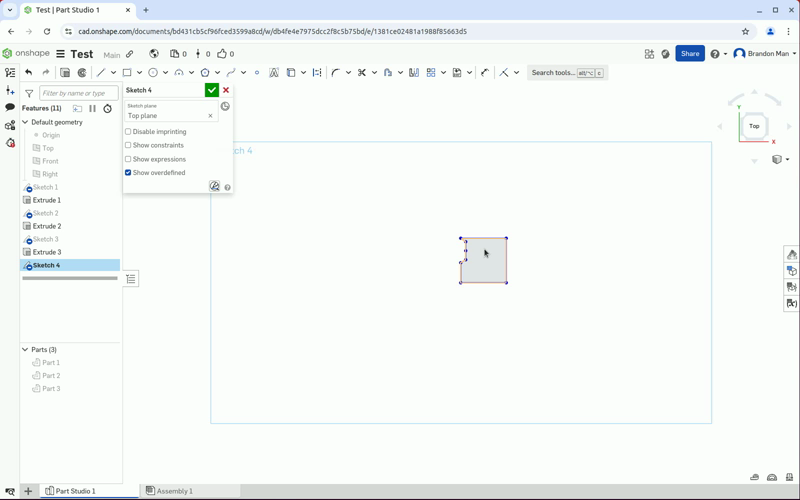
click(484, 248)
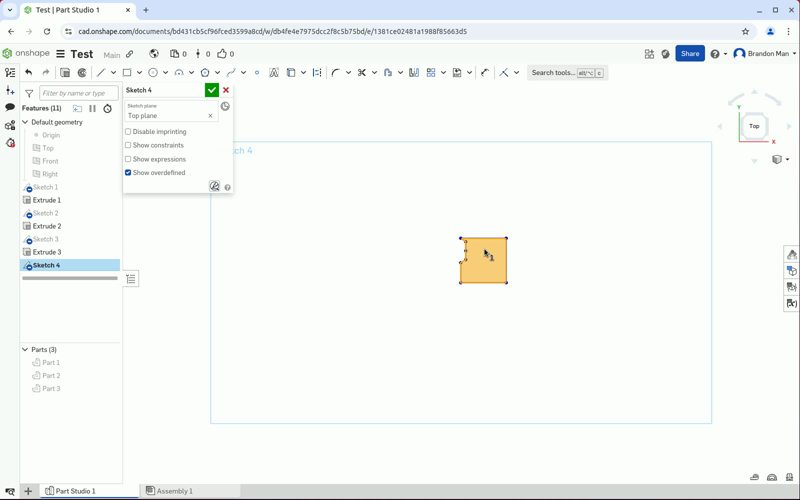
mouse_move(73, 352)
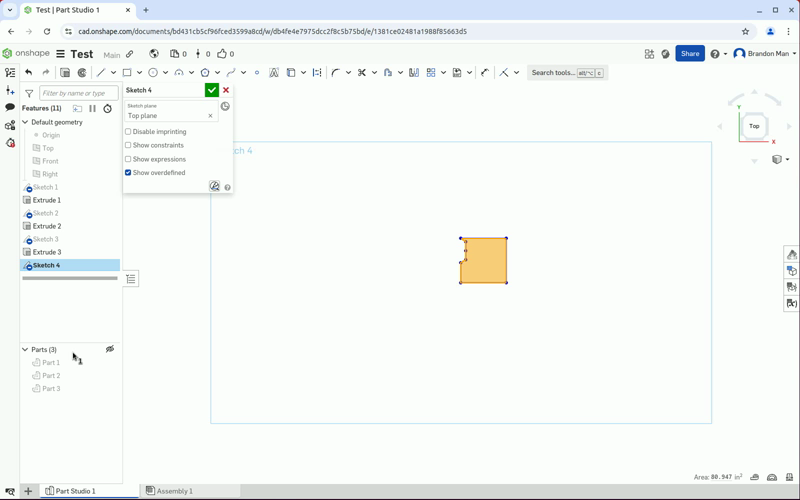
key(shift+y)
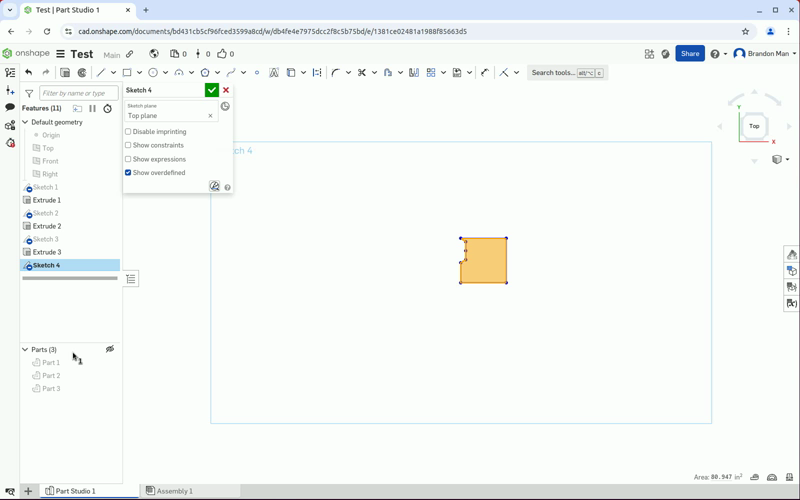
key(shift+e)
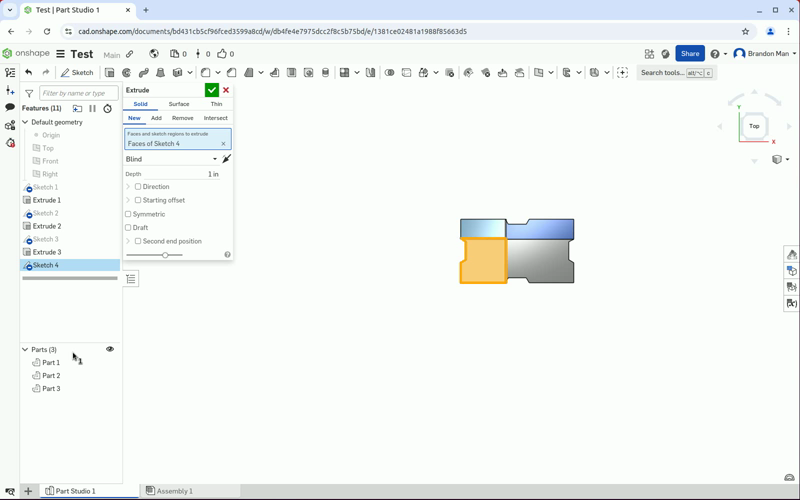
mouse_move(143, 106)
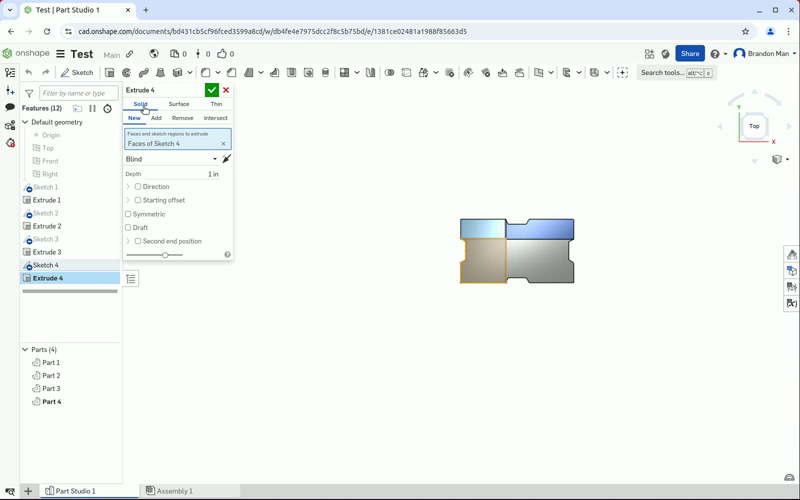
click(143, 106)
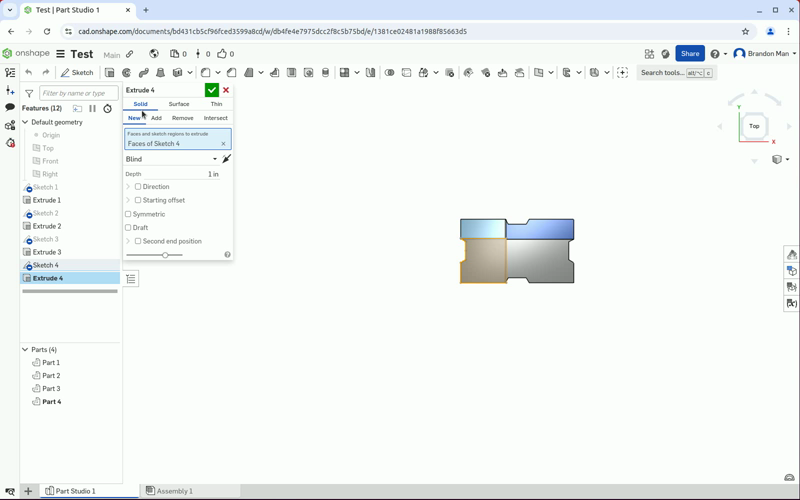
mouse_move(137, 120)
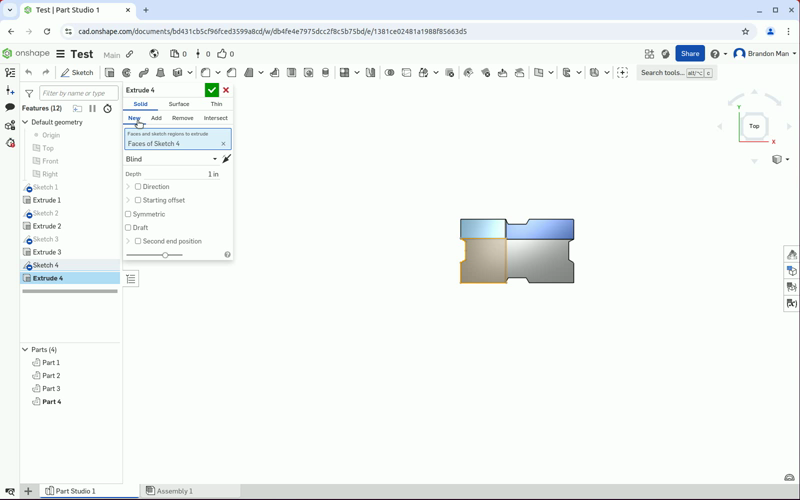
click(137, 120)
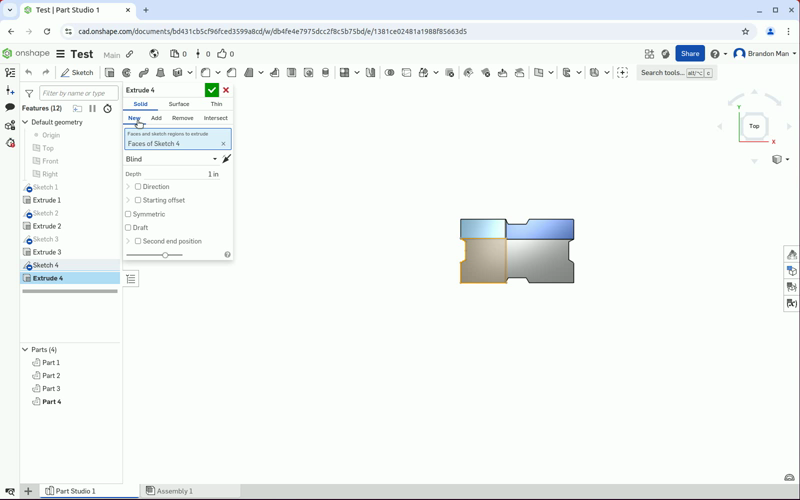
key(tab, 4)
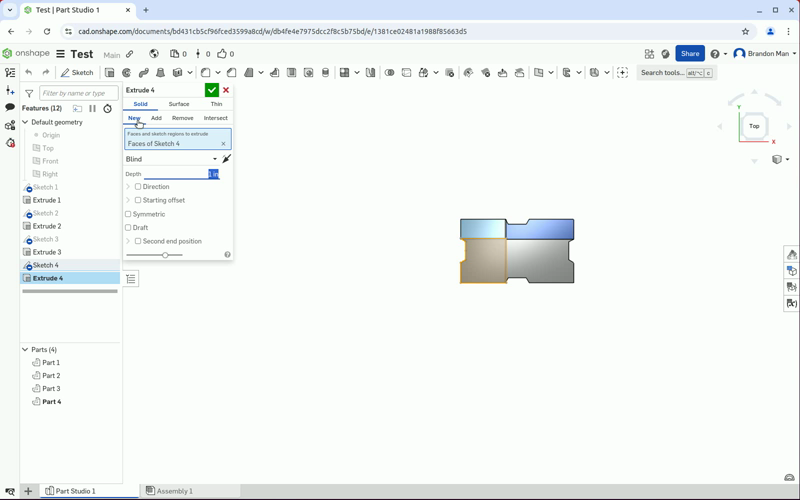
text(0.722)
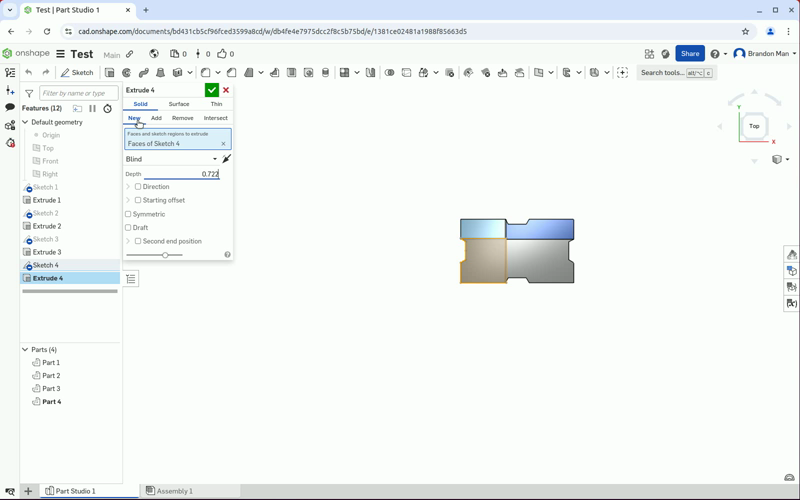
key(enter)
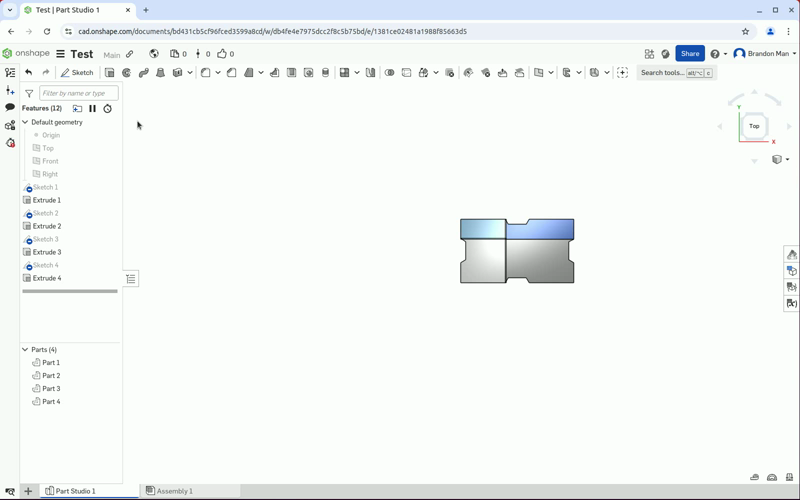
key(shift+h)
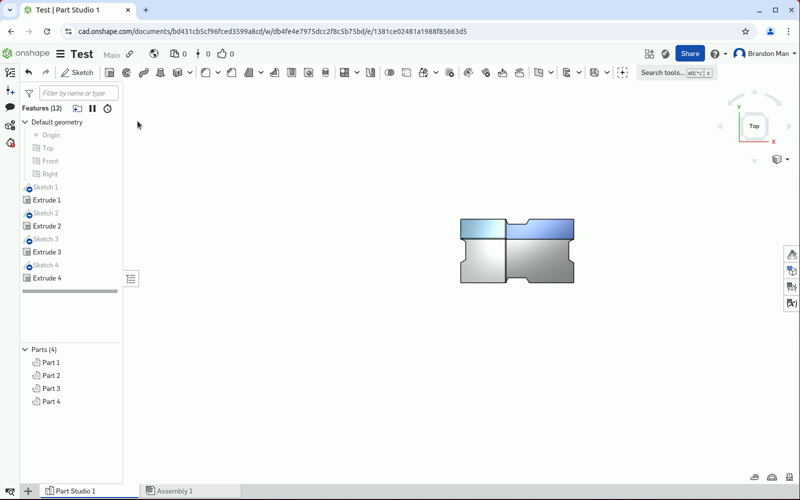
key(shift+h)
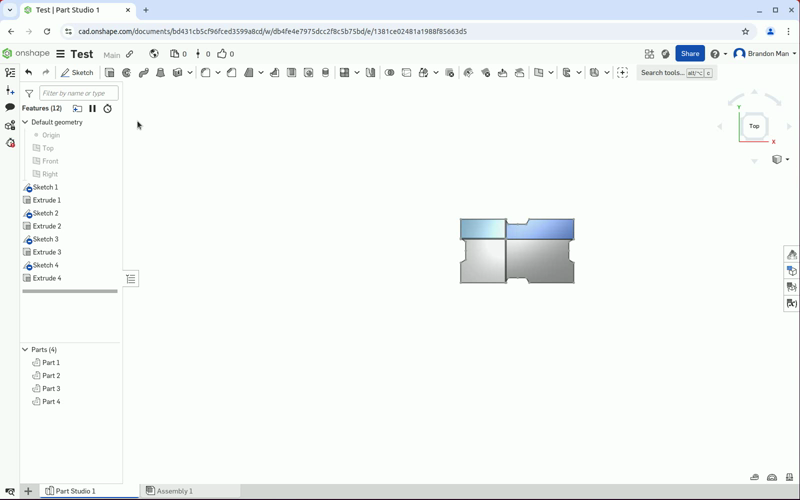
key(shift+7)
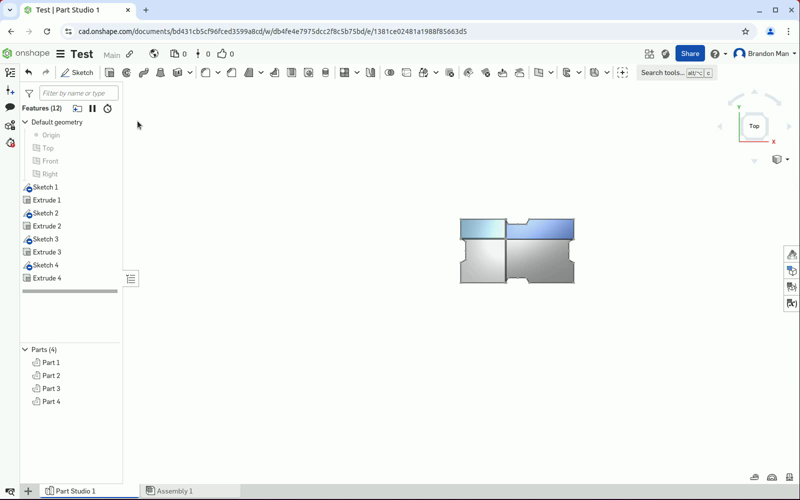
key(up, 3)
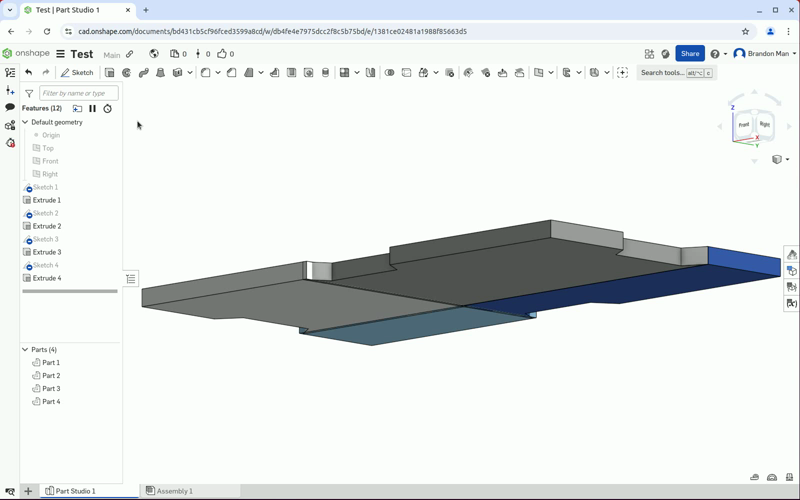
key(left, 3)
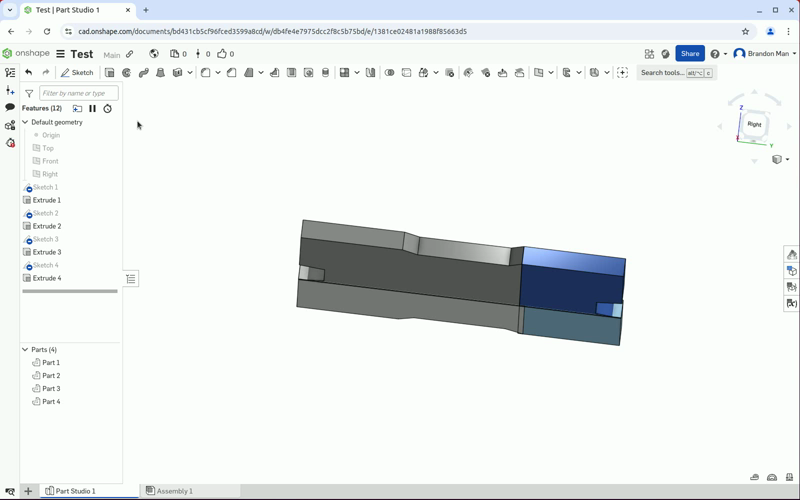
key(right, 3)
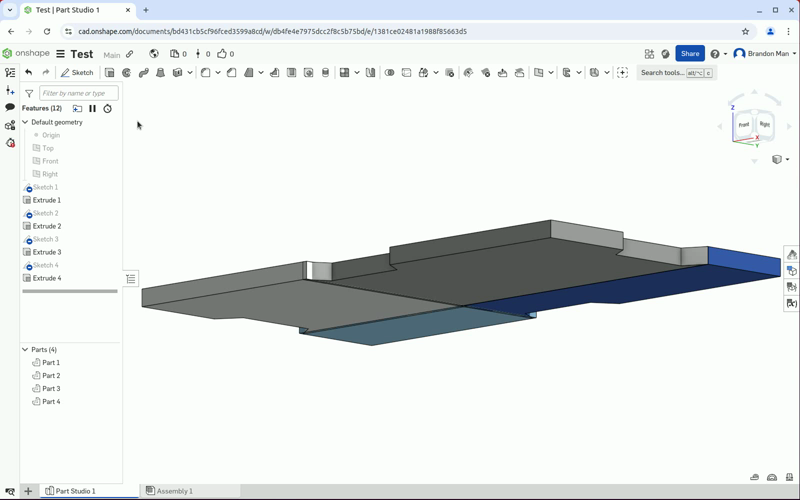
key(down, 3)
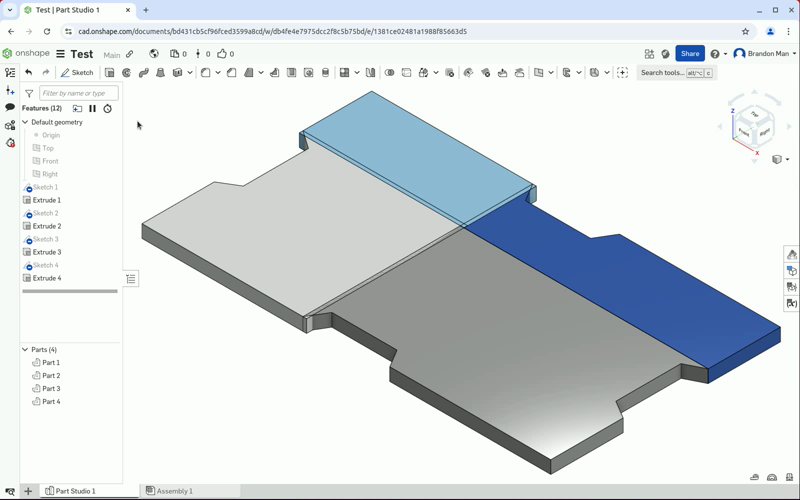
mouse_move(73, 189)
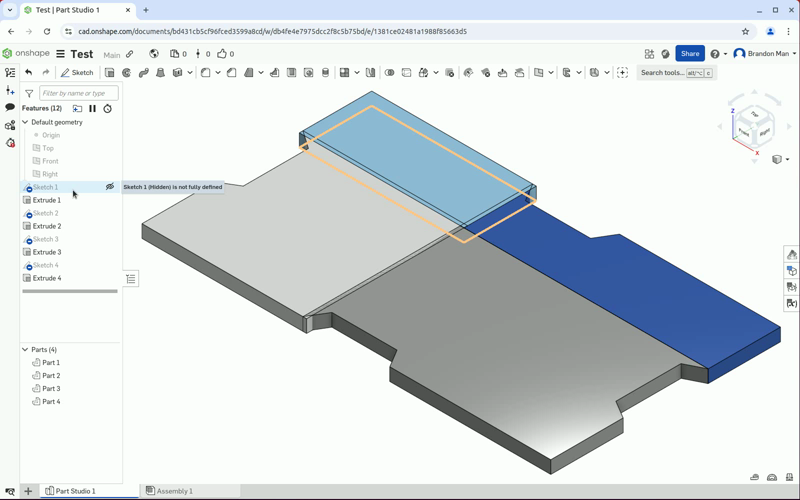
click(73, 189)